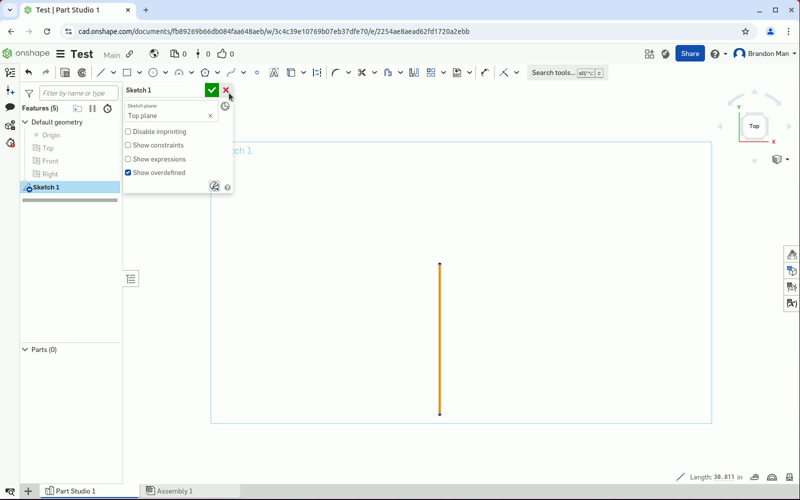
key(shift+h)
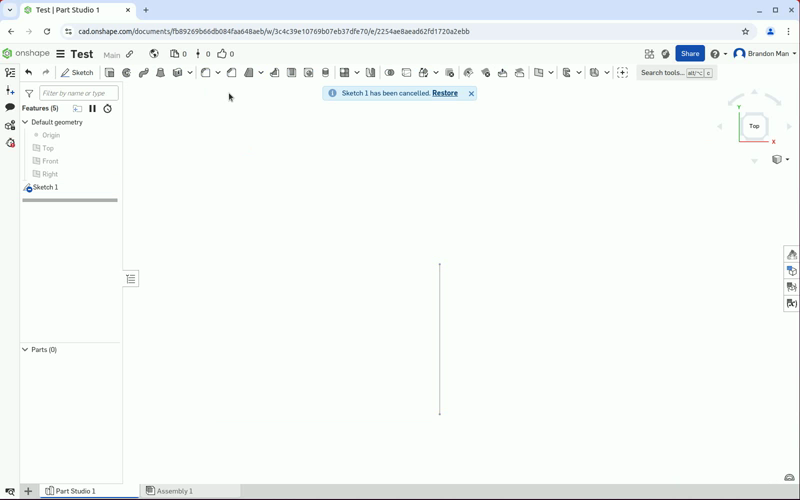
key(shift+s)
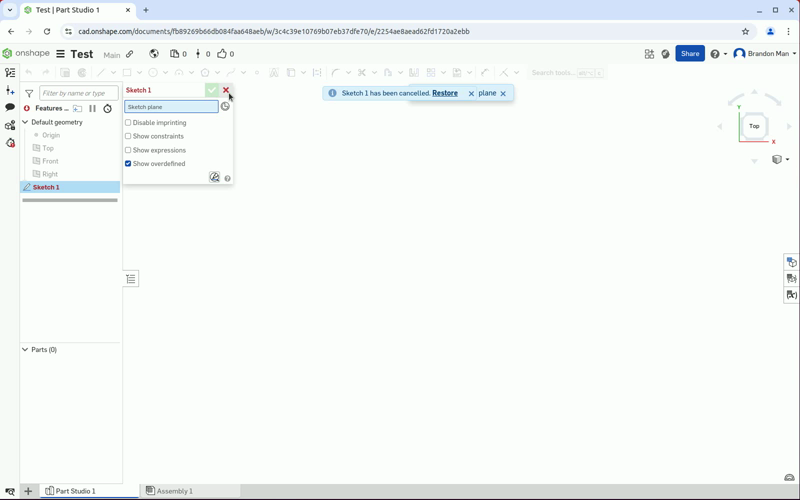
mouse_move(73, 150)
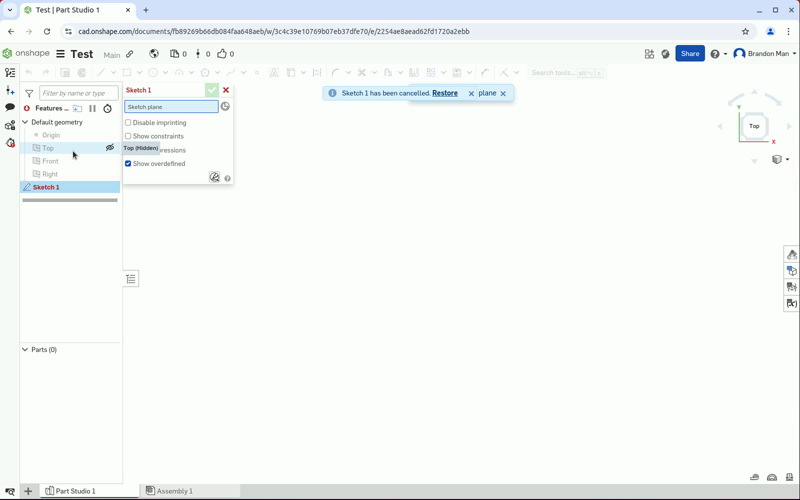
click(73, 150)
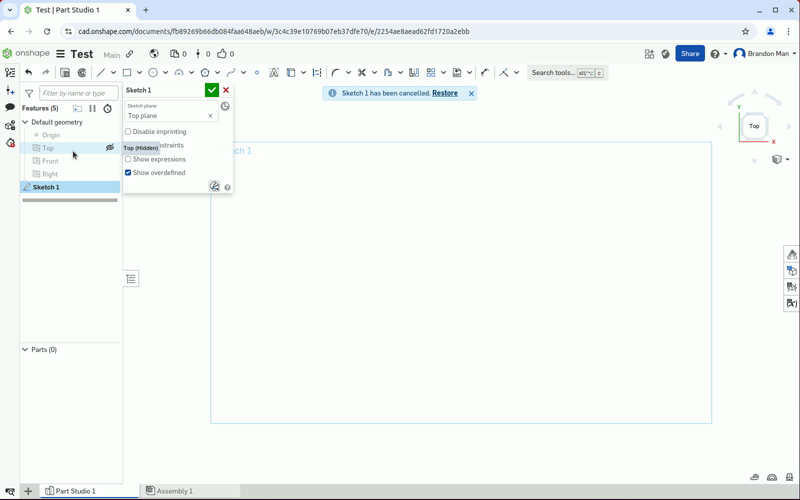
mouse_move(73, 352)
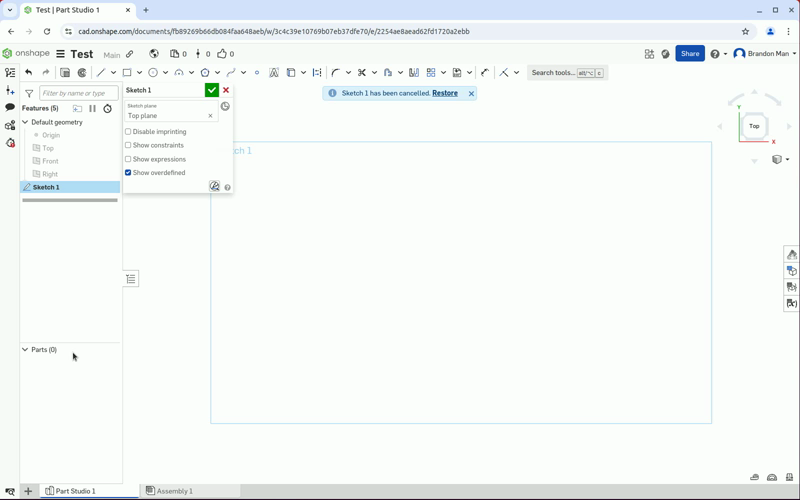
key(y)
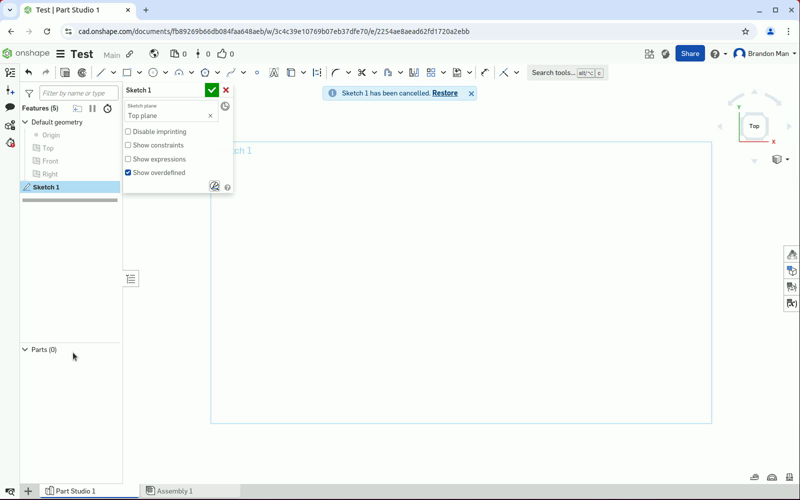
key(l)
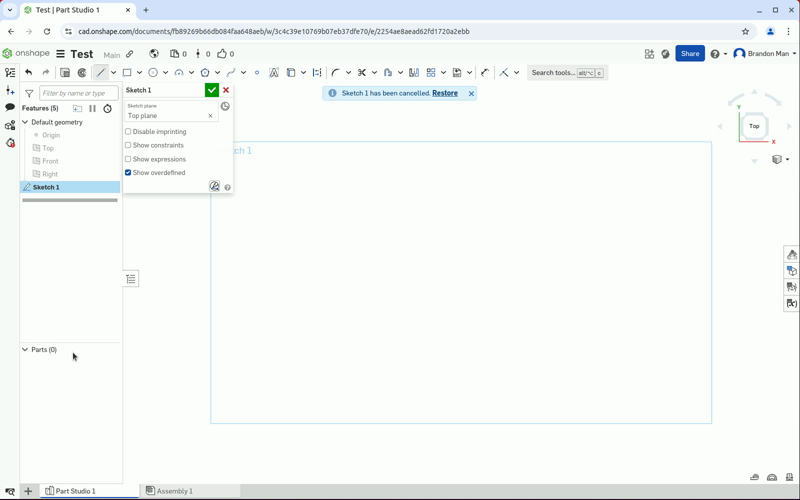
key_down(shift)
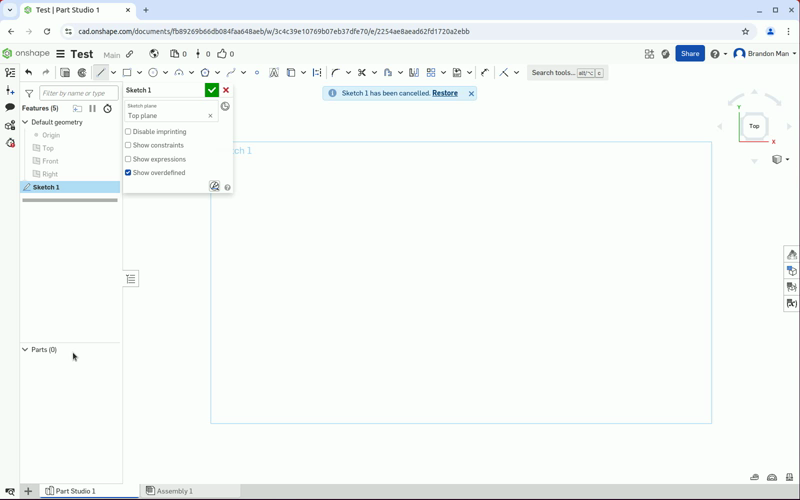
mouse_move(460, 282)
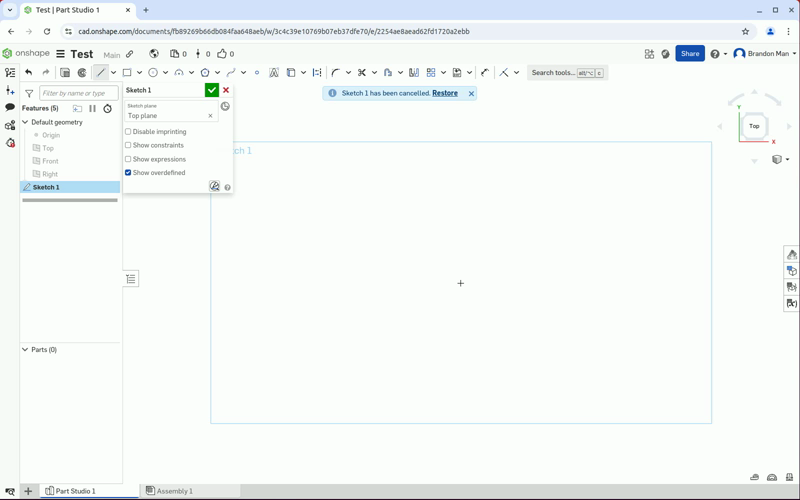
click(460, 282)
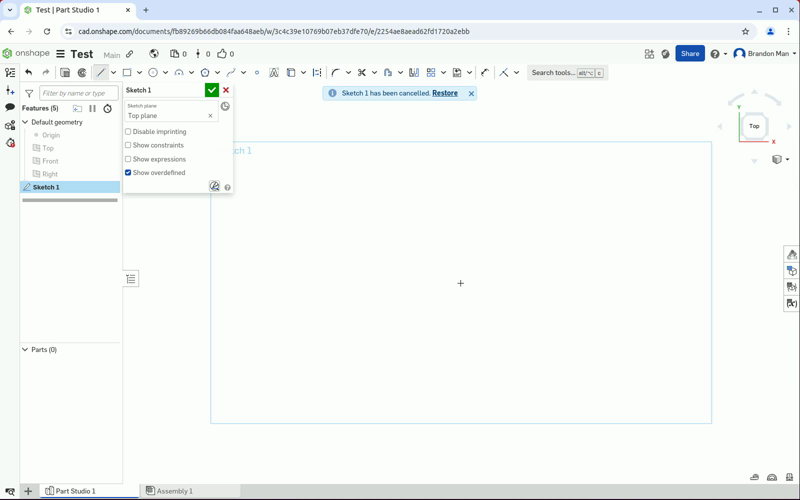
key_up(shift)
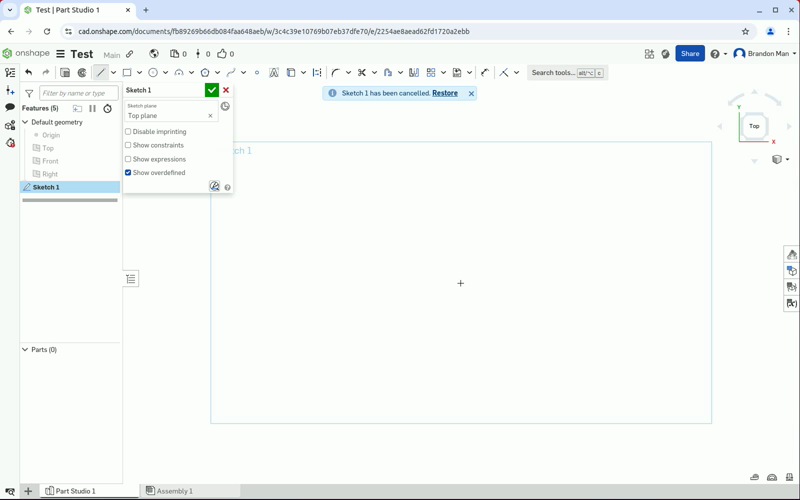
key_down(shift)
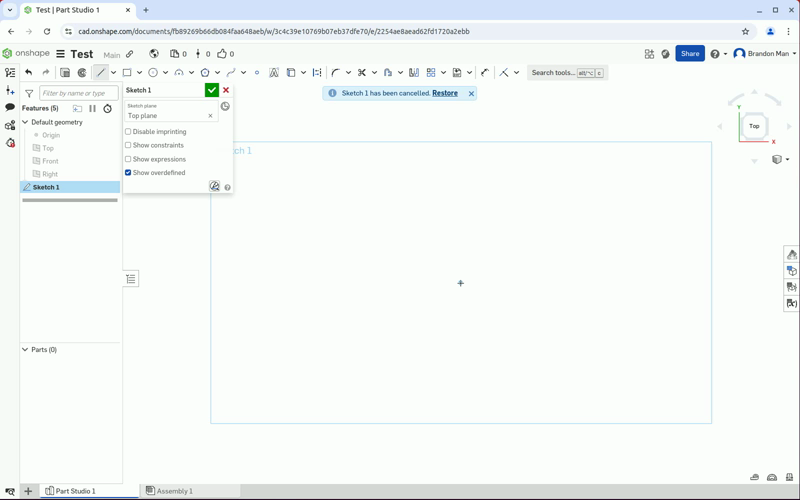
mouse_move(490, 282)
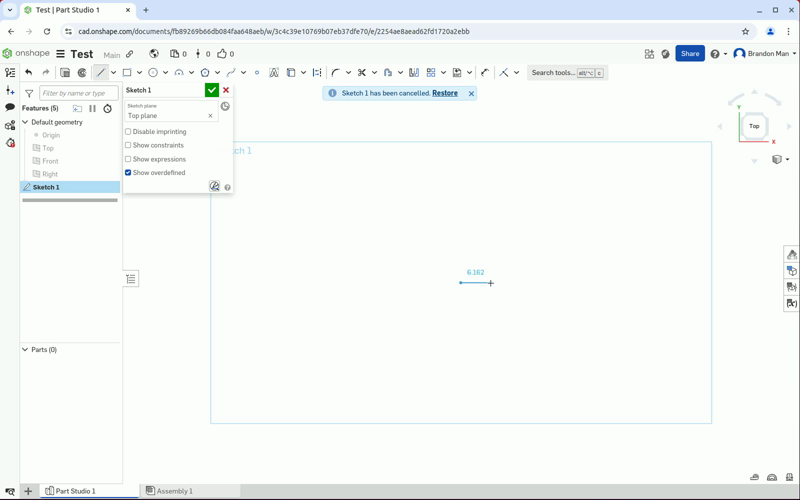
mouse_move(516, 282)
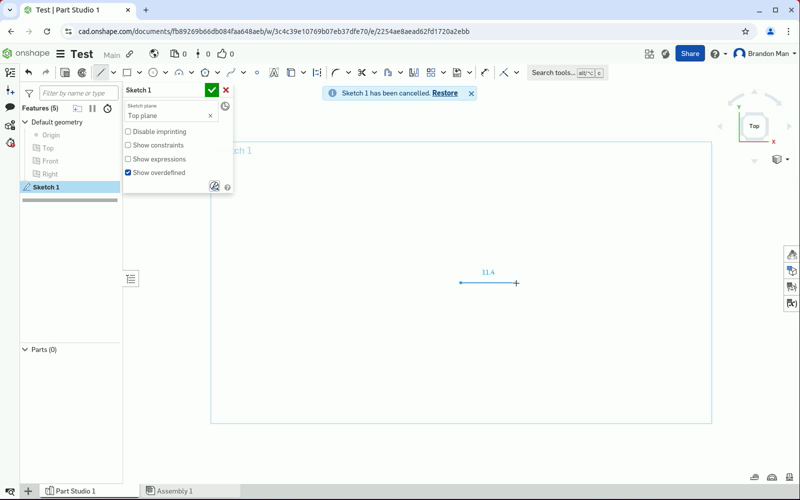
click(516, 282)
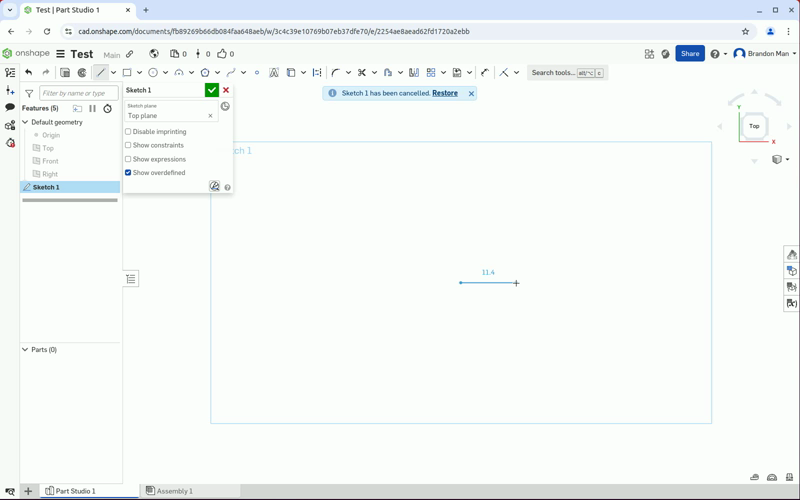
key_up(shift)
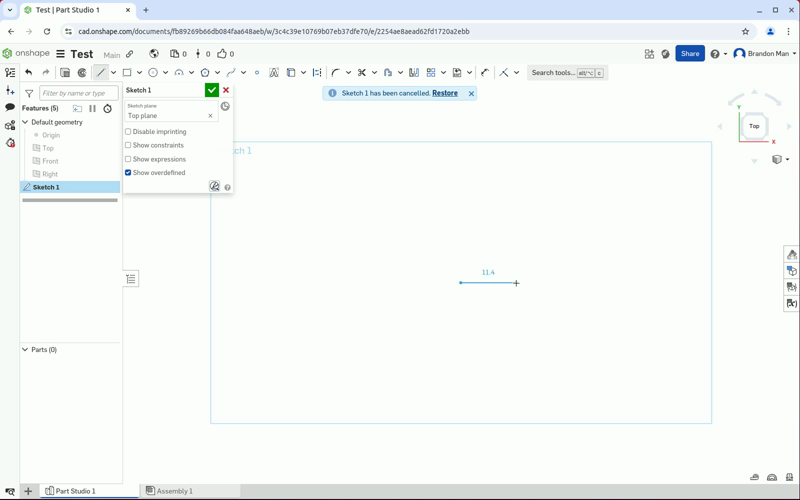
key_down(shift)
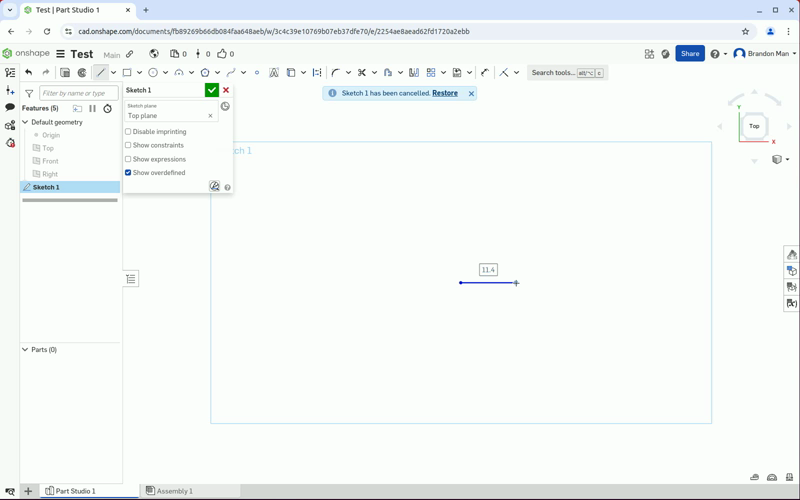
mouse_move(546, 282)
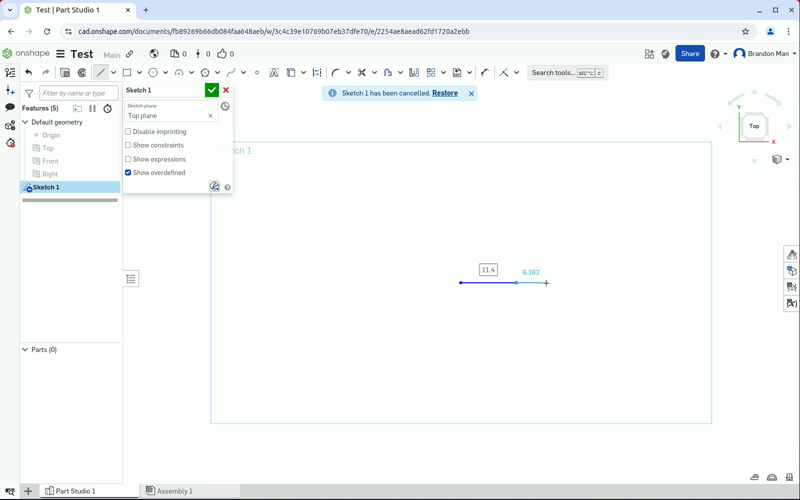
mouse_move(516, 229)
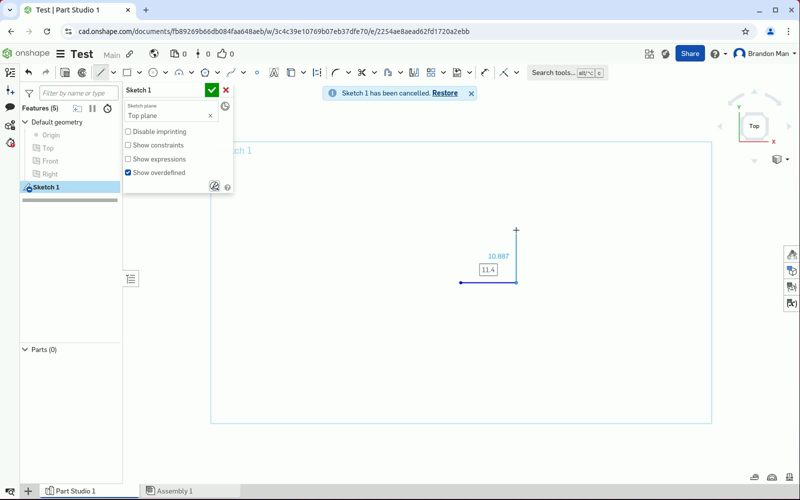
click(516, 229)
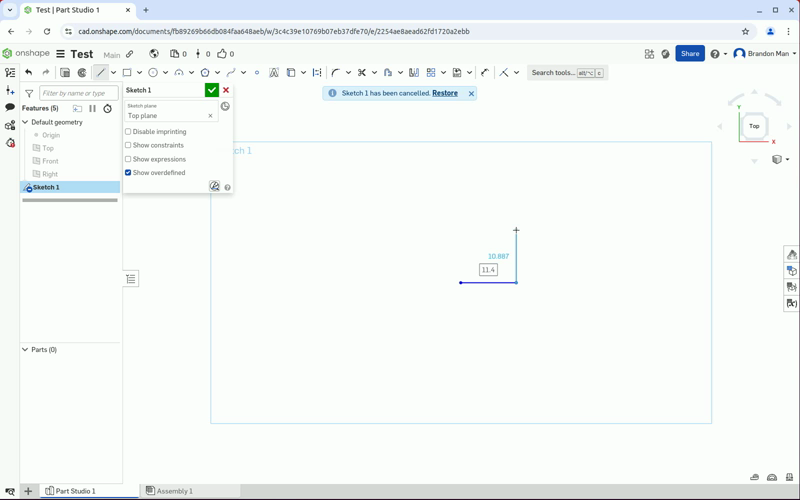
key_up(shift)
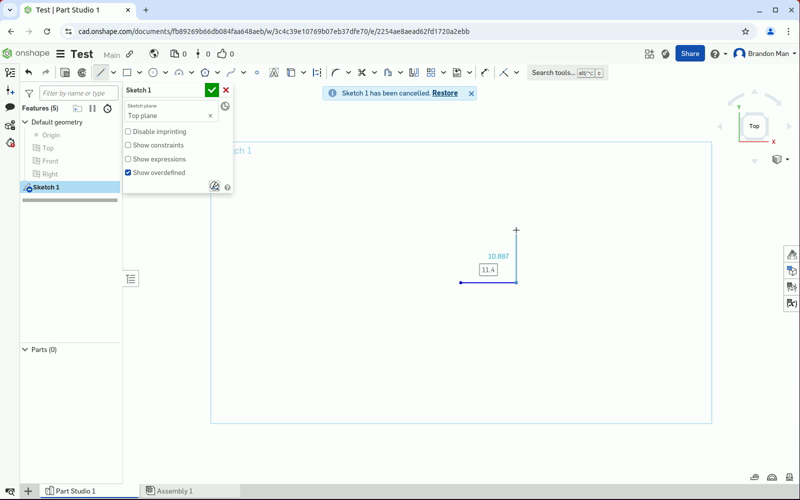
key_down(shift)
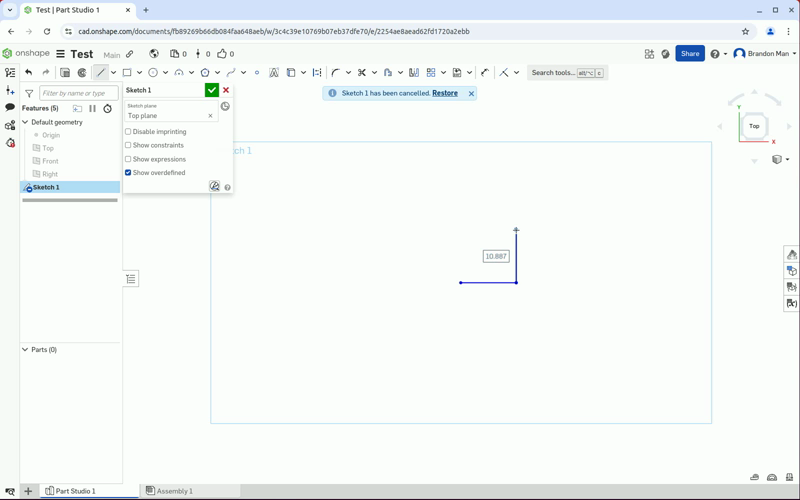
mouse_move(546, 229)
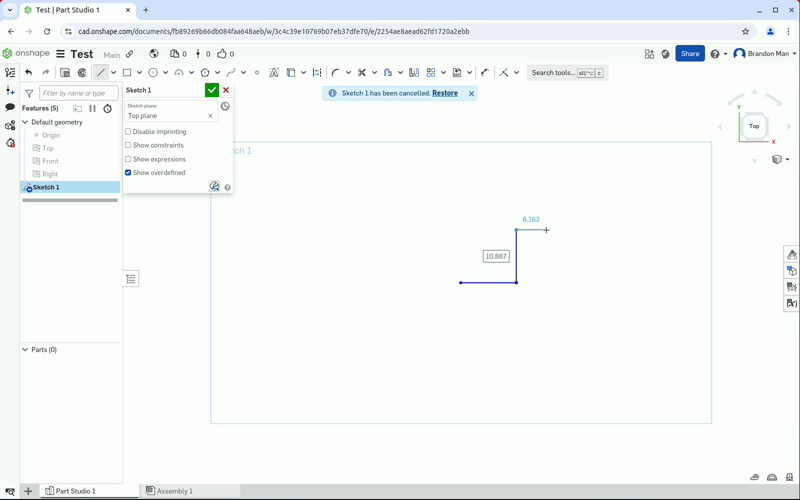
mouse_move(531, 229)
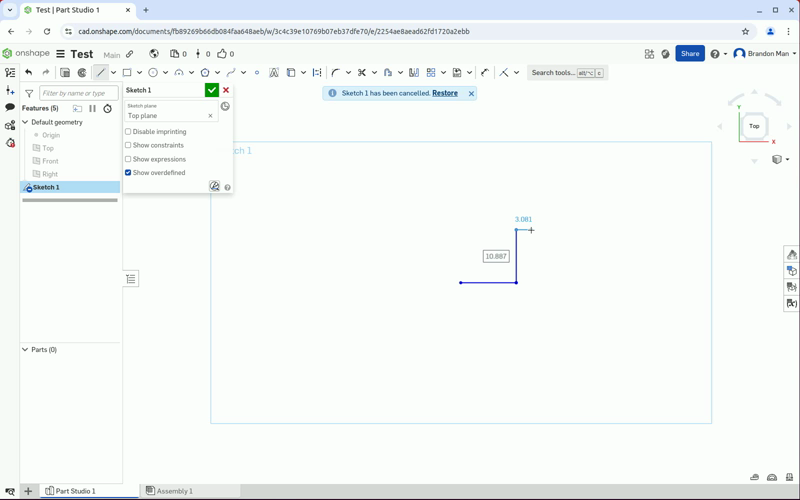
click(531, 229)
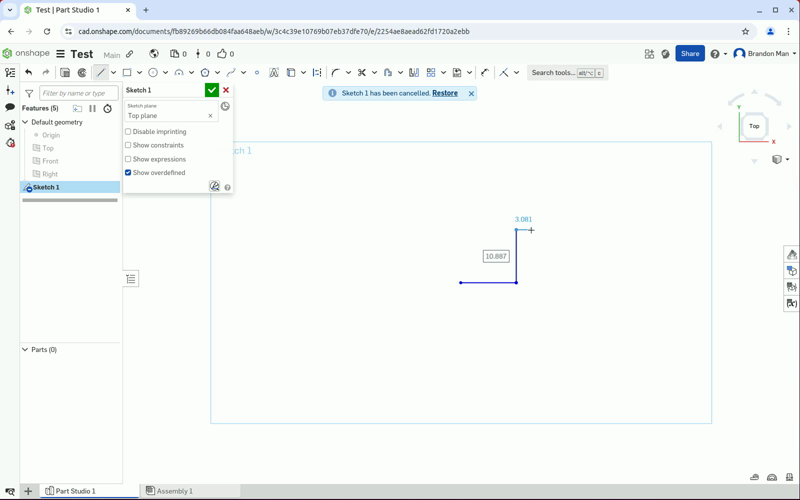
key_up(shift)
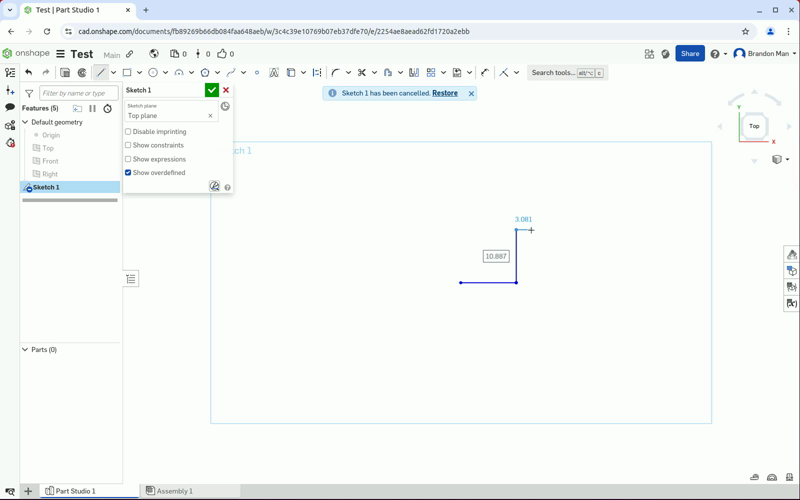
key_down(shift)
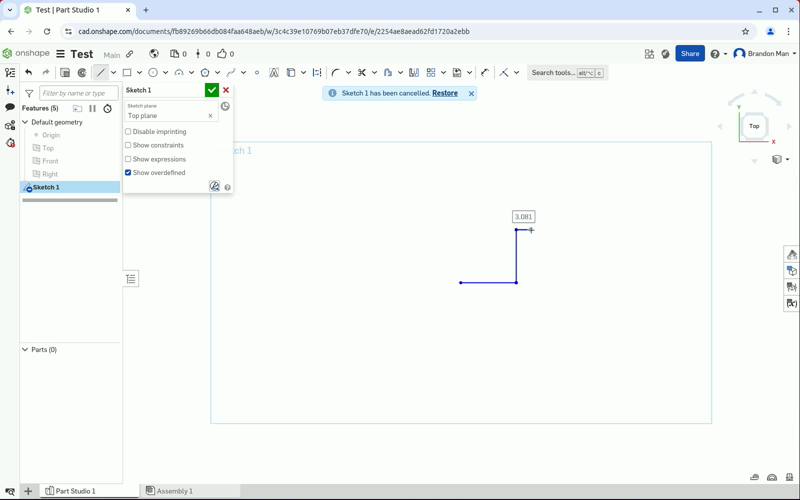
mouse_move(561, 229)
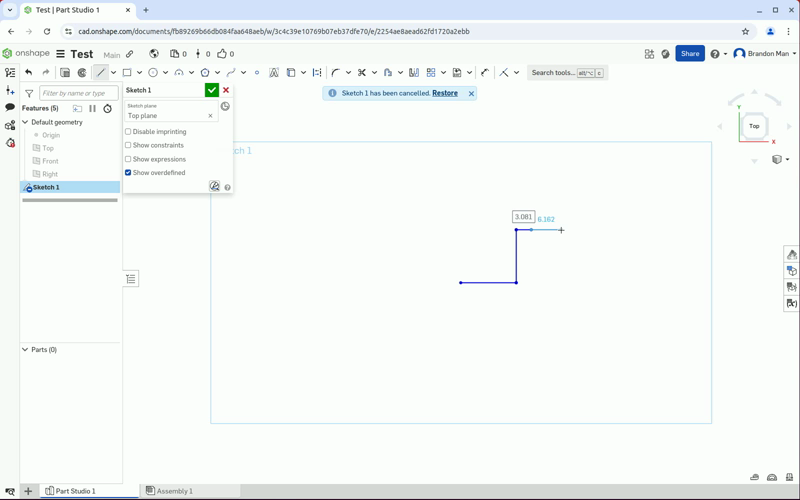
mouse_move(531, 179)
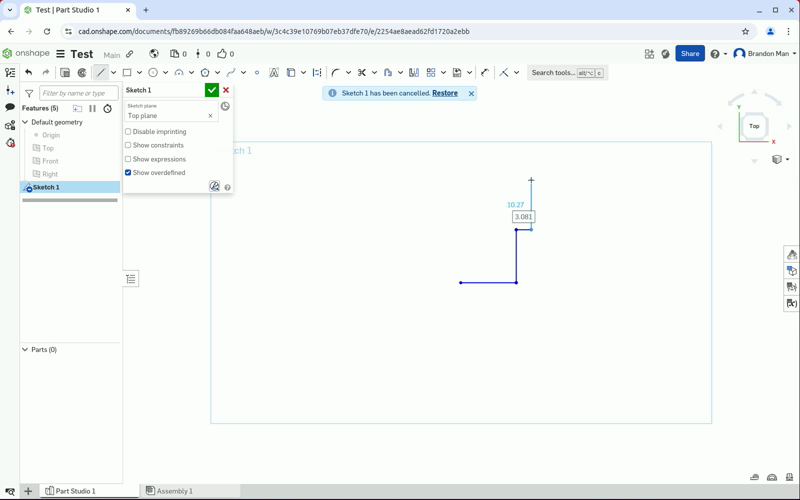
click(531, 179)
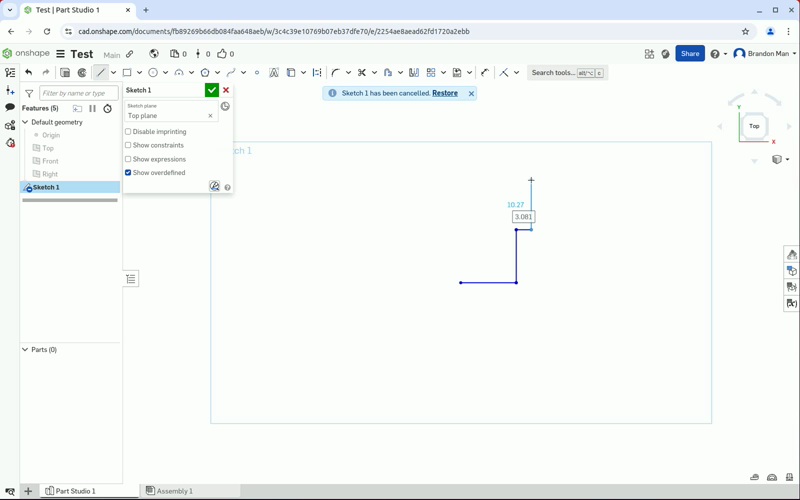
key_up(shift)
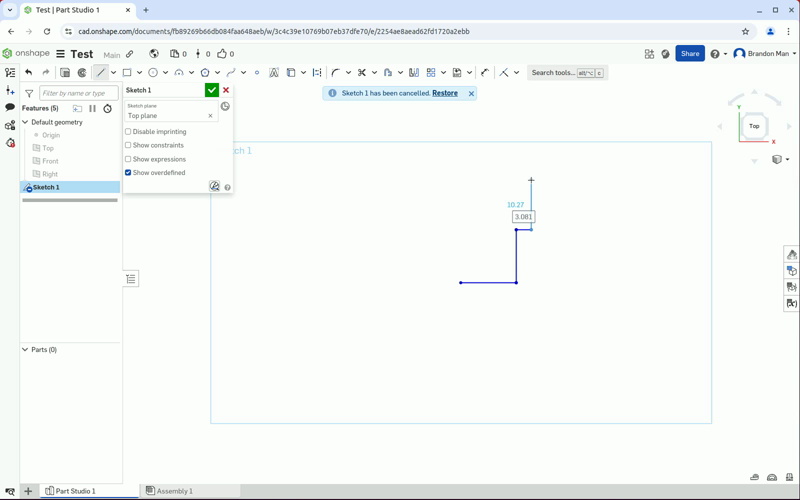
key_down(shift)
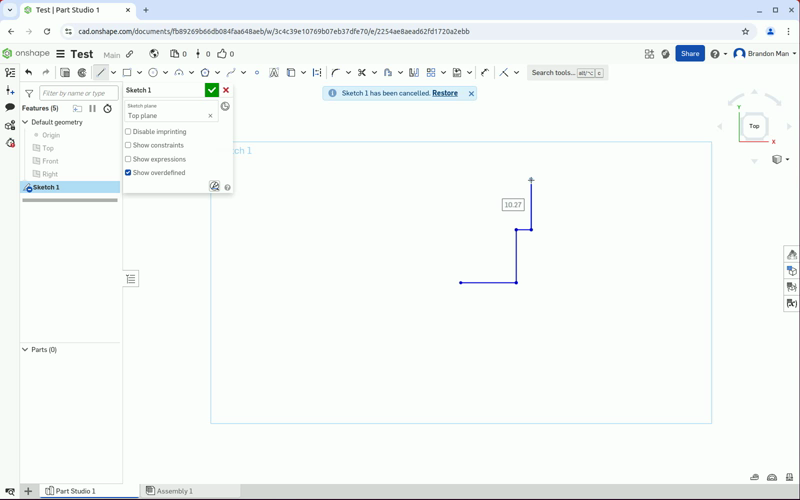
mouse_move(460, 179)
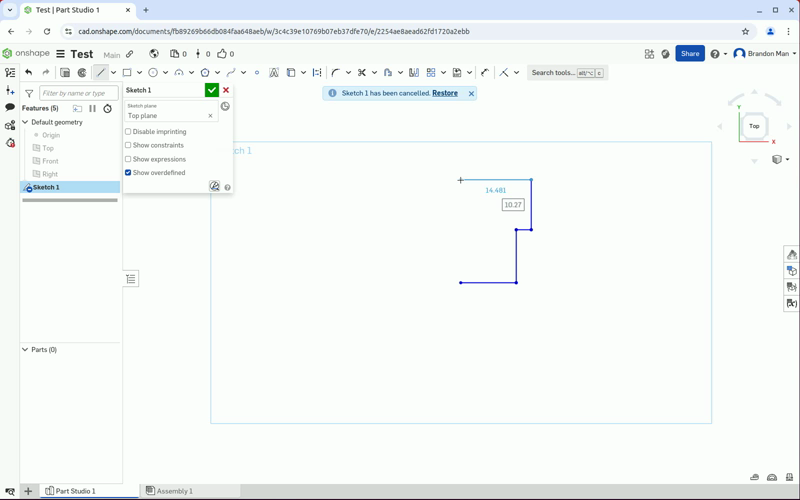
click(460, 179)
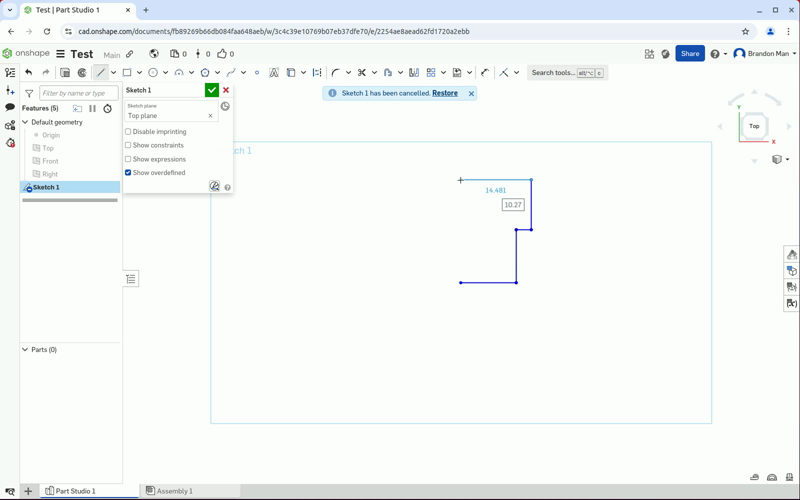
key_up(shift)
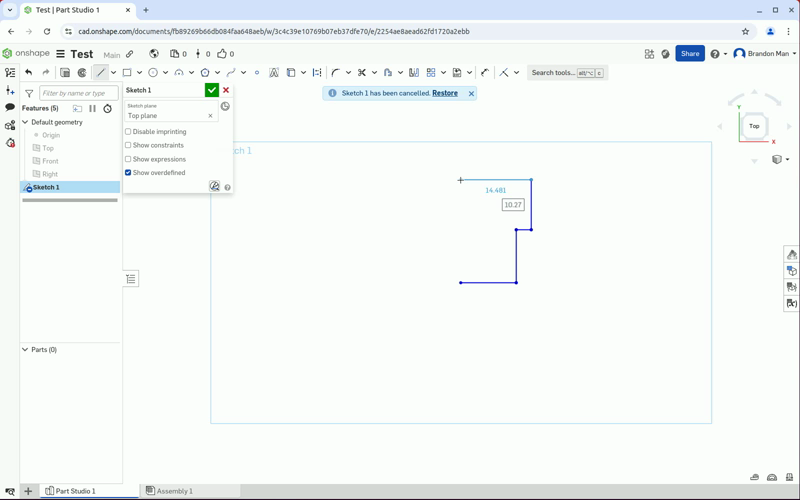
key_down(shift)
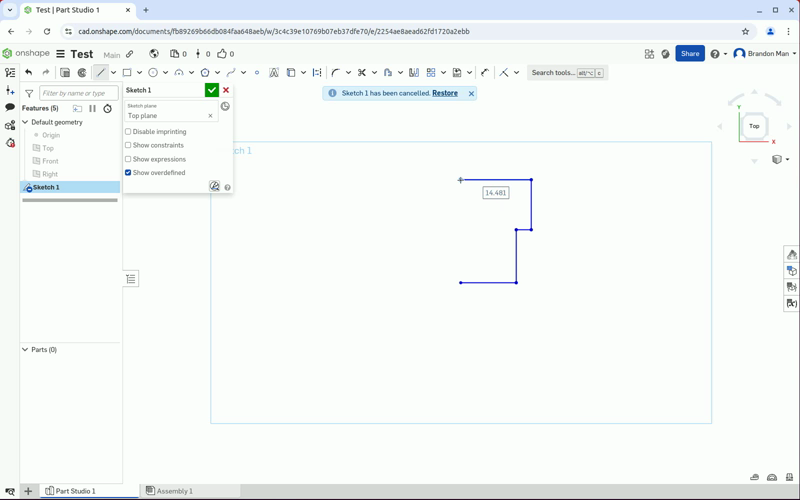
mouse_move(460, 282)
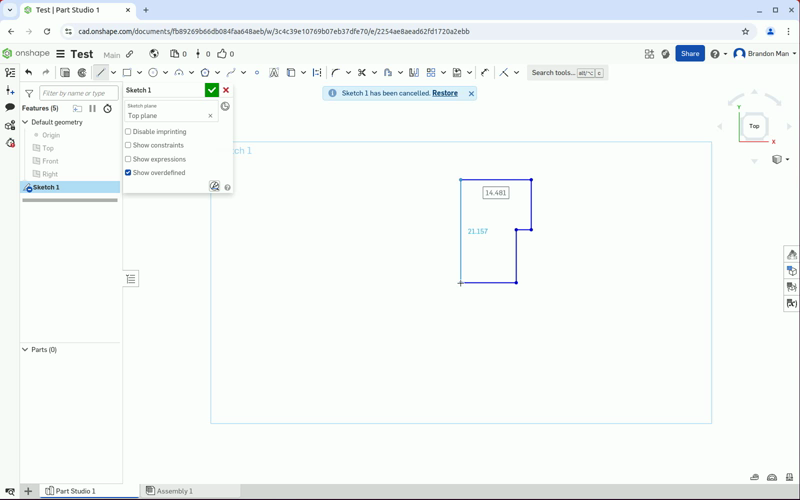
key_up(shift)
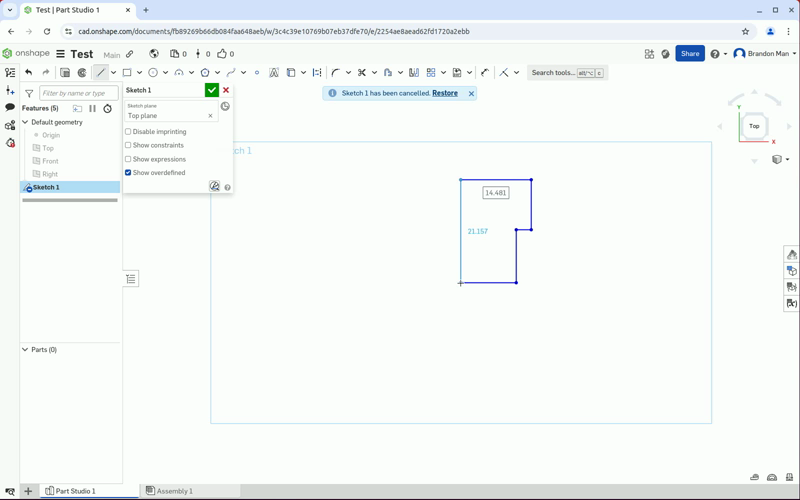
click(460, 282)
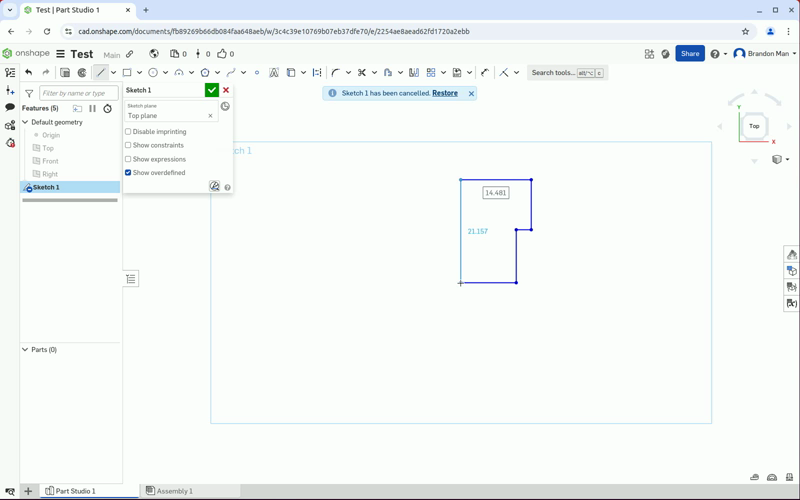
key(esc)
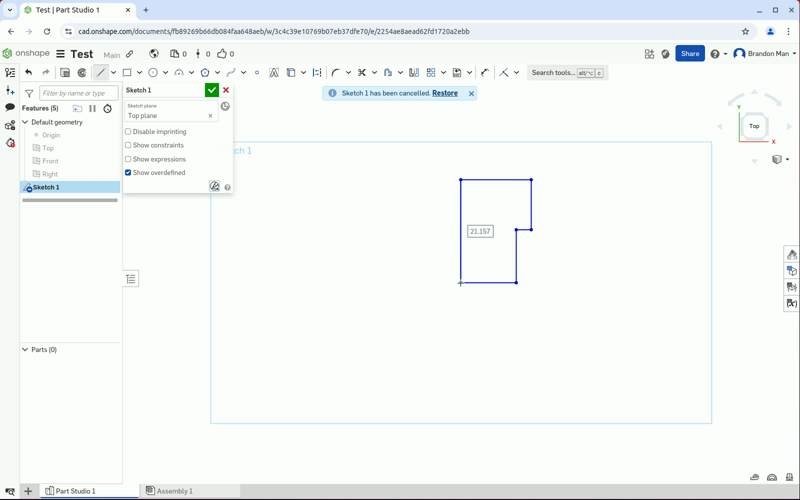
key(l)
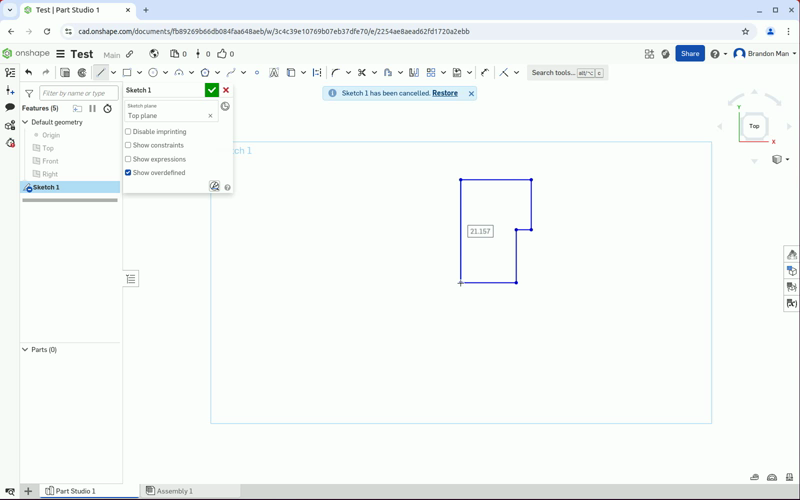
key_down(shift)
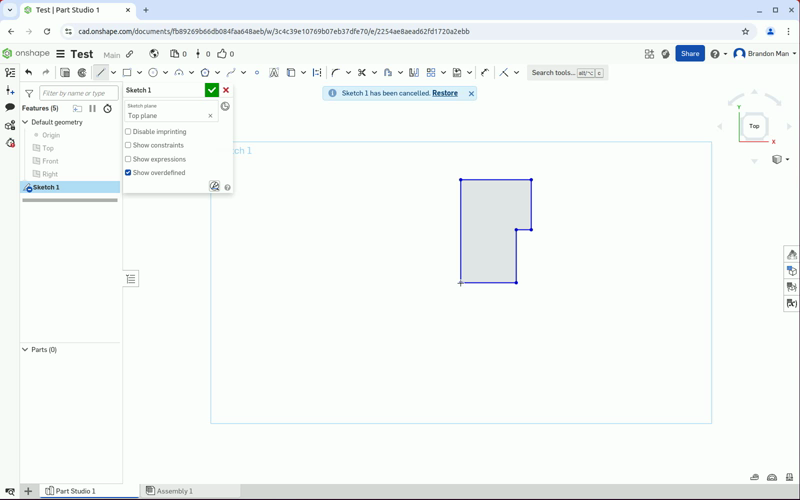
mouse_move(461, 281)
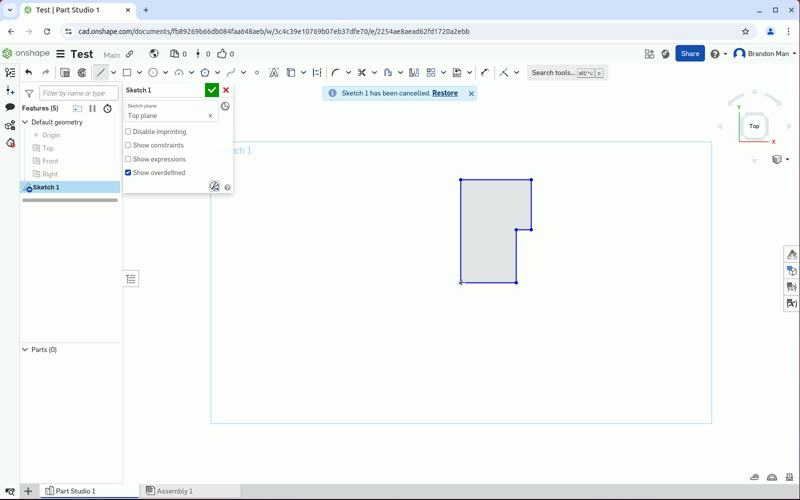
scroll(6)
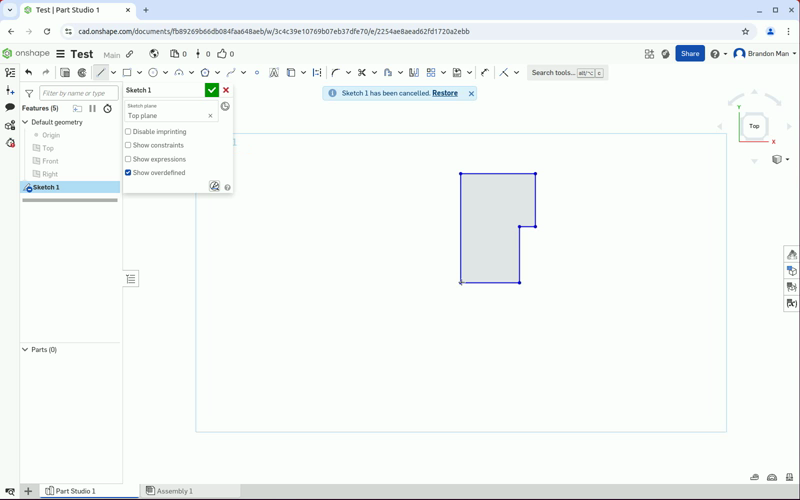
scroll(6)
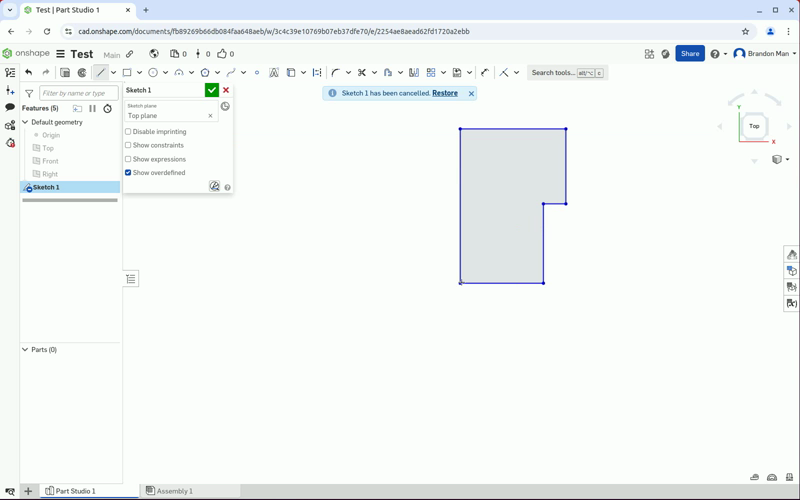
scroll(6)
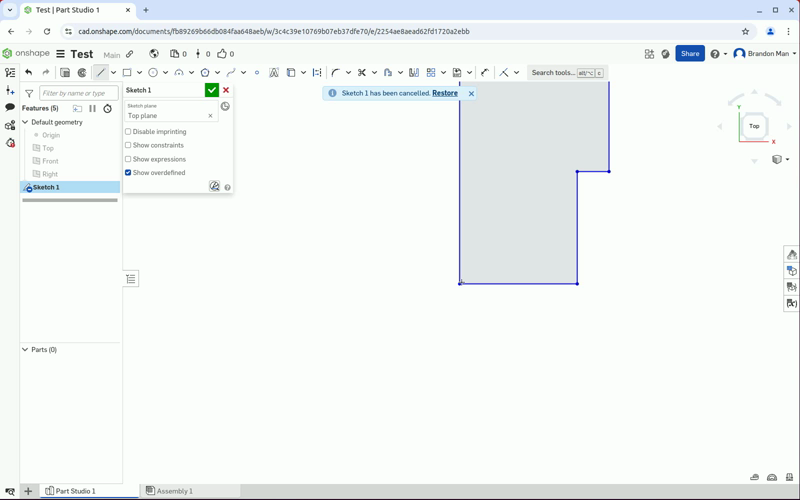
scroll(6)
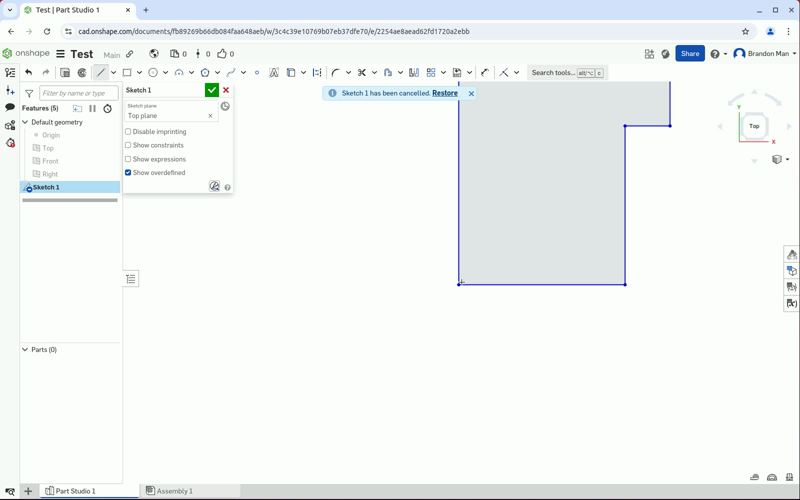
scroll(6)
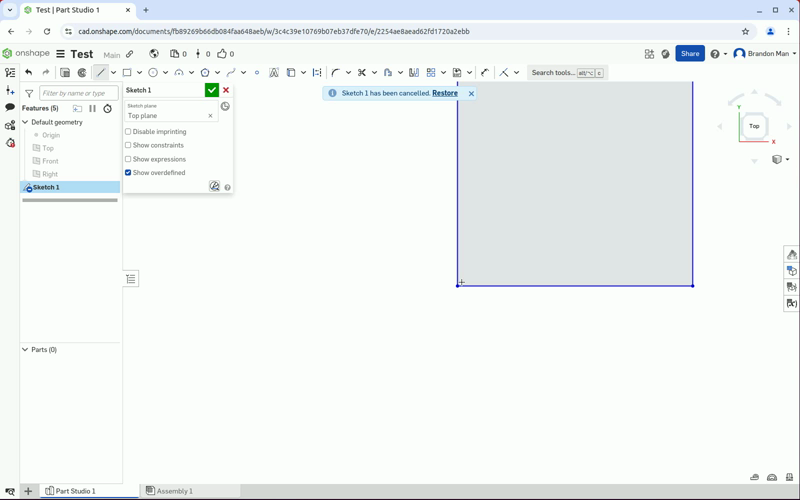
scroll(6)
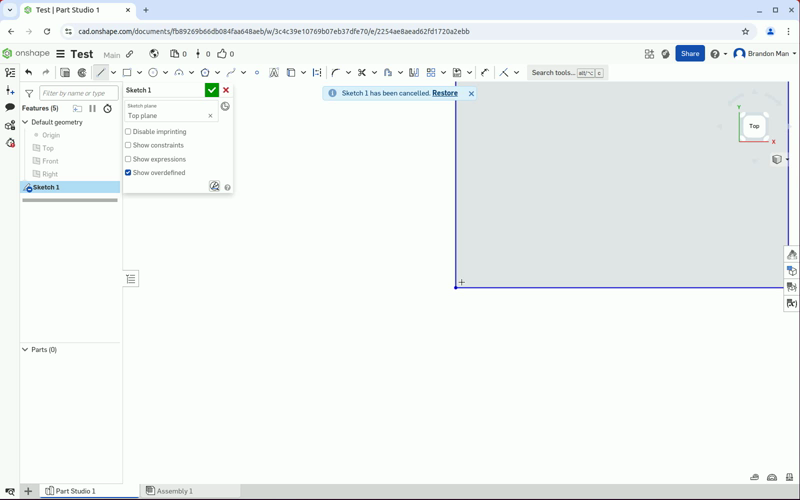
scroll(6)
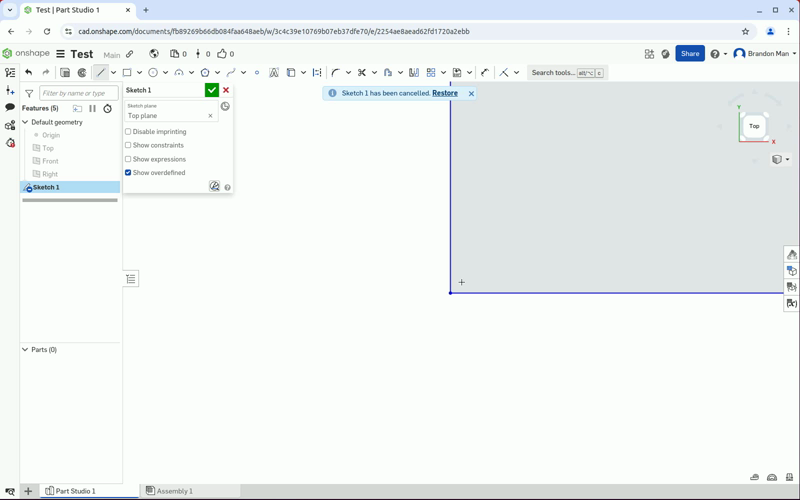
click(461, 281)
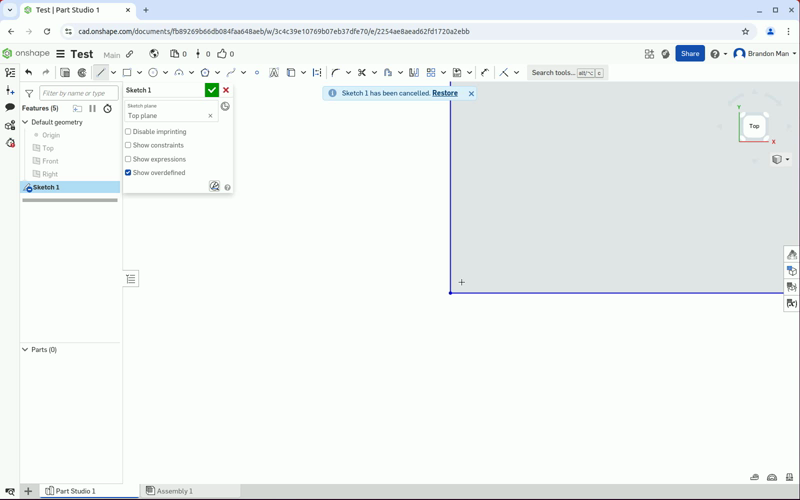
scroll(-6)
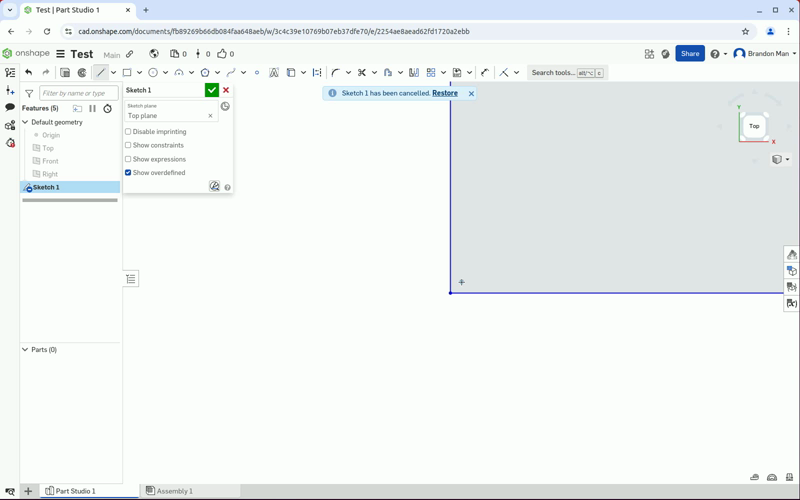
scroll(-6)
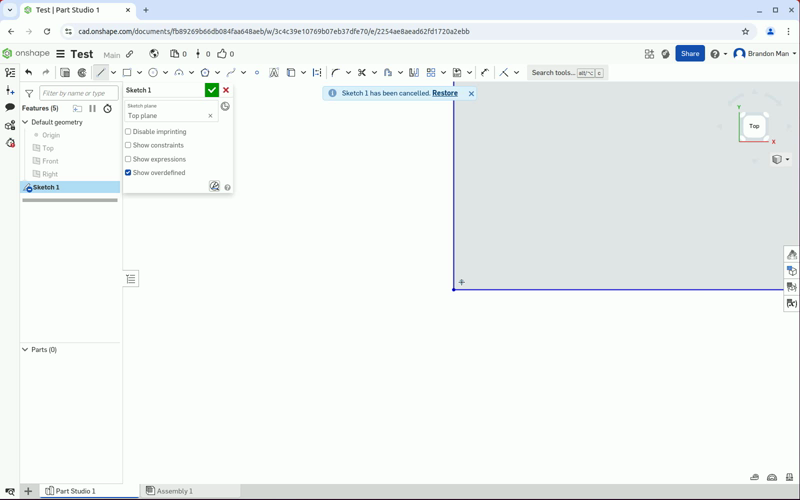
scroll(-6)
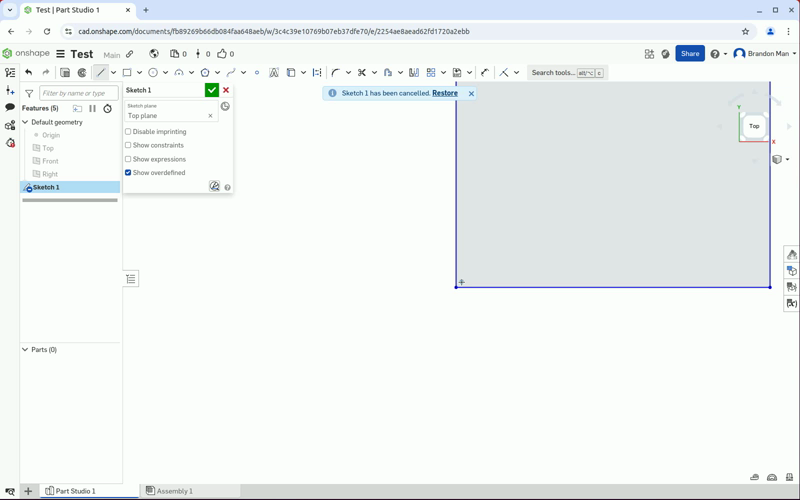
scroll(-6)
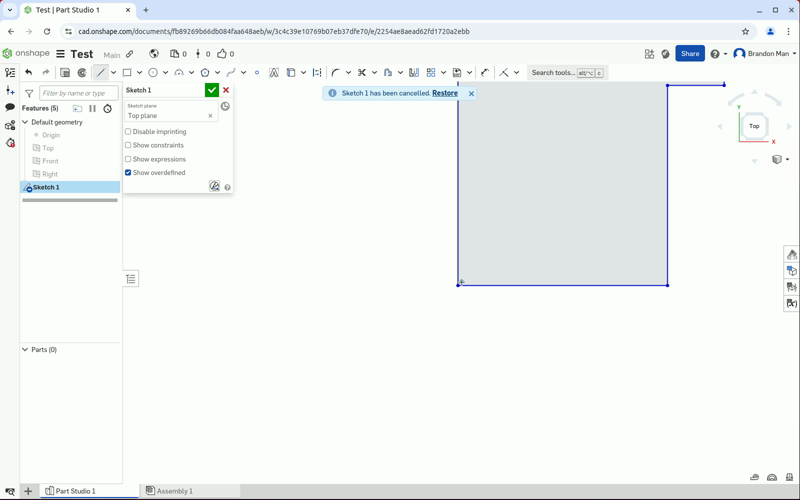
scroll(-6)
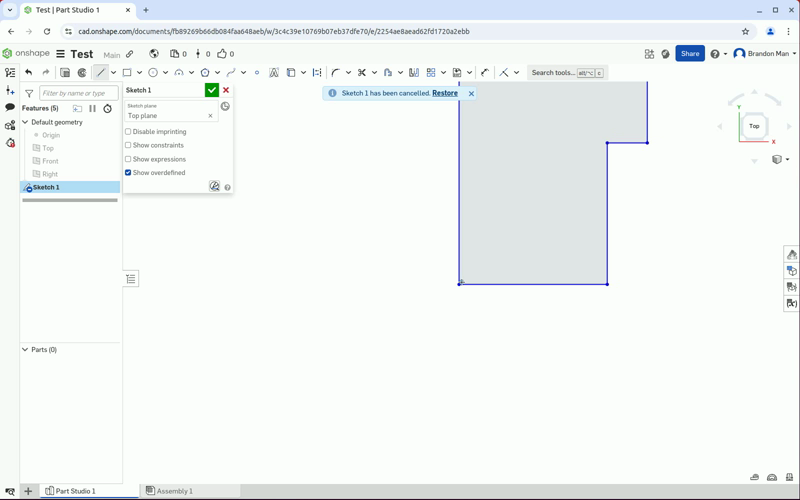
scroll(-6)
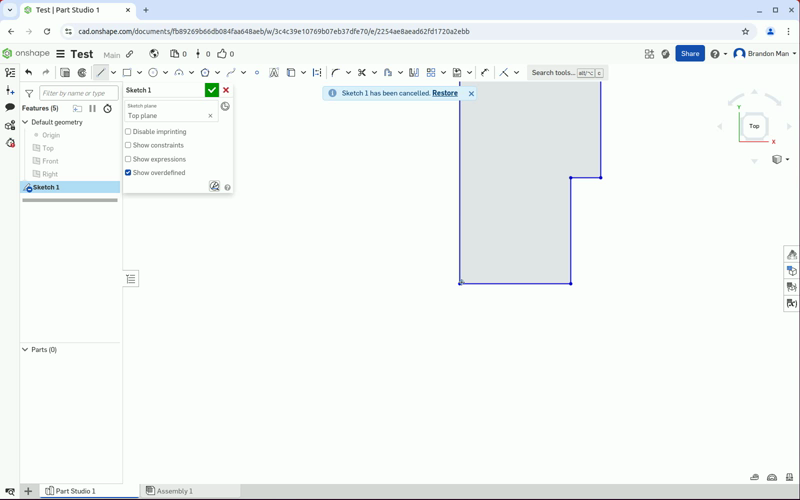
scroll(-6)
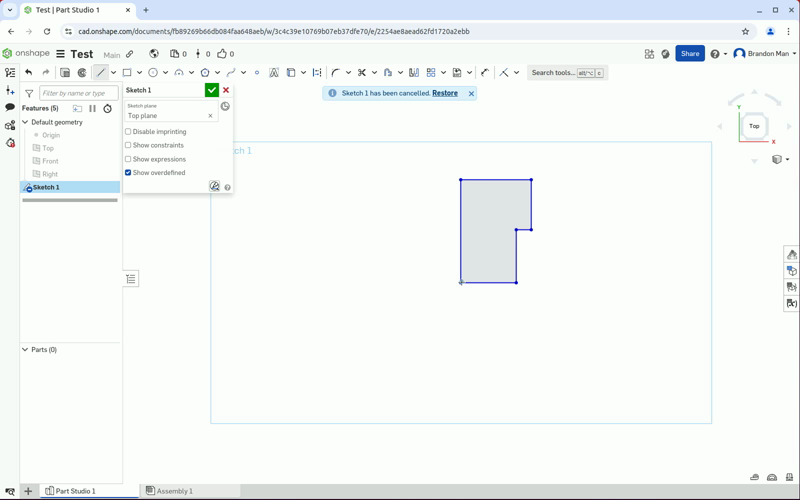
key_up(shift)
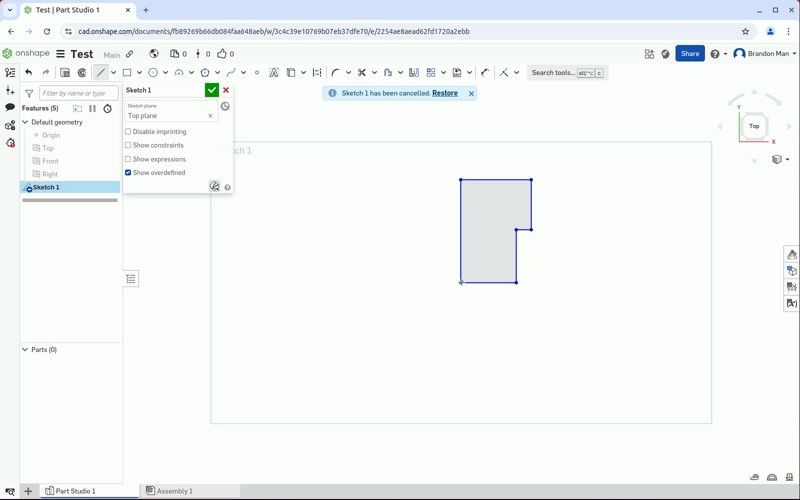
key_down(shift)
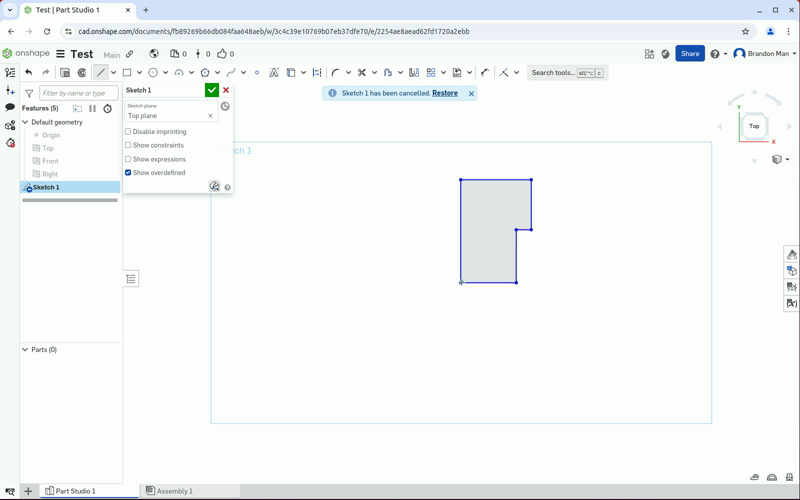
mouse_move(492, 281)
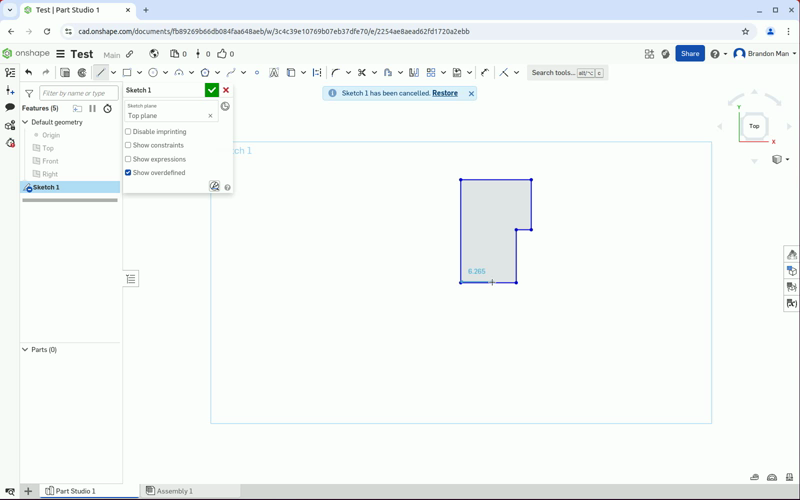
mouse_move(515, 281)
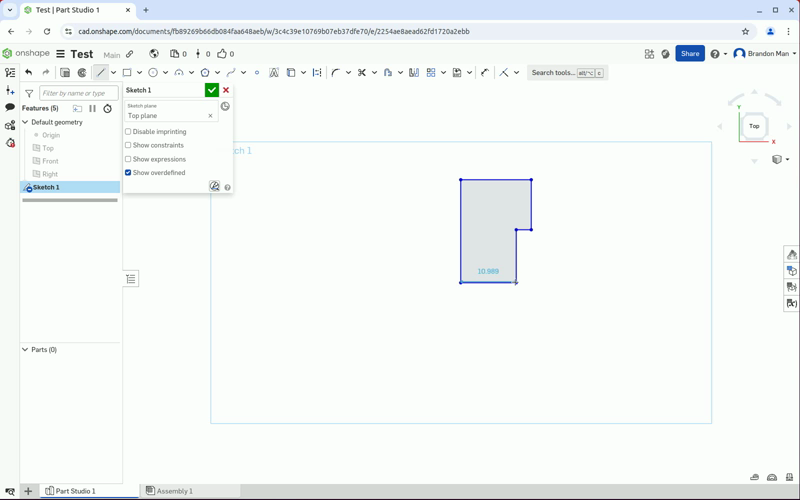
scroll(6)
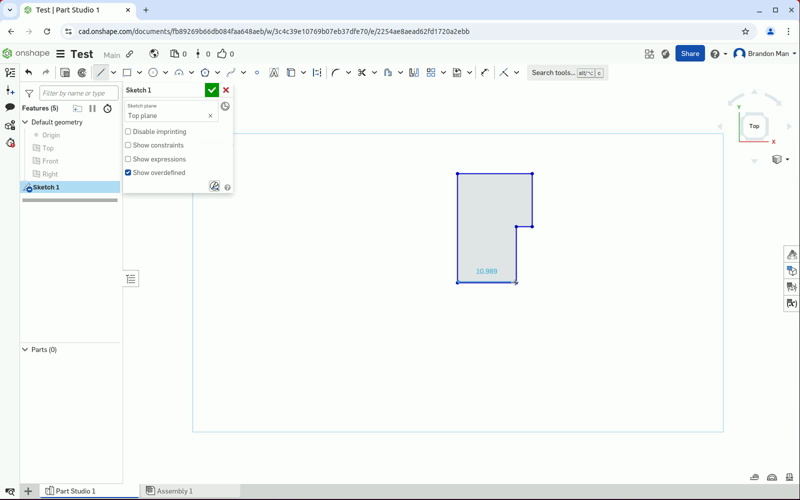
scroll(6)
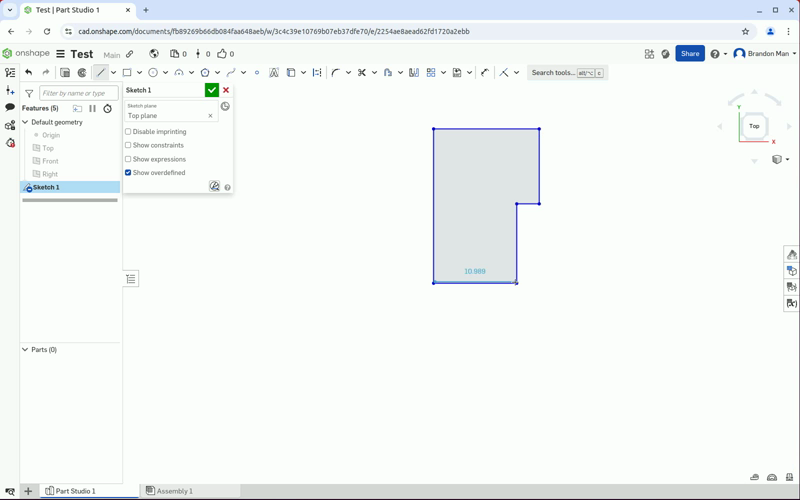
scroll(6)
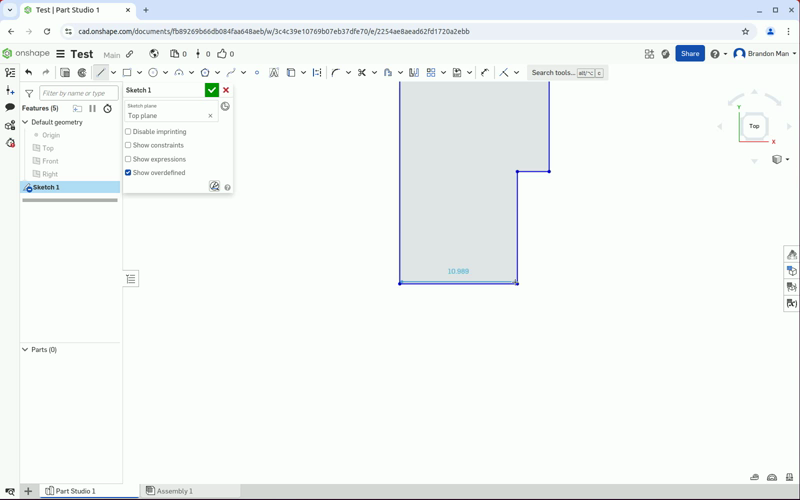
scroll(6)
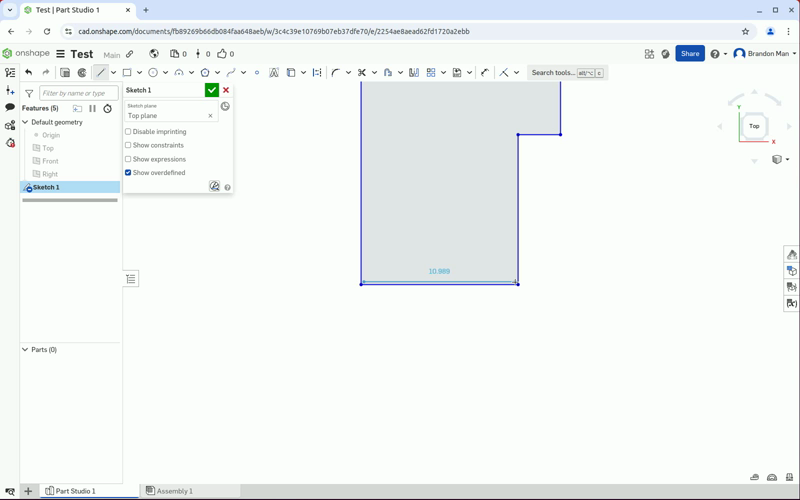
scroll(6)
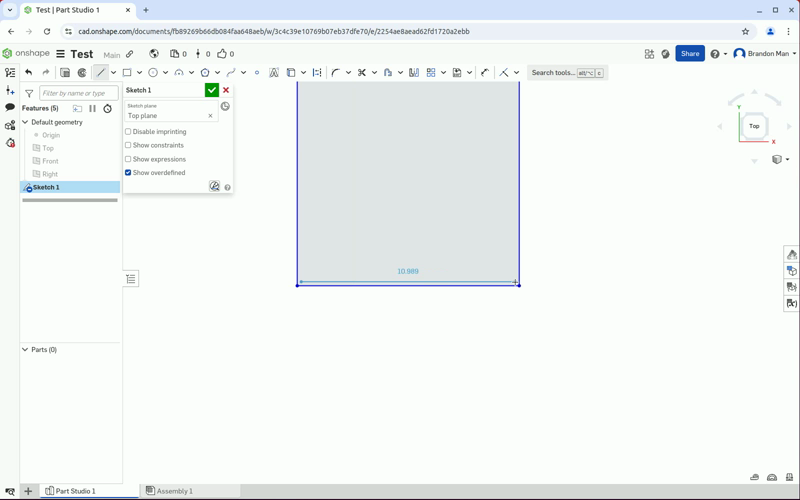
scroll(6)
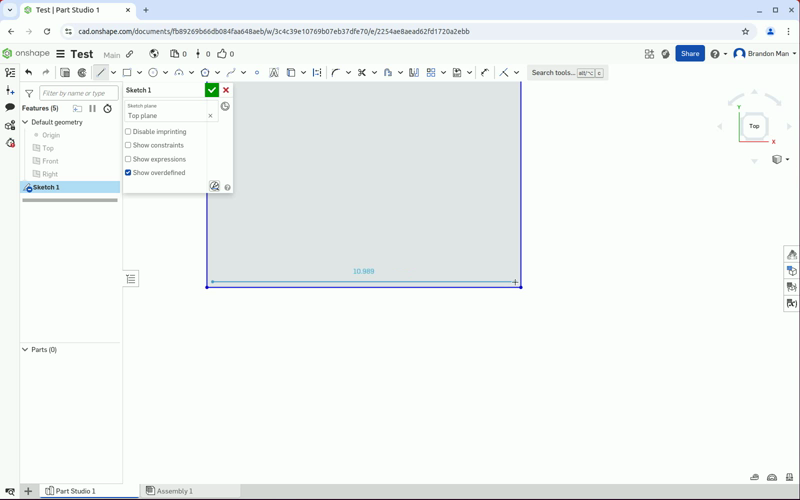
scroll(6)
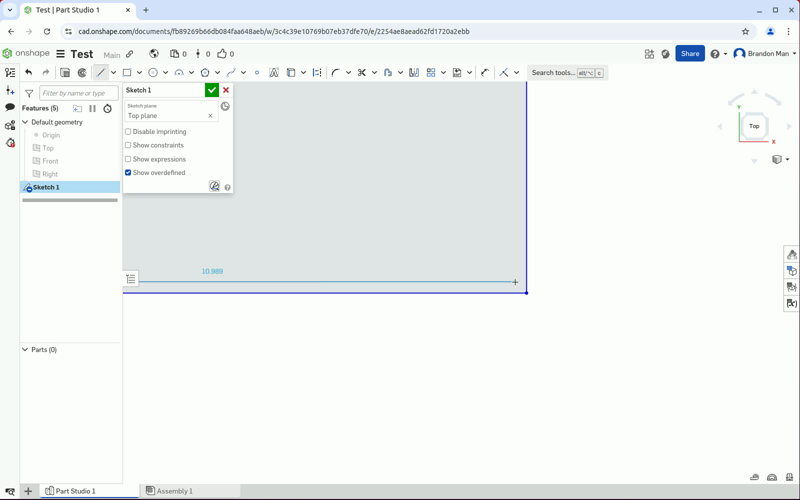
click(515, 281)
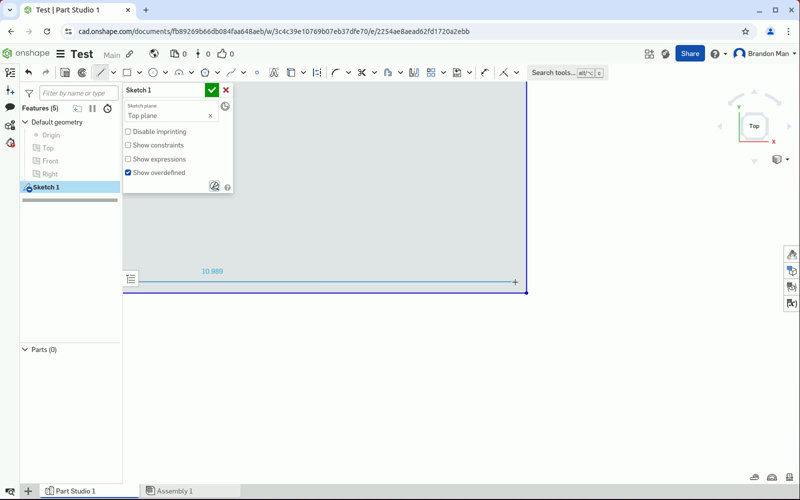
scroll(-6)
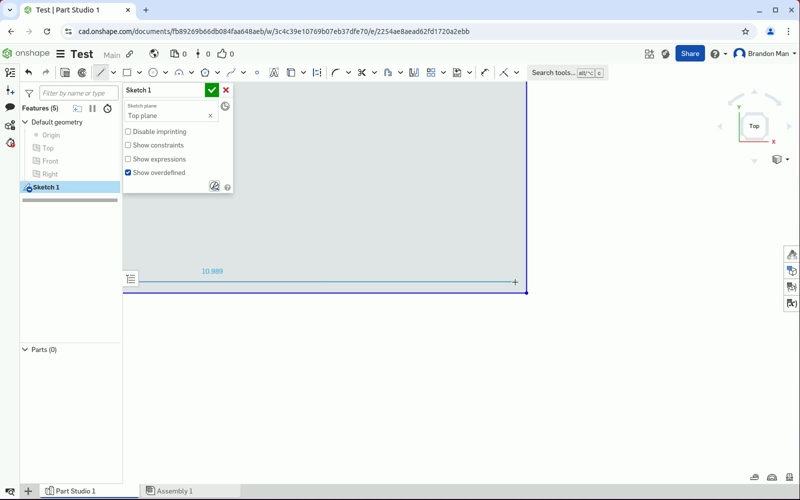
scroll(-6)
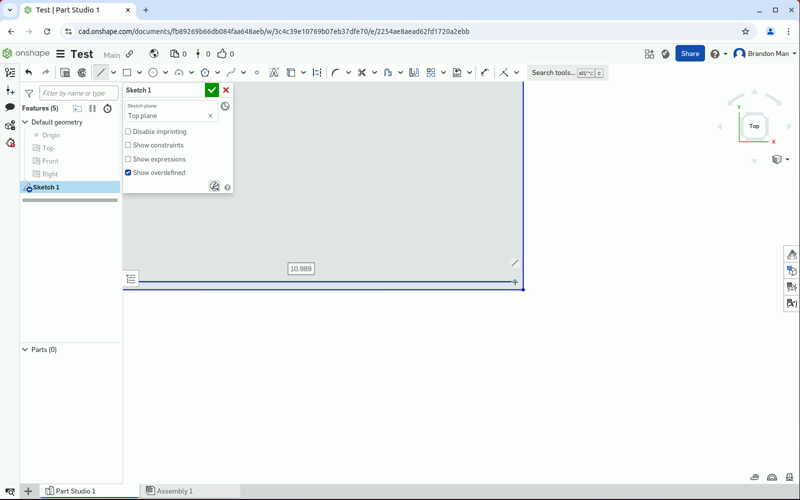
scroll(-6)
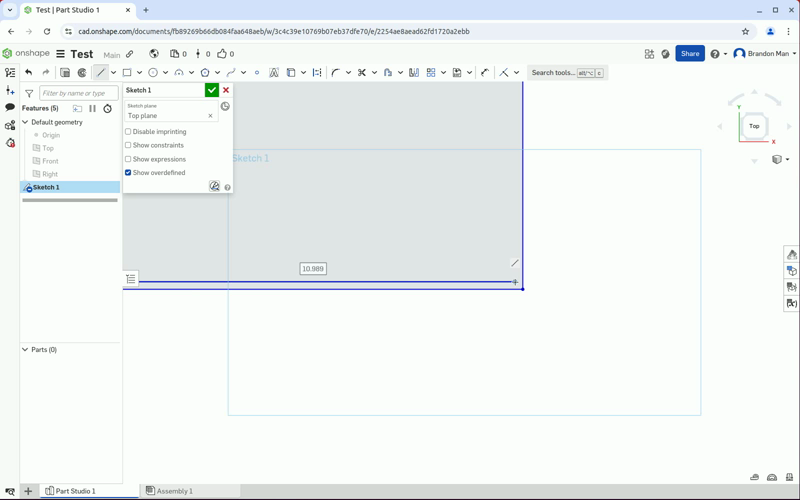
scroll(-6)
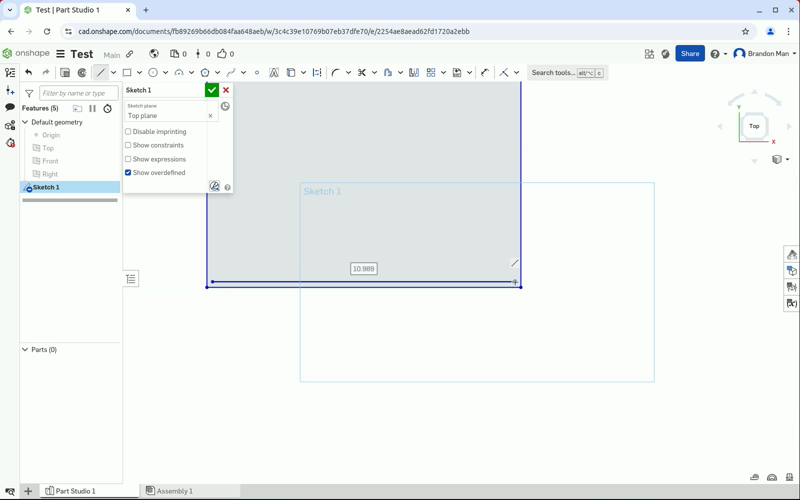
scroll(-6)
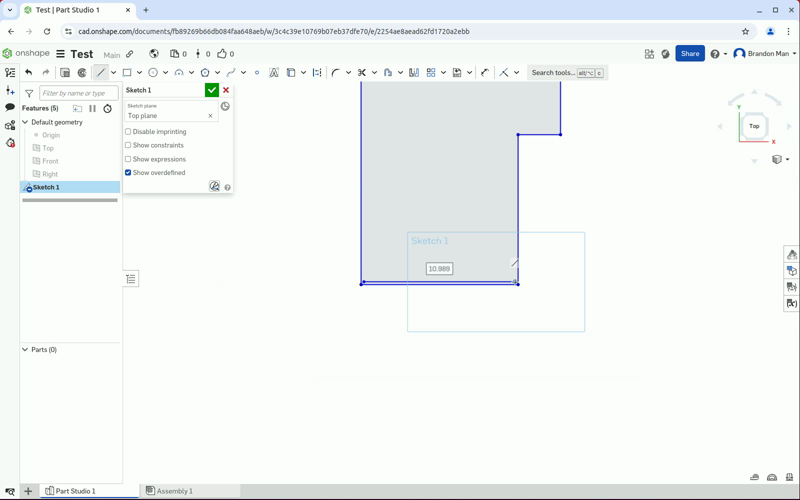
scroll(-6)
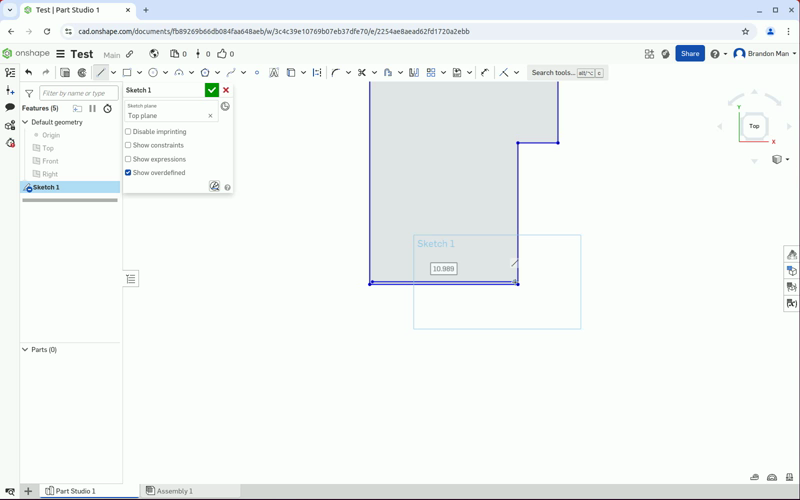
scroll(-6)
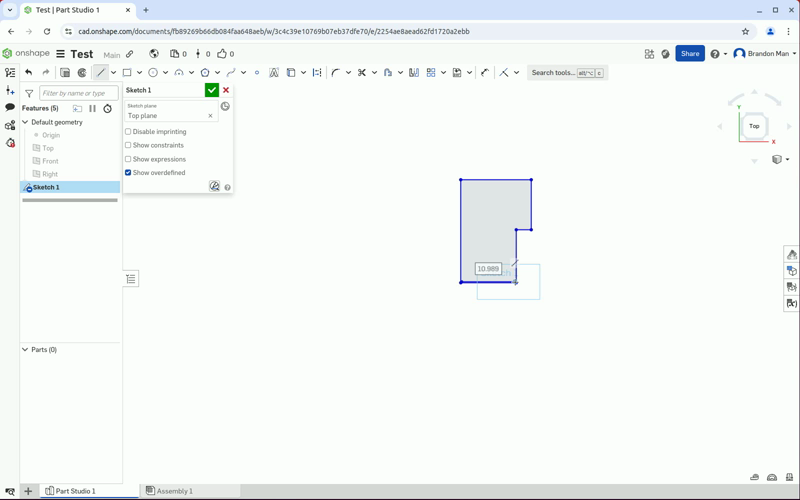
key_up(shift)
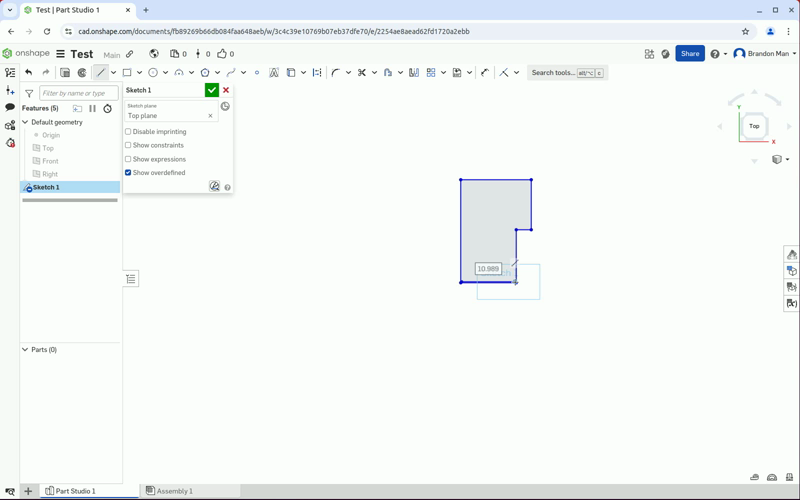
key_down(shift)
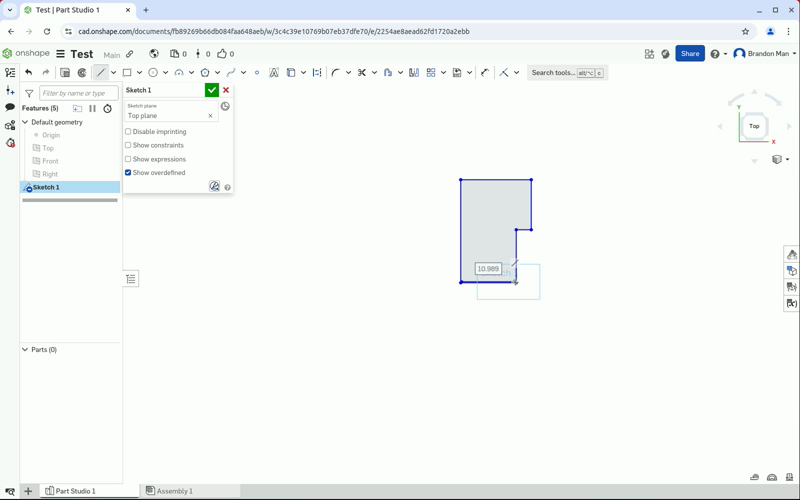
mouse_move(545, 281)
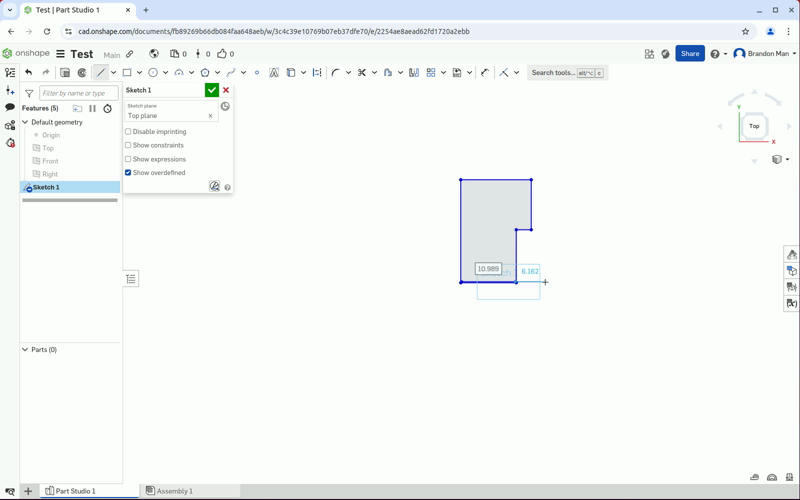
mouse_move(515, 228)
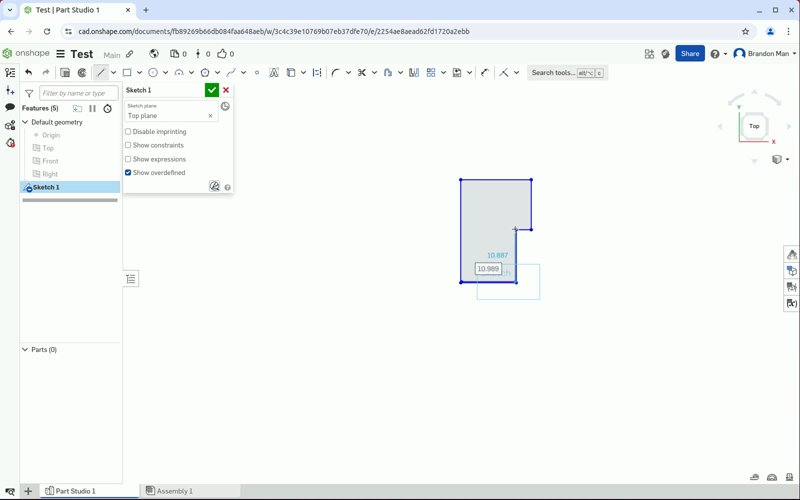
scroll(6)
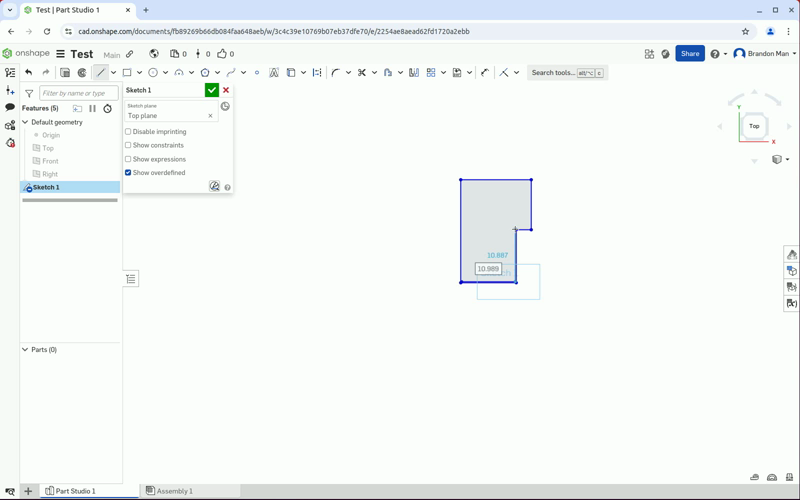
scroll(6)
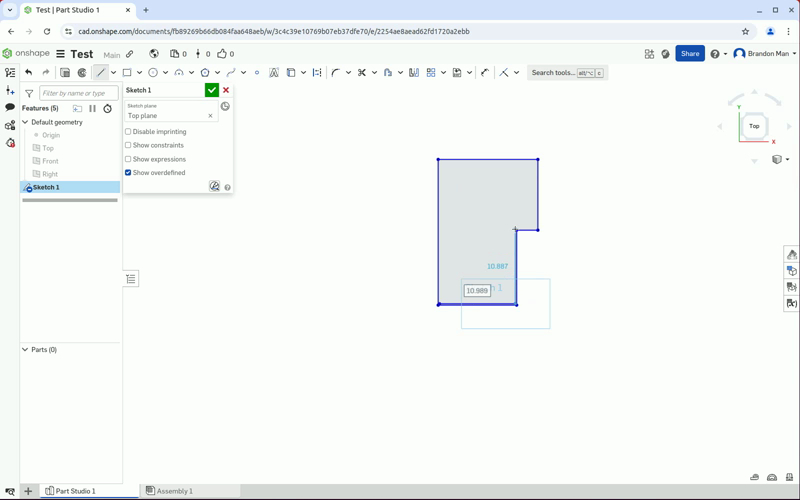
scroll(6)
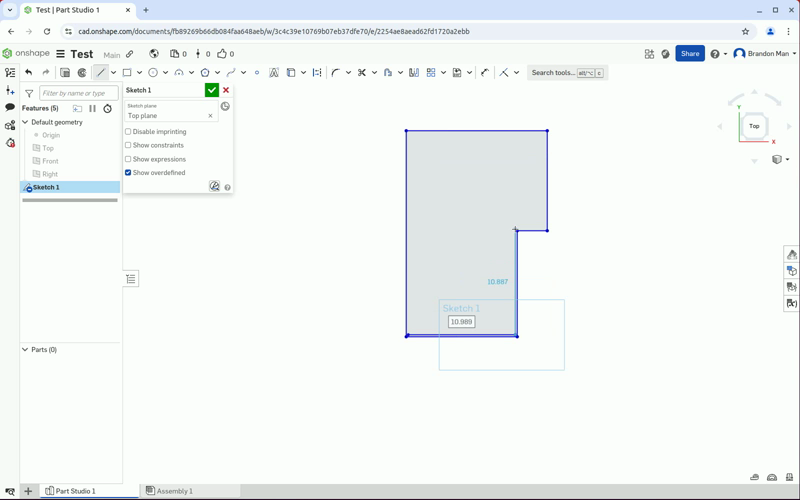
scroll(6)
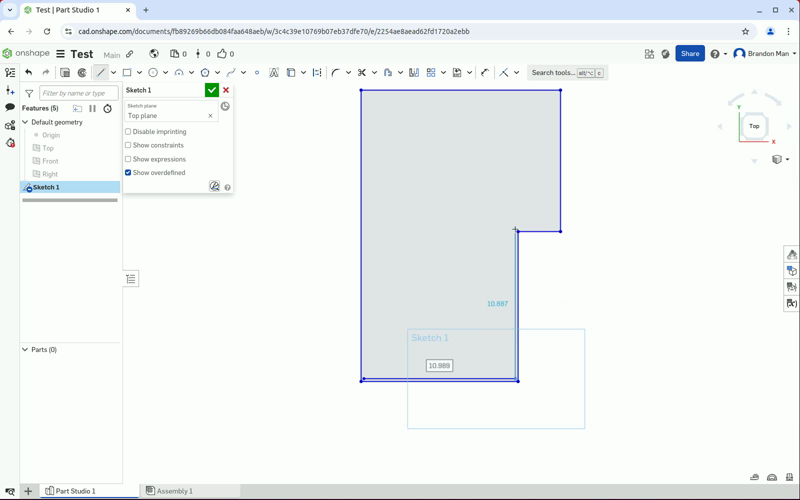
scroll(6)
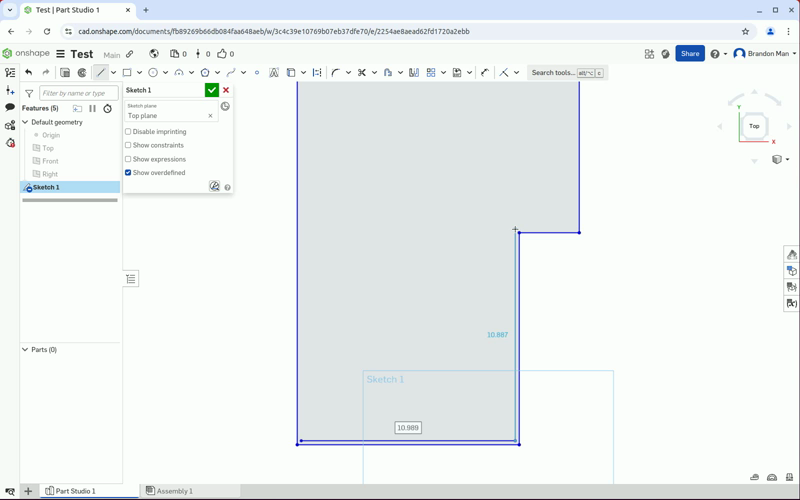
scroll(6)
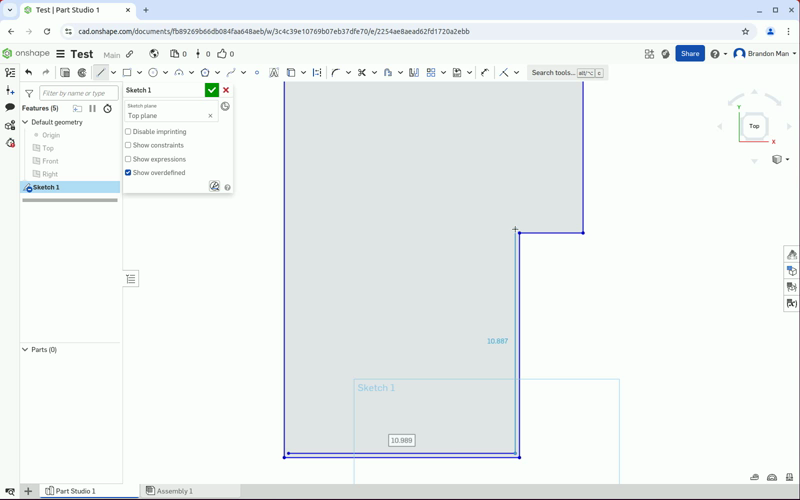
scroll(6)
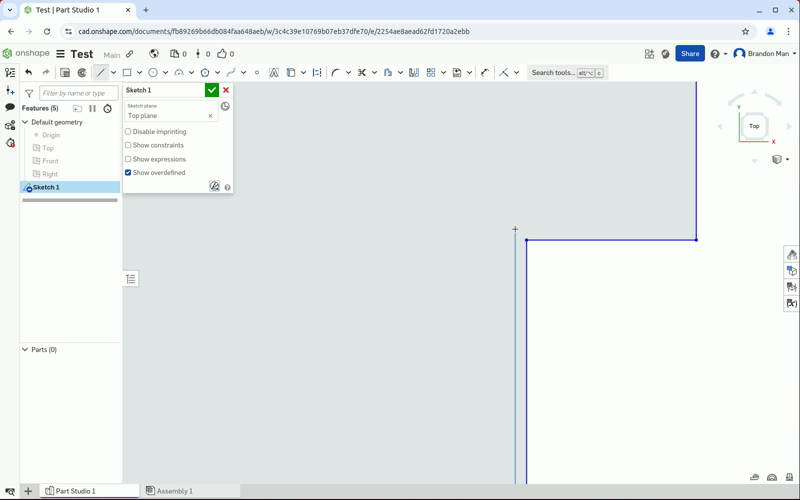
click(515, 228)
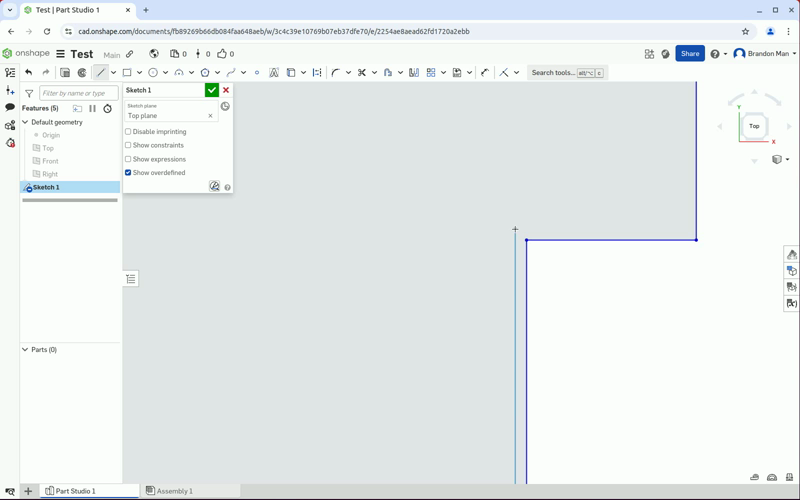
scroll(-6)
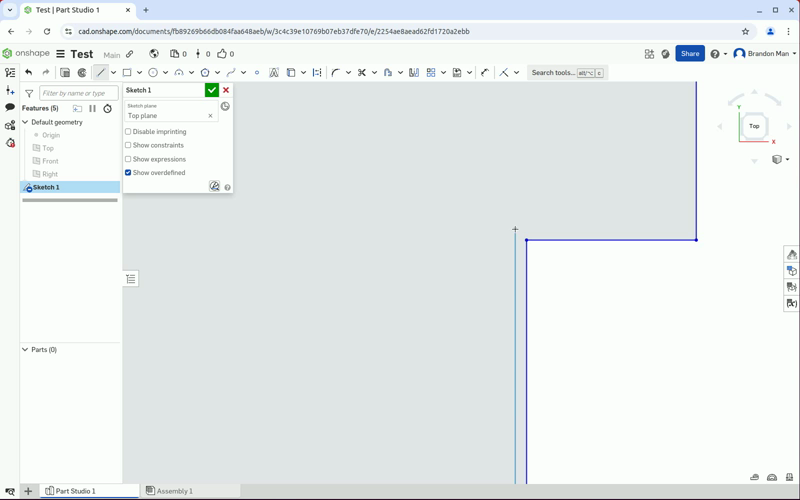
scroll(-6)
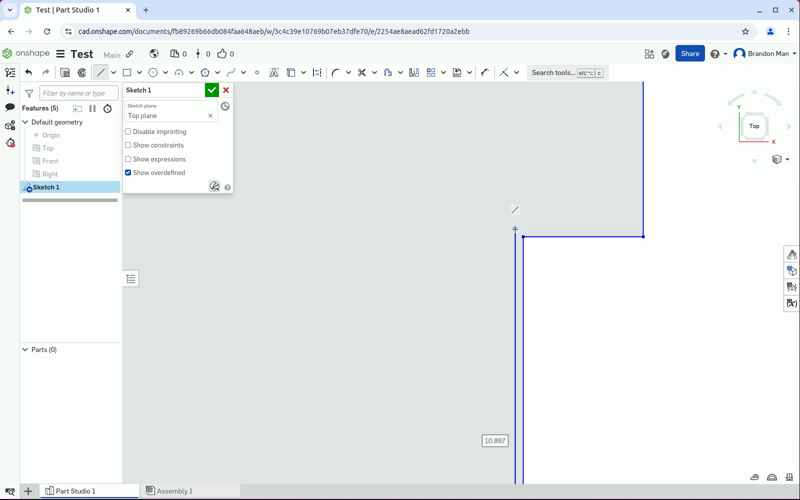
scroll(-6)
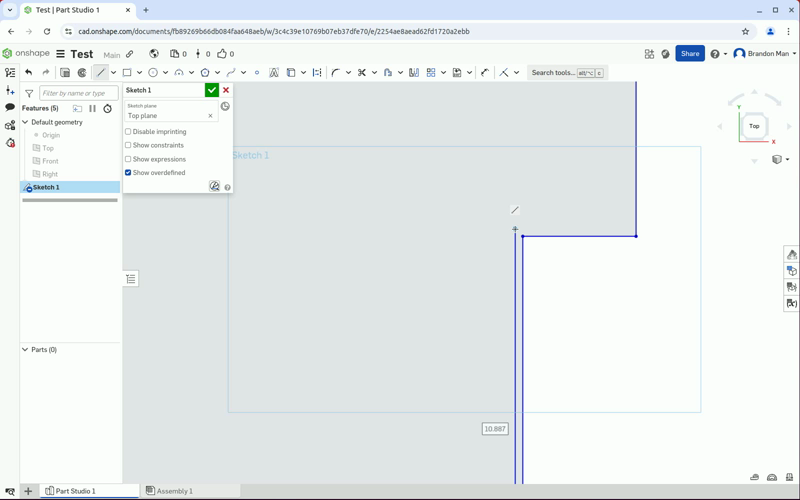
scroll(-6)
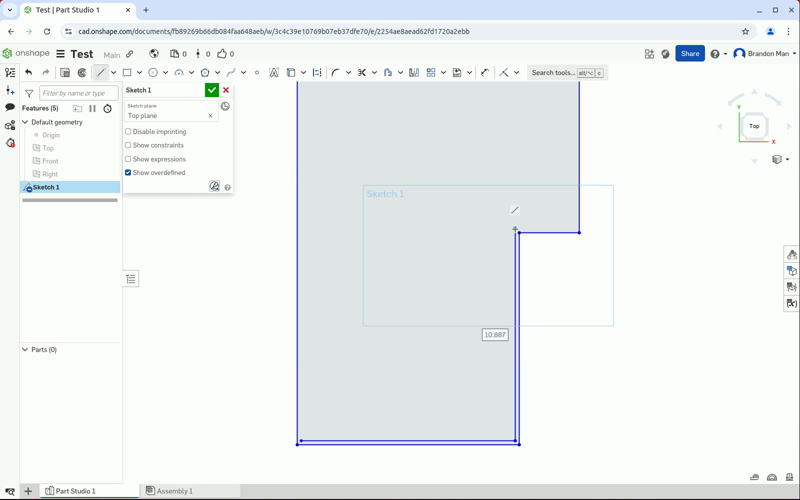
scroll(-6)
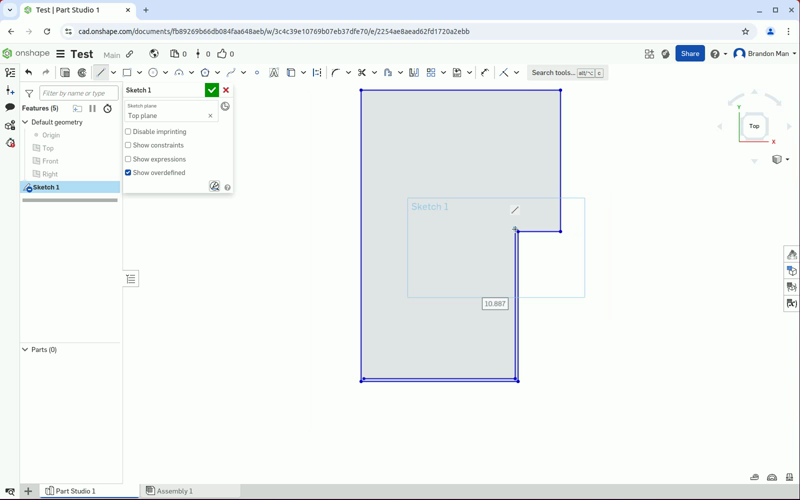
scroll(-6)
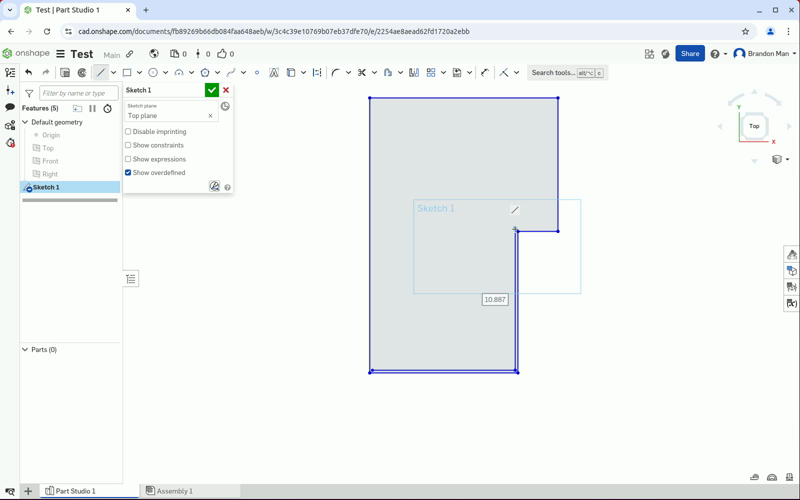
scroll(-6)
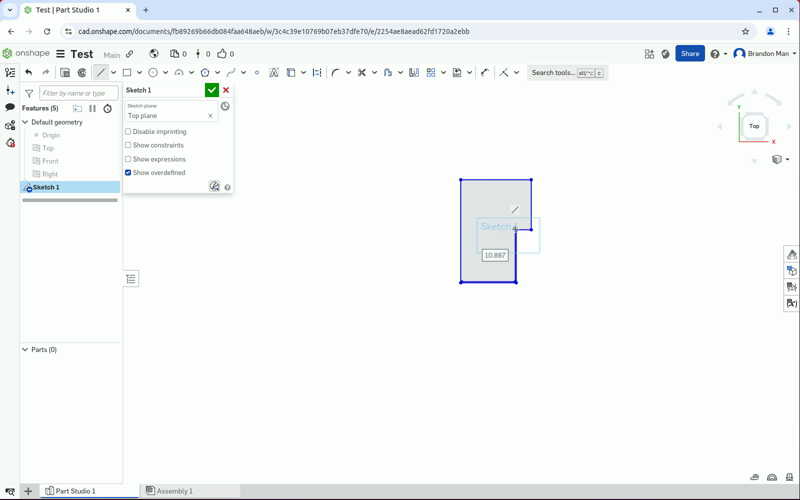
key_up(shift)
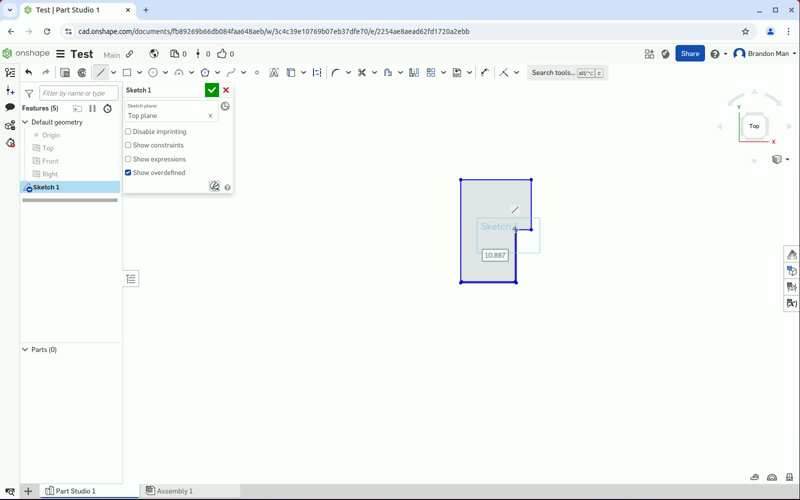
key_down(shift)
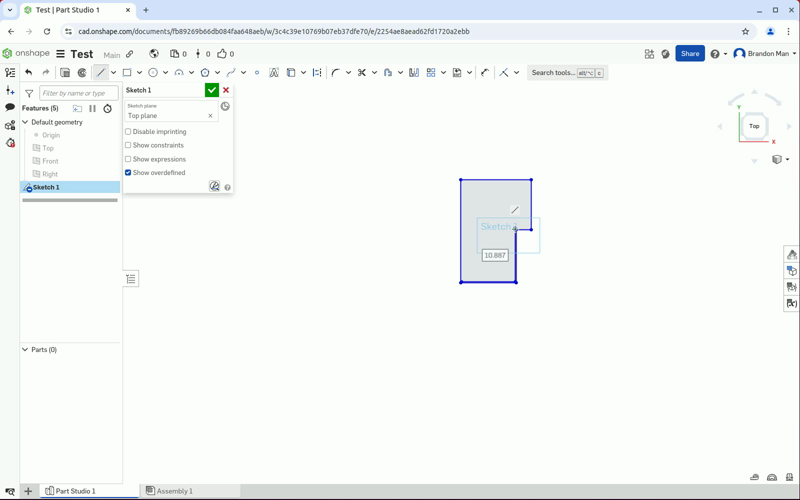
mouse_move(545, 228)
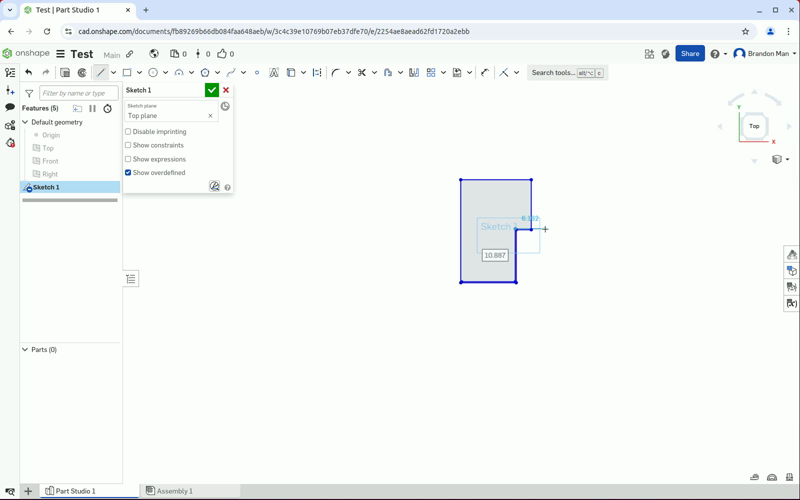
mouse_move(530, 228)
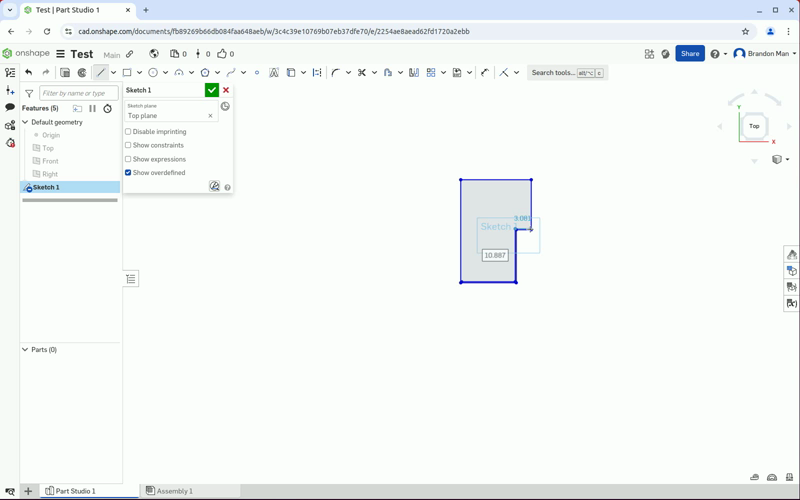
scroll(6)
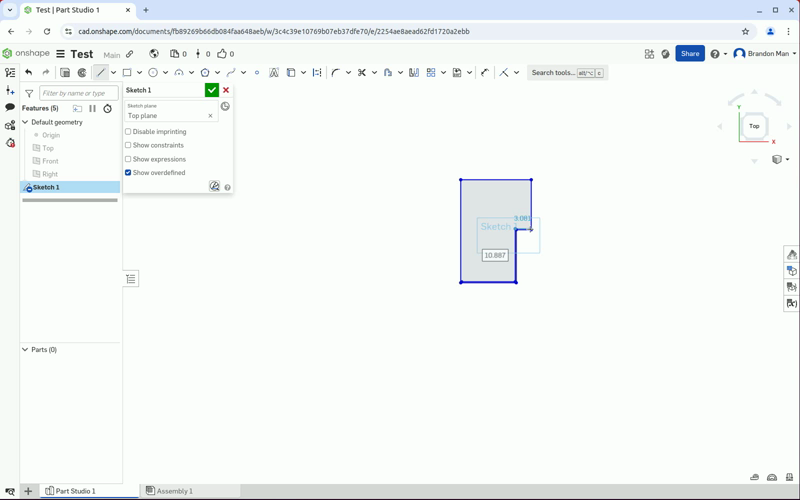
scroll(6)
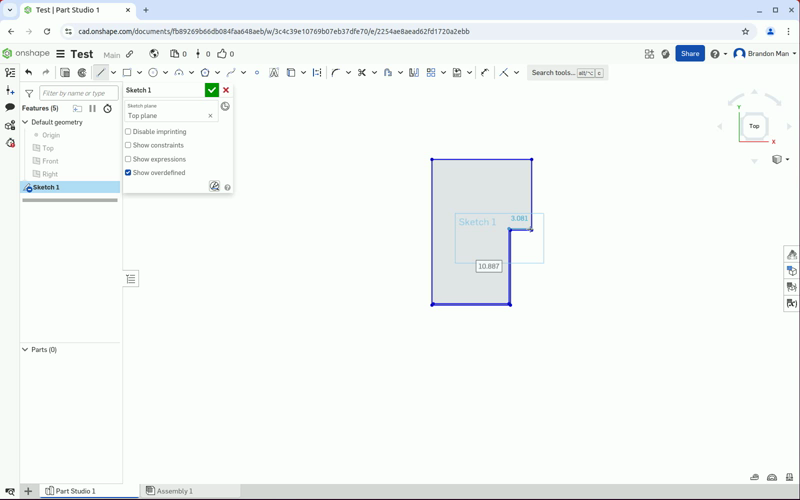
scroll(6)
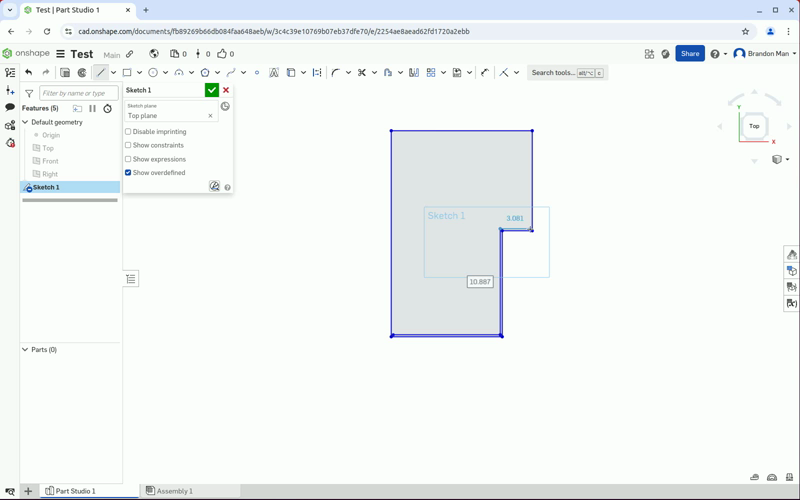
scroll(6)
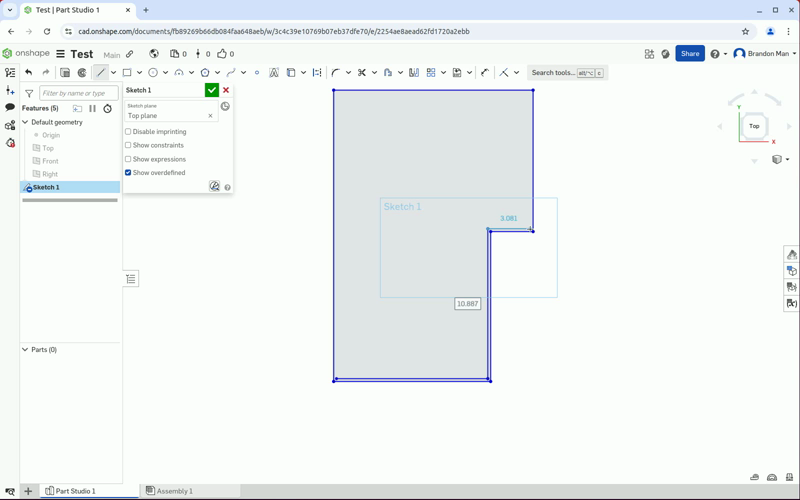
scroll(6)
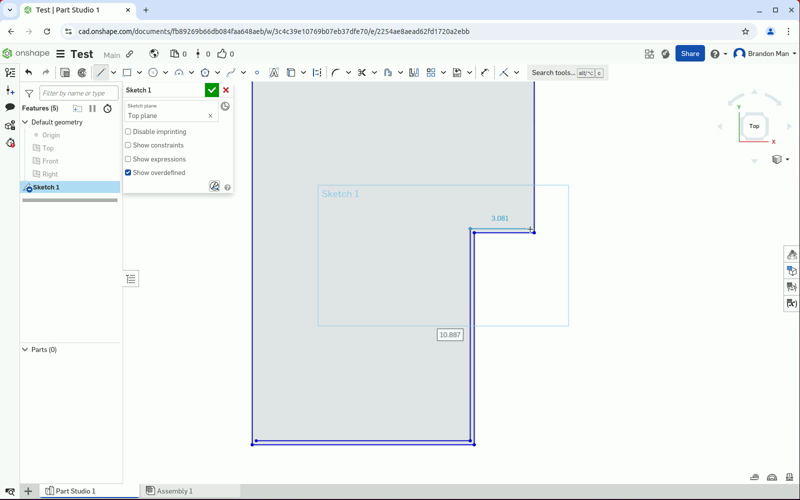
scroll(6)
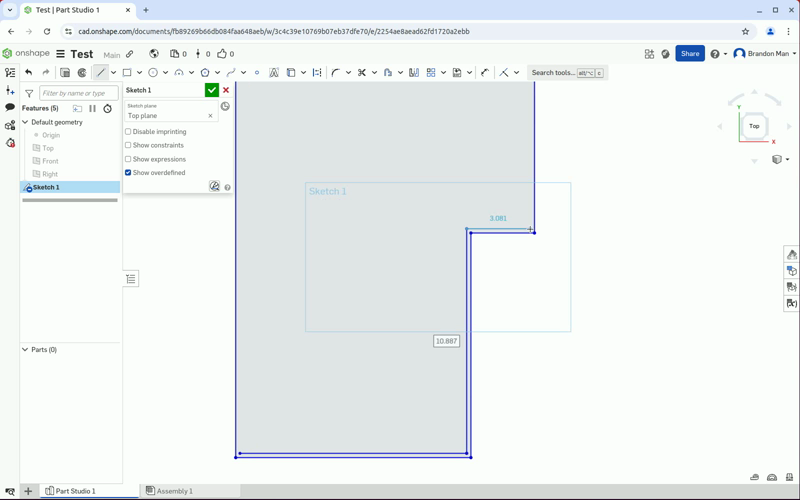
scroll(6)
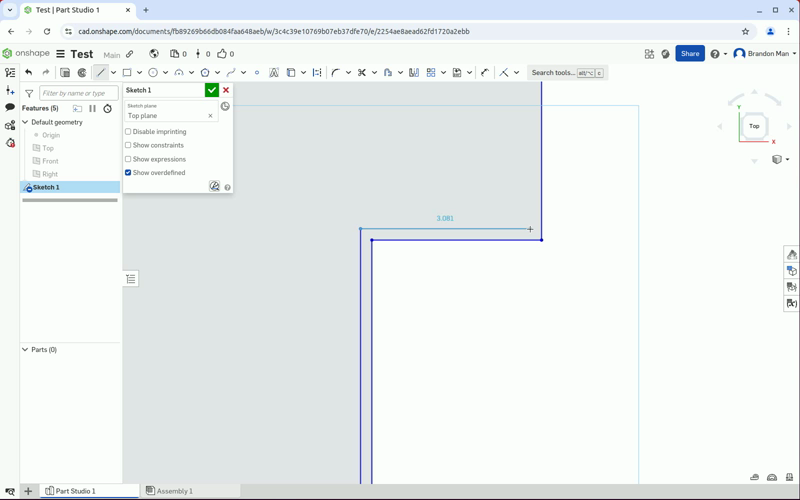
click(530, 228)
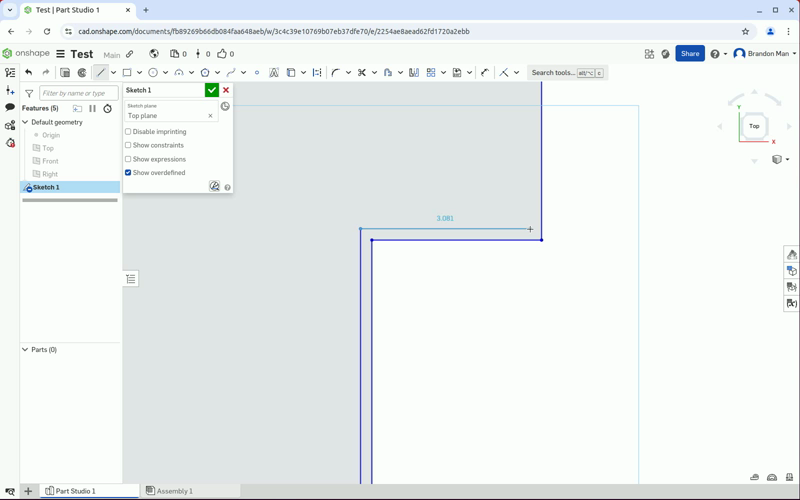
scroll(-6)
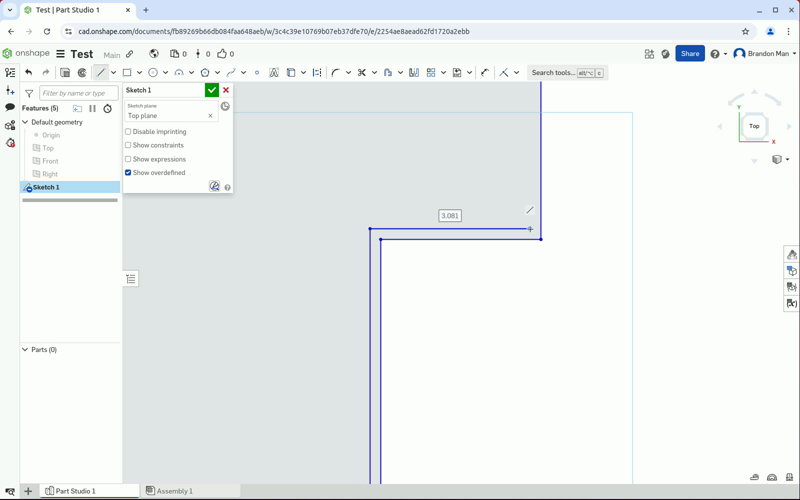
scroll(-6)
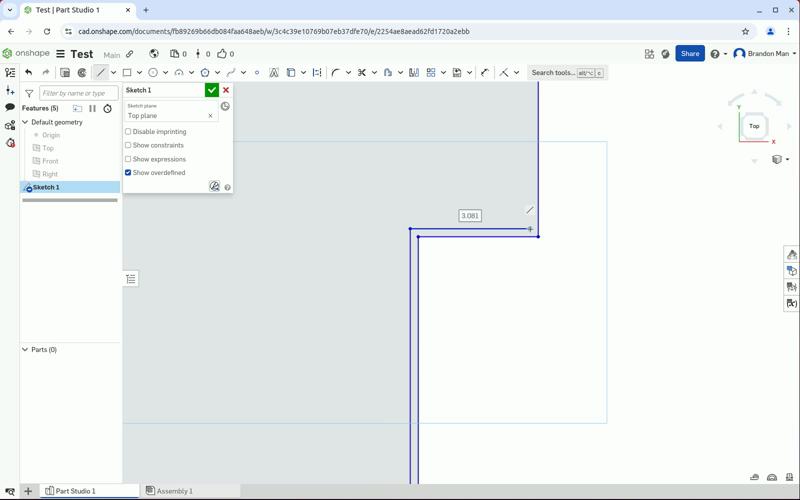
scroll(-6)
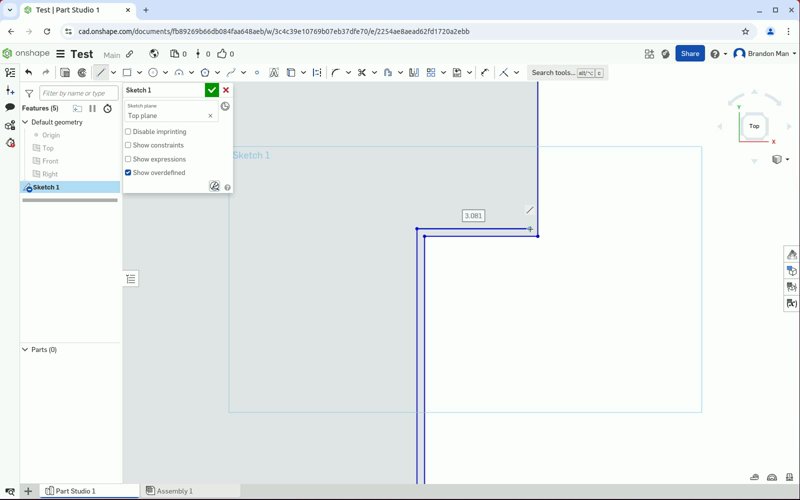
scroll(-6)
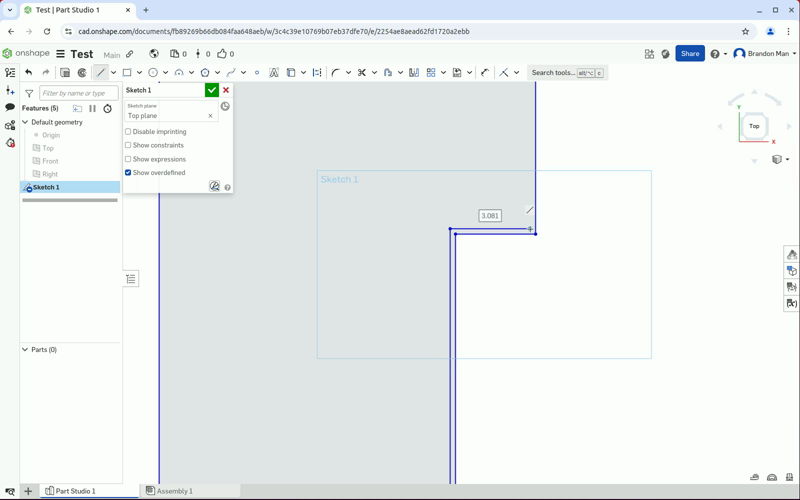
scroll(-6)
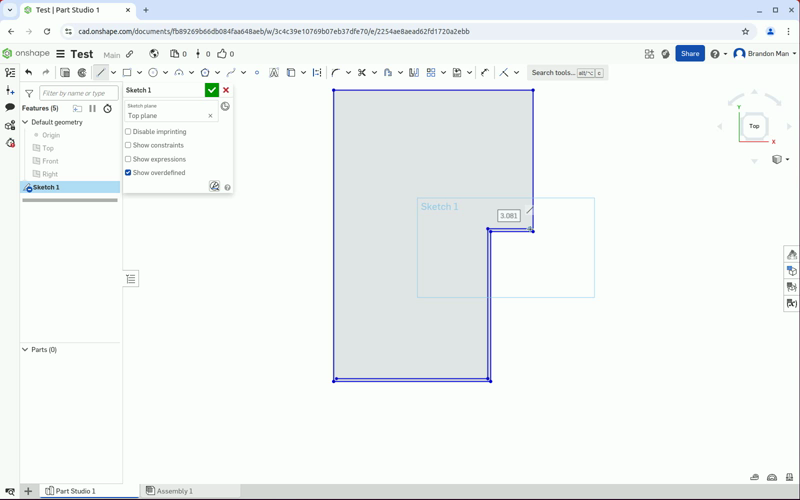
scroll(-6)
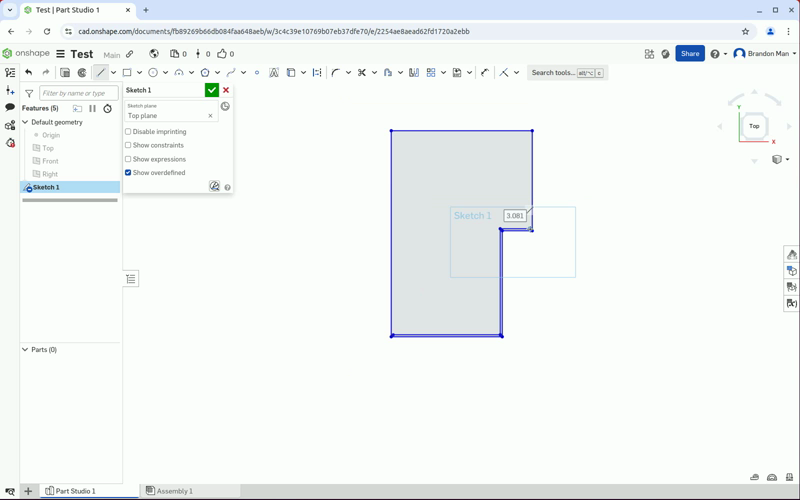
scroll(-6)
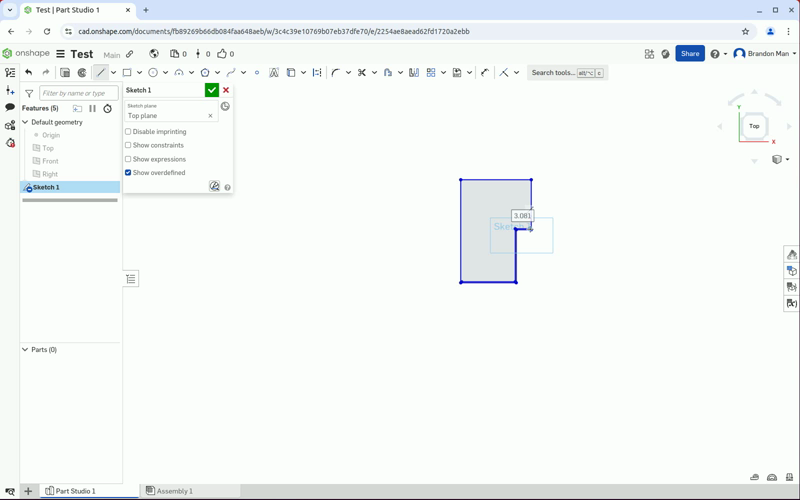
key_up(shift)
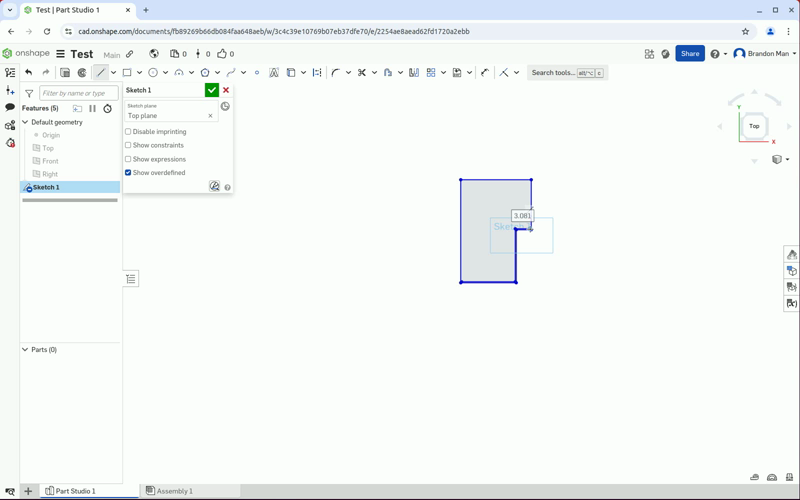
key_down(shift)
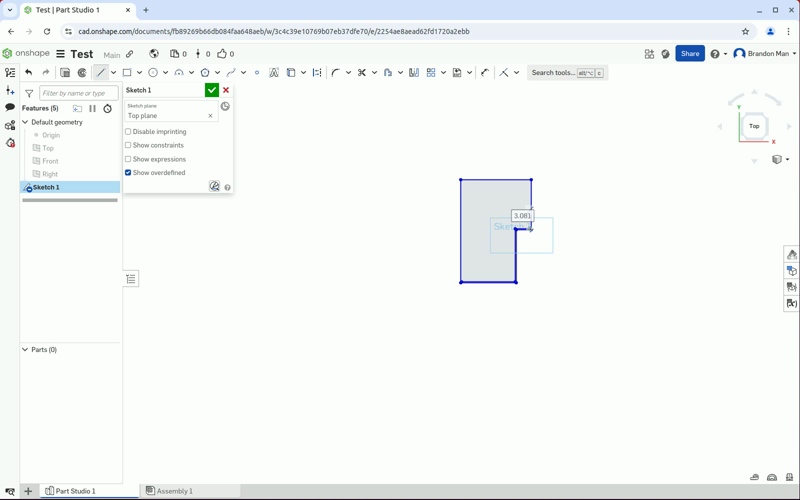
mouse_move(560, 228)
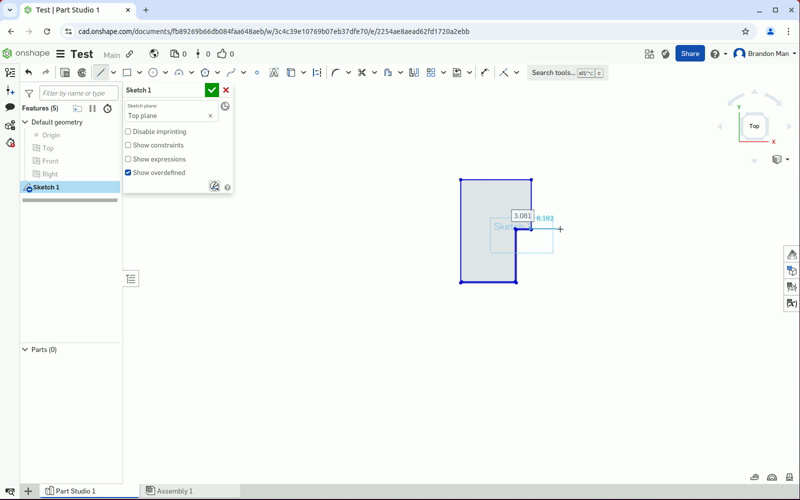
mouse_move(530, 180)
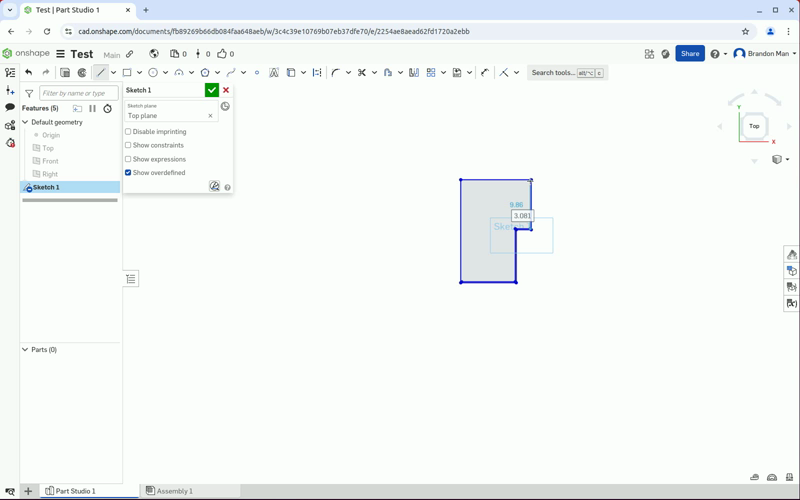
scroll(6)
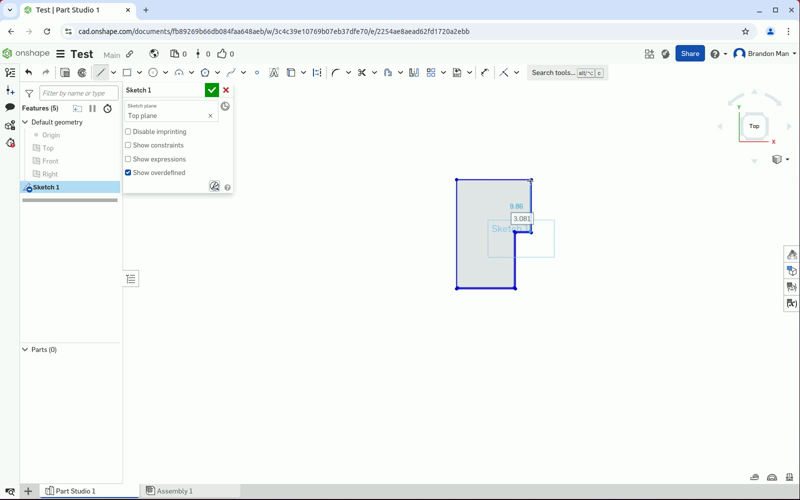
scroll(6)
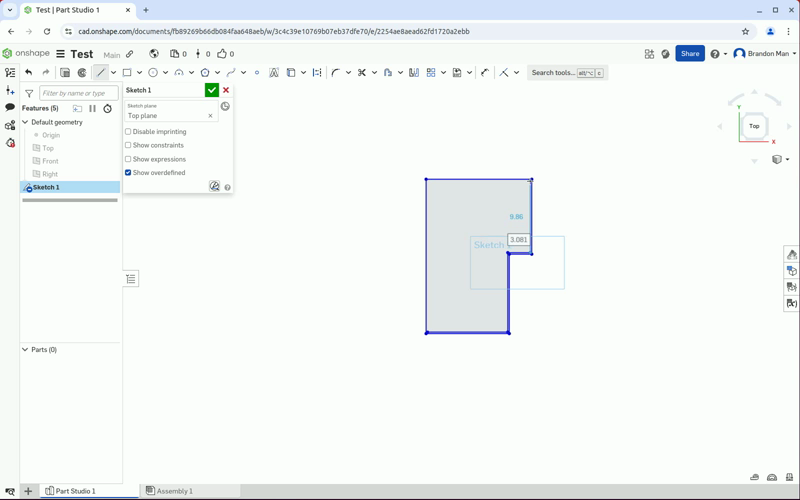
scroll(6)
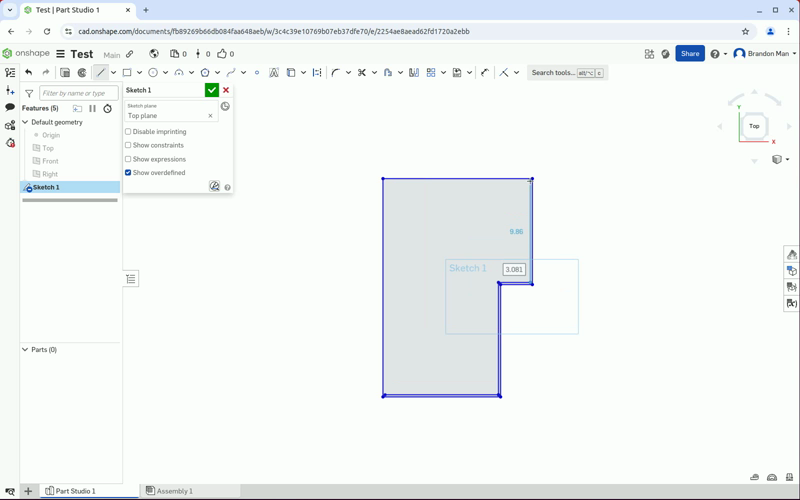
scroll(6)
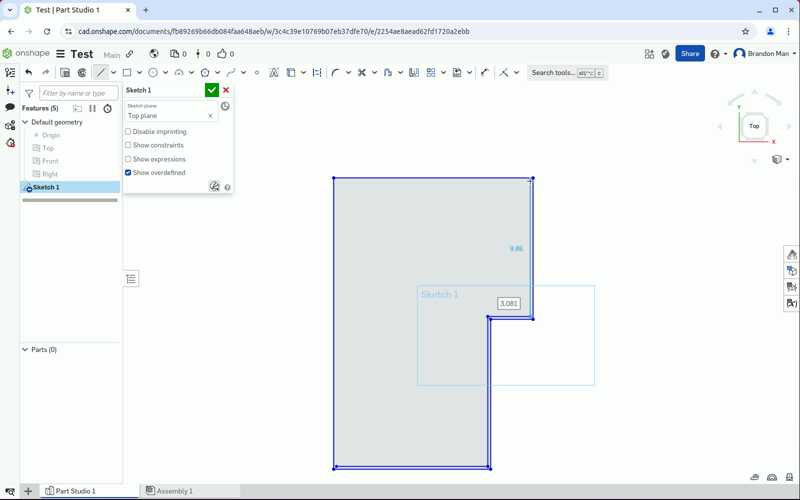
scroll(6)
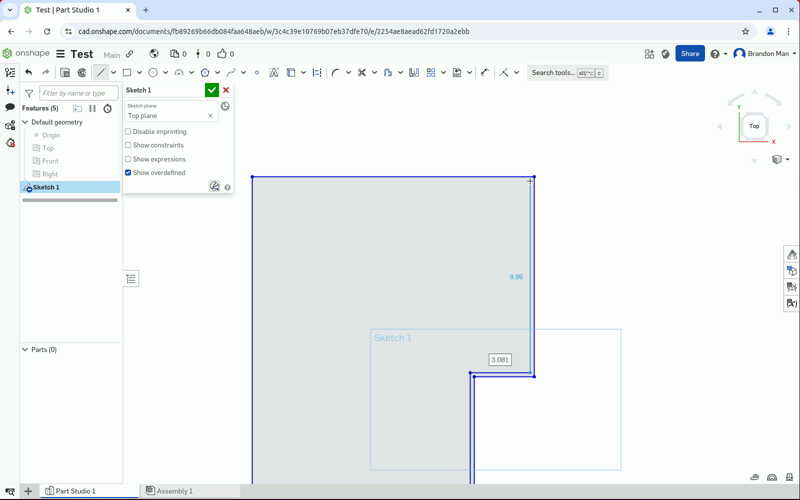
scroll(6)
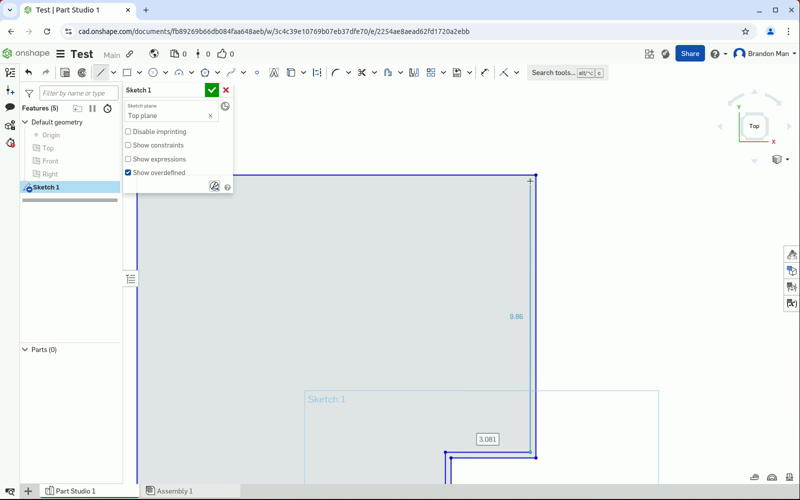
scroll(6)
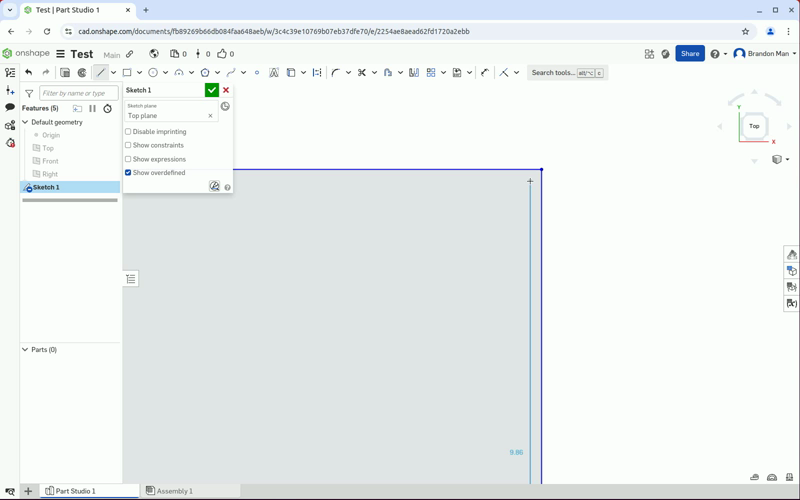
click(530, 180)
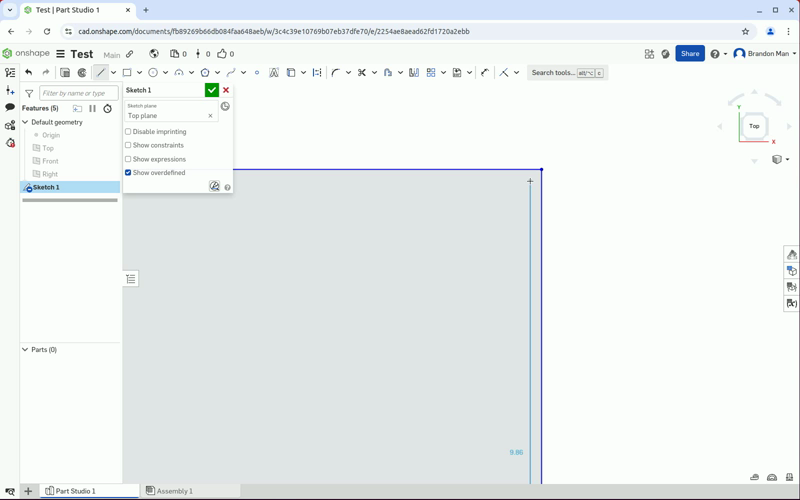
scroll(-6)
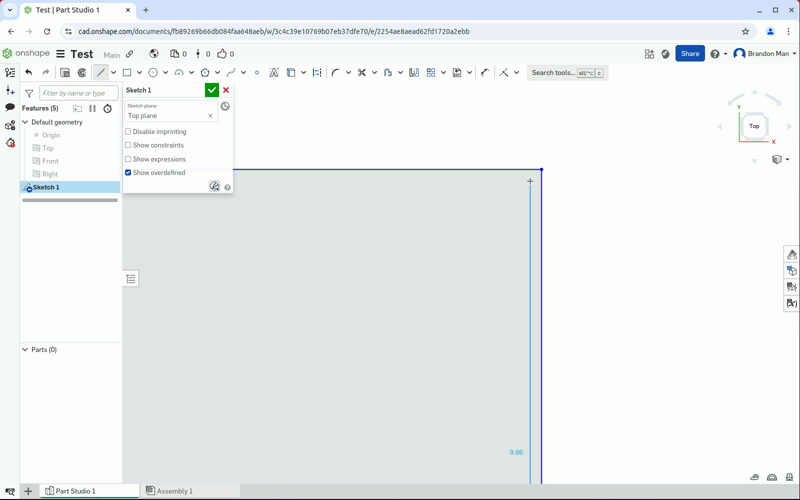
scroll(-6)
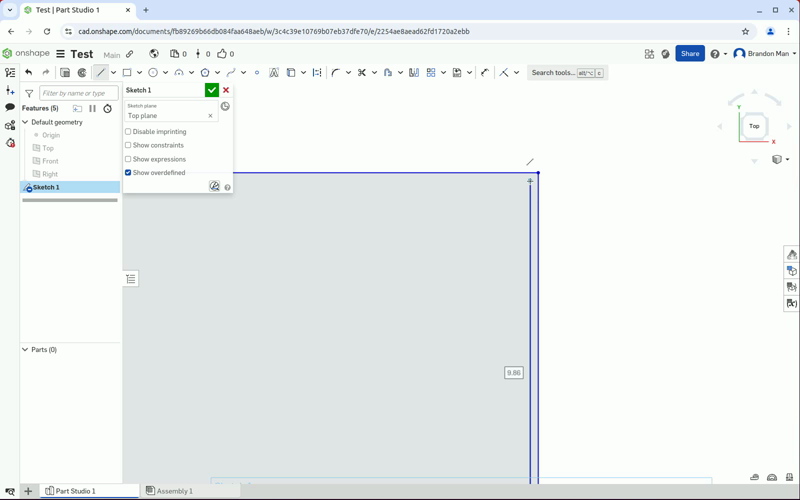
scroll(-6)
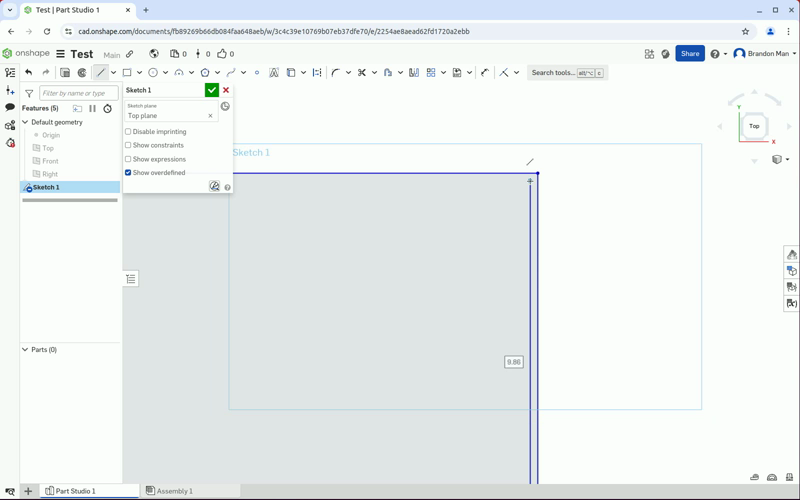
scroll(-6)
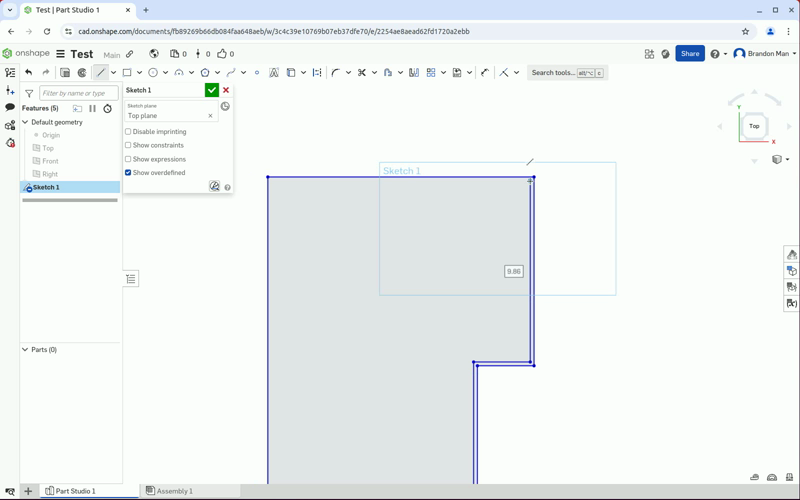
scroll(-6)
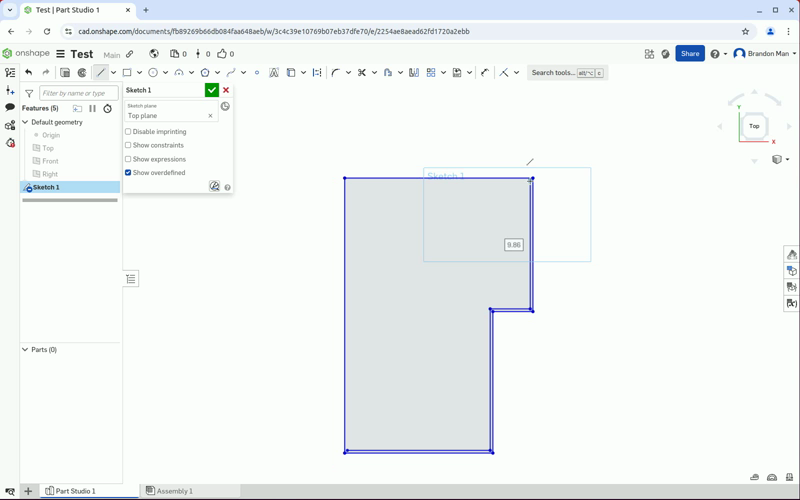
scroll(-6)
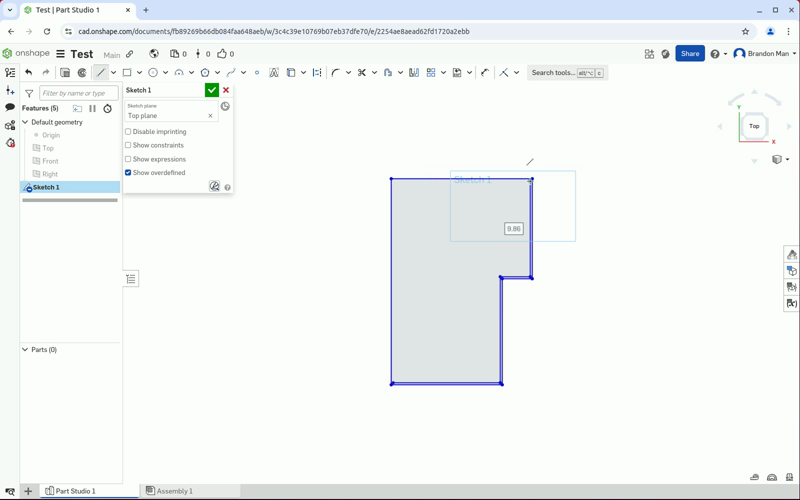
scroll(-6)
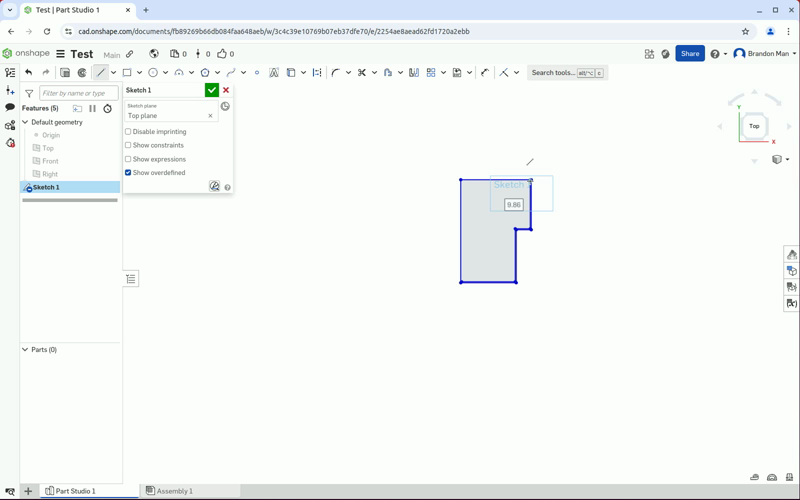
key_up(shift)
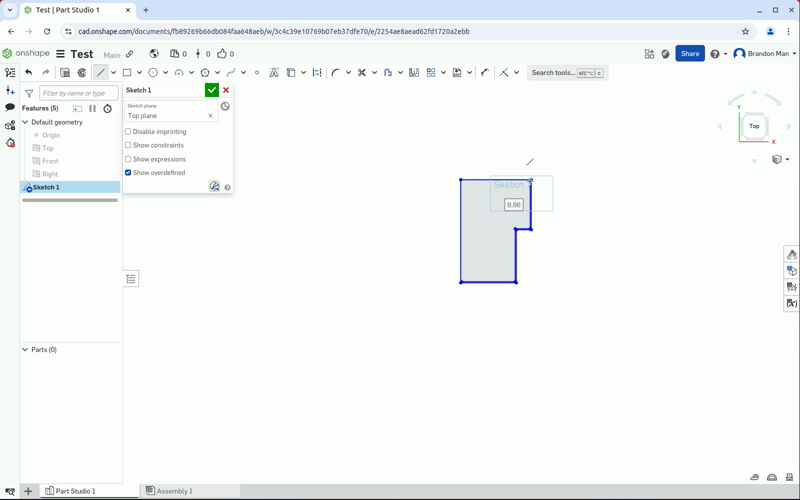
key_down(shift)
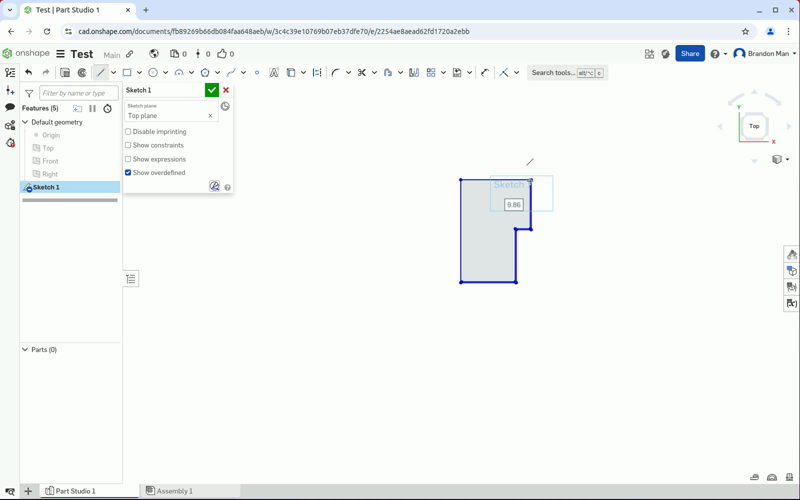
mouse_move(461, 180)
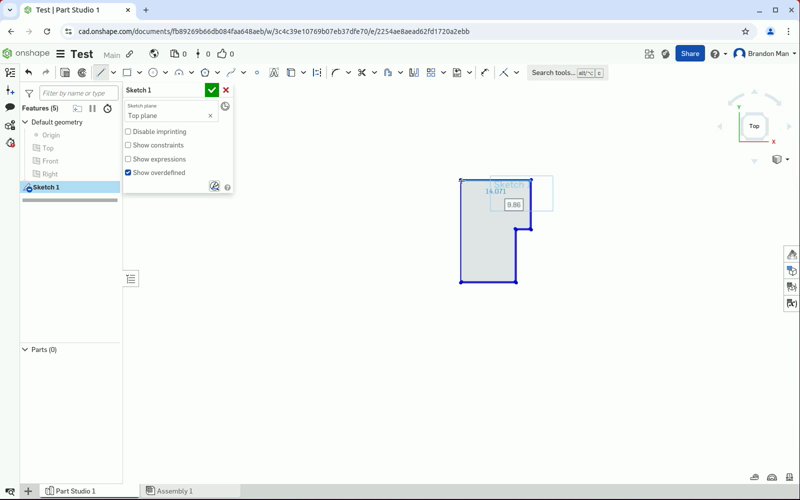
scroll(6)
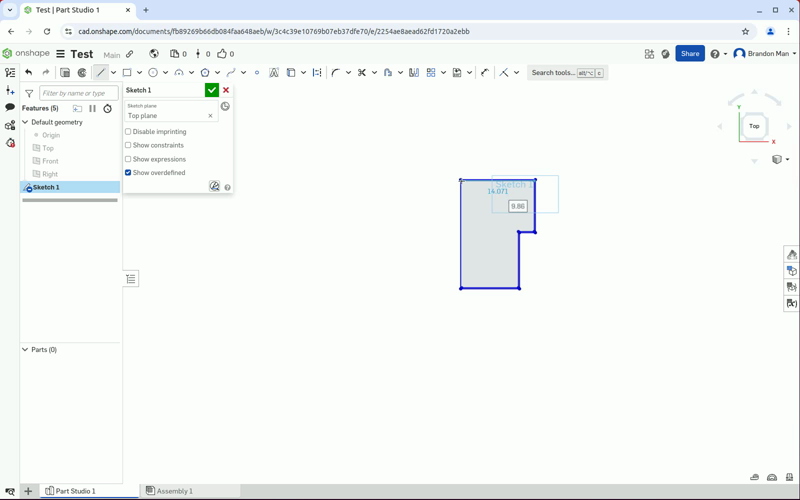
scroll(6)
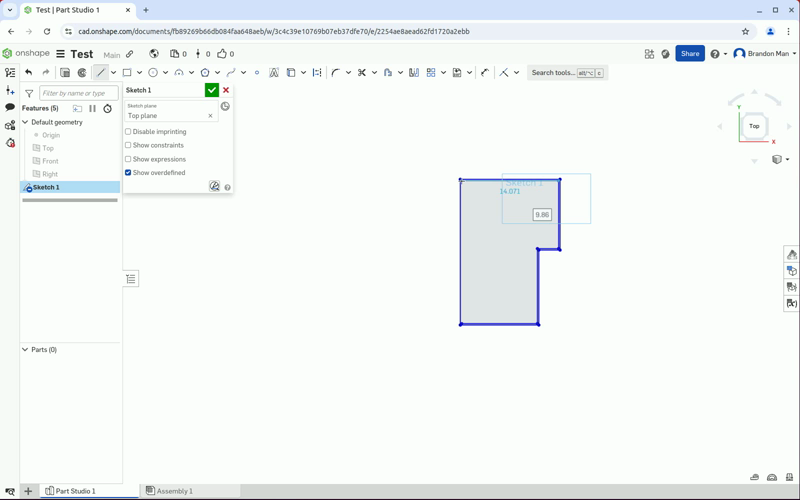
scroll(6)
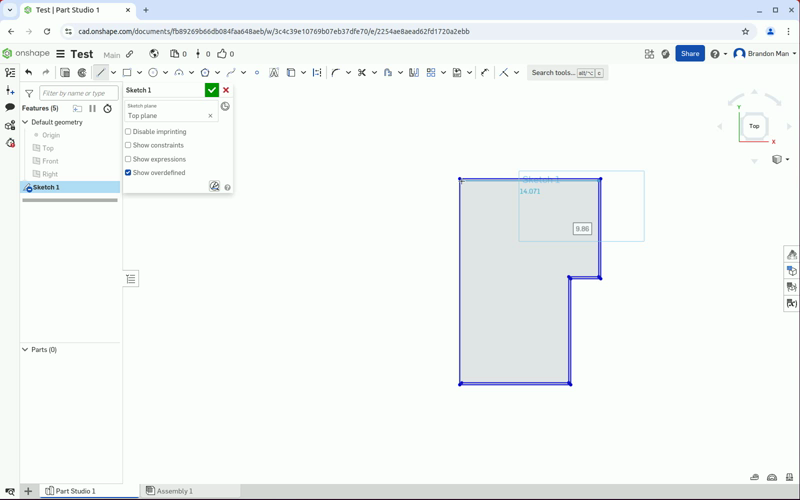
scroll(6)
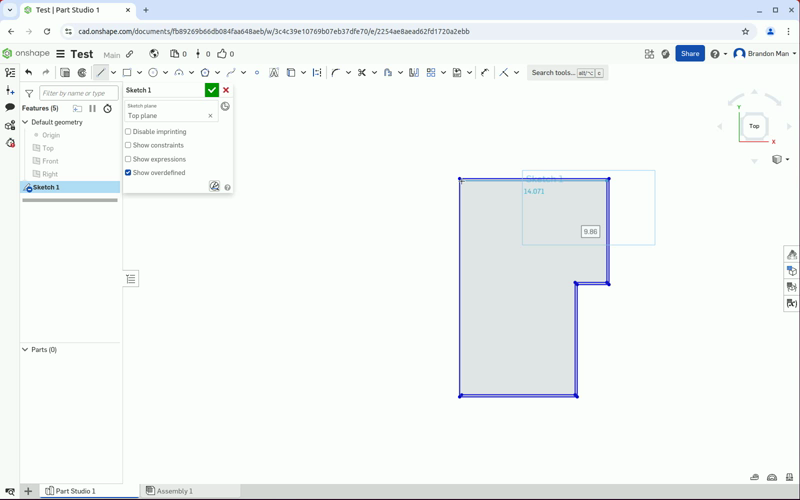
scroll(6)
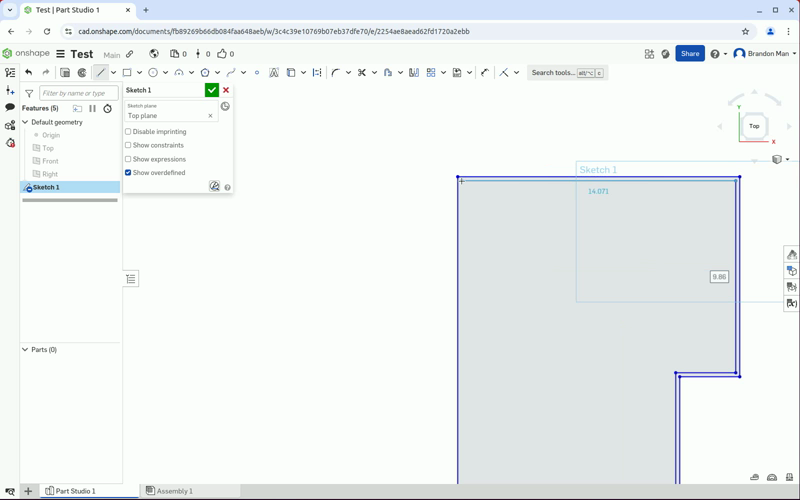
scroll(6)
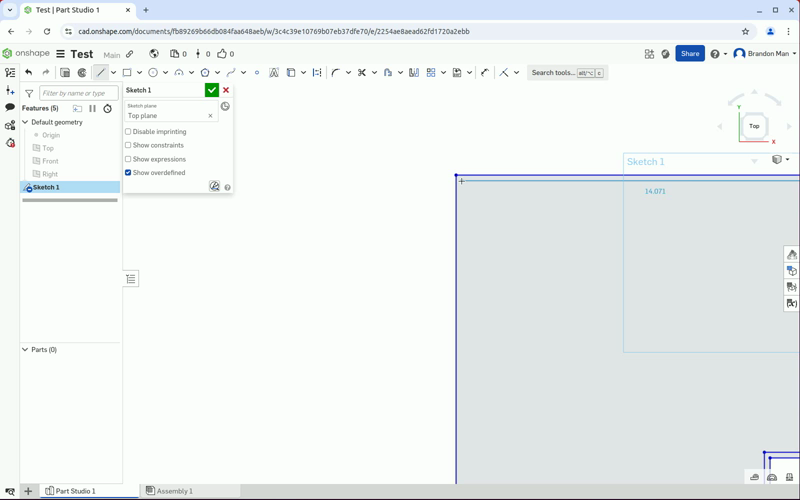
scroll(6)
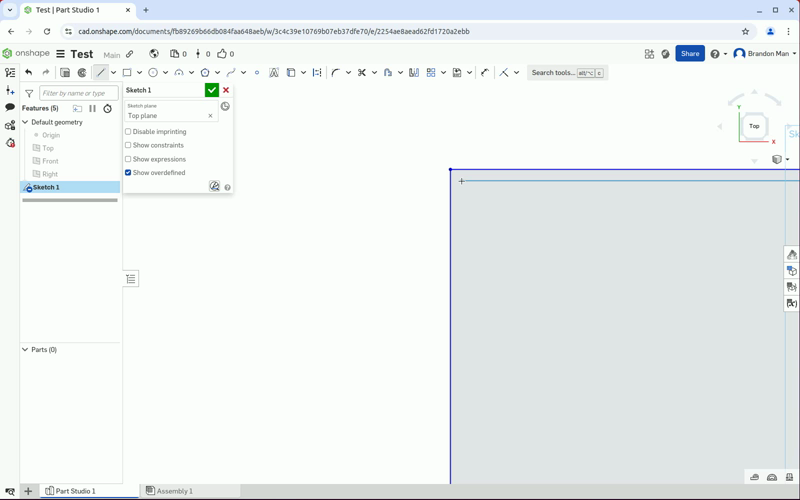
click(461, 180)
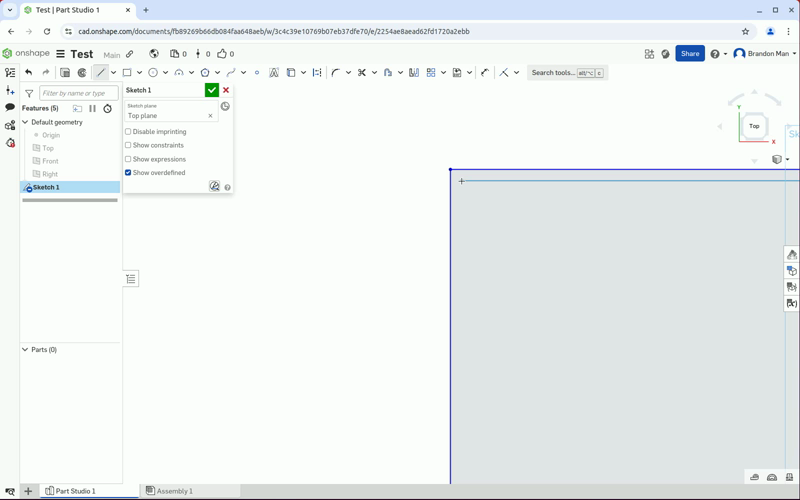
scroll(-6)
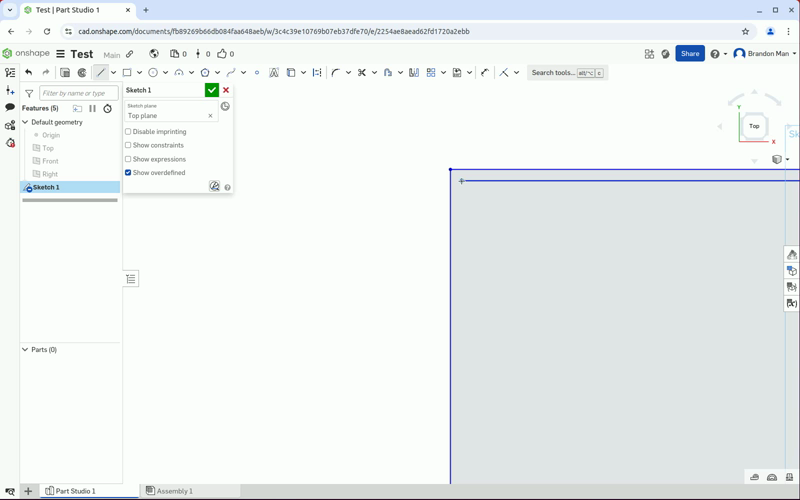
scroll(-6)
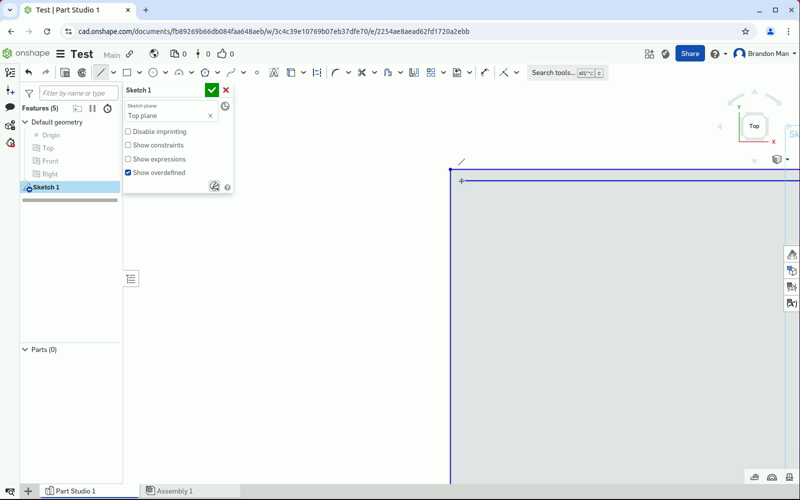
scroll(-6)
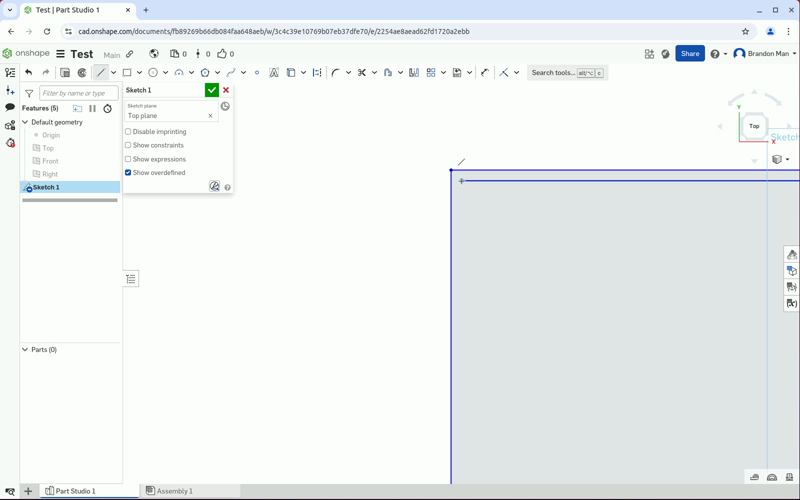
scroll(-6)
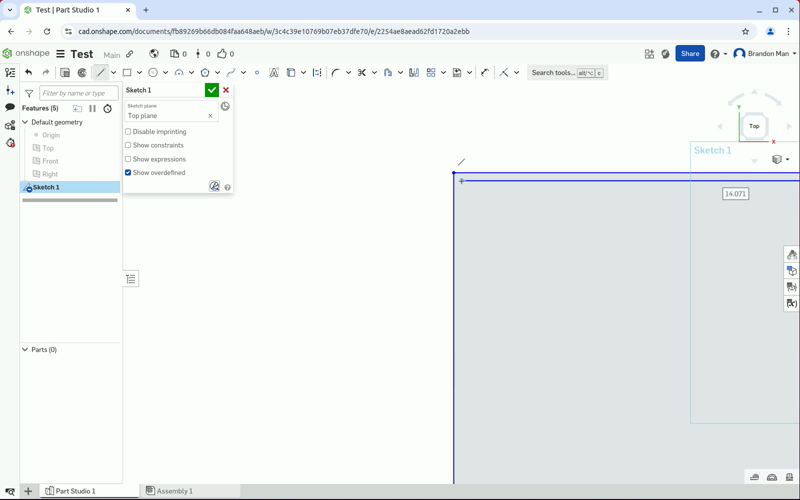
scroll(-6)
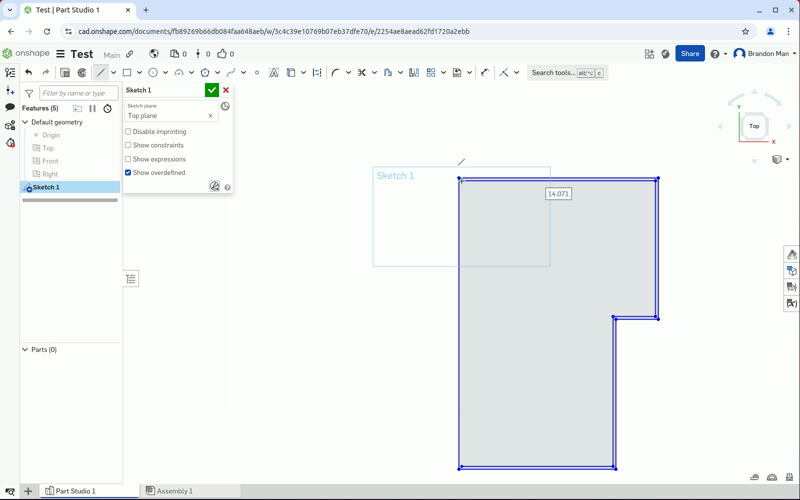
scroll(-6)
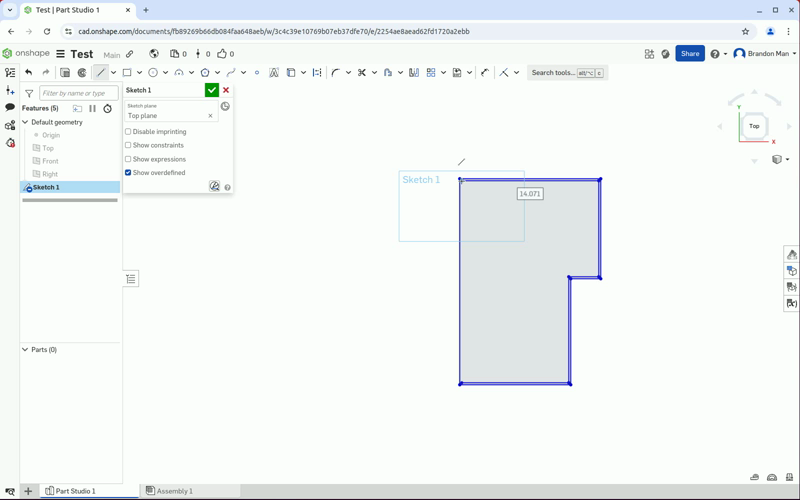
scroll(-6)
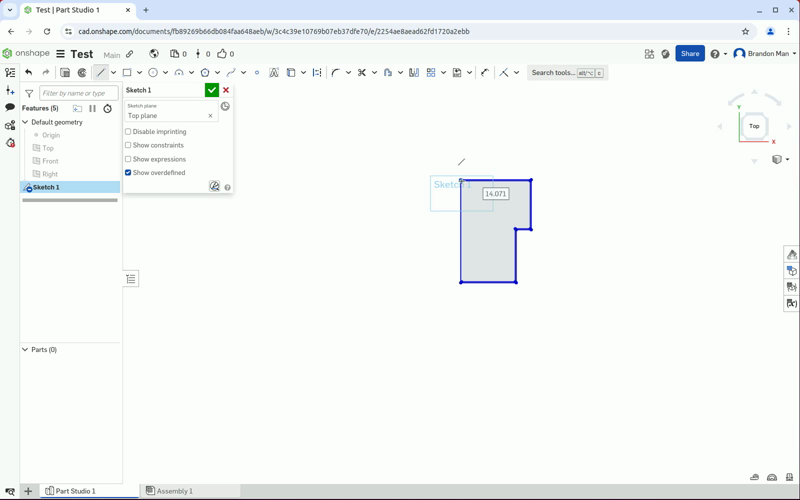
key_up(shift)
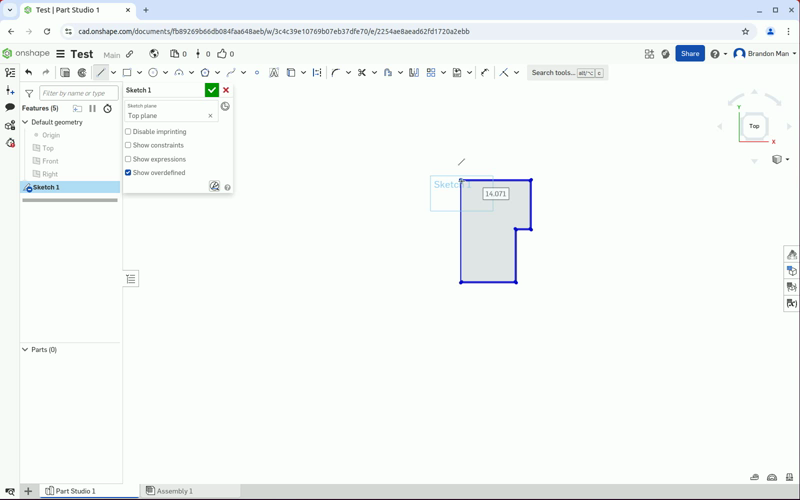
key_down(shift)
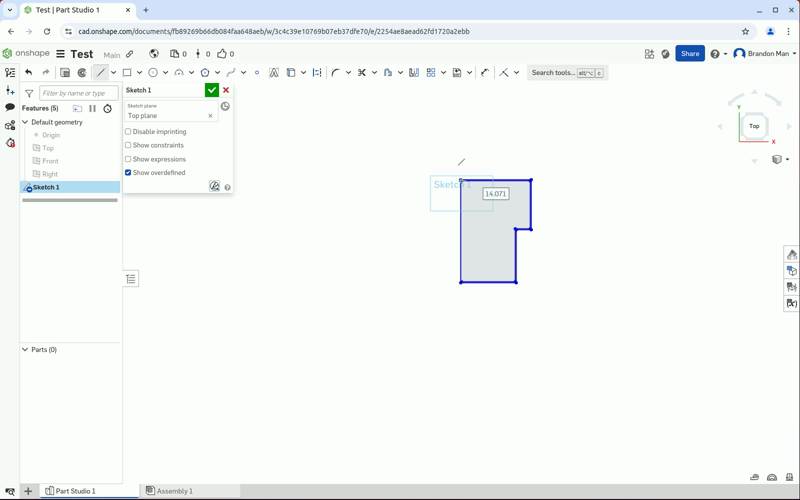
mouse_move(461, 281)
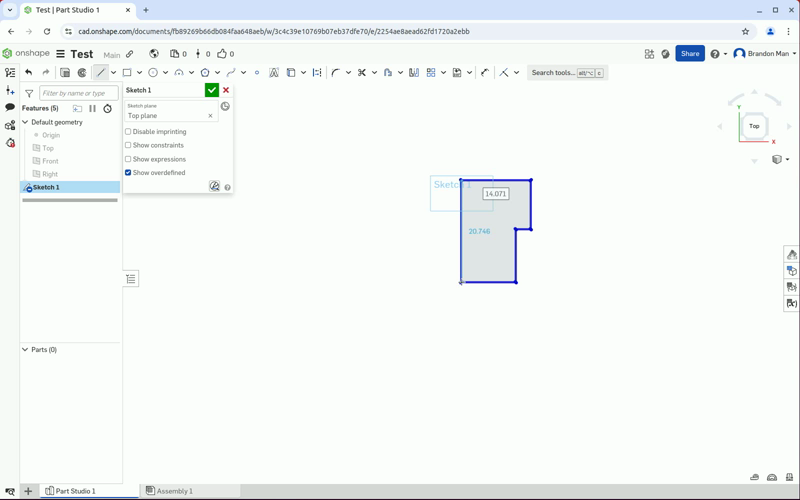
scroll(6)
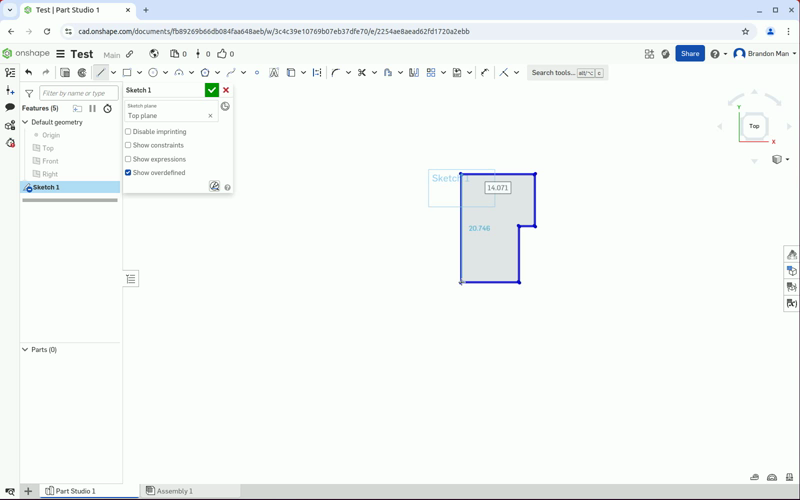
scroll(6)
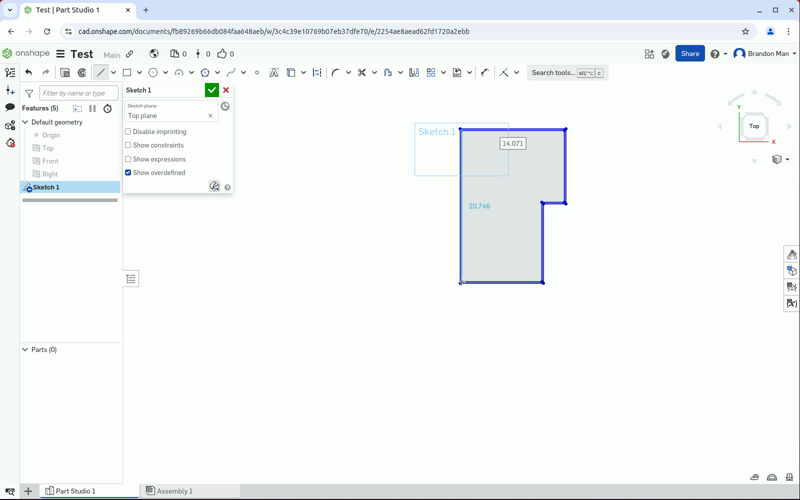
scroll(6)
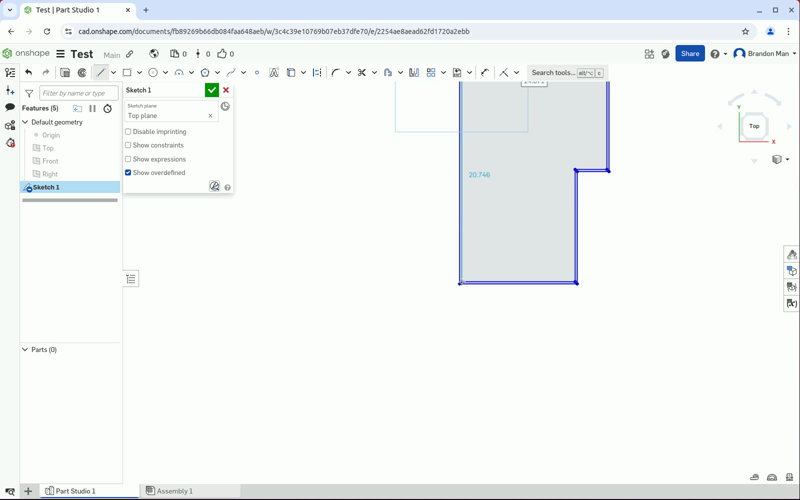
scroll(6)
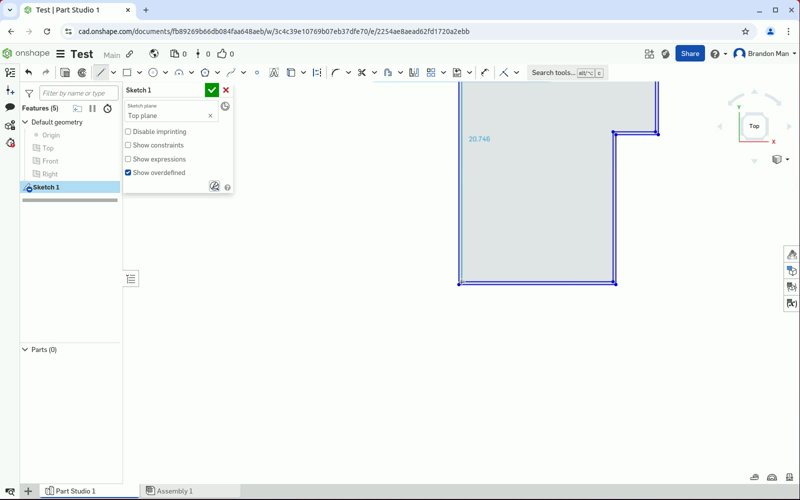
scroll(6)
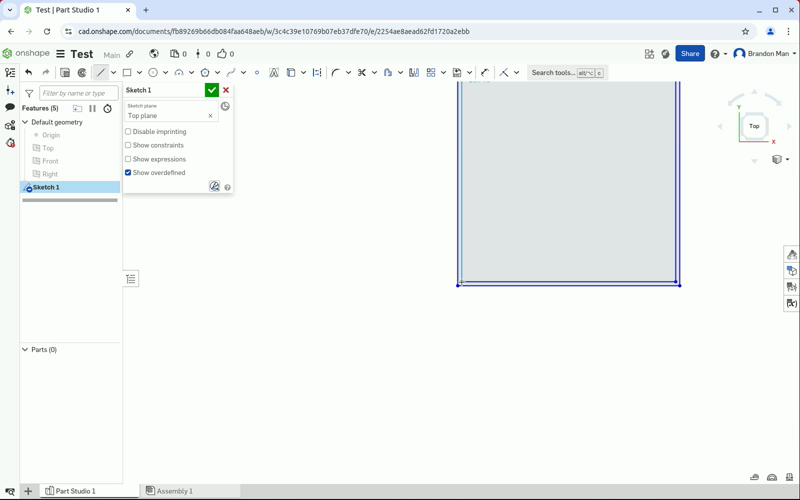
scroll(6)
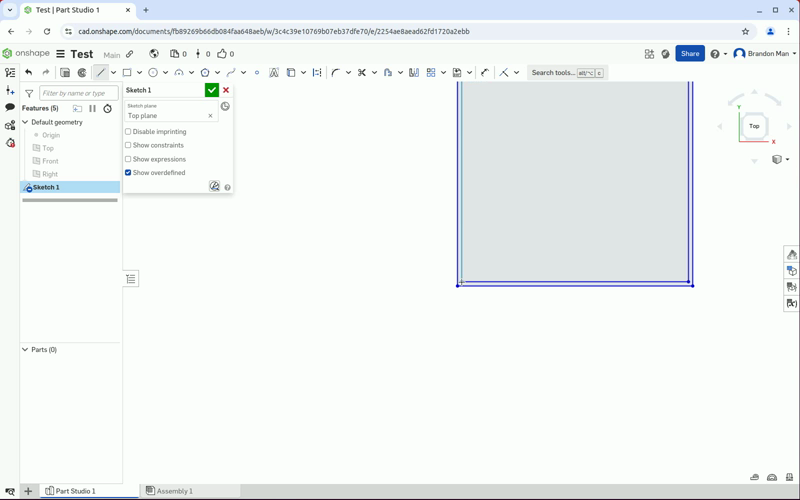
scroll(6)
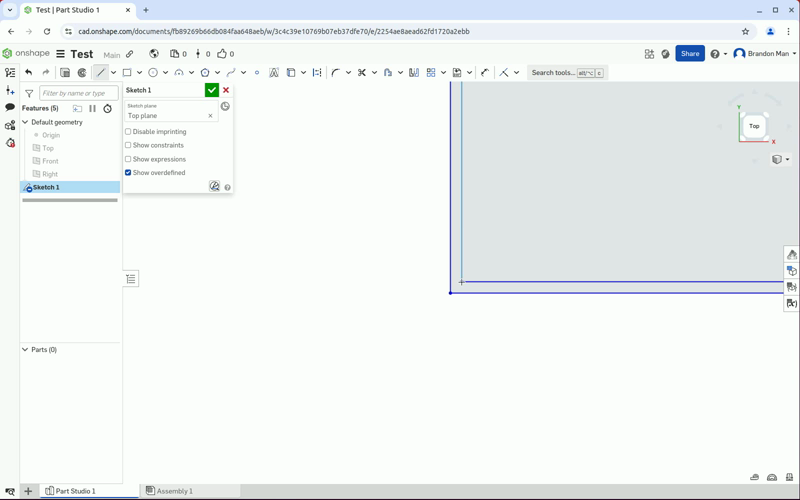
key_up(shift)
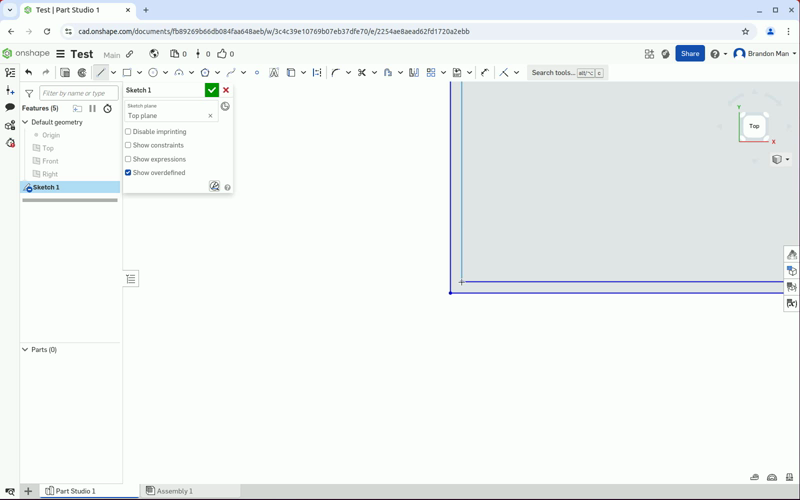
click(461, 281)
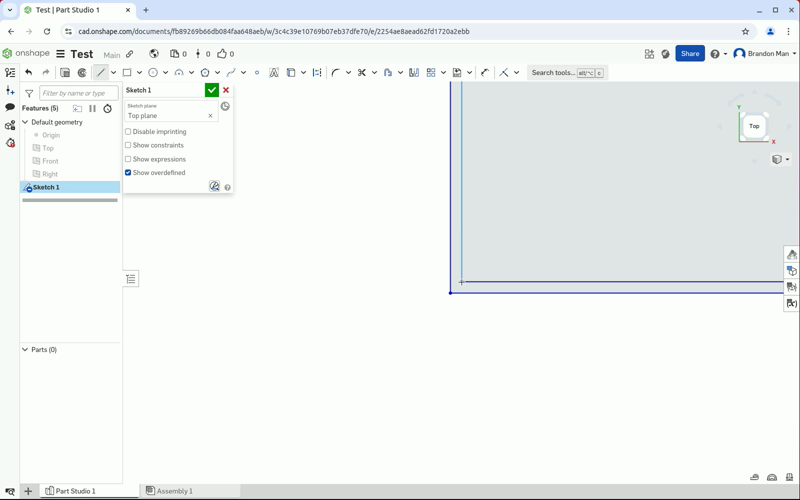
scroll(-6)
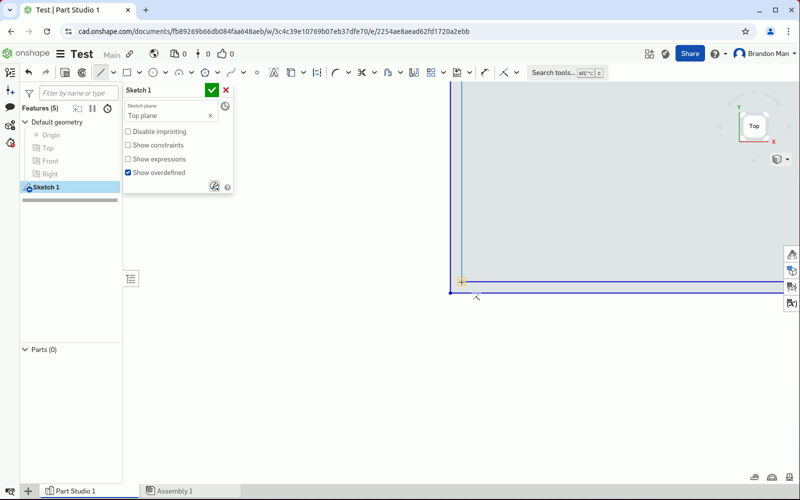
scroll(-6)
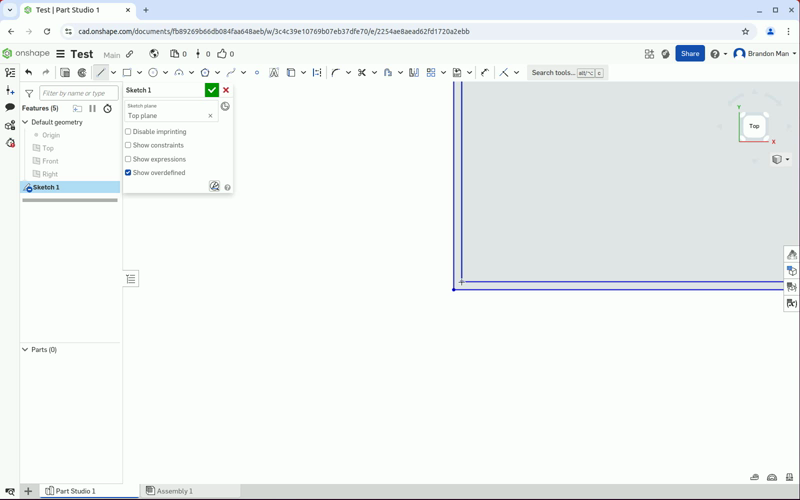
scroll(-6)
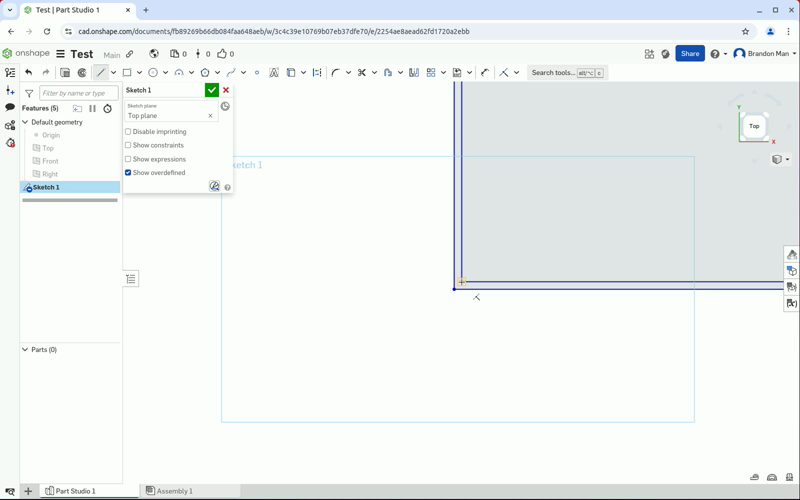
scroll(-6)
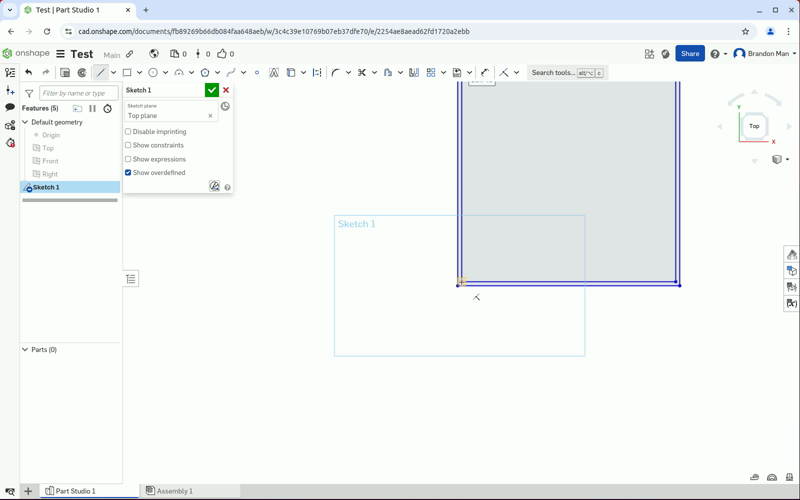
scroll(-6)
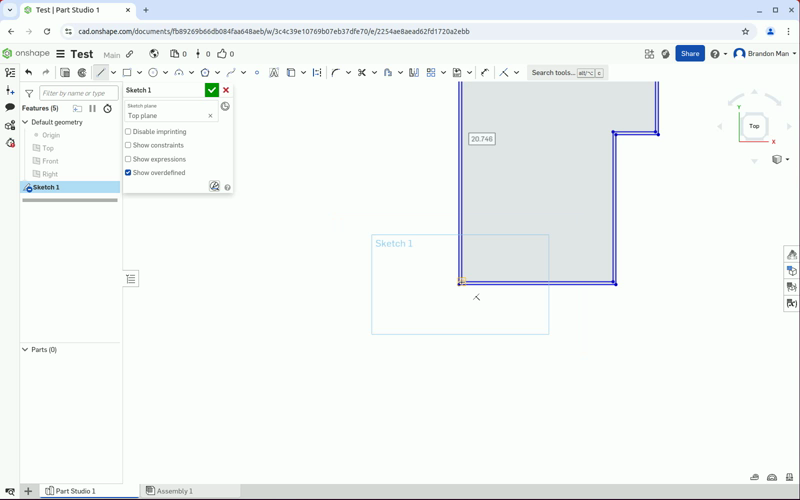
scroll(-6)
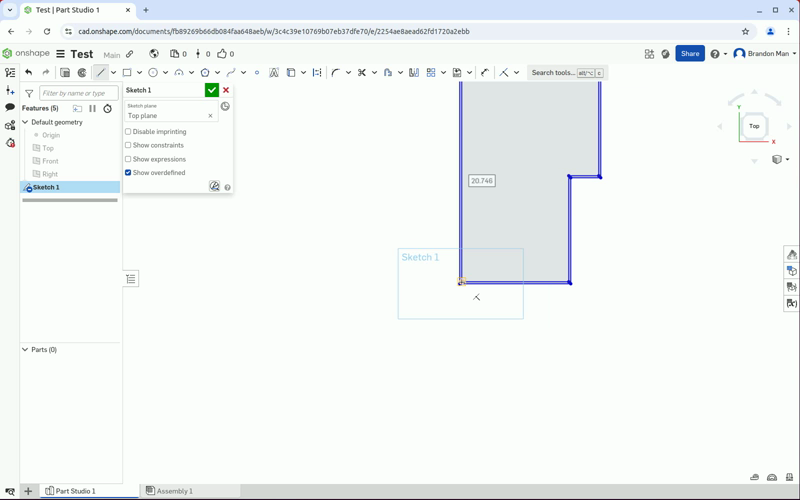
scroll(-6)
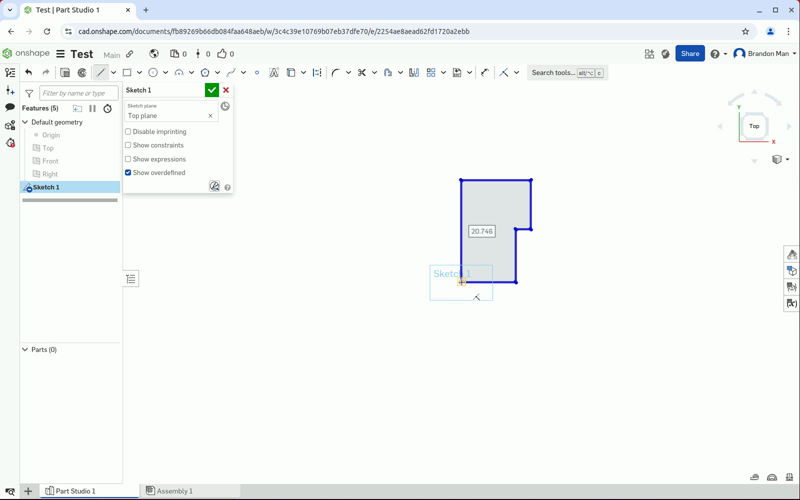
key(esc)
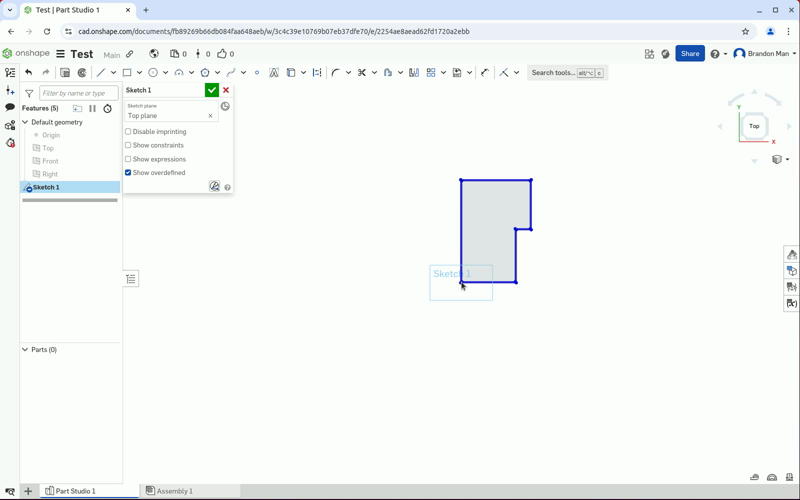
mouse_move(515, 262)
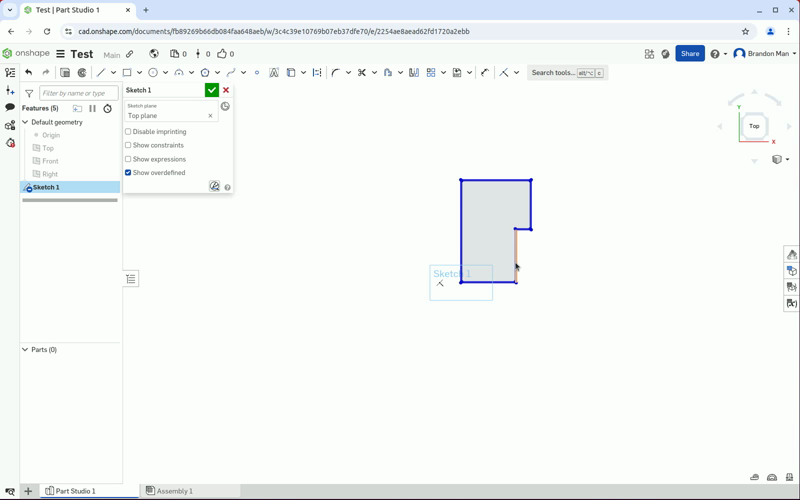
scroll(6)
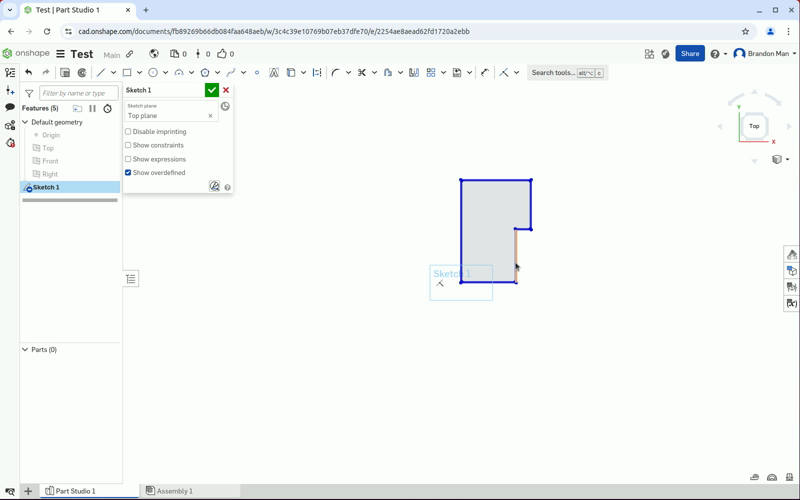
scroll(6)
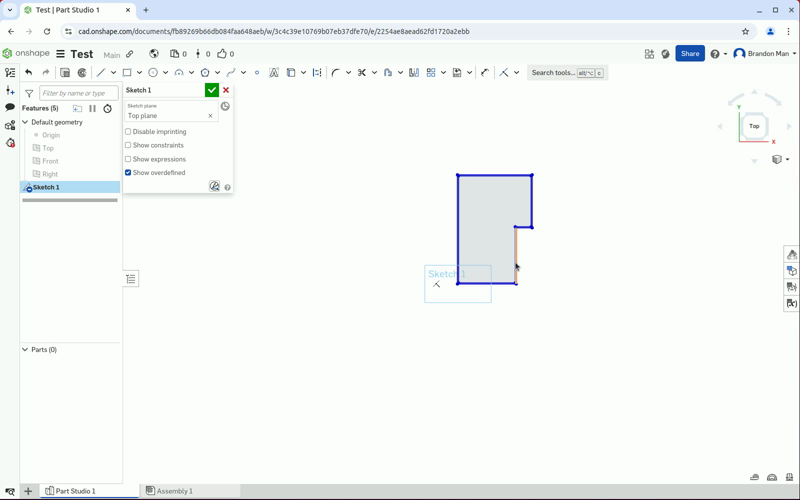
scroll(6)
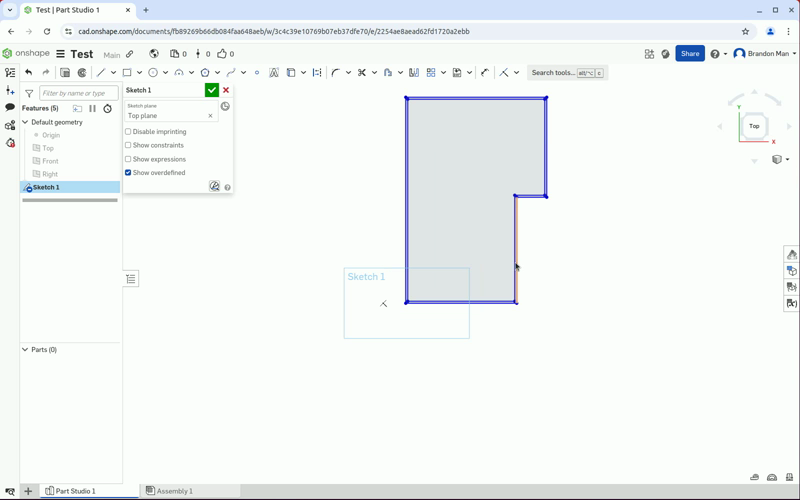
scroll(6)
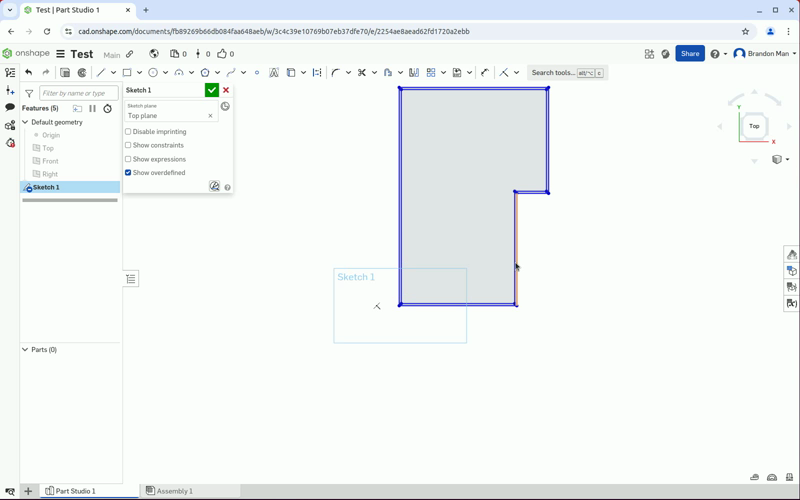
scroll(6)
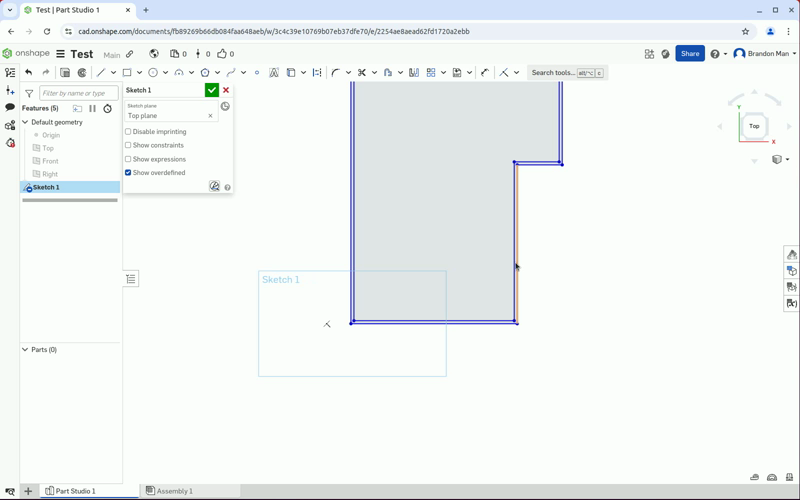
scroll(6)
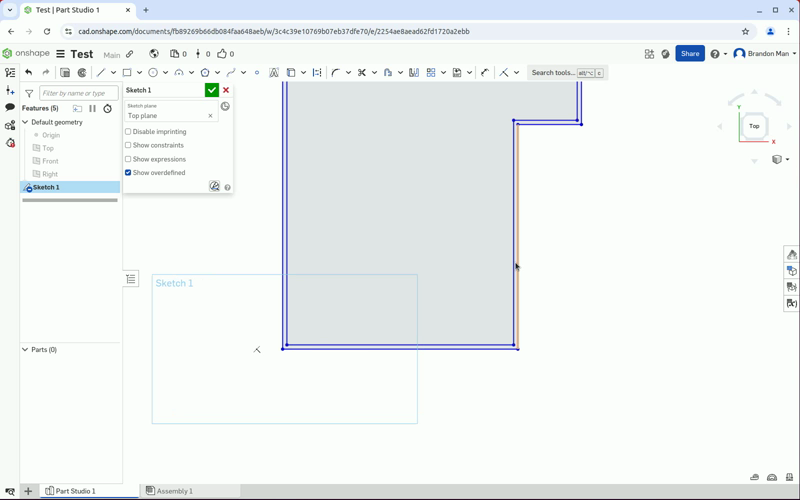
scroll(6)
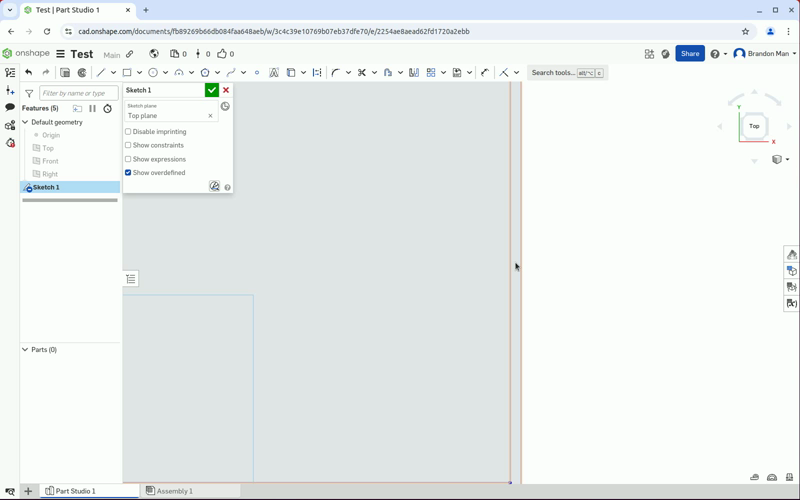
click(515, 262)
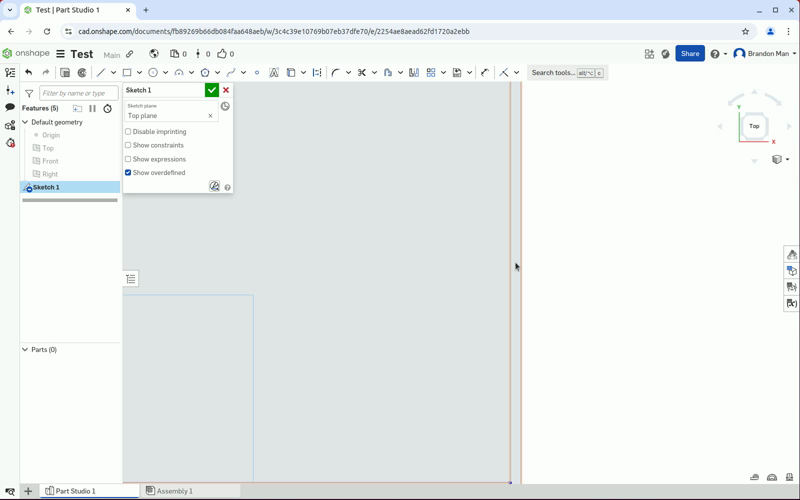
scroll(-6)
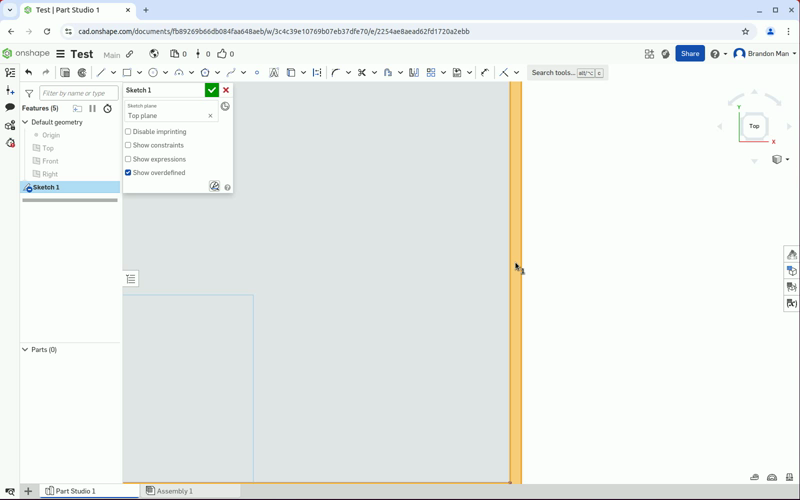
scroll(-6)
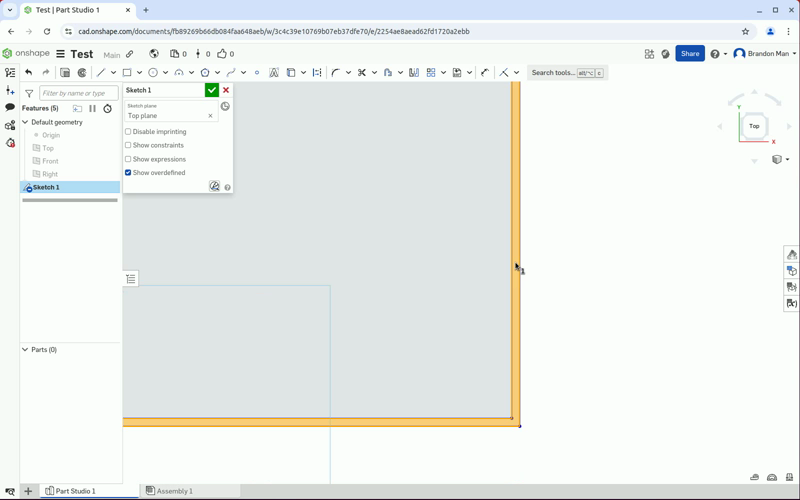
scroll(-6)
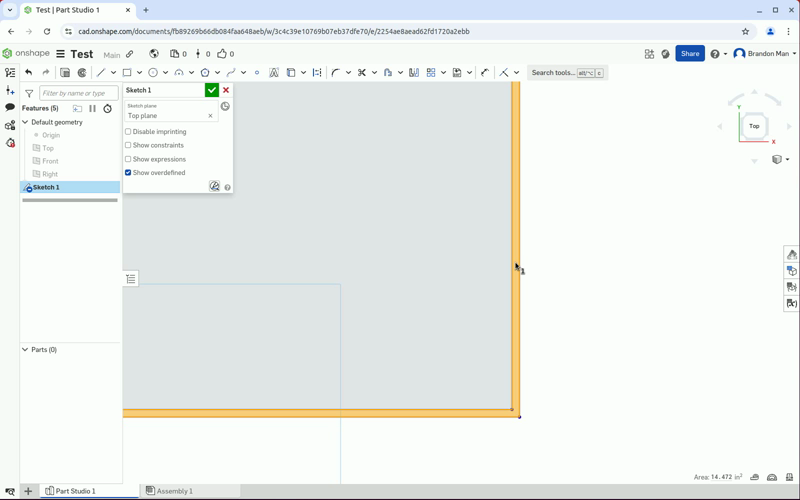
scroll(-6)
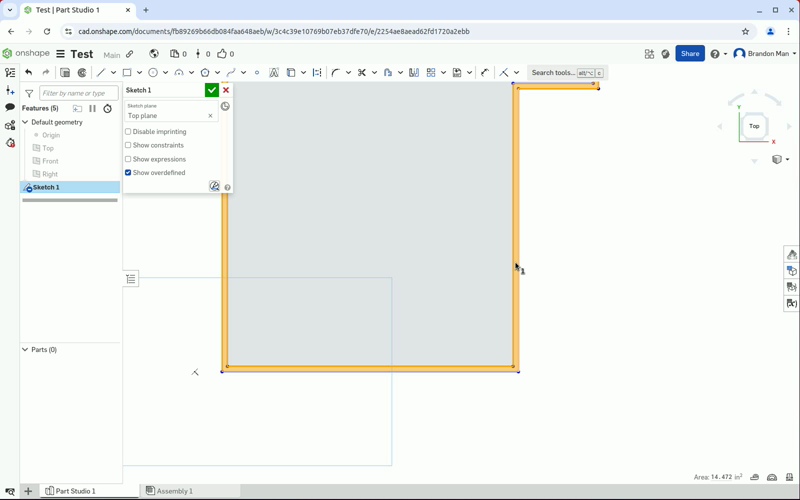
scroll(-6)
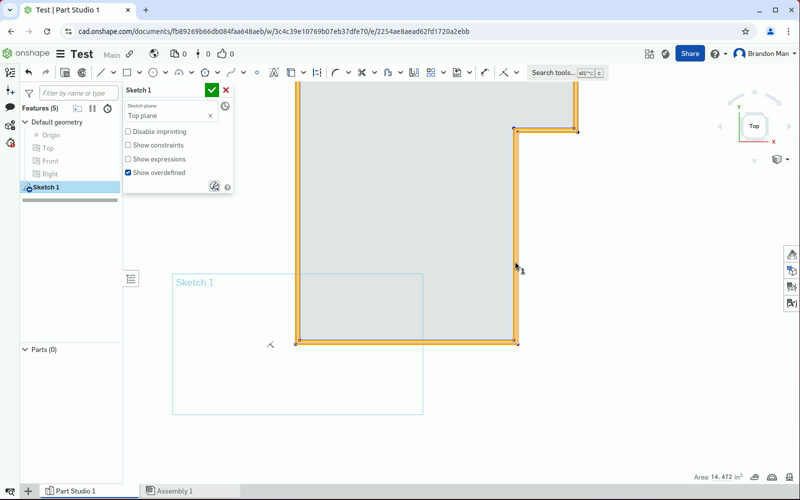
scroll(-6)
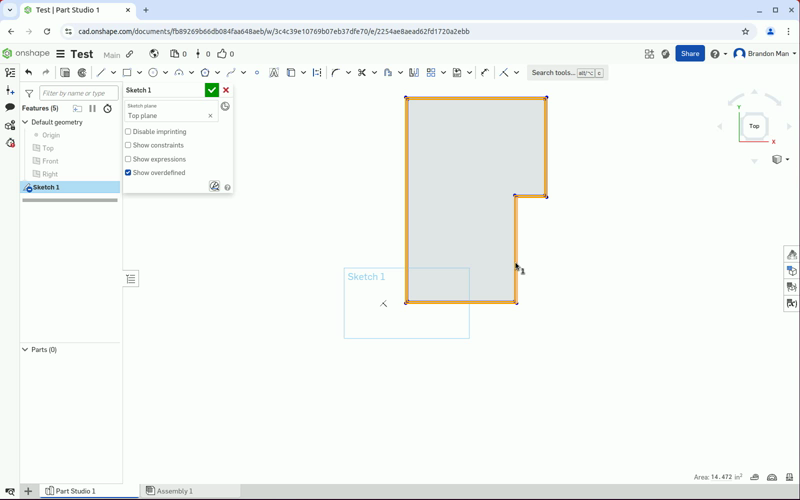
scroll(-6)
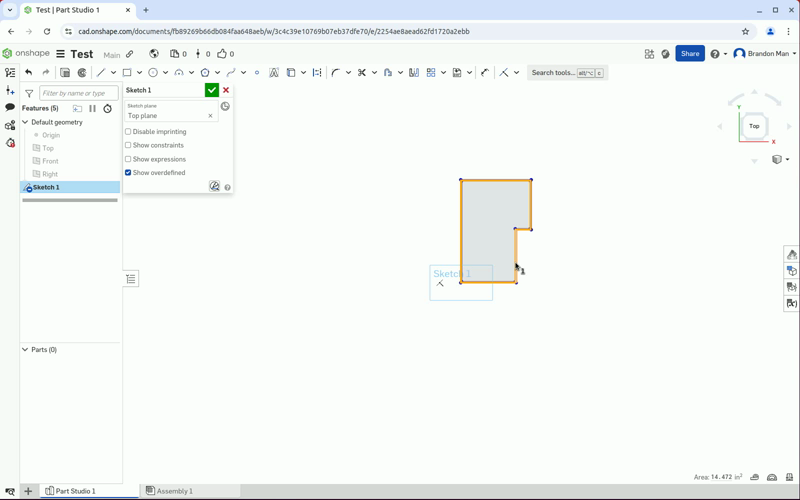
mouse_move(73, 352)
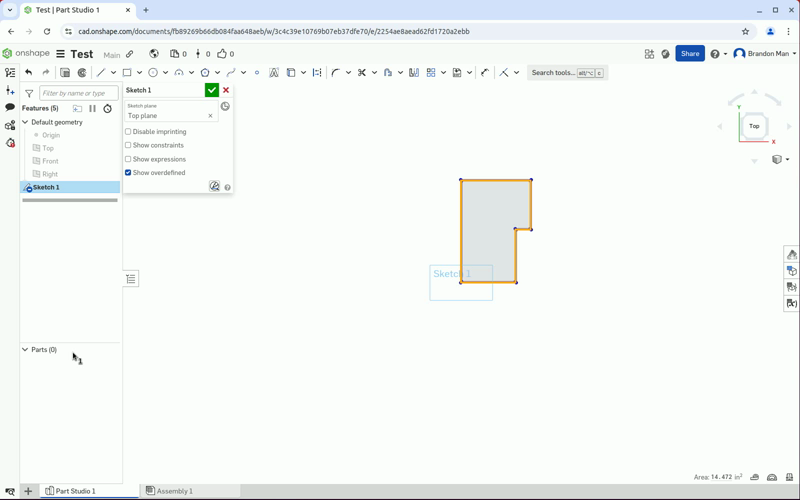
key(shift+y)
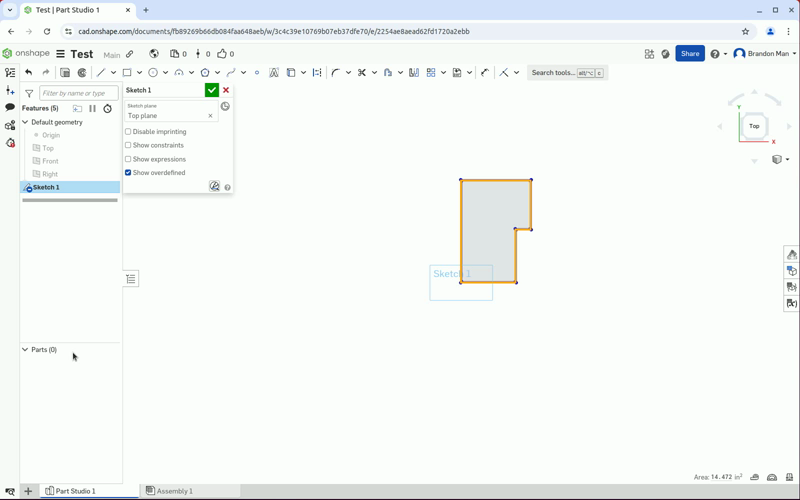
key(shift+e)
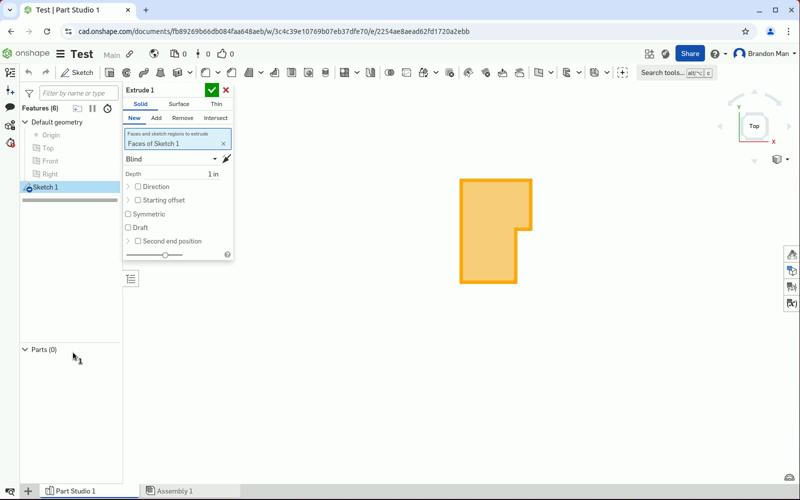
mouse_move(143, 106)
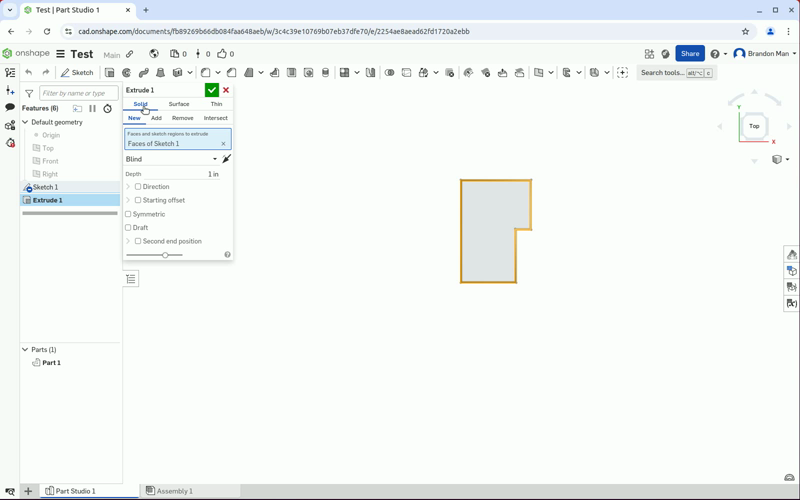
click(143, 106)
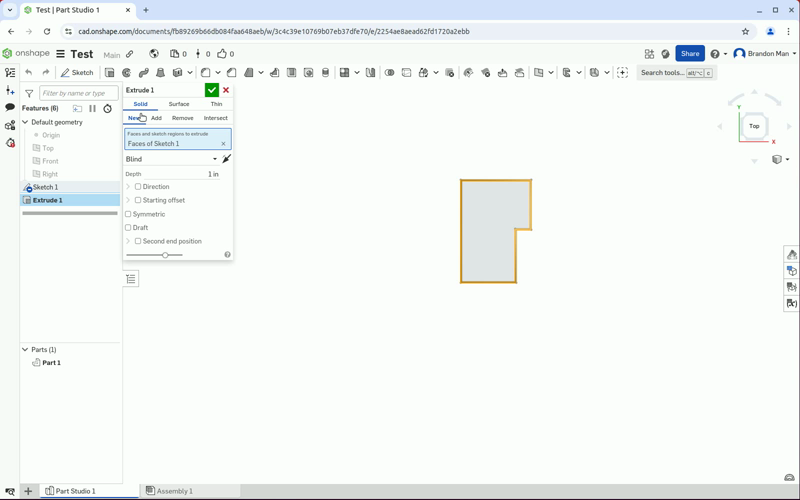
mouse_move(137, 120)
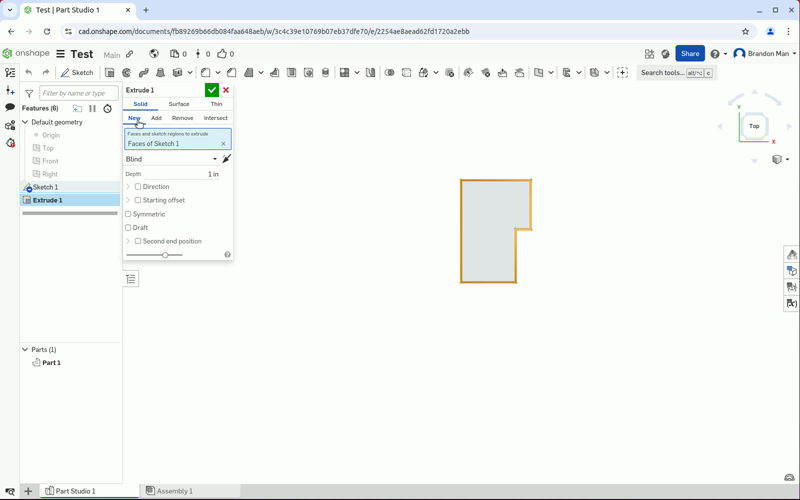
click(137, 120)
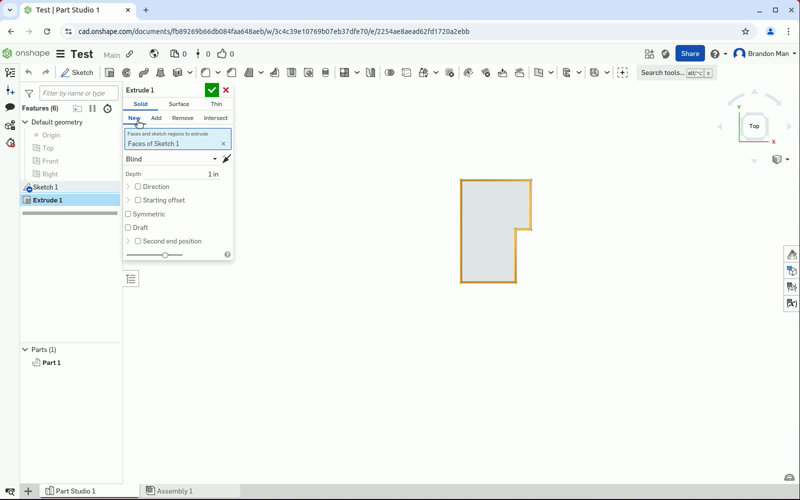
key(tab, 4)
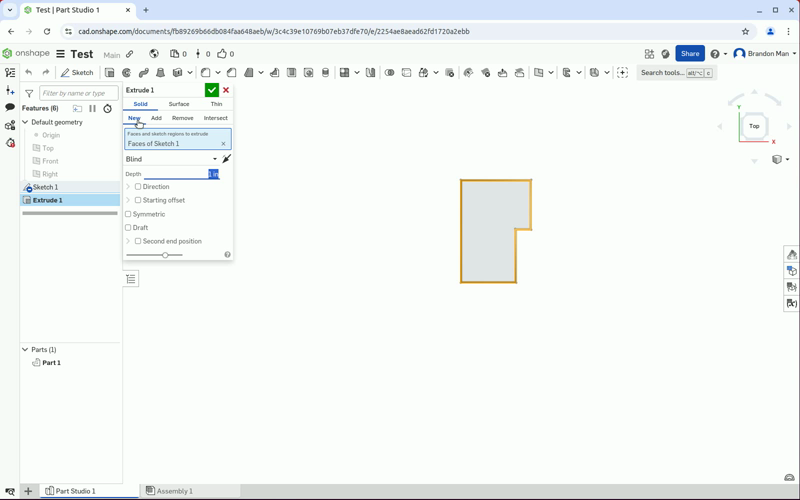
text(15.887)
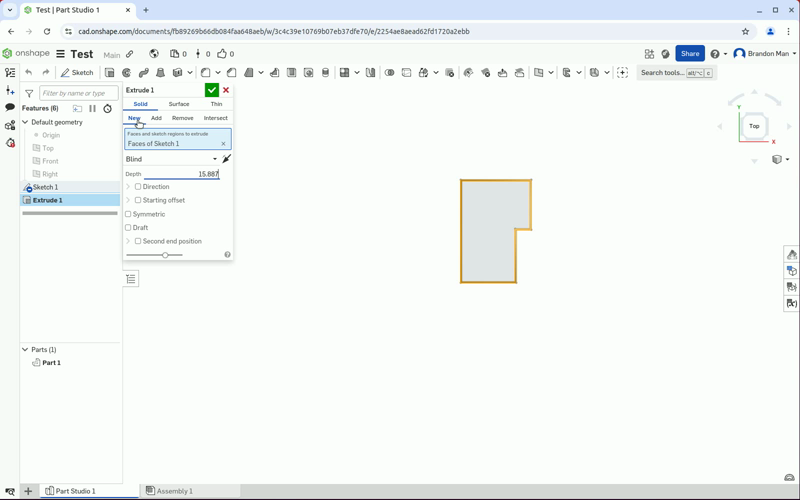
key(enter)
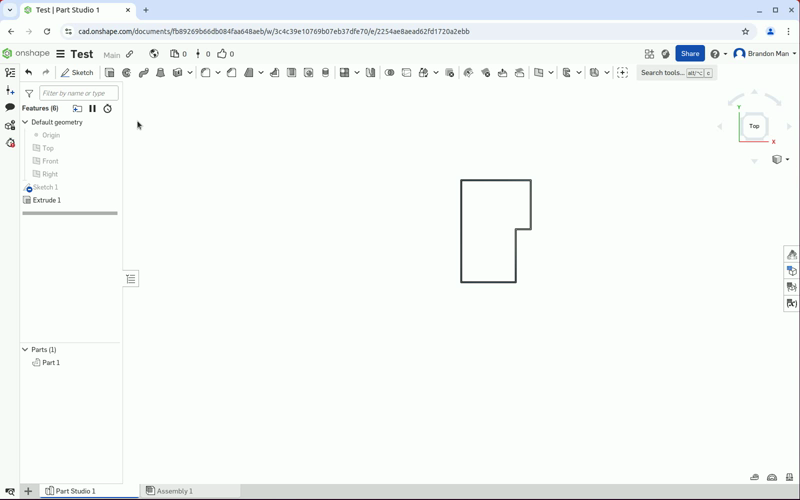
key(shift+h)
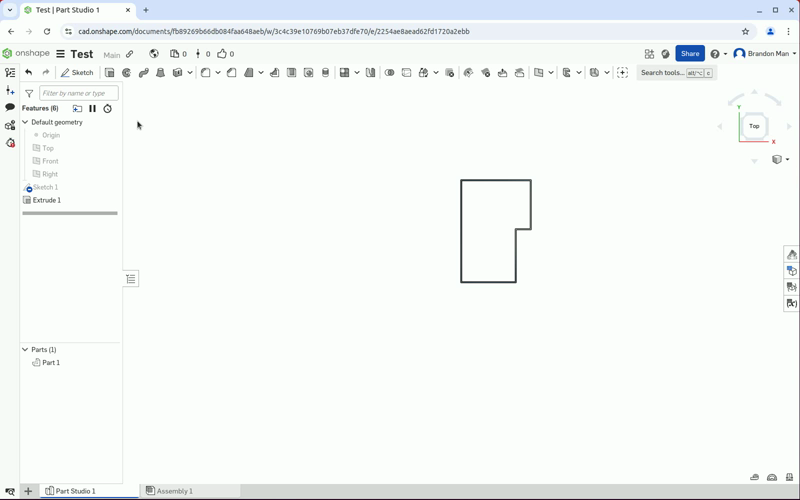
key(shift+h)
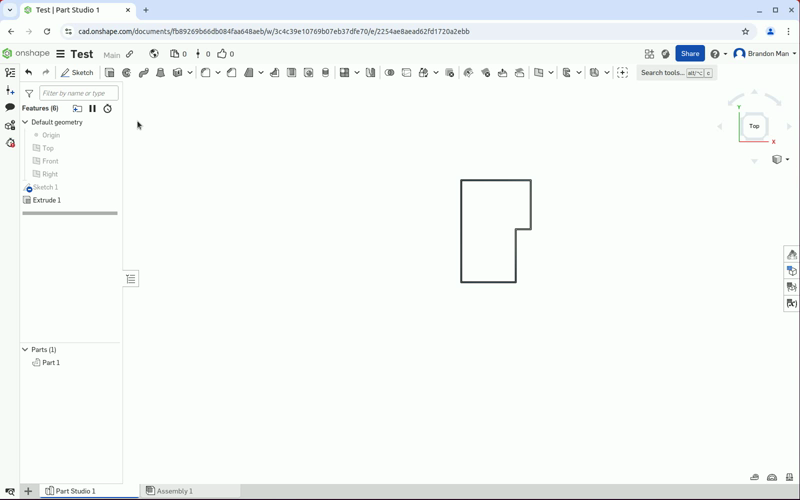
mouse_move(73, 189)
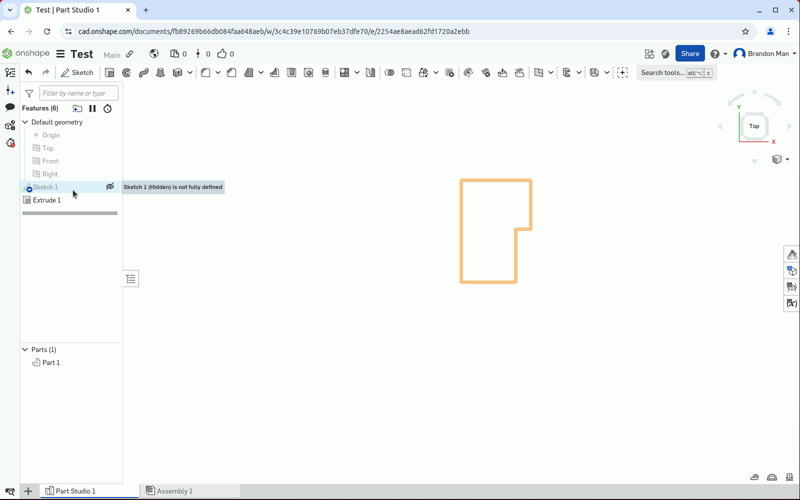
click(73, 189)
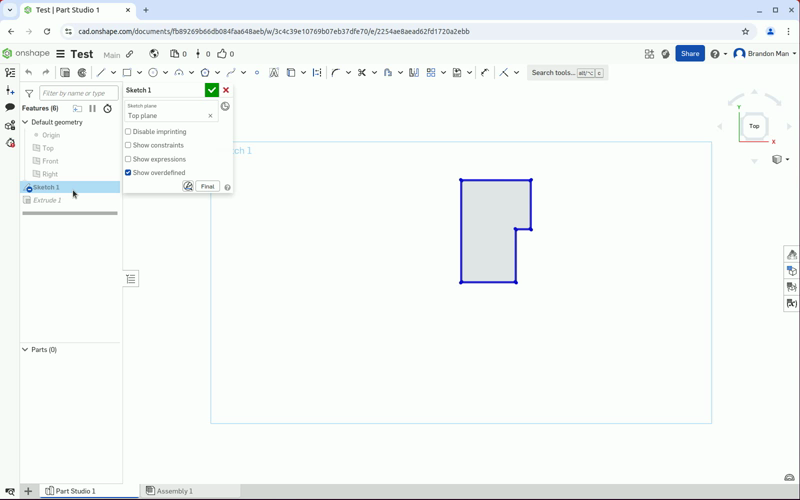
mouse_move(229, 92)
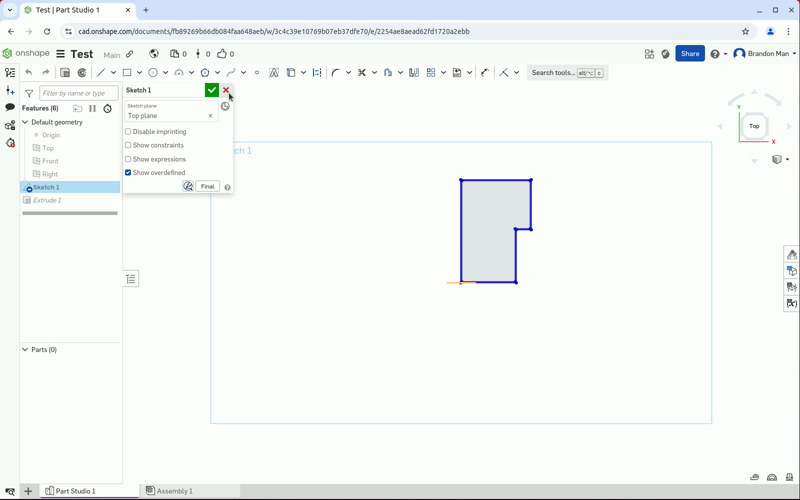
click(229, 92)
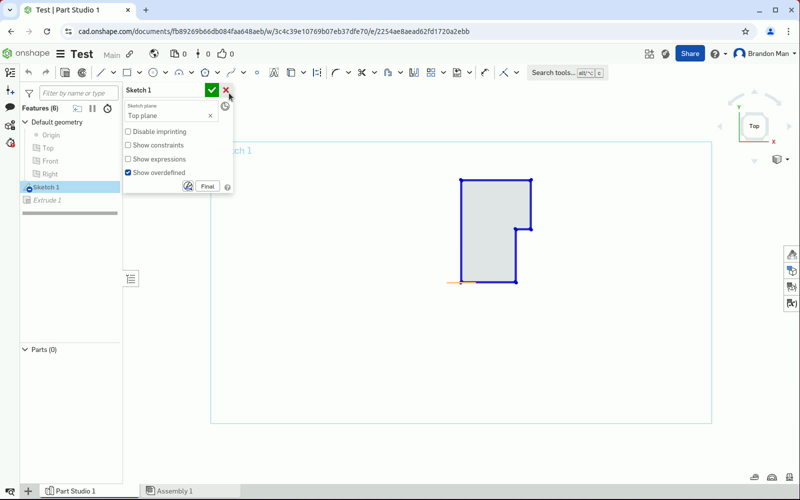
key(shift+s)
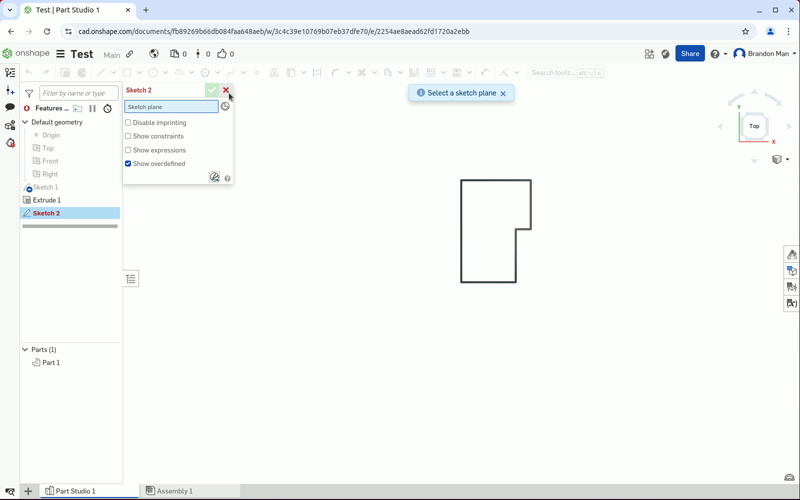
mouse_move(73, 150)
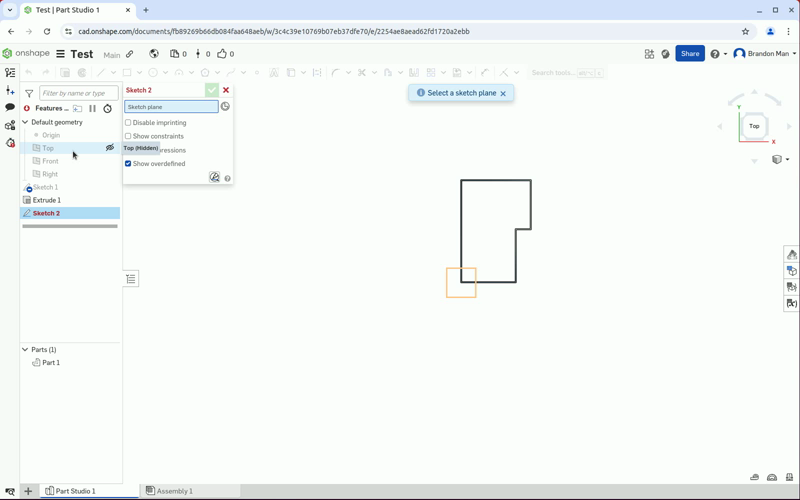
click(73, 150)
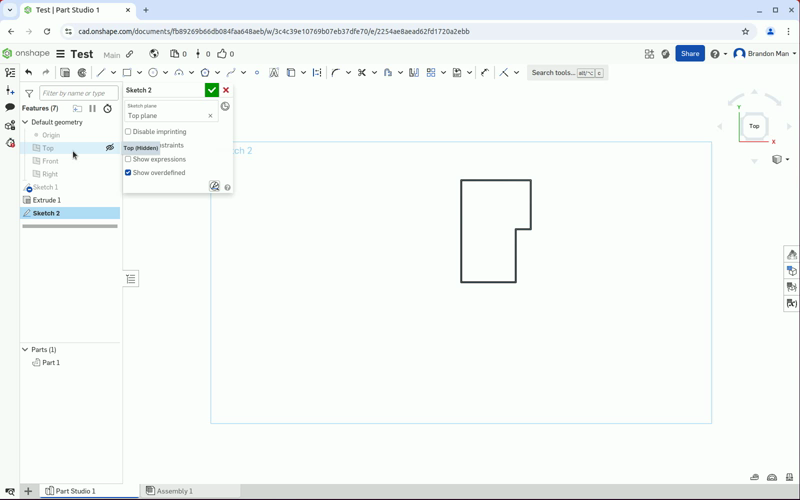
mouse_move(73, 352)
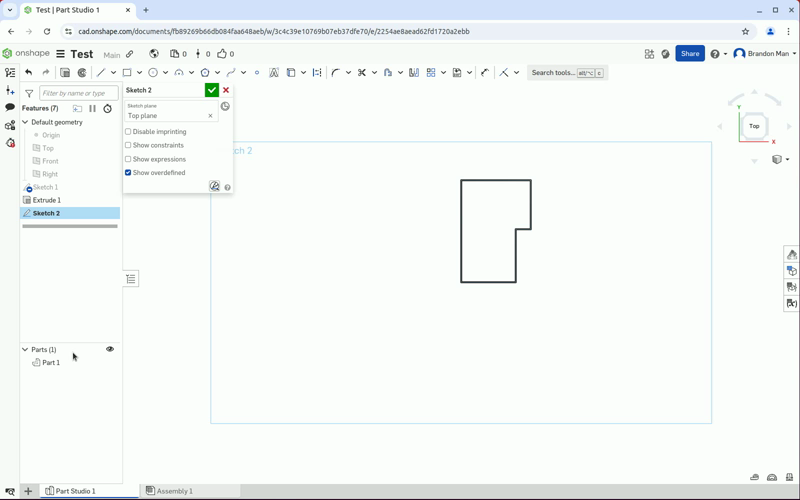
key(y)
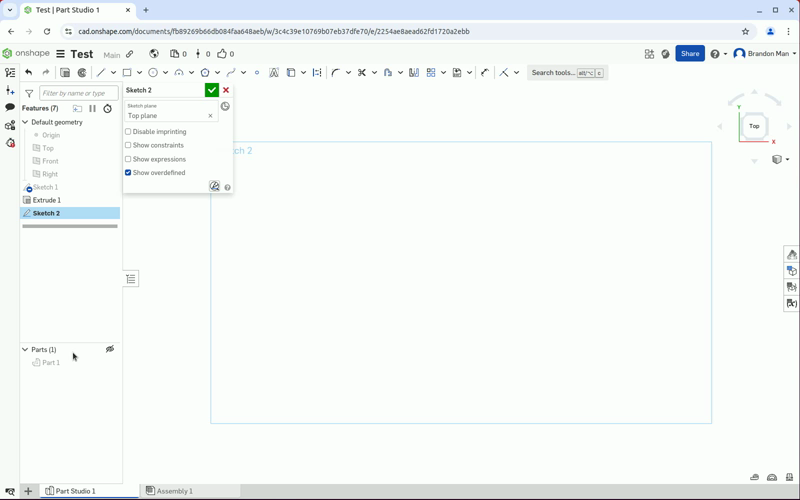
key(l)
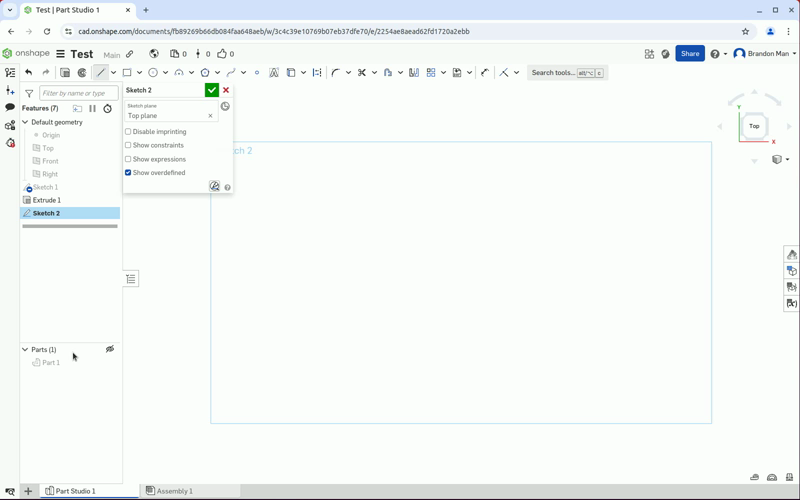
key_down(shift)
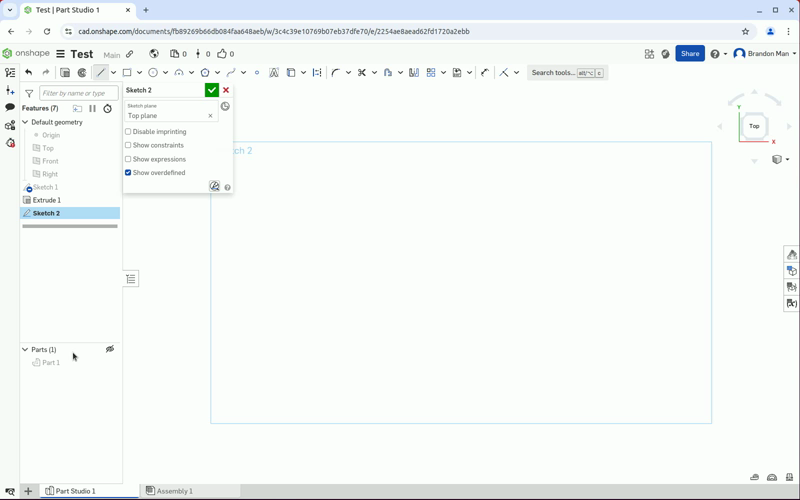
mouse_move(460, 282)
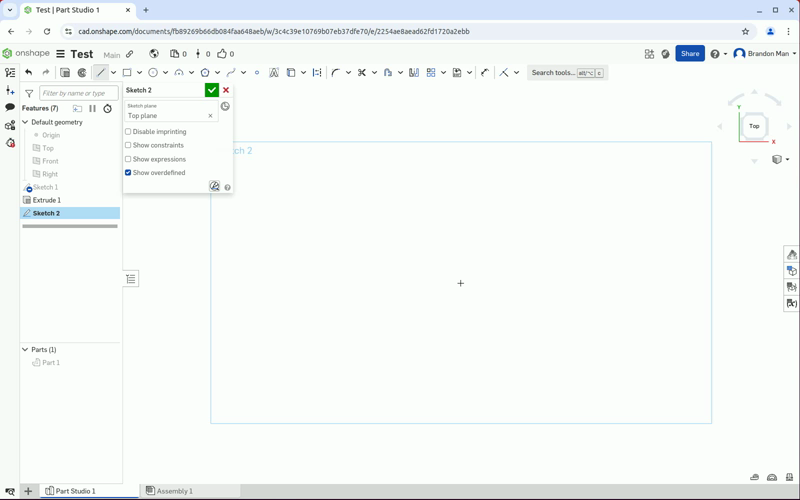
click(460, 282)
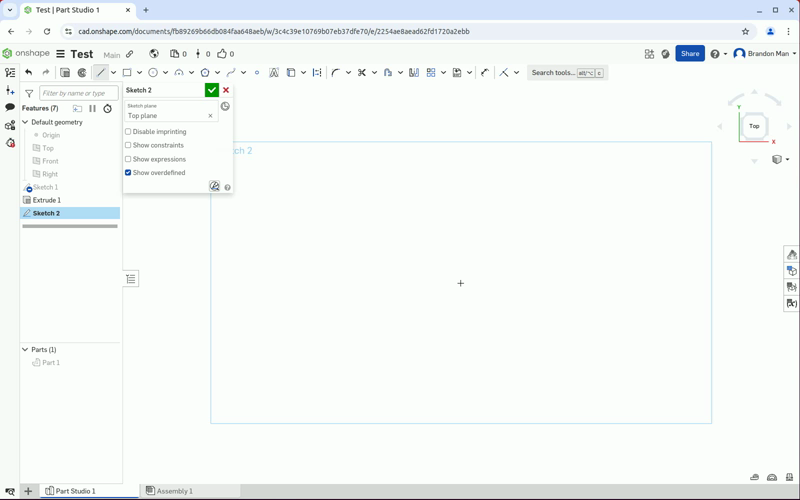
key_up(shift)
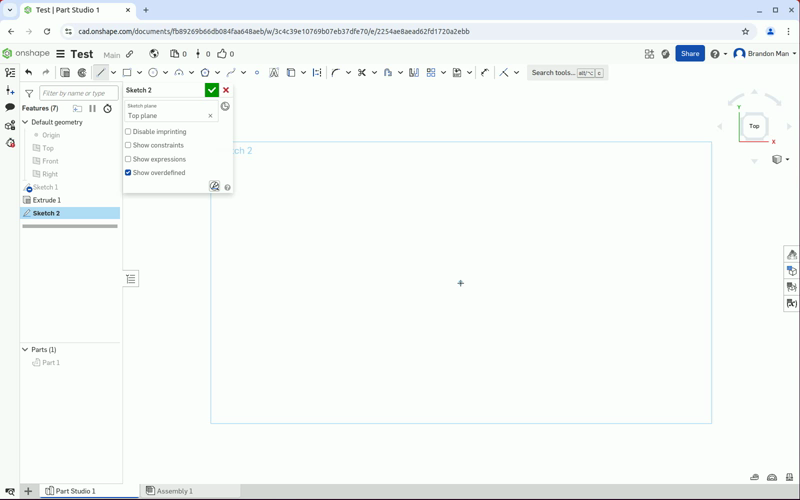
key_down(shift)
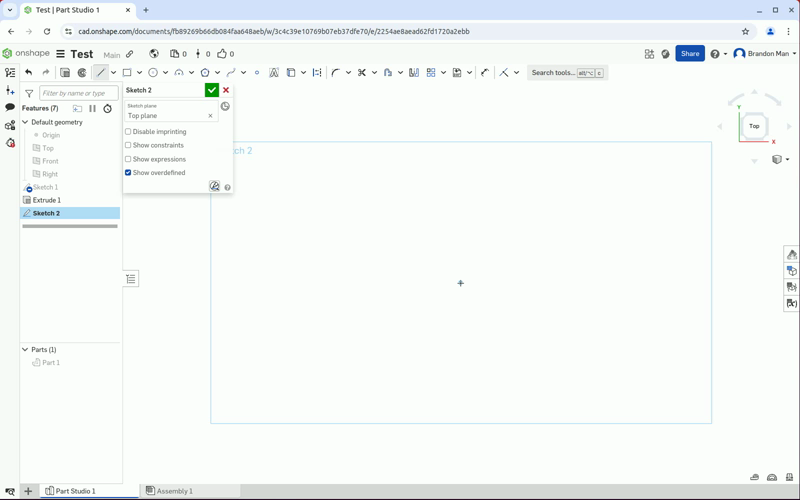
mouse_move(490, 282)
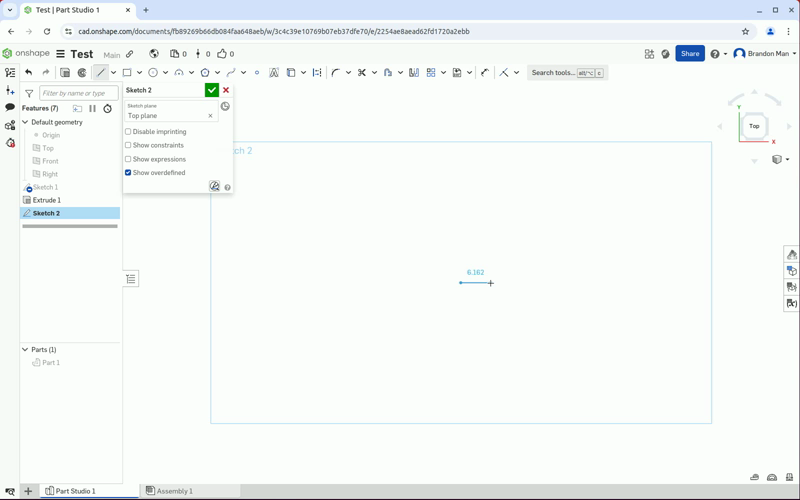
mouse_move(516, 282)
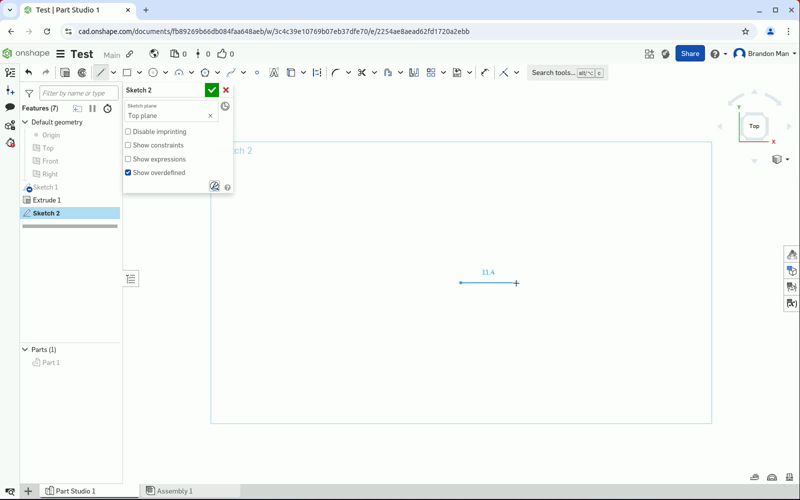
click(516, 282)
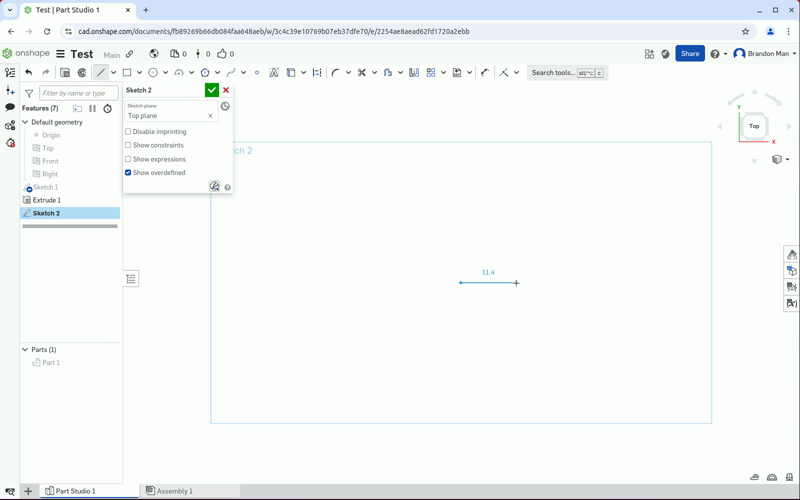
key_up(shift)
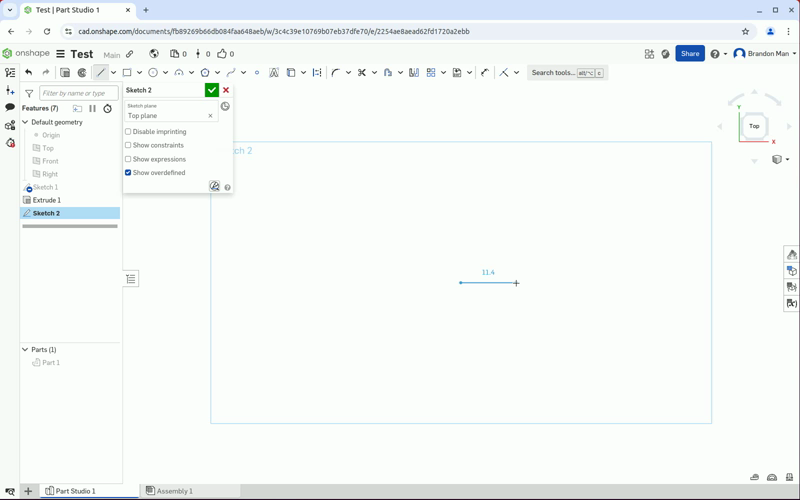
key_down(shift)
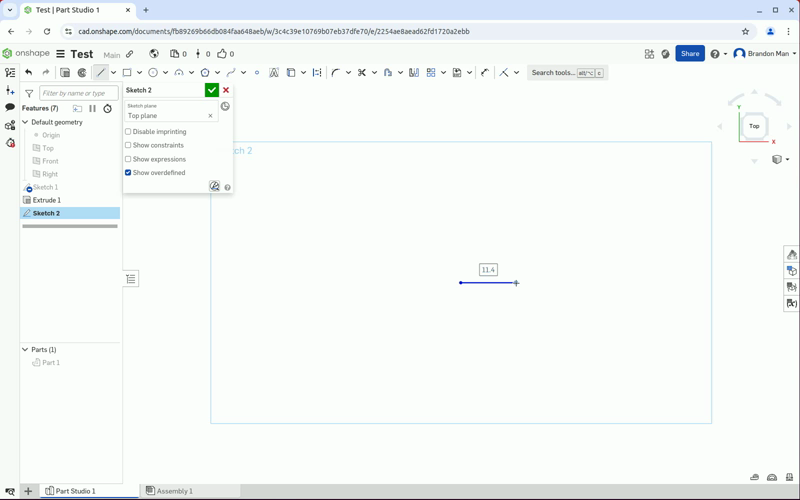
mouse_move(546, 282)
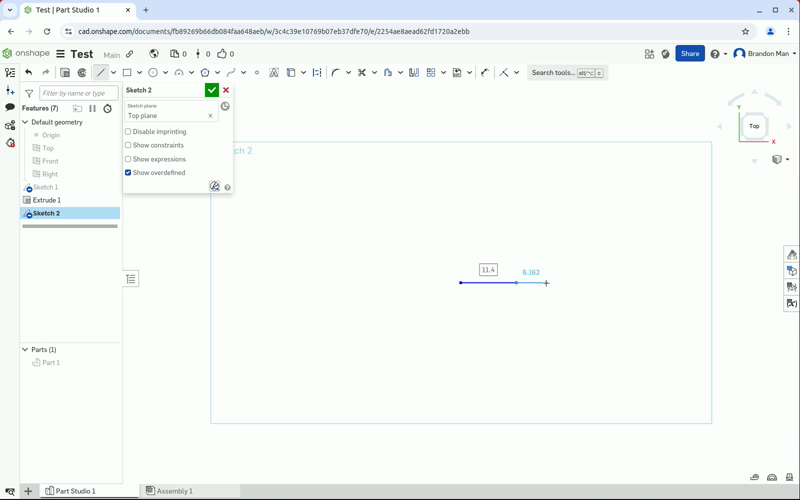
mouse_move(516, 229)
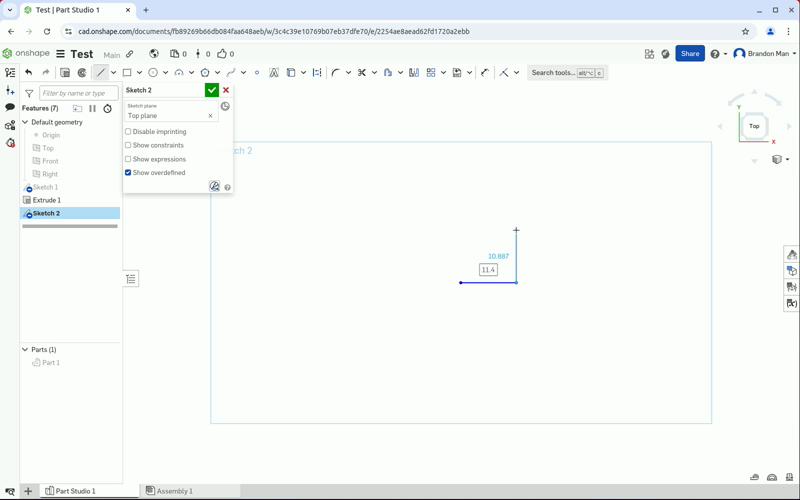
click(516, 229)
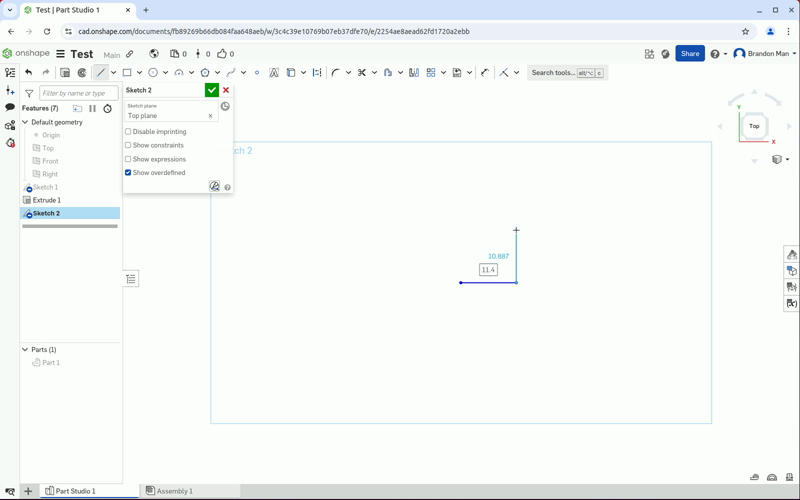
key_up(shift)
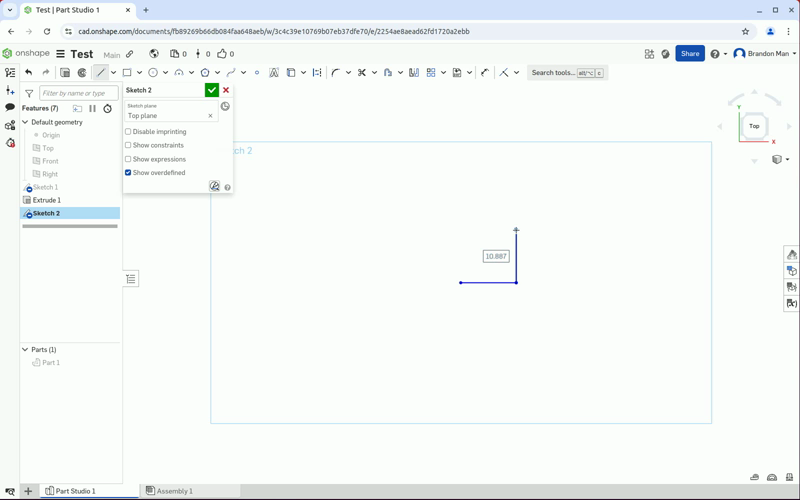
key_down(shift)
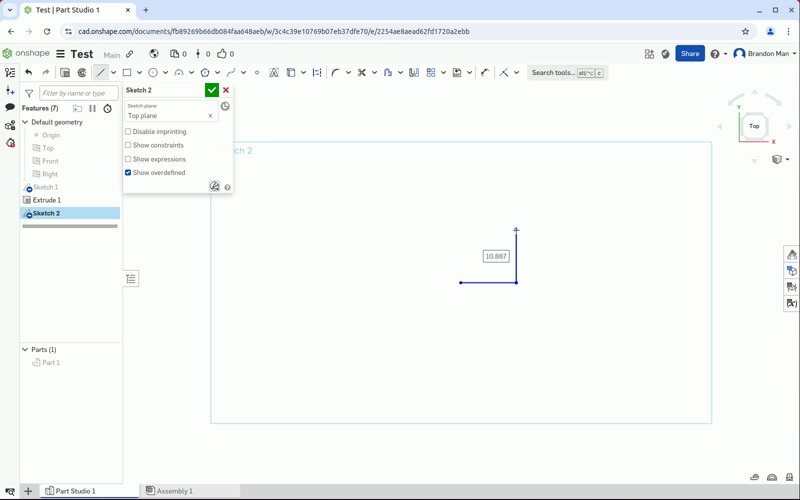
mouse_move(546, 229)
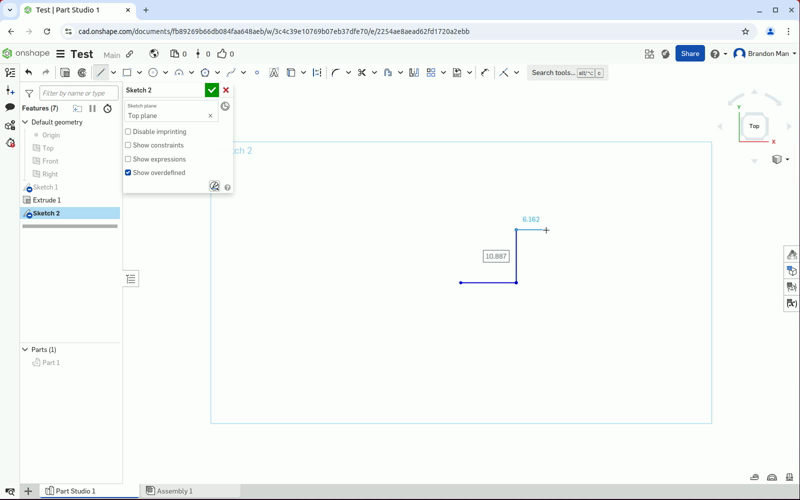
mouse_move(531, 229)
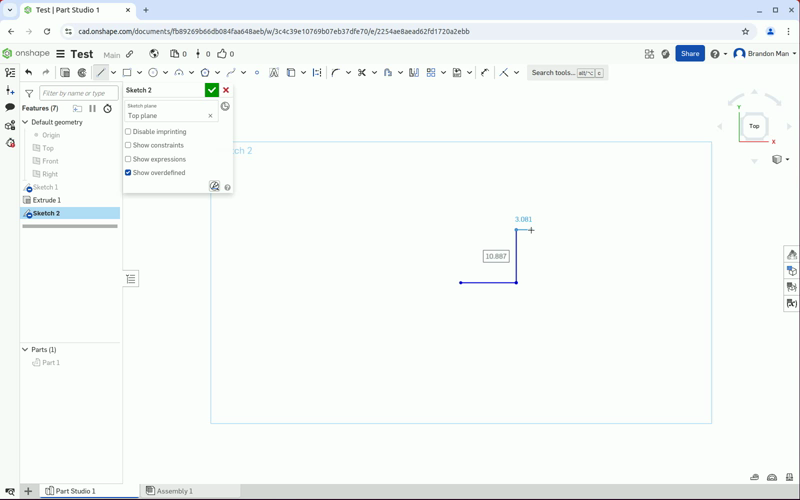
click(531, 229)
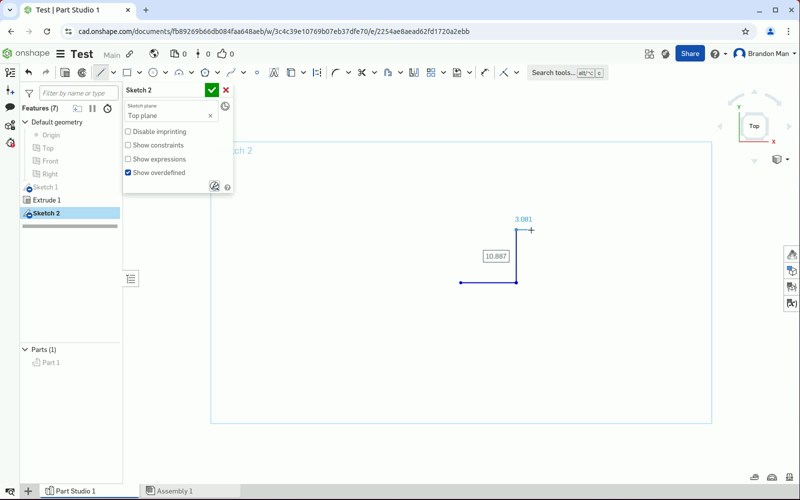
key_up(shift)
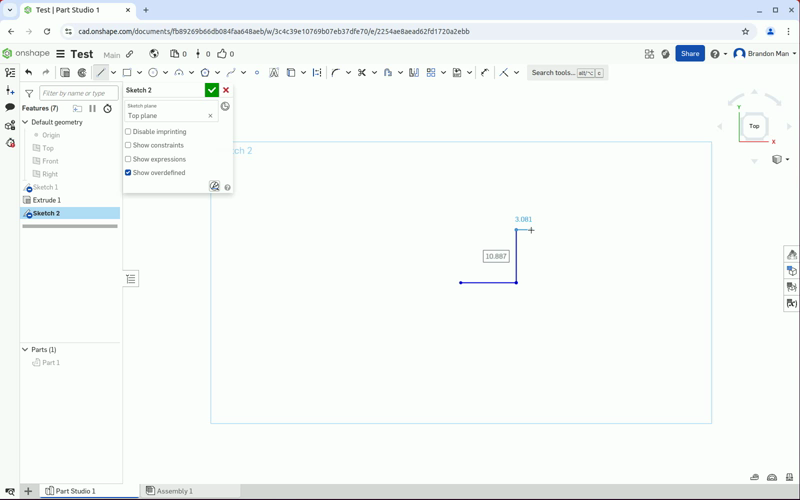
key_down(shift)
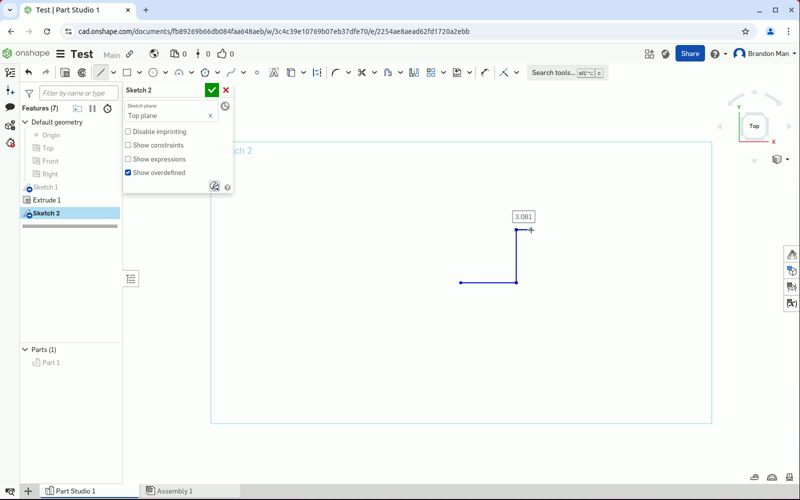
mouse_move(561, 229)
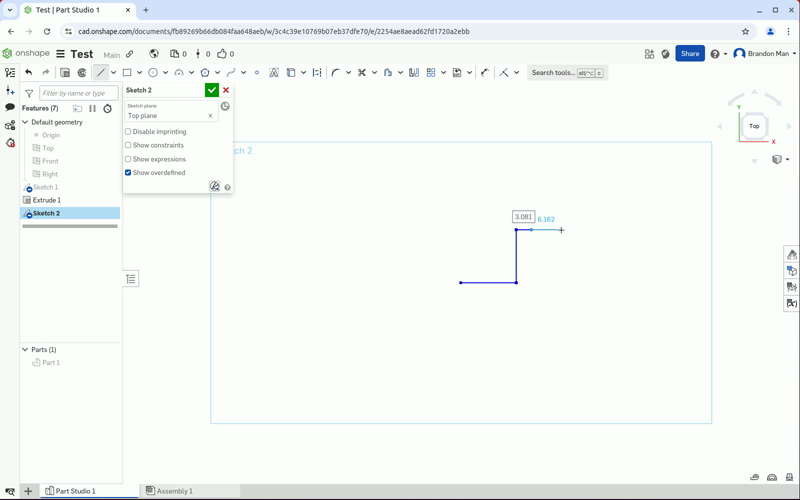
mouse_move(531, 179)
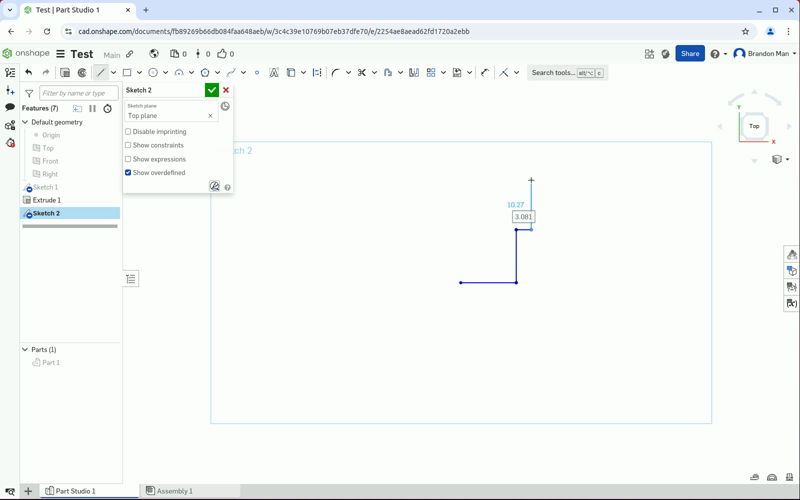
click(531, 179)
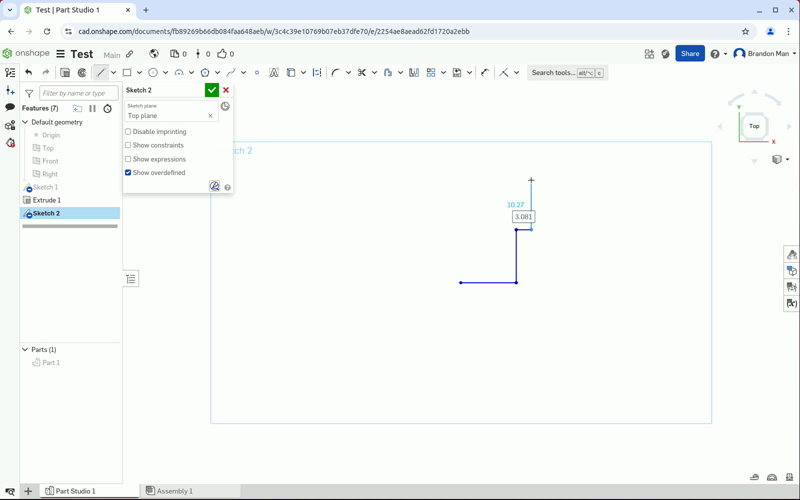
key_up(shift)
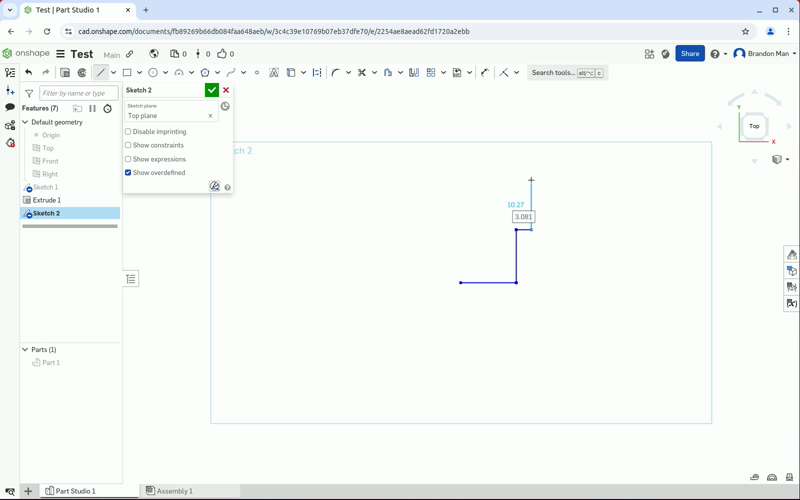
key_down(shift)
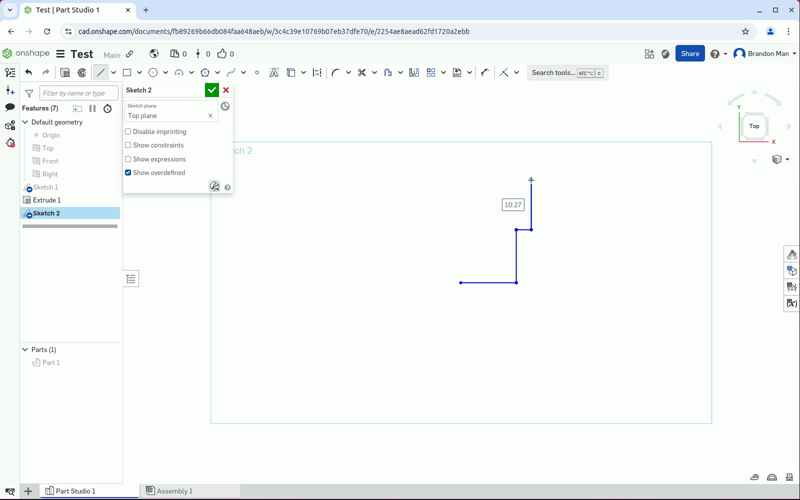
mouse_move(460, 179)
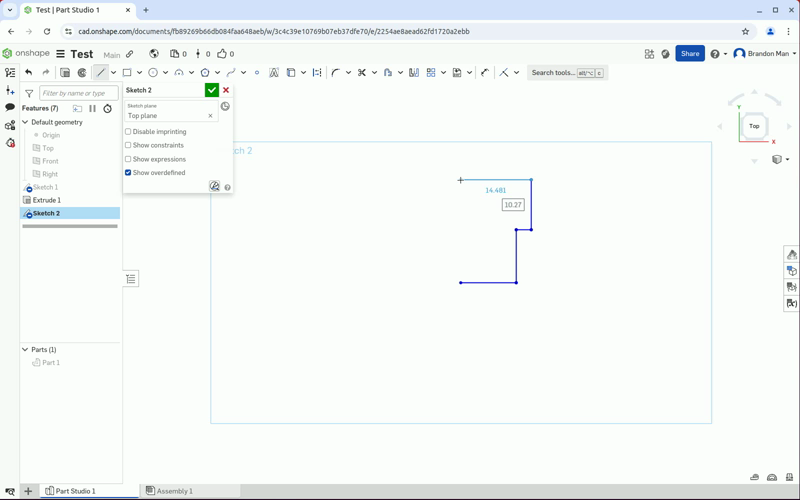
click(460, 179)
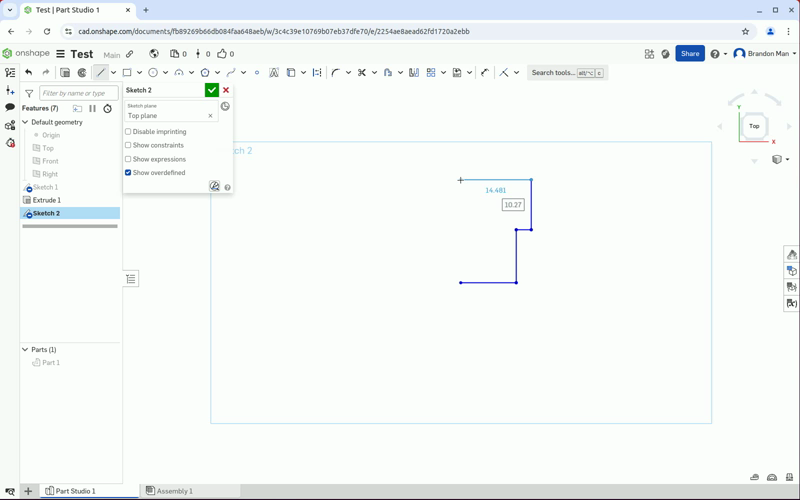
key_up(shift)
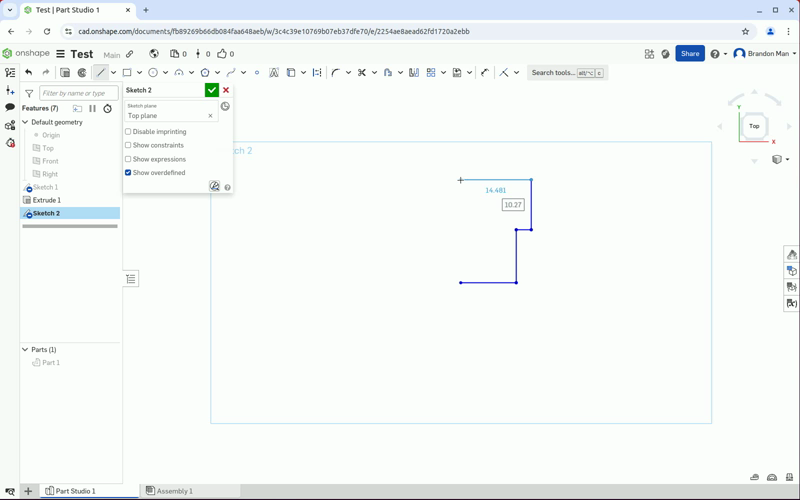
key_down(shift)
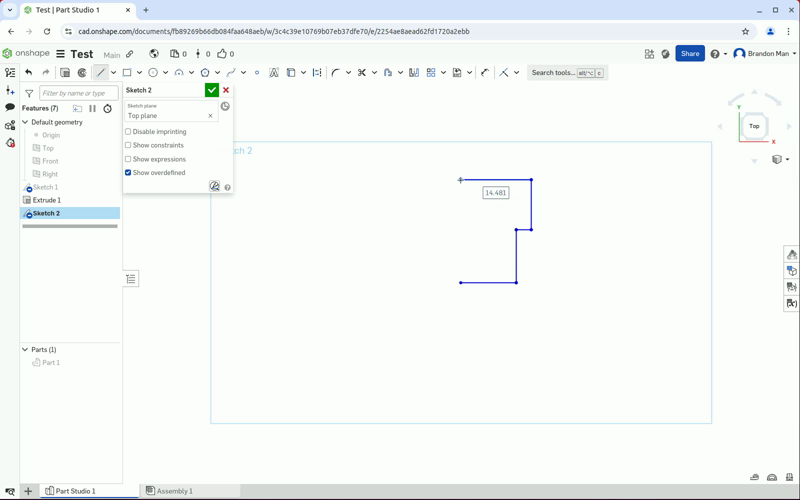
mouse_move(460, 282)
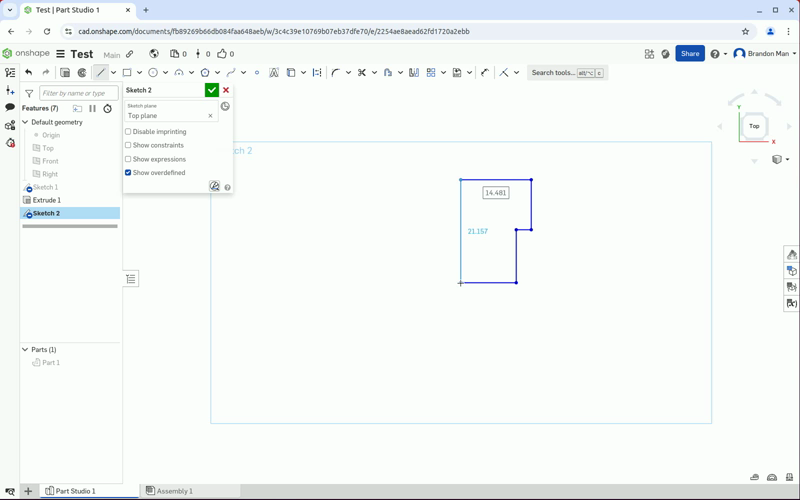
key_up(shift)
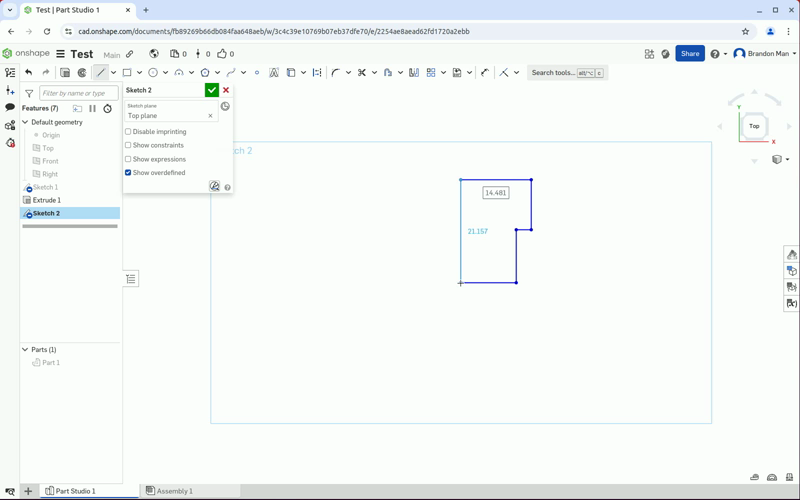
click(460, 282)
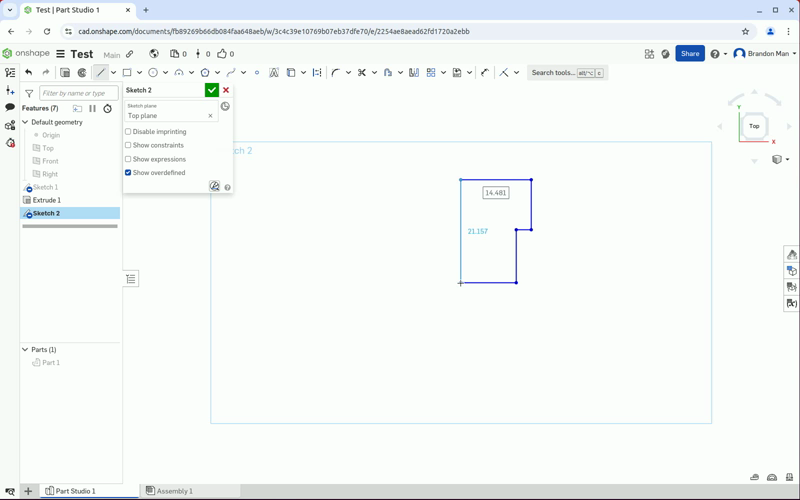
key(esc)
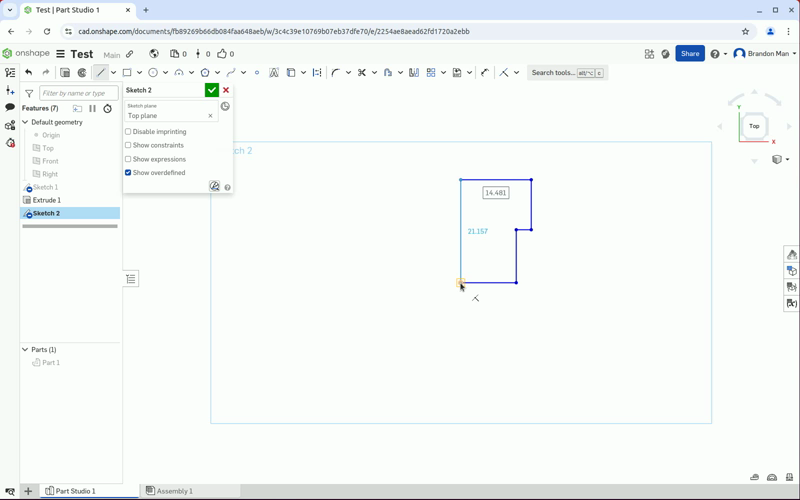
key(l)
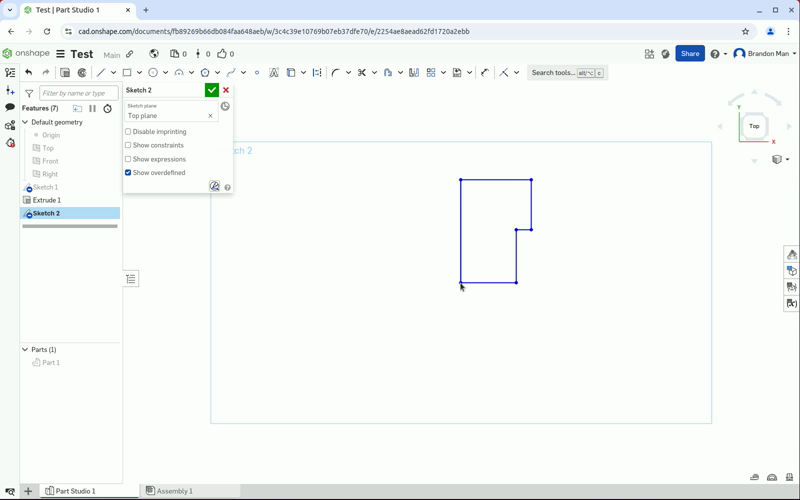
key_down(shift)
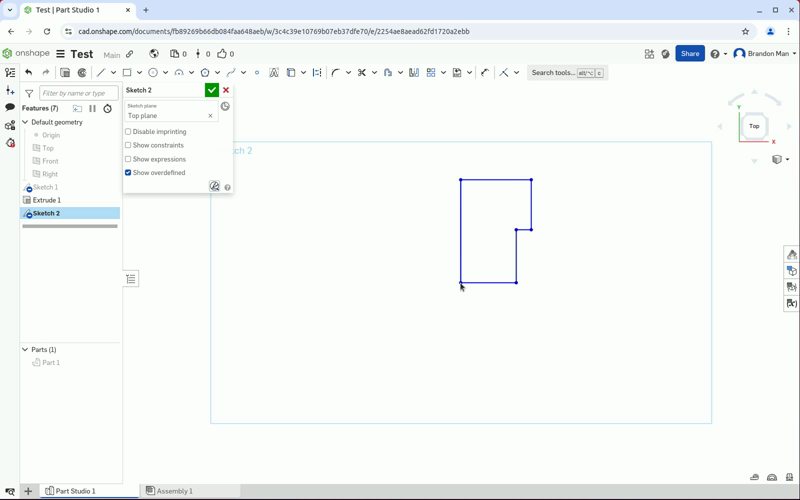
mouse_move(461, 281)
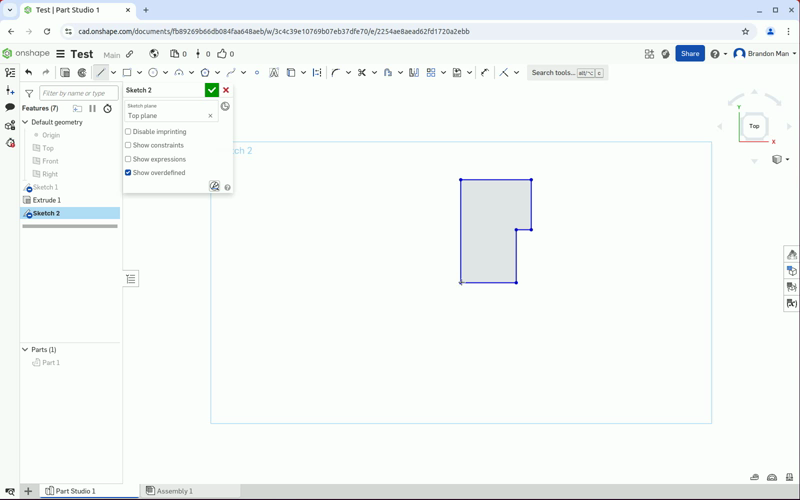
scroll(6)
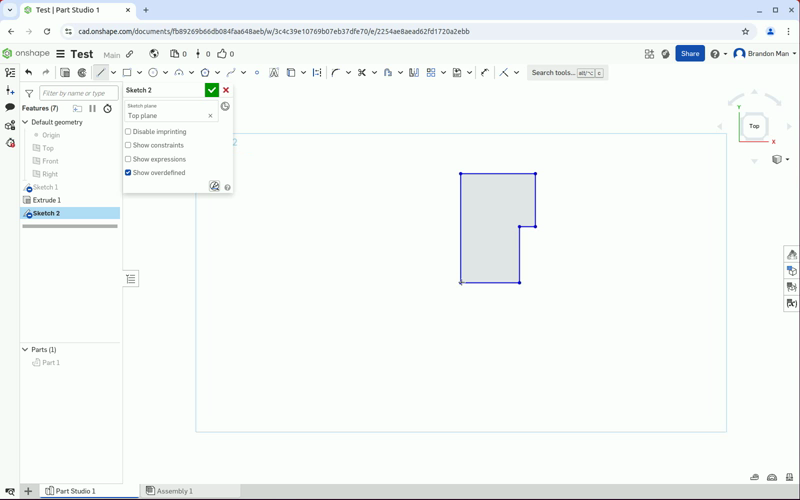
scroll(6)
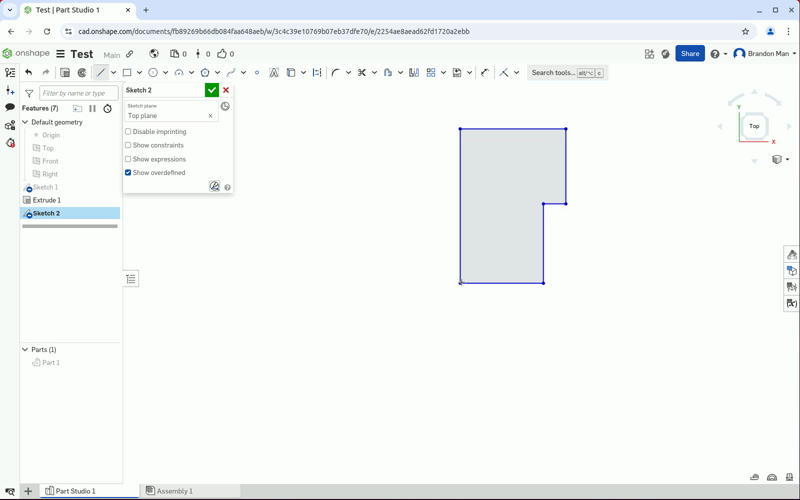
scroll(6)
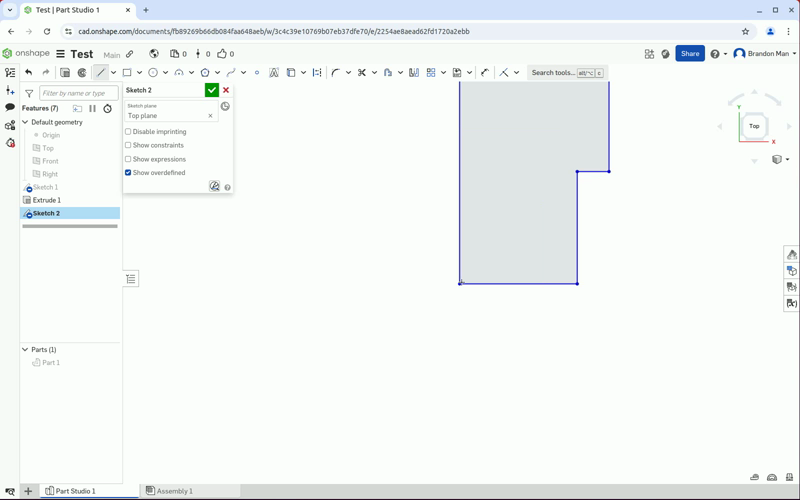
scroll(6)
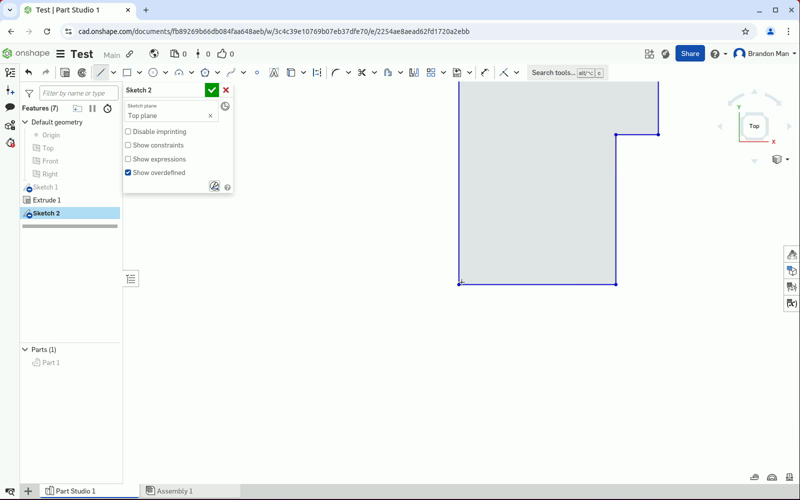
scroll(6)
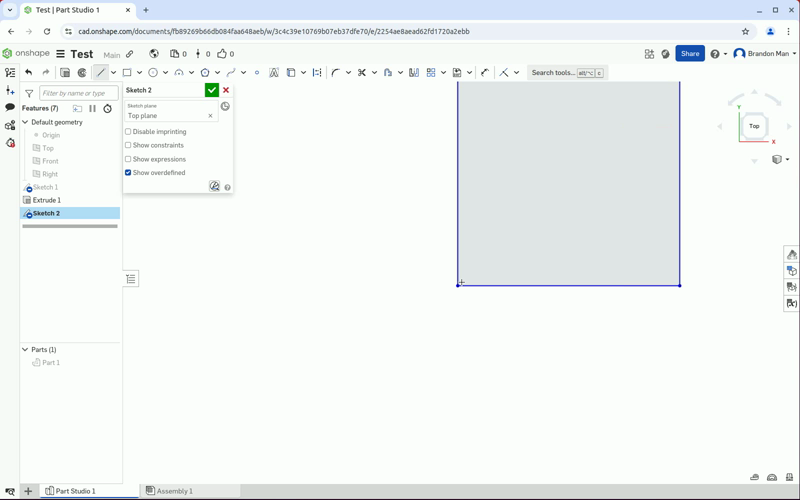
scroll(6)
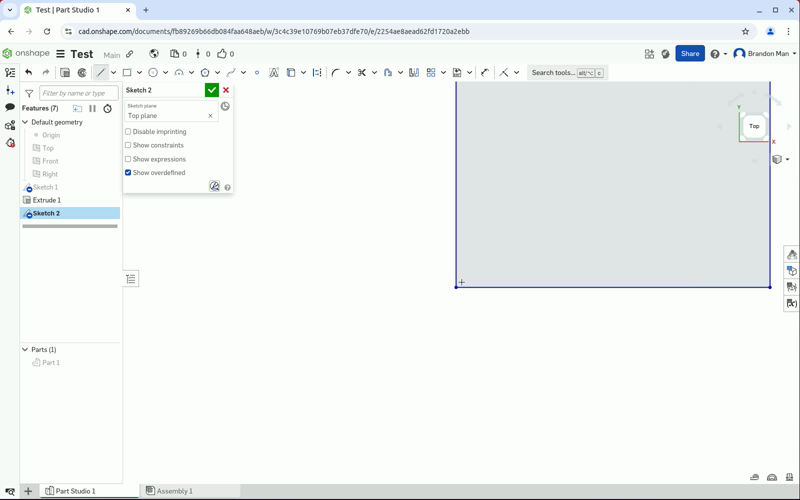
scroll(6)
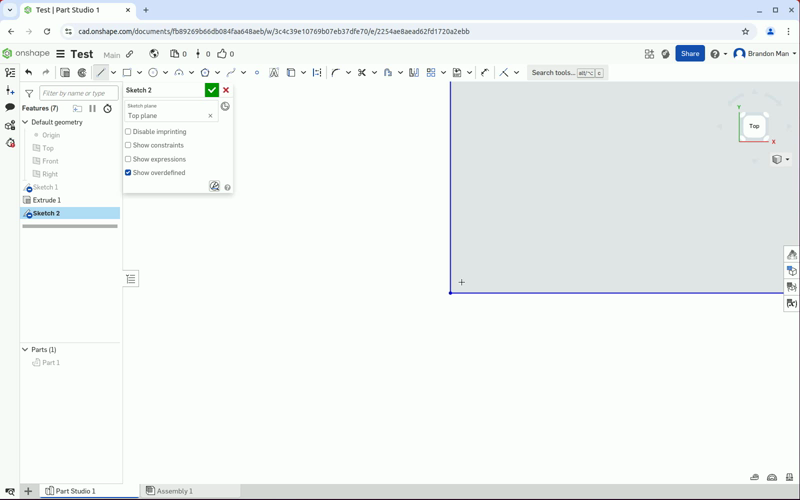
click(461, 281)
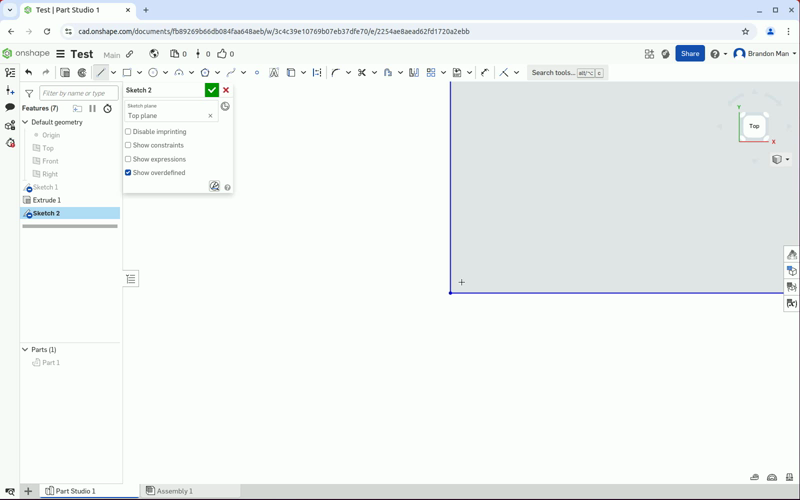
scroll(-6)
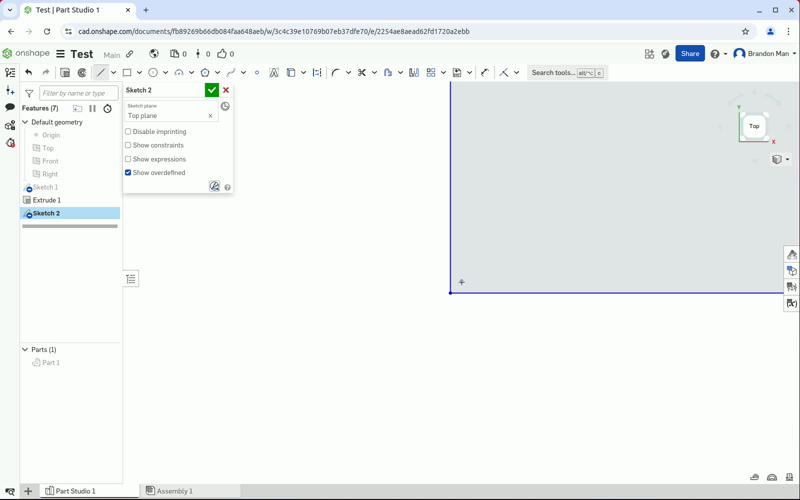
scroll(-6)
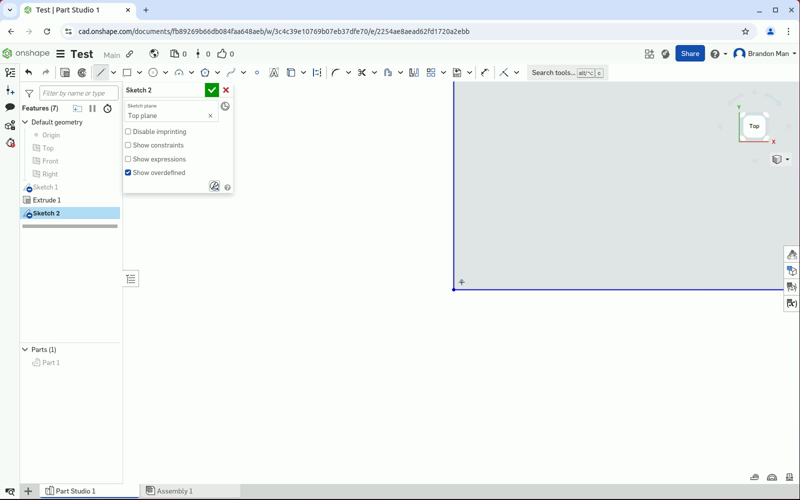
scroll(-6)
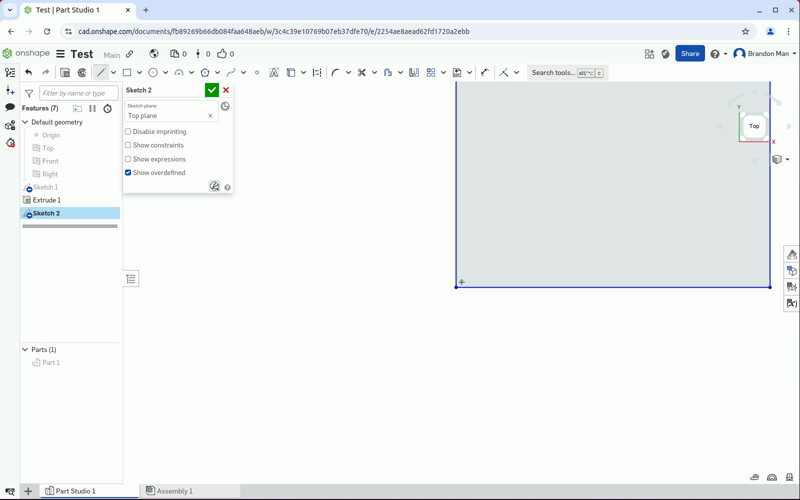
scroll(-6)
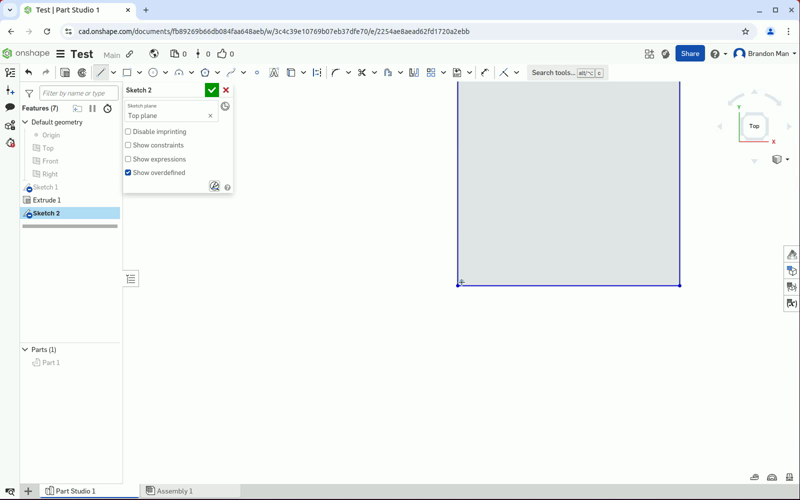
scroll(-6)
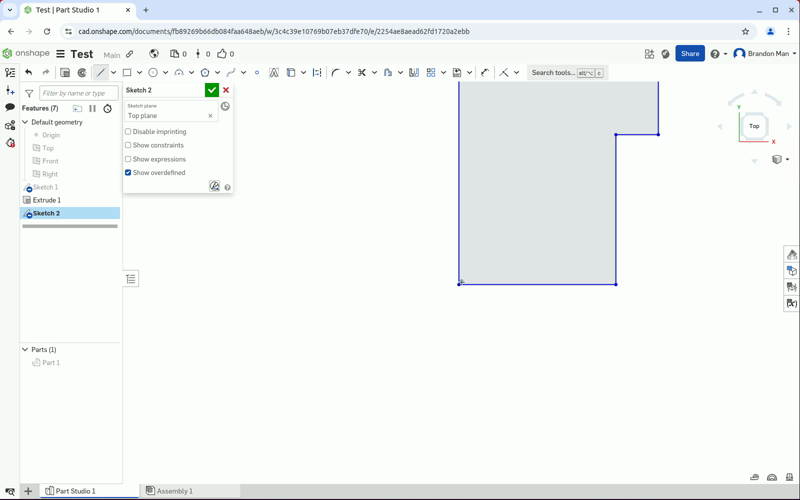
scroll(-6)
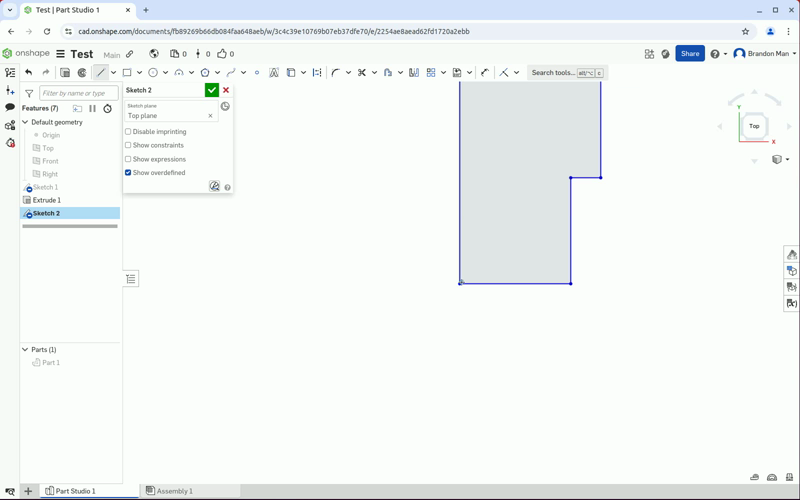
scroll(-6)
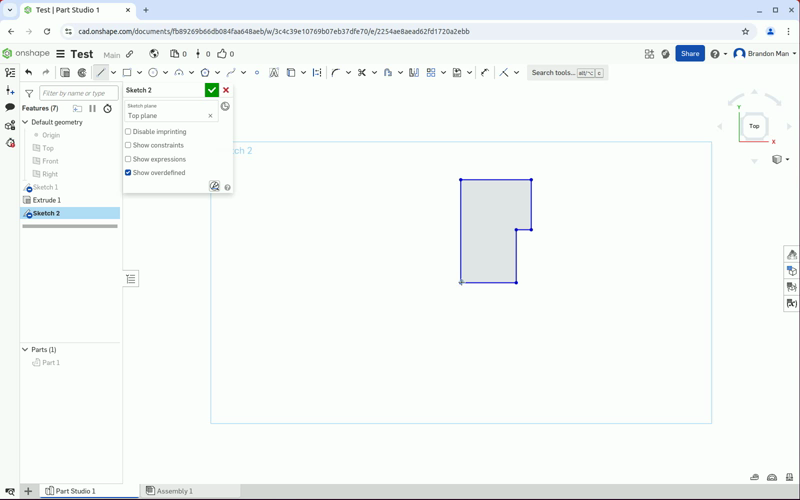
key_up(shift)
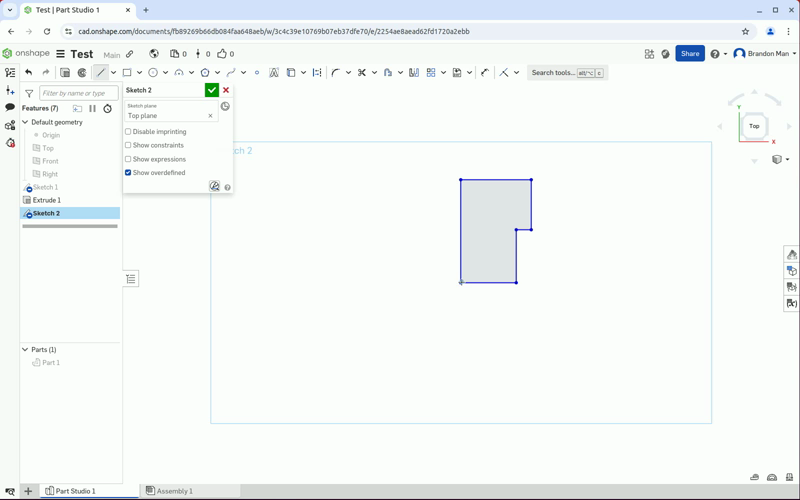
key_down(shift)
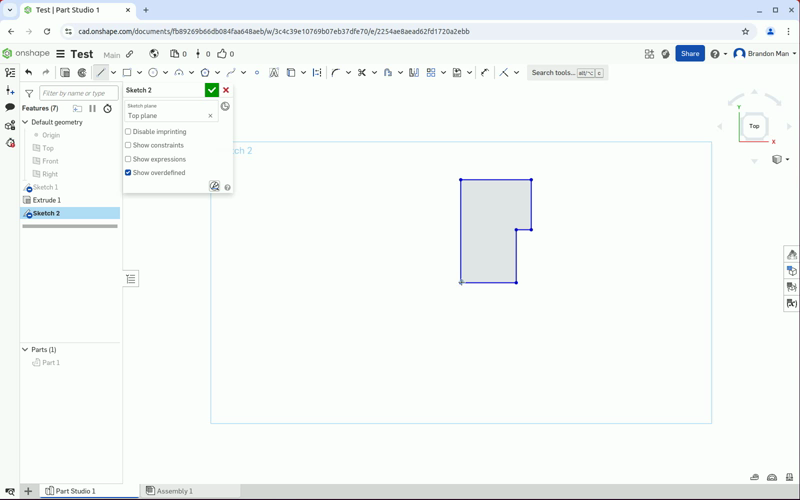
mouse_move(492, 281)
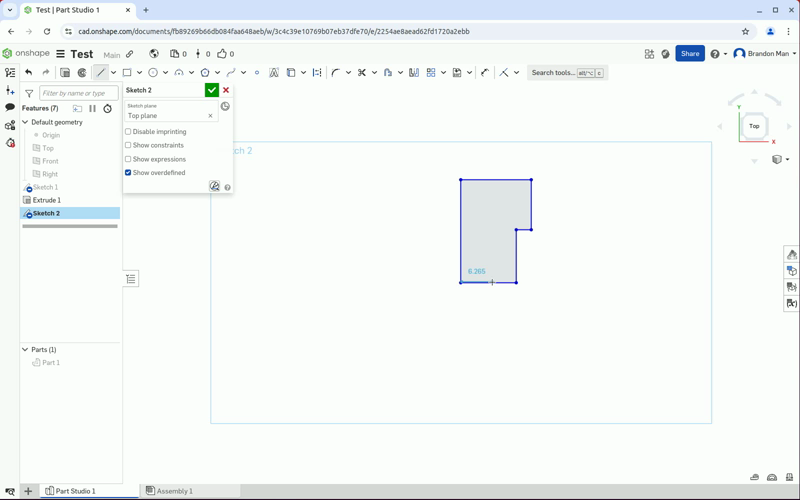
mouse_move(515, 281)
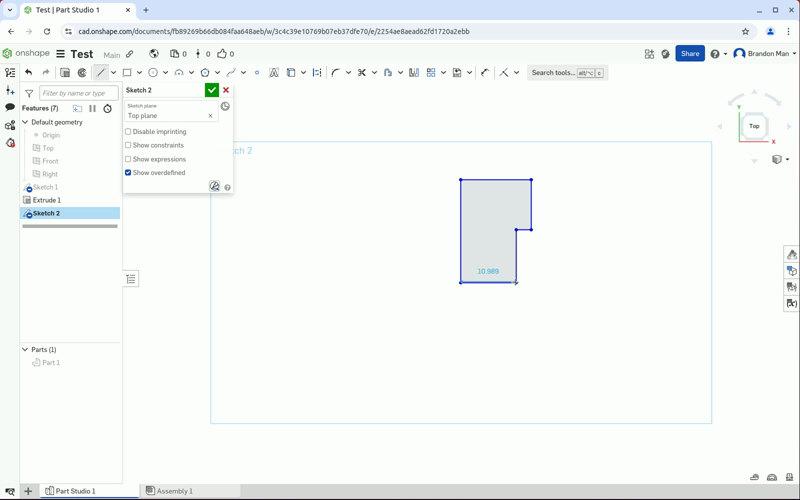
scroll(6)
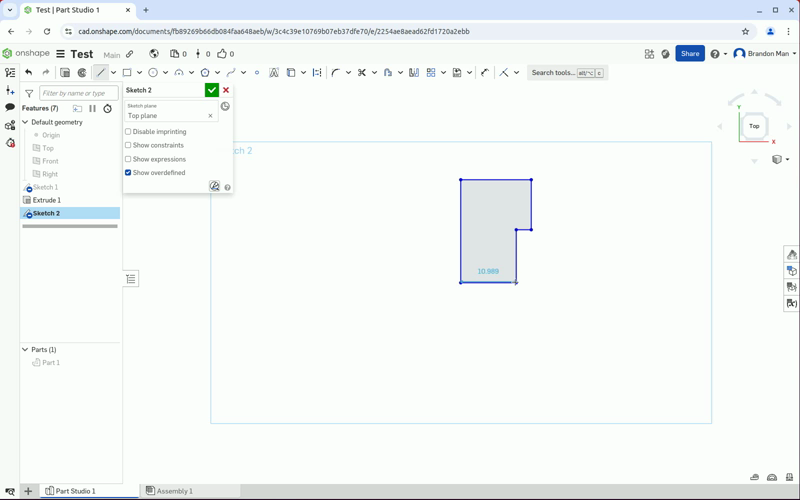
scroll(6)
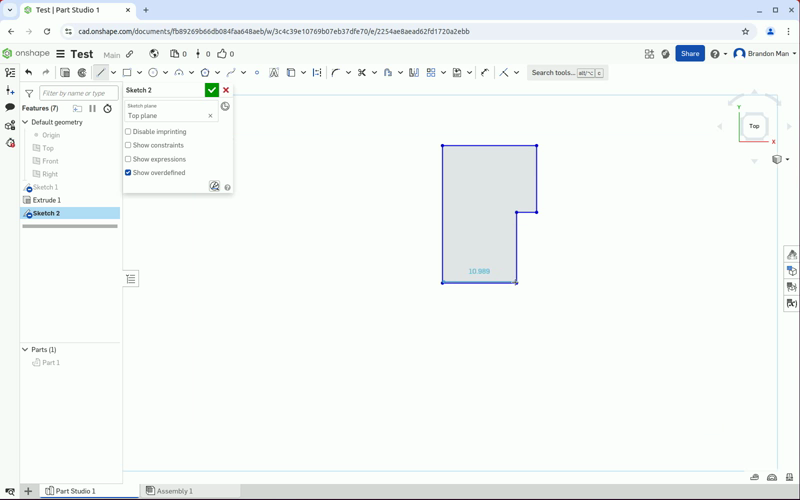
scroll(6)
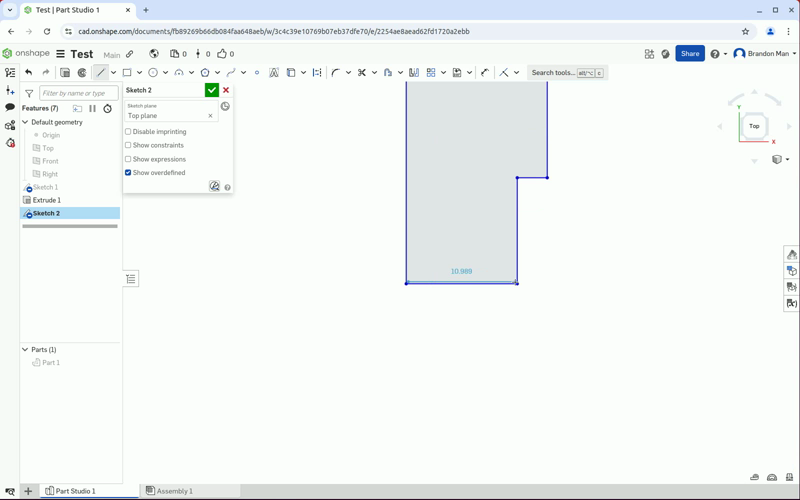
scroll(6)
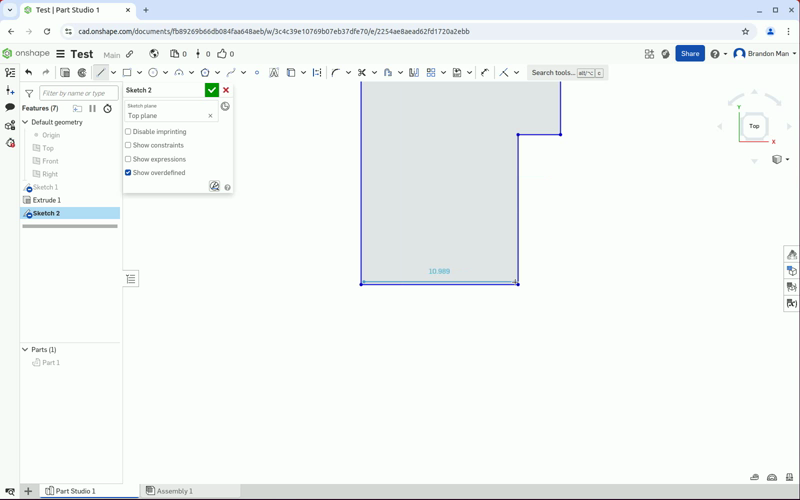
scroll(6)
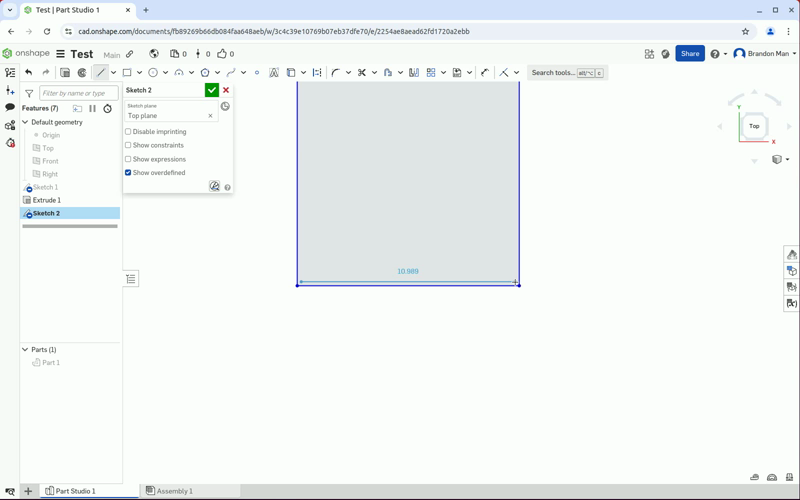
scroll(6)
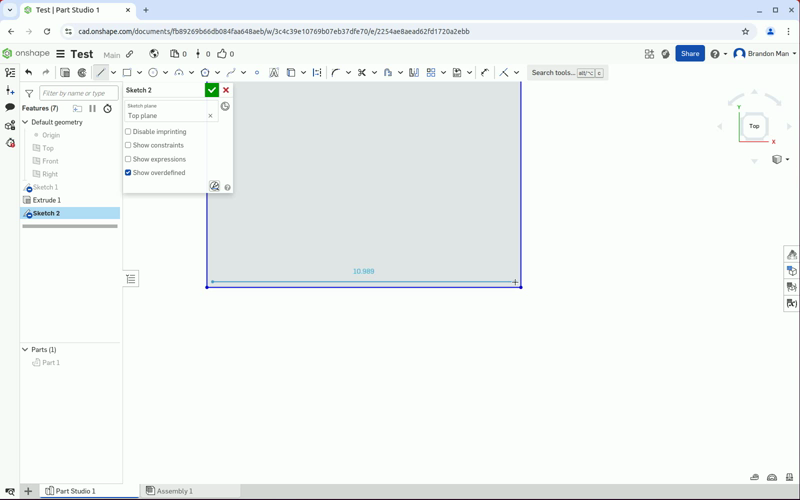
scroll(6)
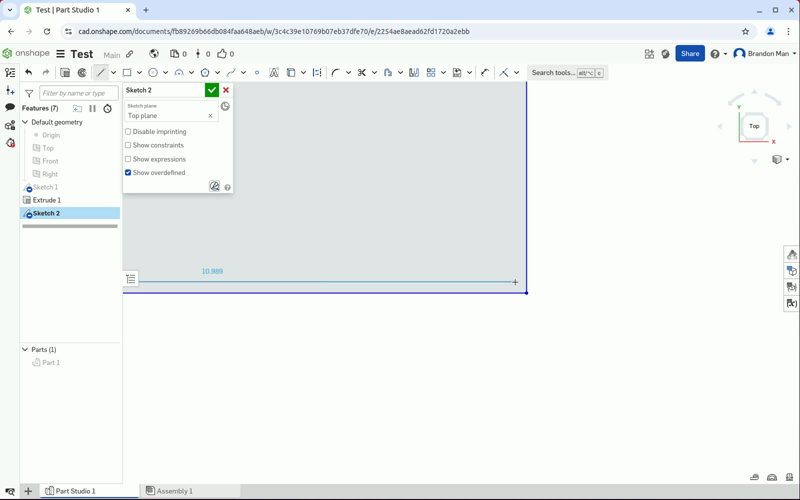
click(515, 281)
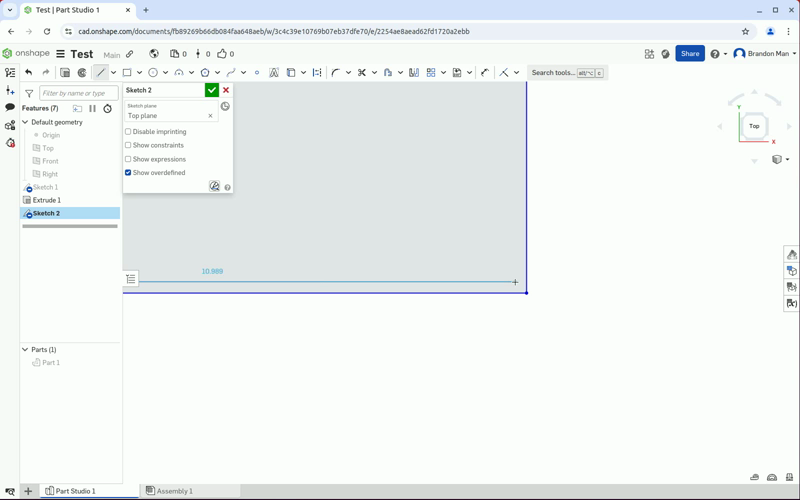
scroll(-6)
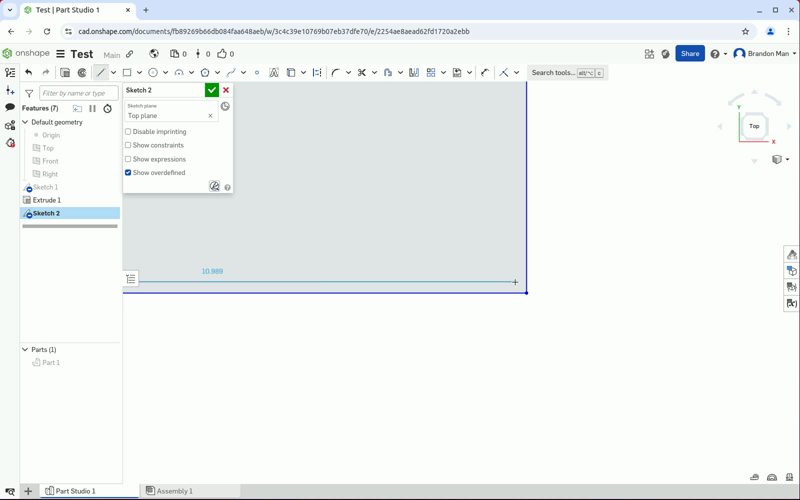
scroll(-6)
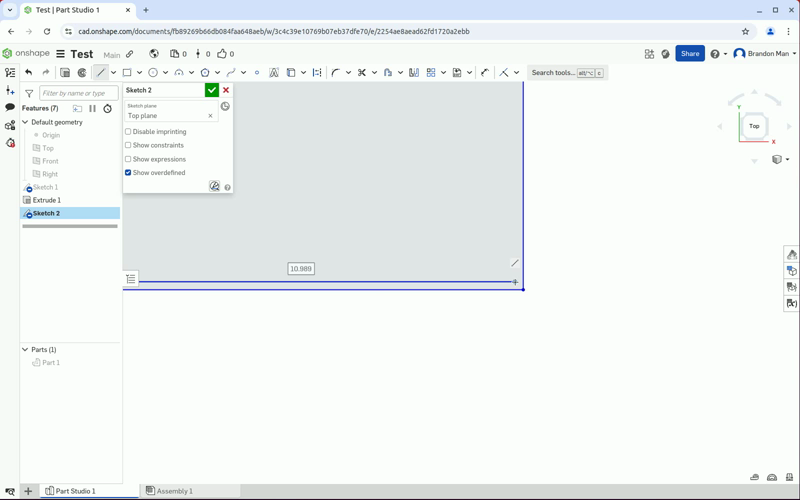
scroll(-6)
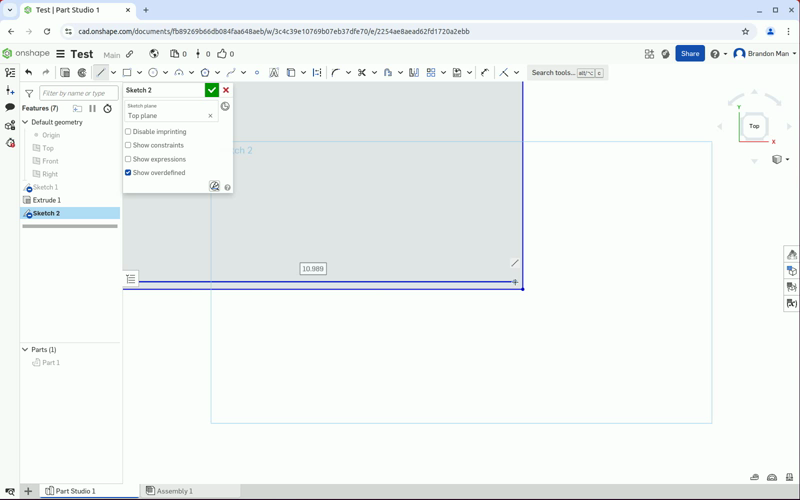
scroll(-6)
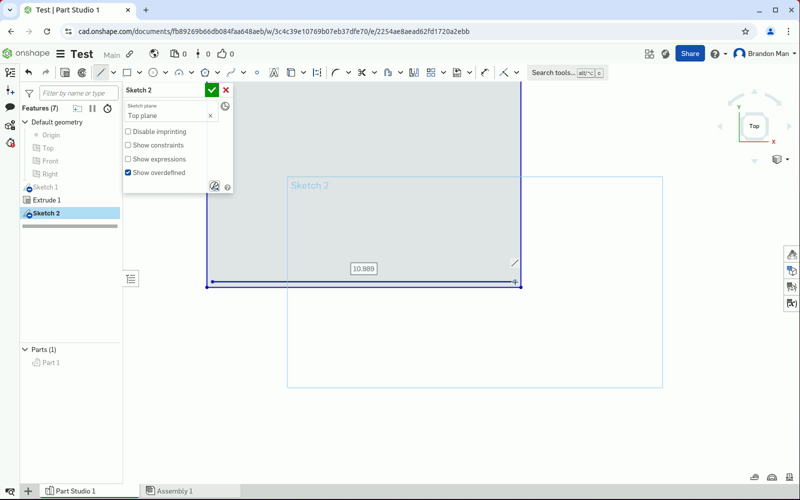
scroll(-6)
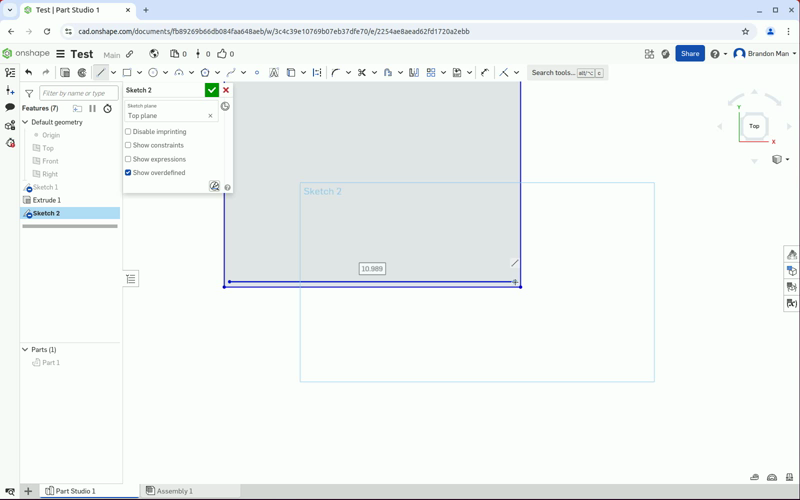
scroll(-6)
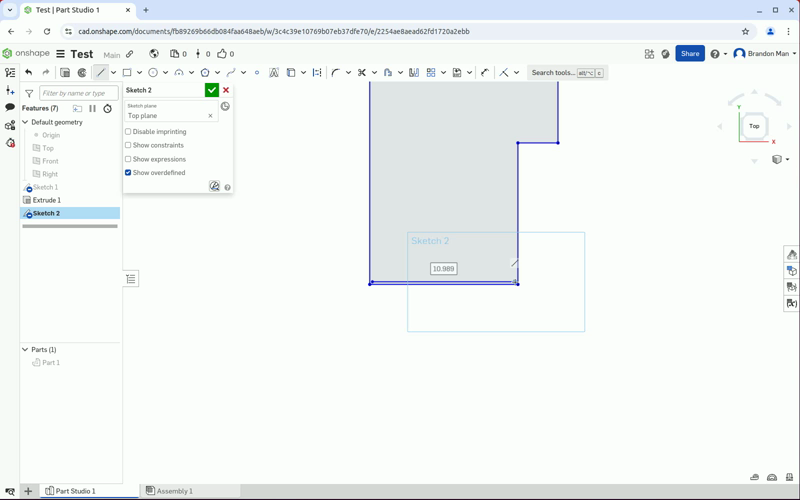
scroll(-6)
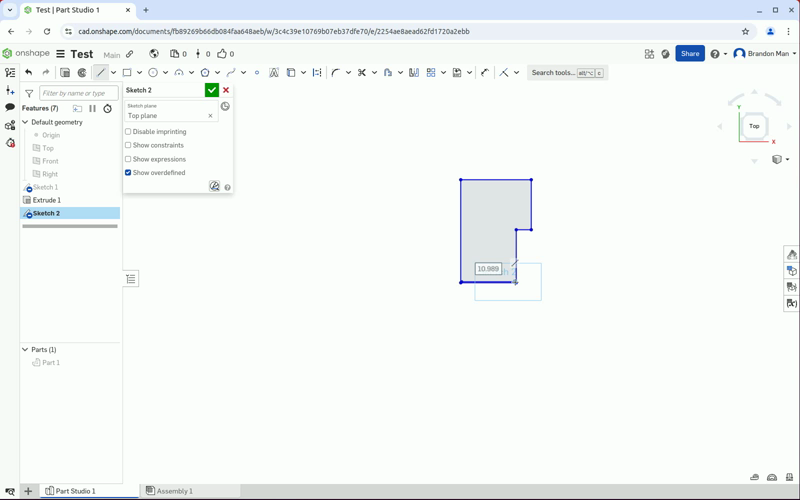
key_up(shift)
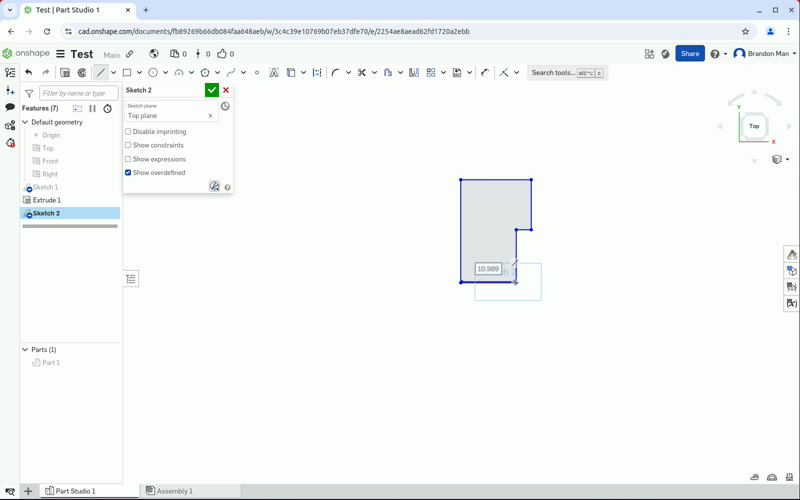
key_down(shift)
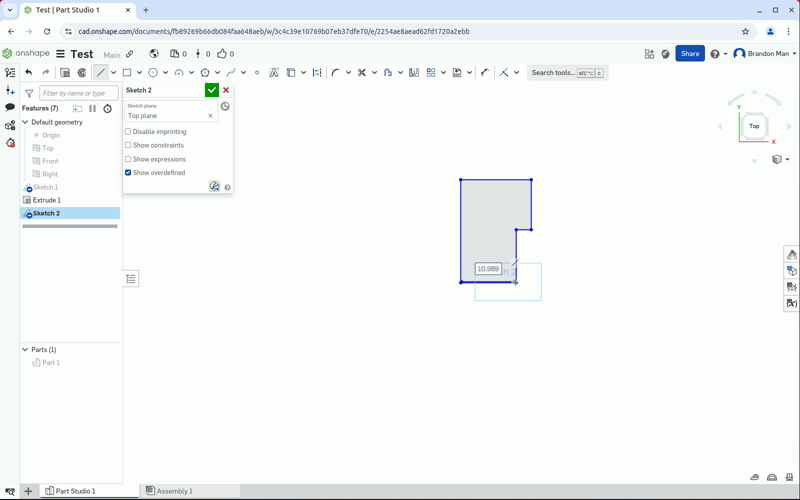
mouse_move(545, 281)
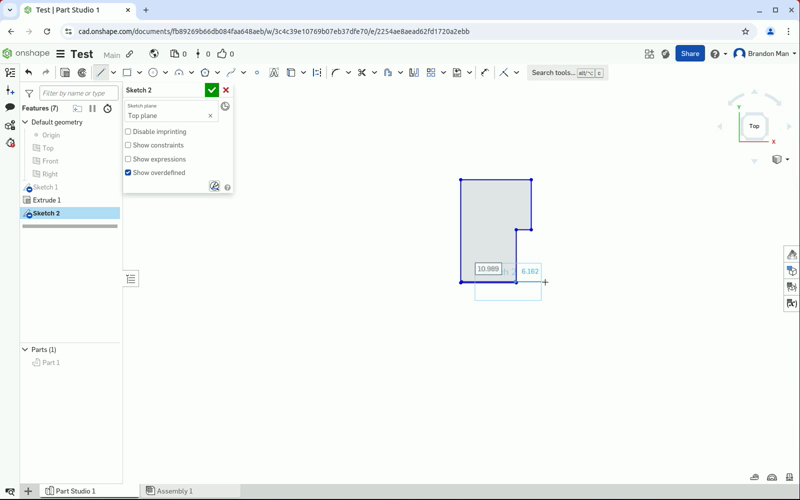
mouse_move(515, 228)
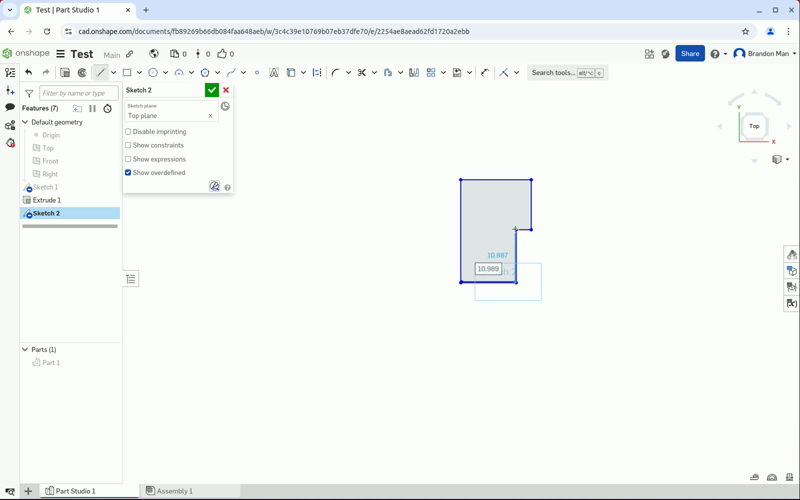
scroll(6)
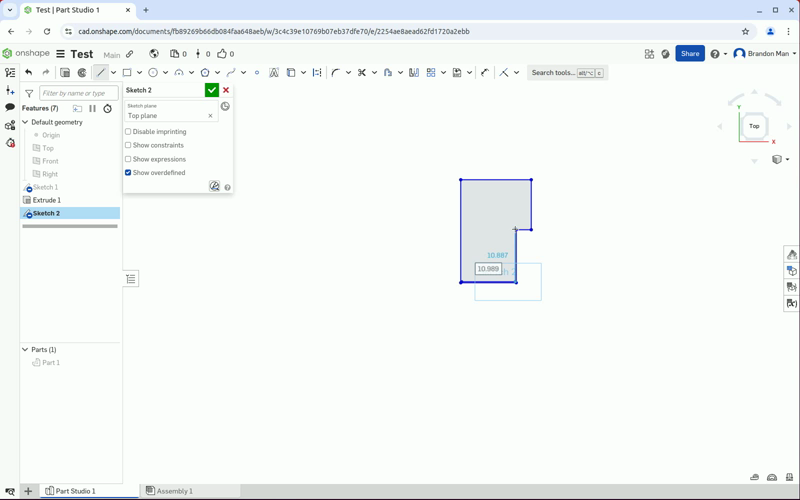
scroll(6)
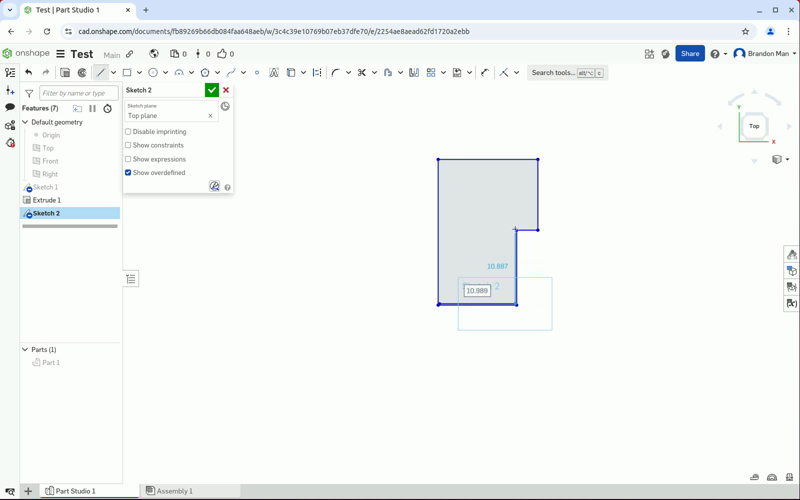
scroll(6)
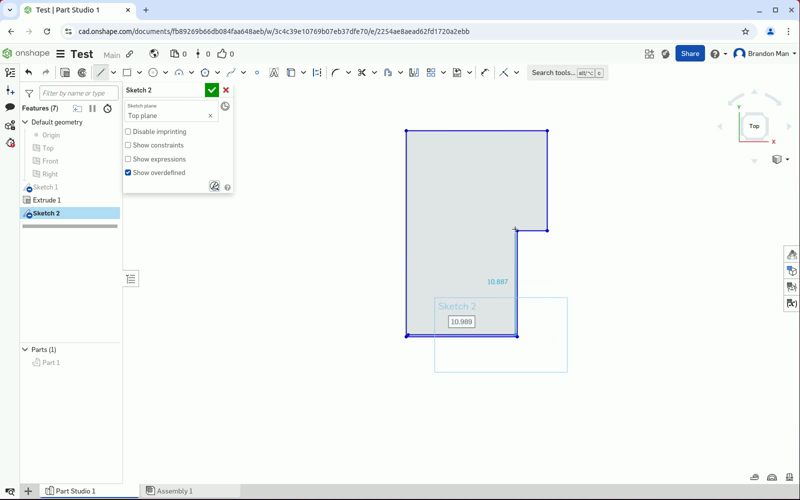
scroll(6)
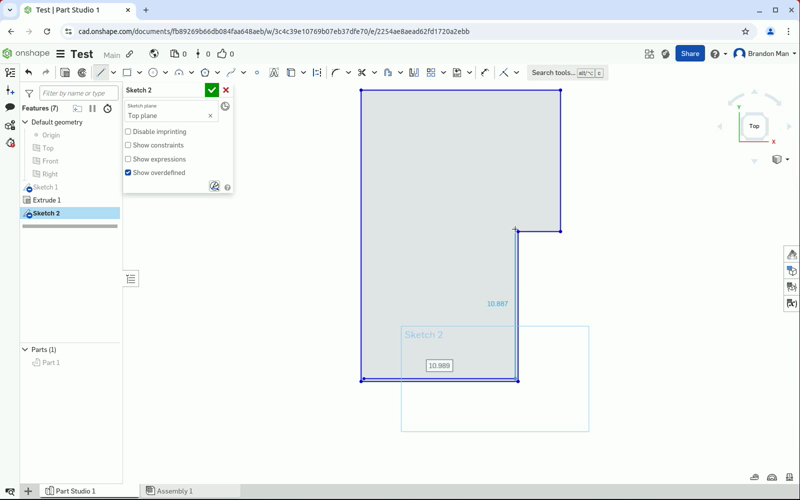
scroll(6)
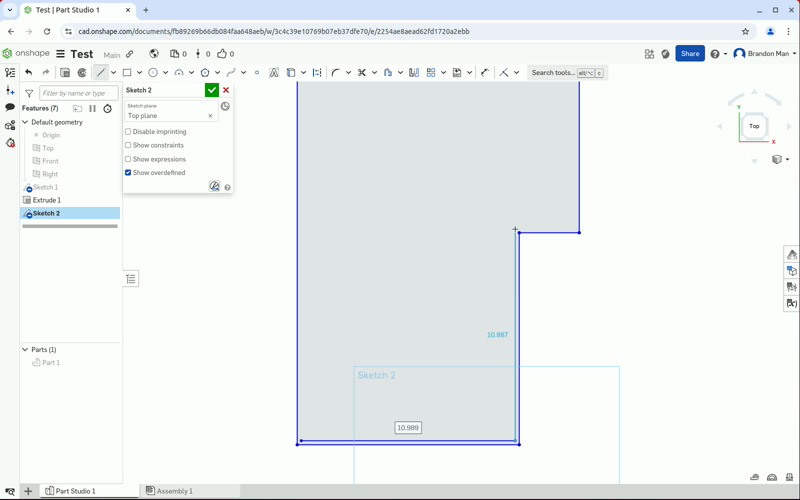
scroll(6)
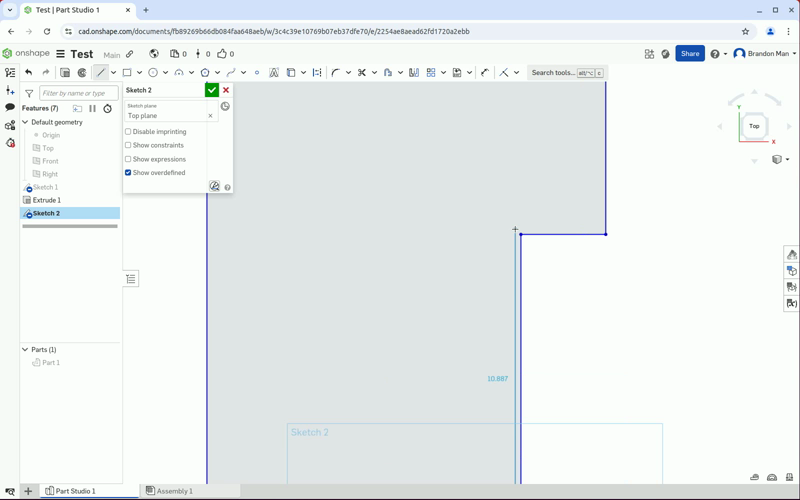
scroll(6)
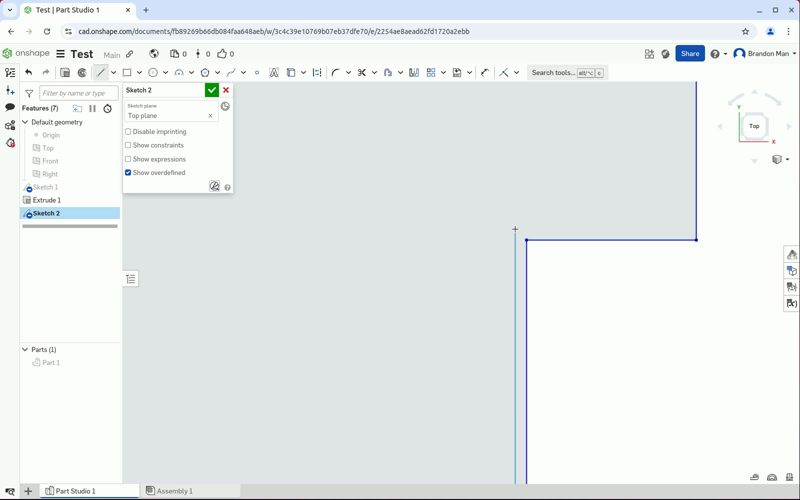
click(515, 228)
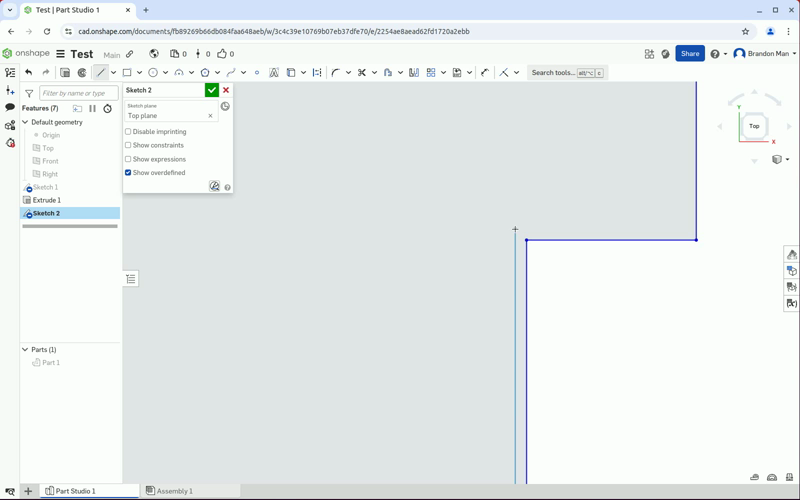
scroll(-6)
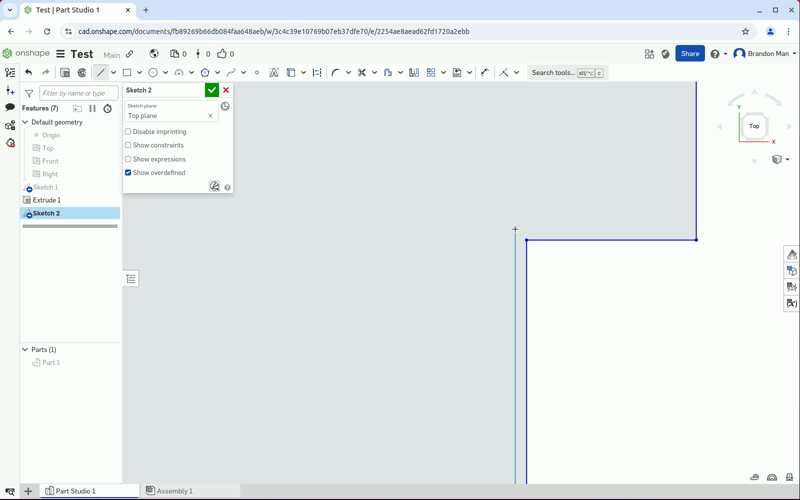
scroll(-6)
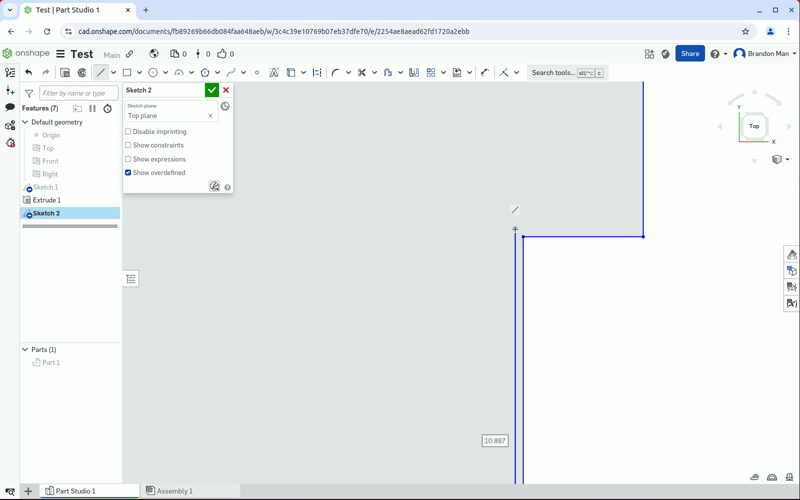
scroll(-6)
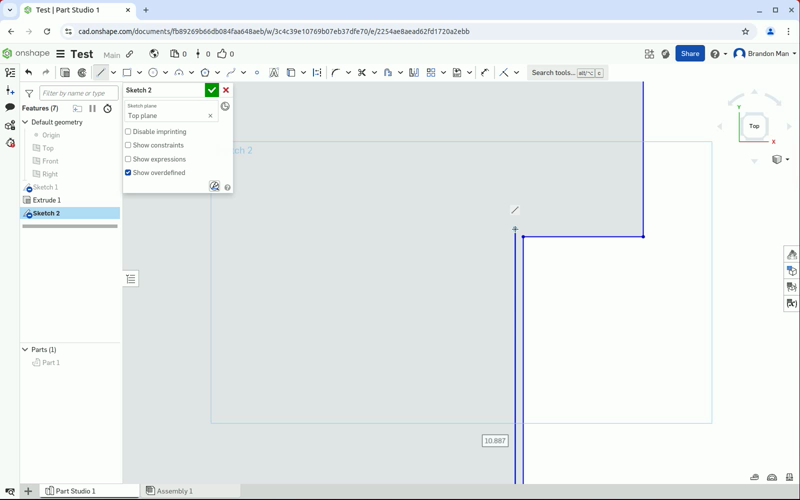
scroll(-6)
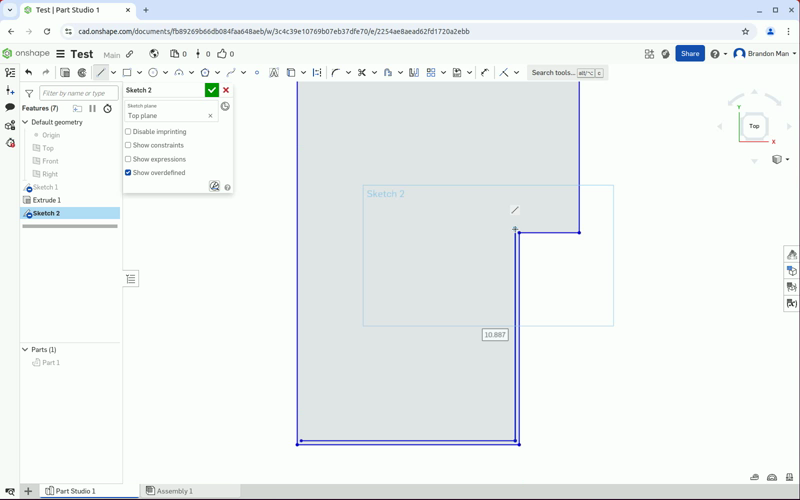
scroll(-6)
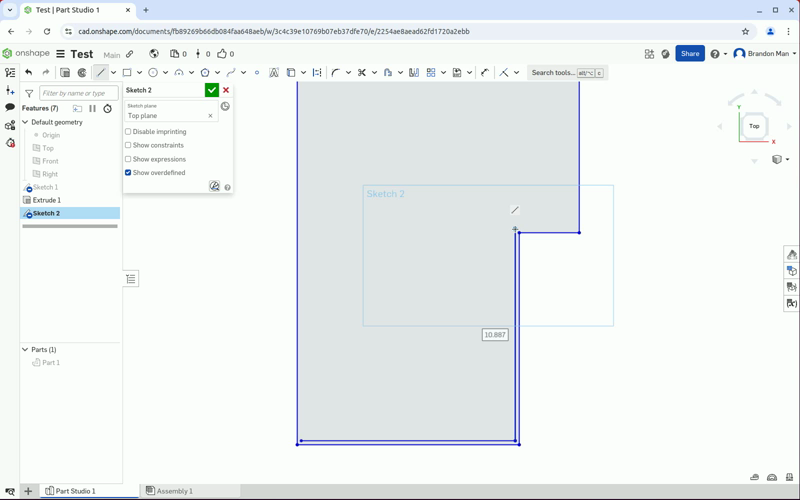
scroll(-6)
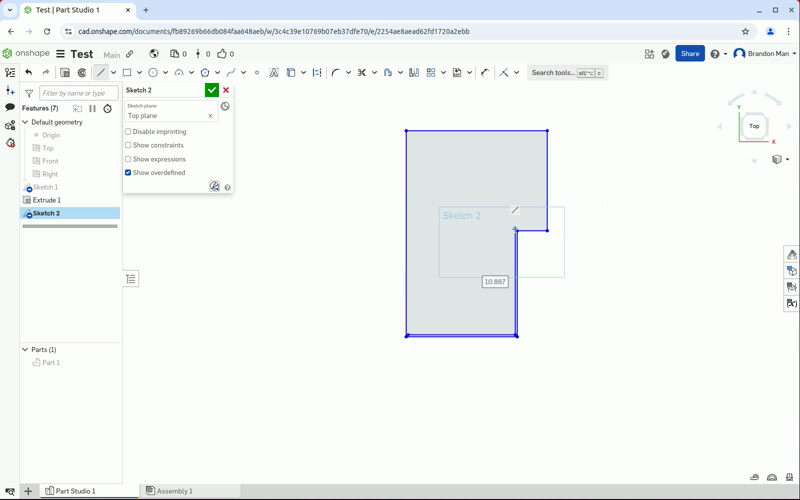
scroll(-6)
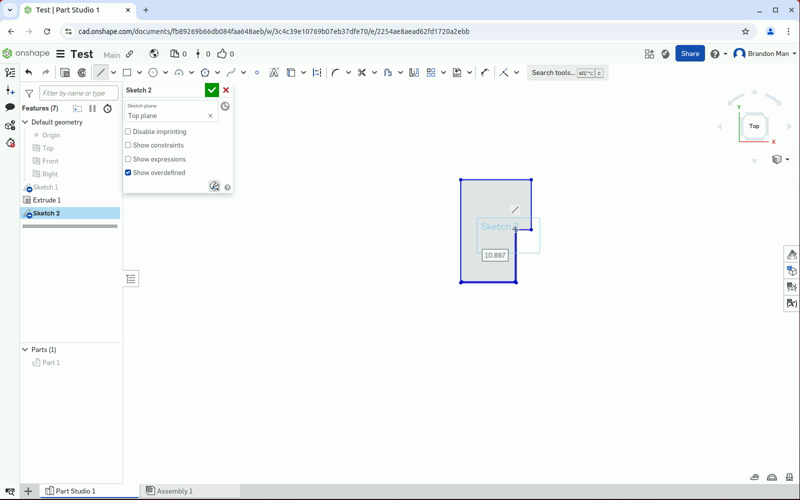
key_up(shift)
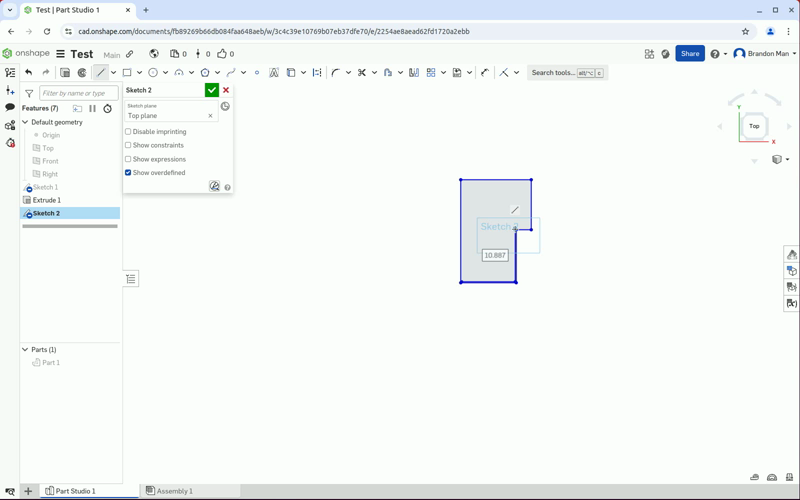
key_down(shift)
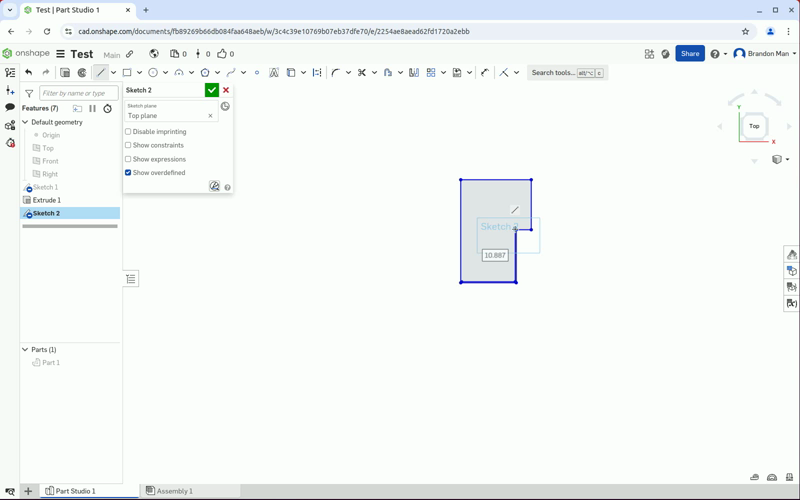
mouse_move(545, 228)
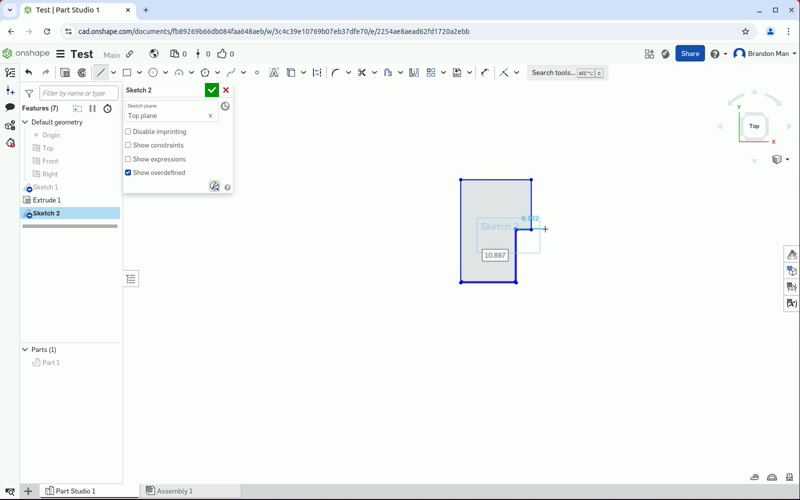
mouse_move(530, 228)
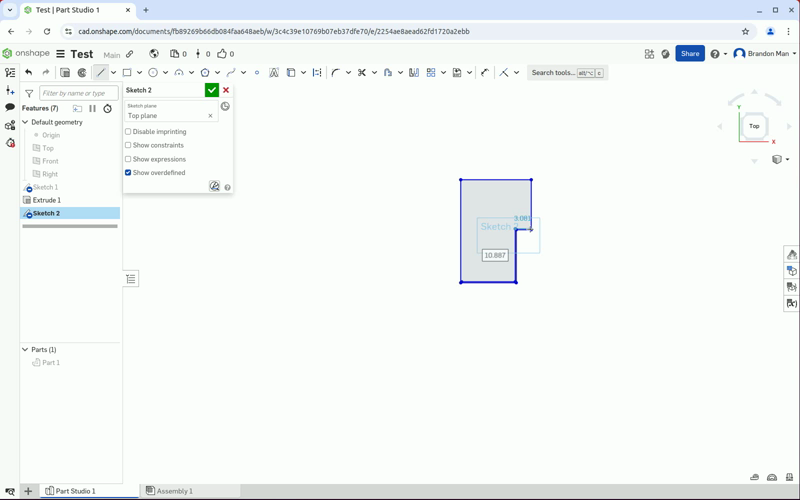
scroll(6)
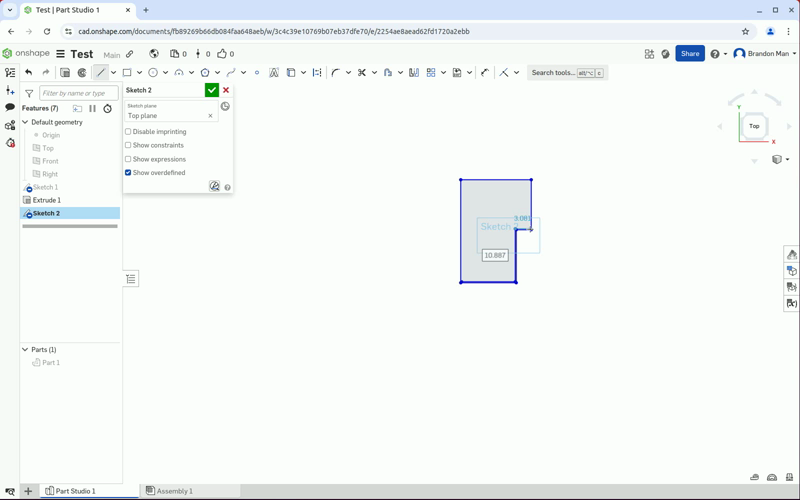
scroll(6)
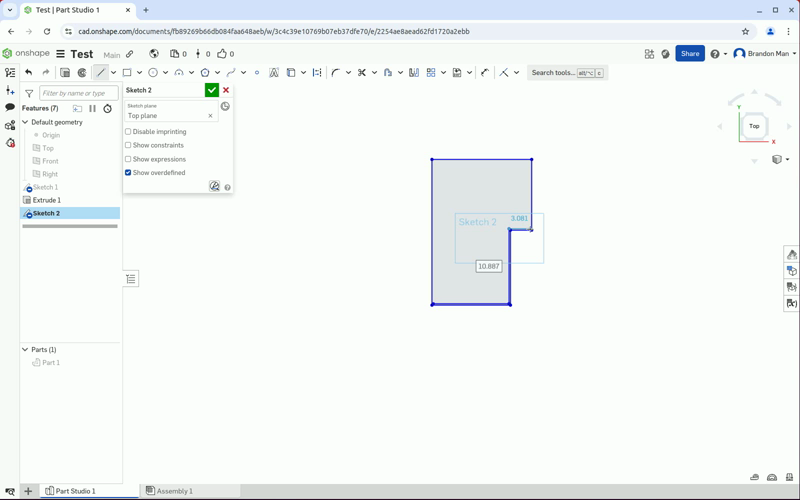
scroll(6)
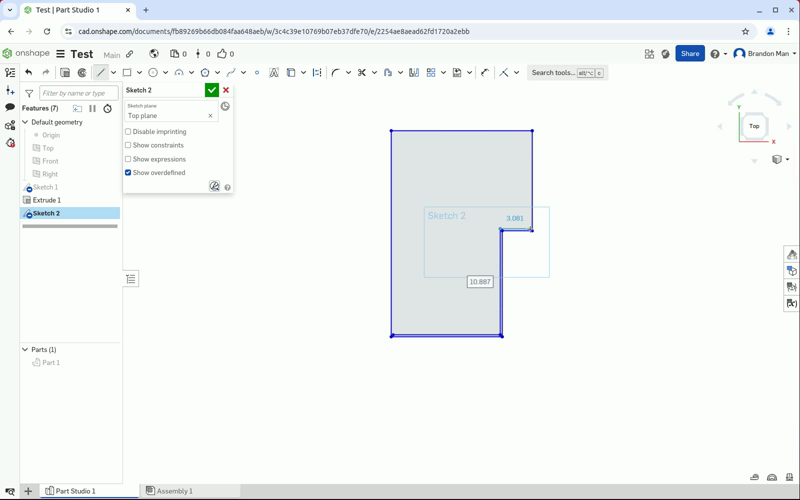
scroll(6)
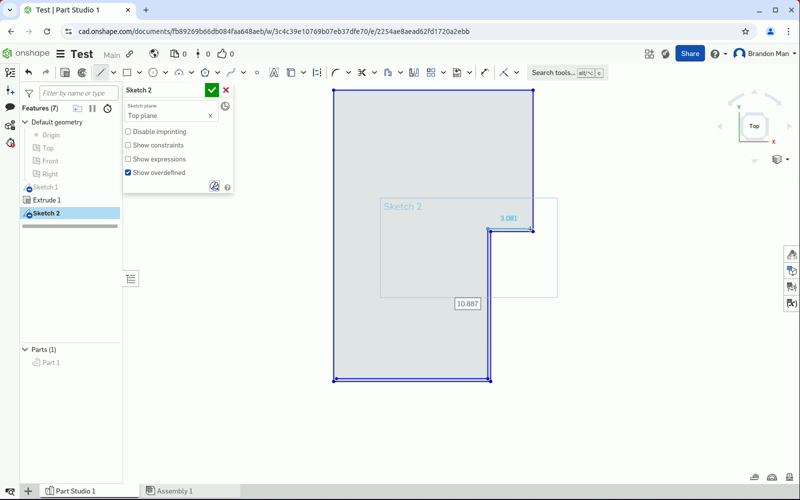
scroll(6)
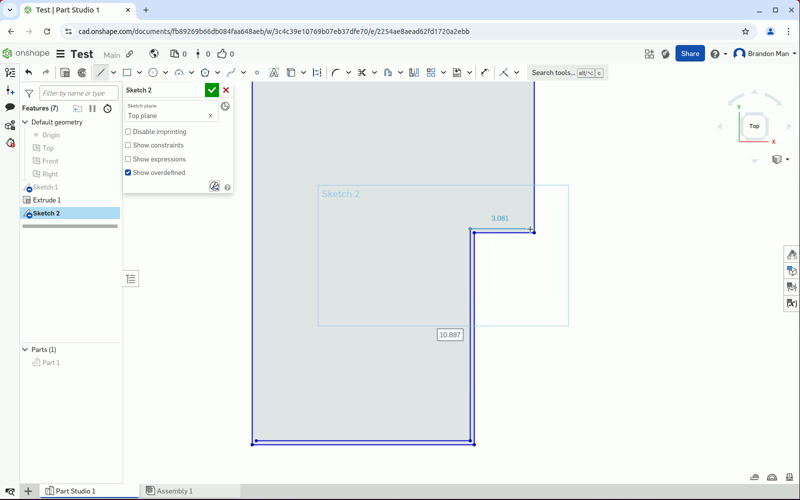
scroll(6)
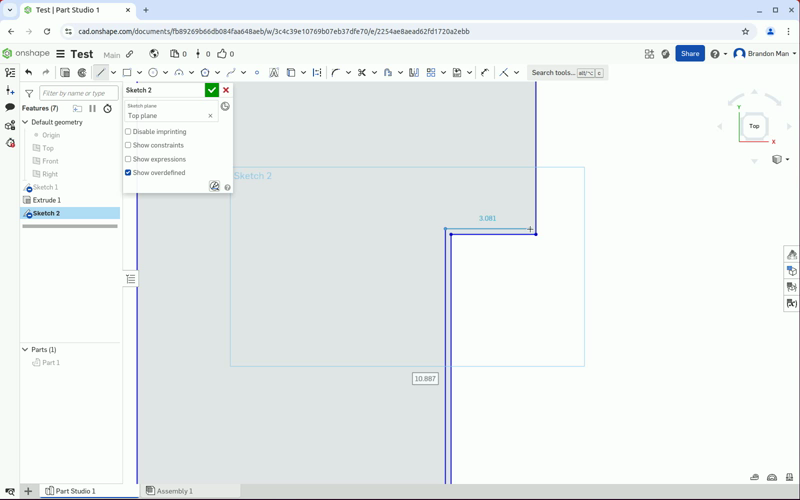
scroll(6)
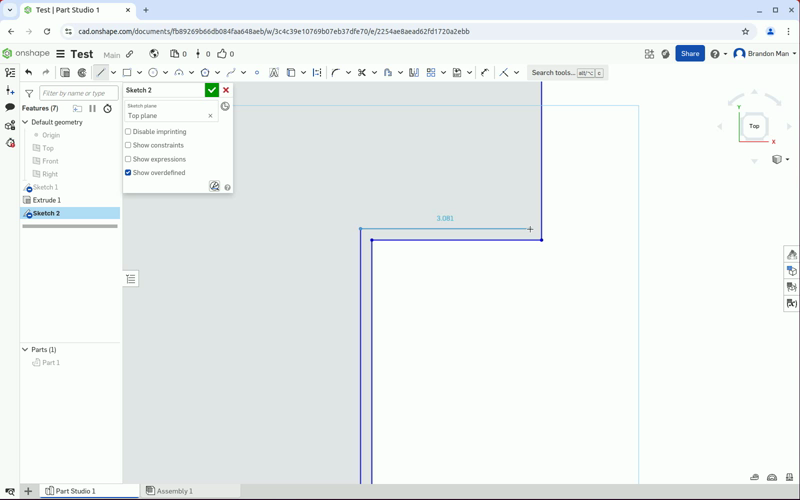
click(530, 228)
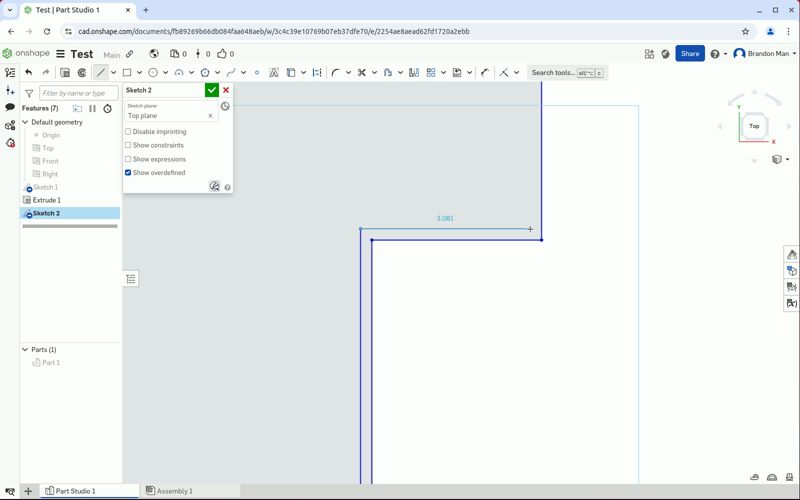
scroll(-6)
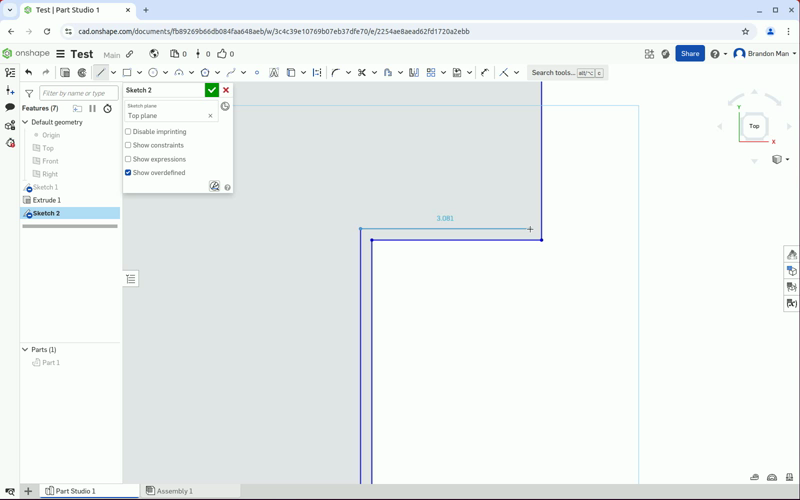
scroll(-6)
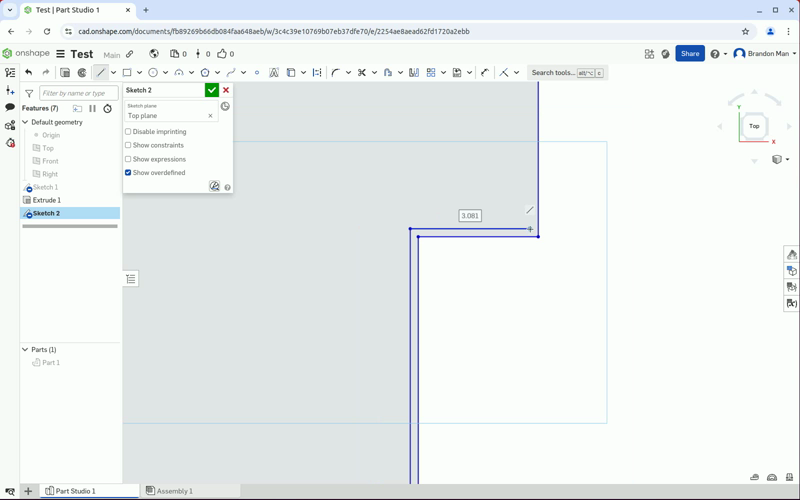
scroll(-6)
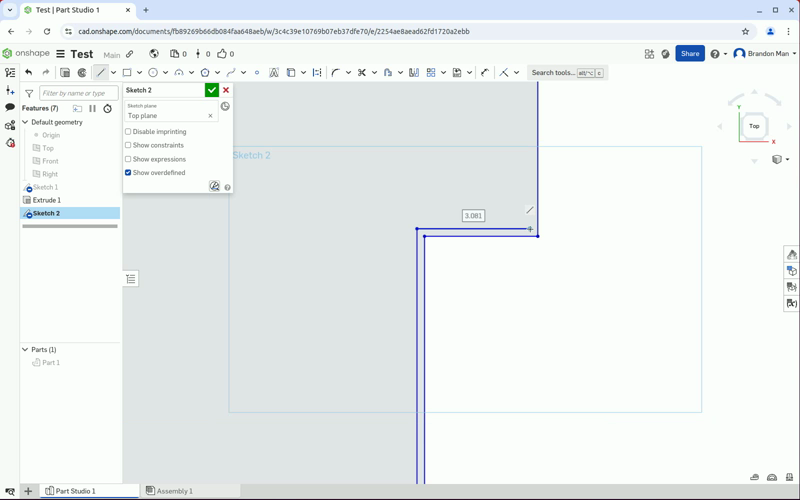
scroll(-6)
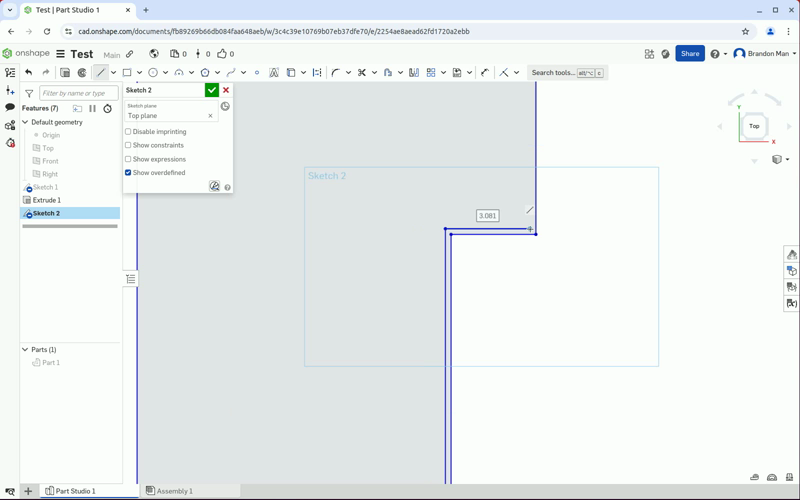
scroll(-6)
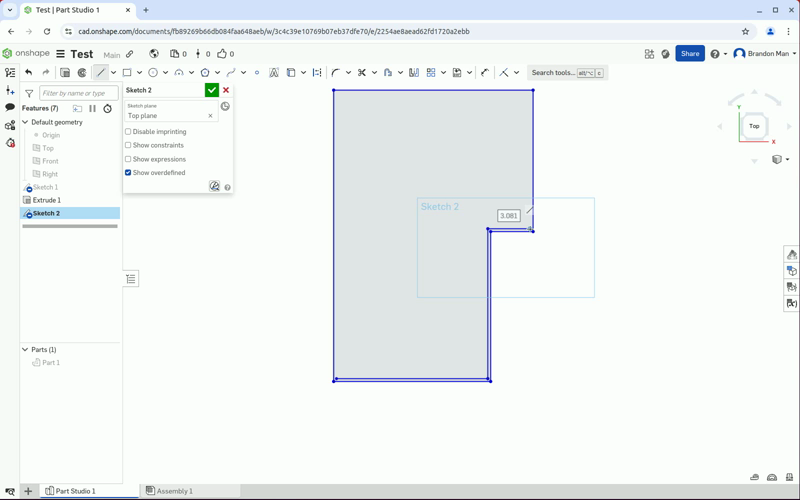
scroll(-6)
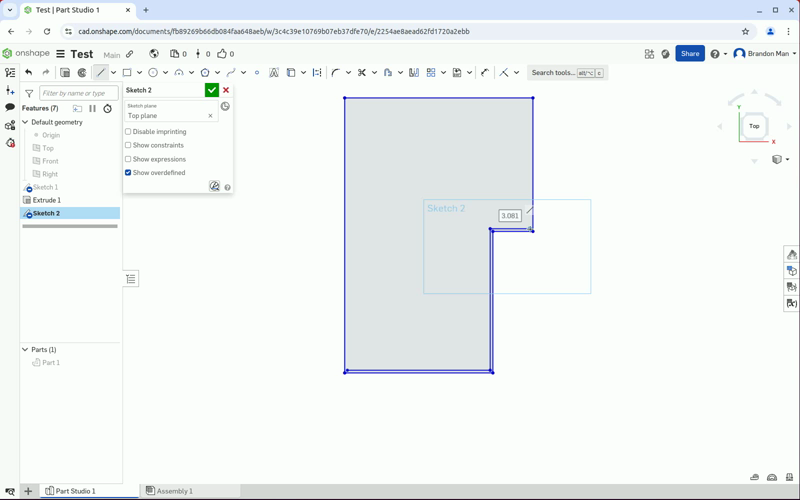
scroll(-6)
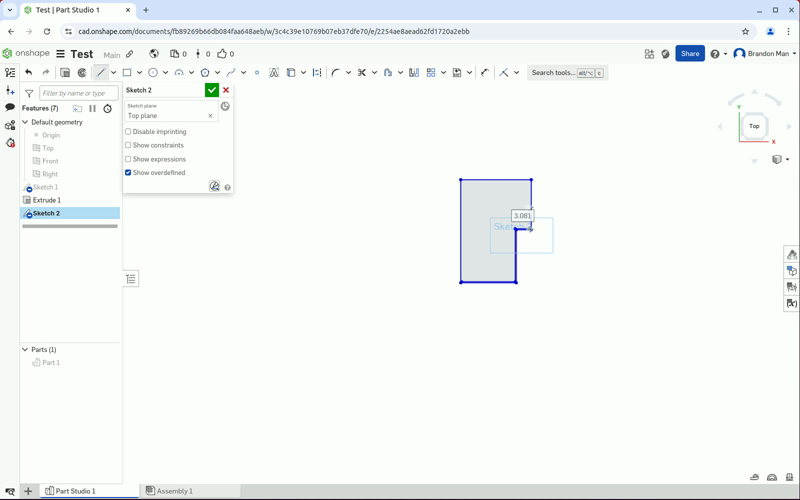
key_up(shift)
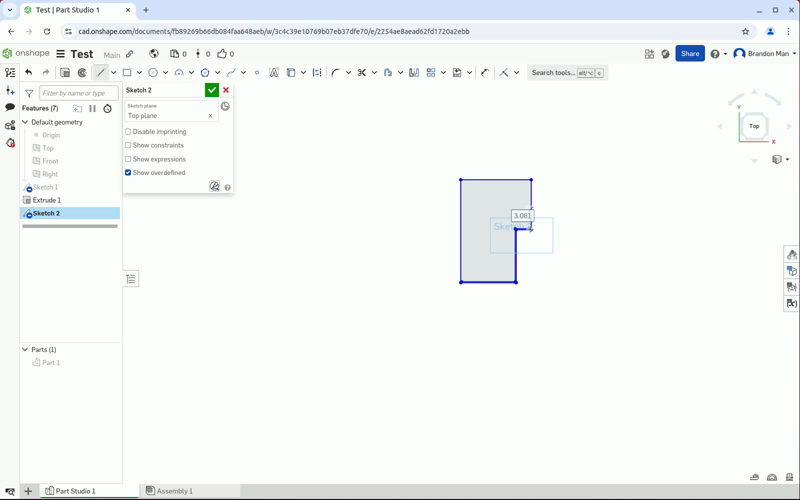
key_down(shift)
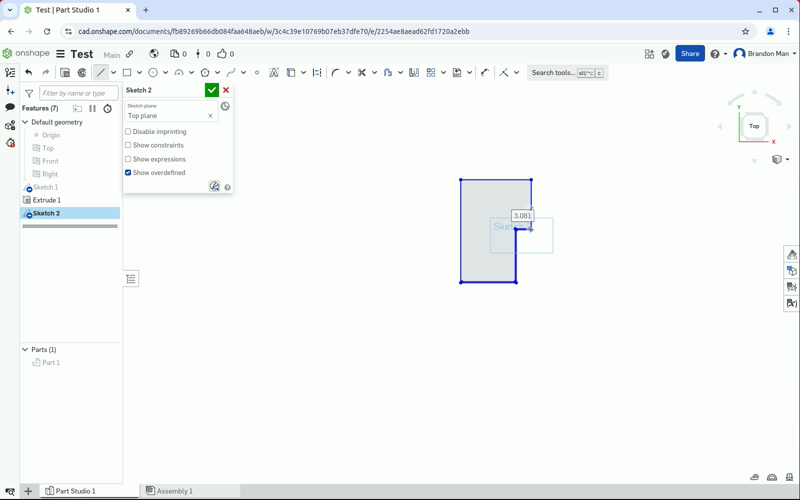
mouse_move(560, 228)
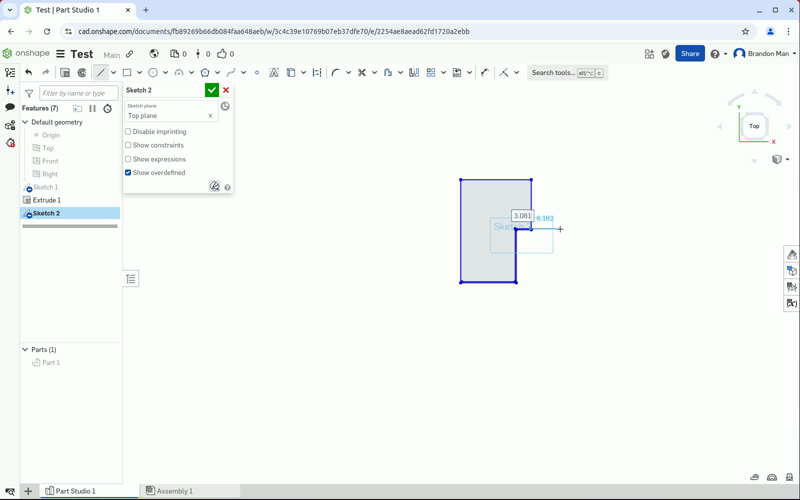
mouse_move(530, 180)
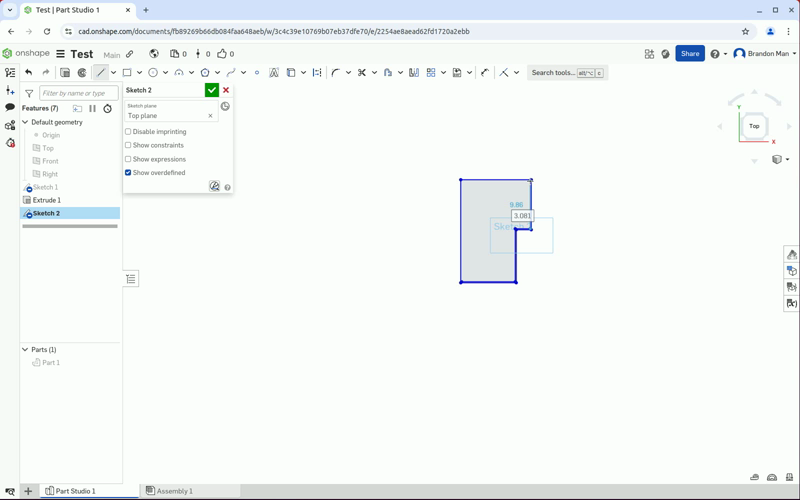
scroll(6)
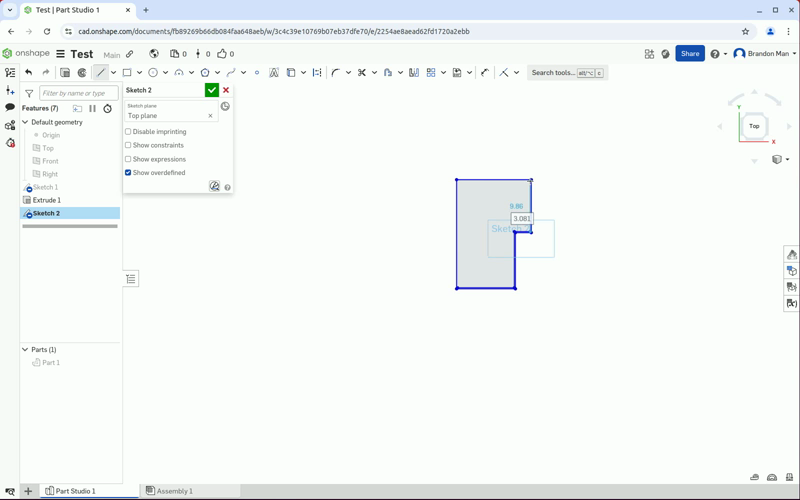
scroll(6)
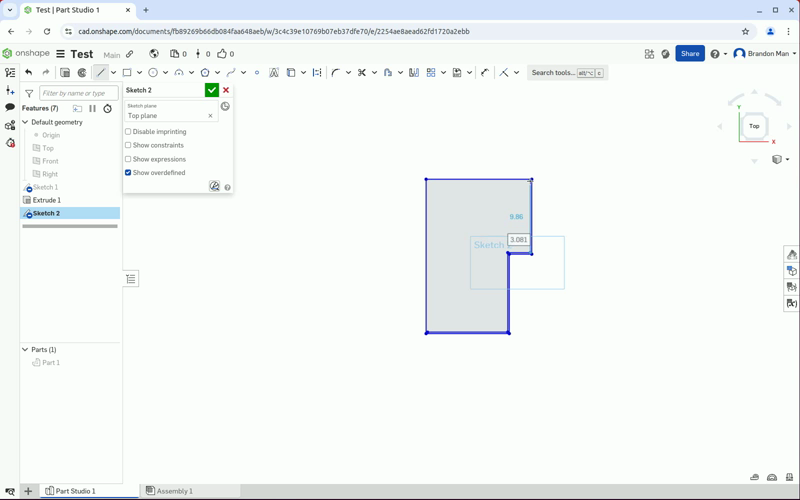
scroll(6)
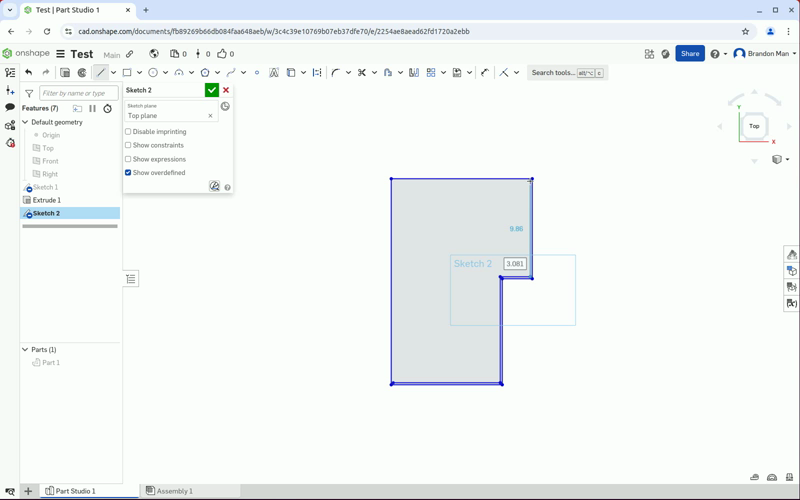
scroll(6)
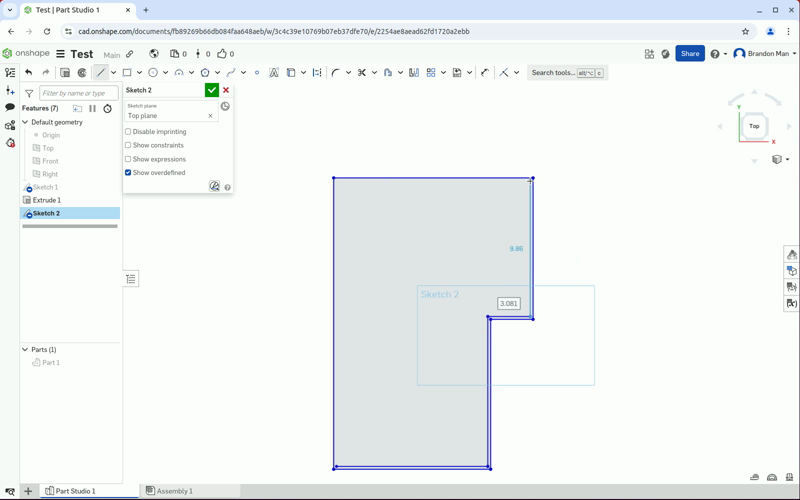
scroll(6)
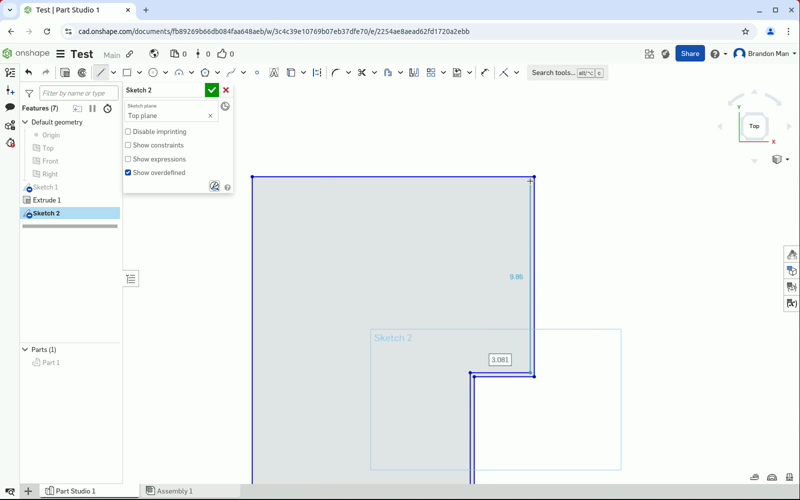
scroll(6)
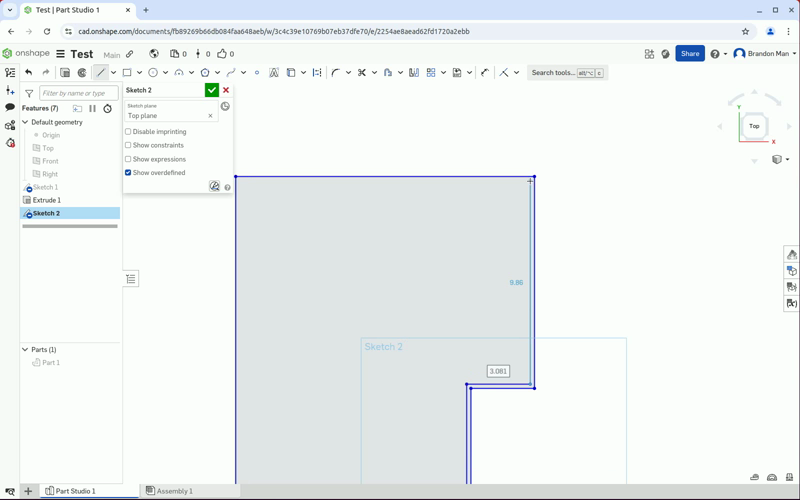
scroll(6)
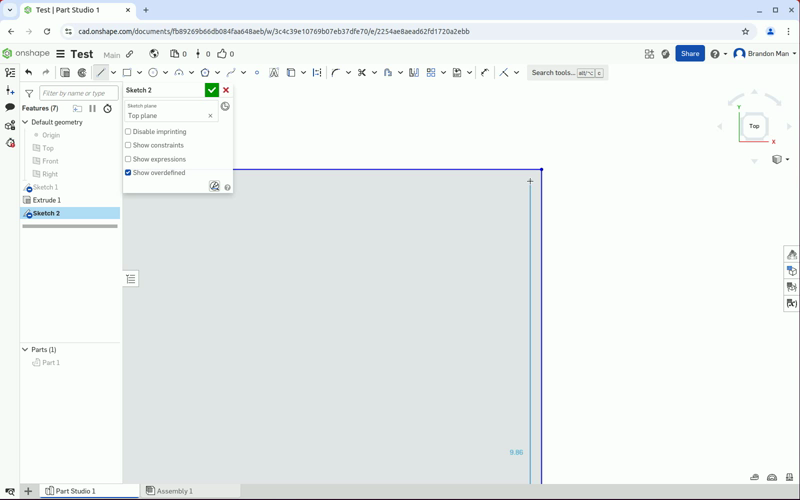
click(530, 180)
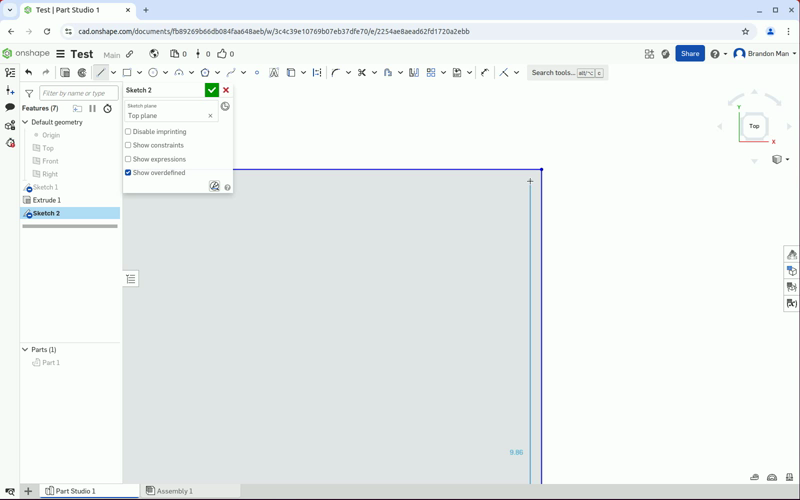
scroll(-6)
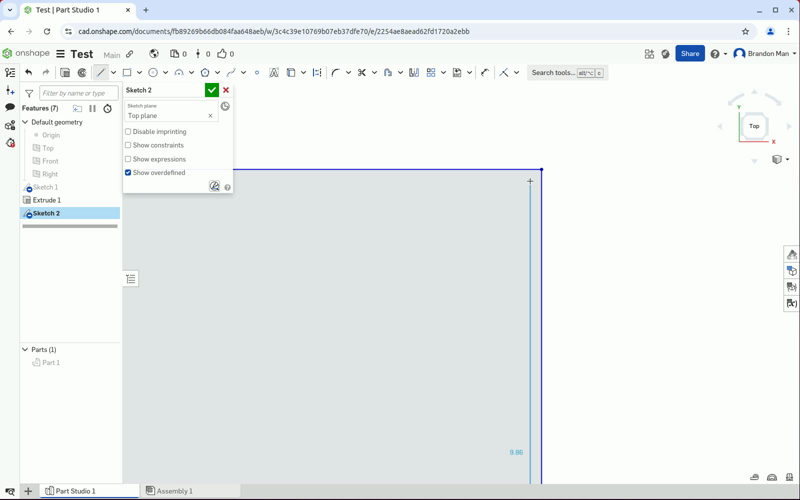
scroll(-6)
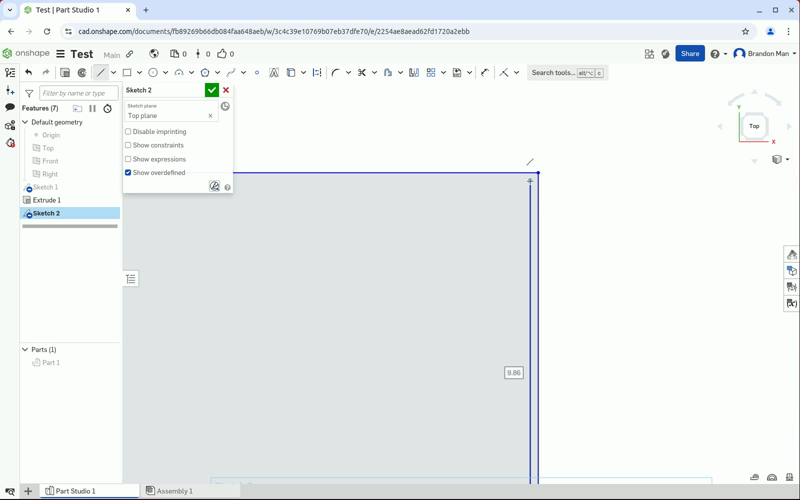
scroll(-6)
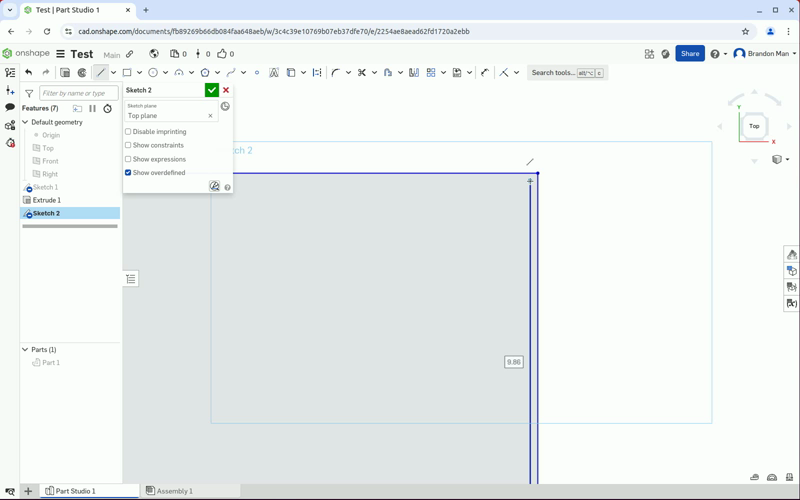
scroll(-6)
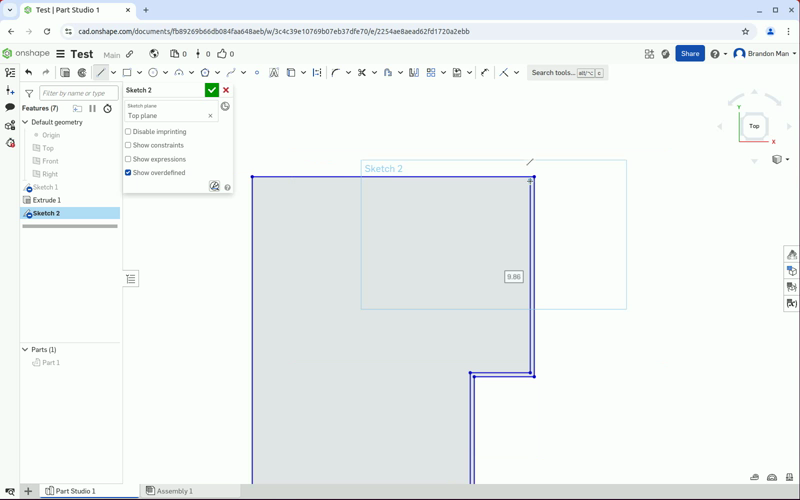
scroll(-6)
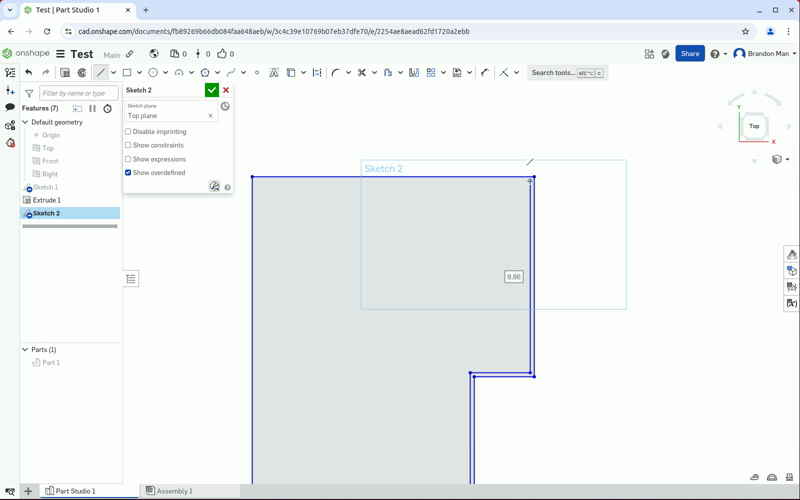
scroll(-6)
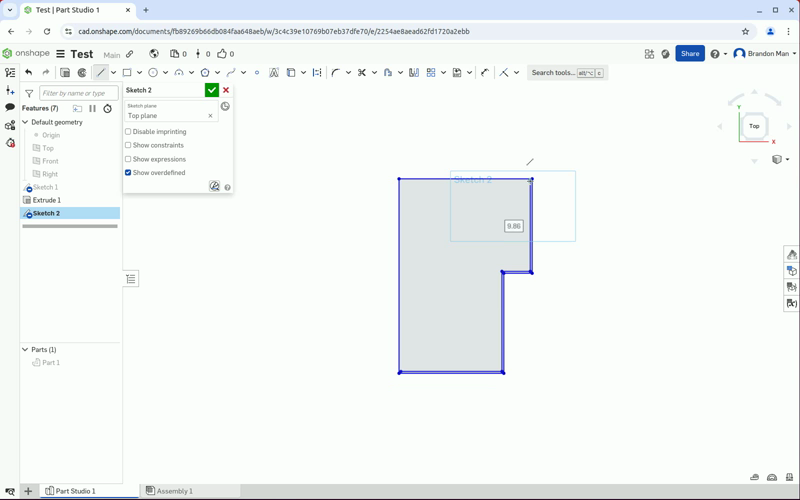
scroll(-6)
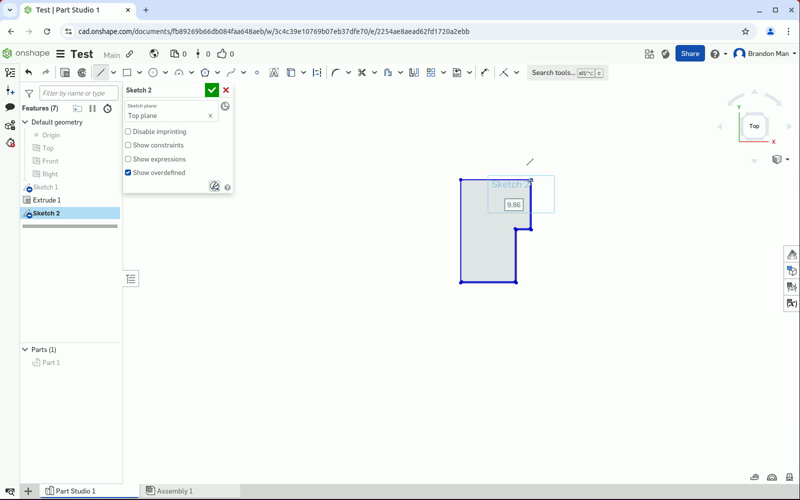
key_up(shift)
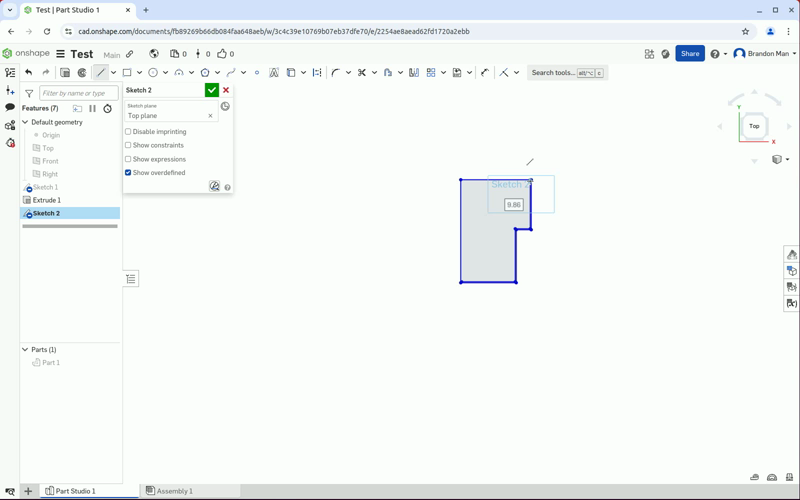
key_down(shift)
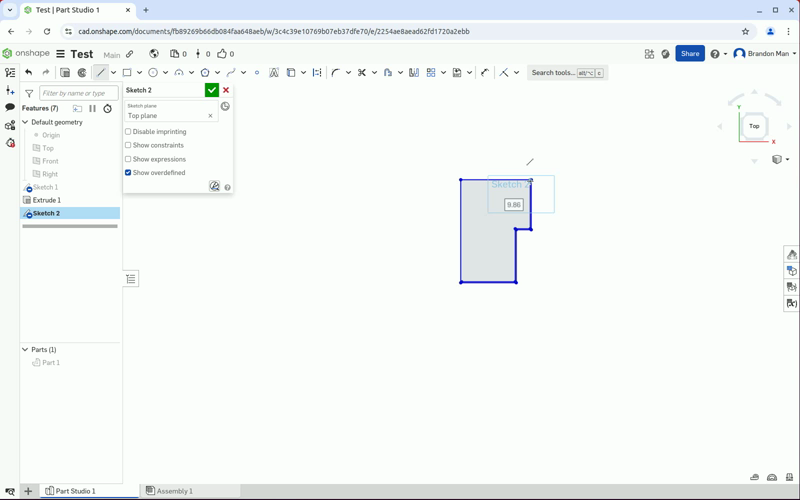
mouse_move(461, 180)
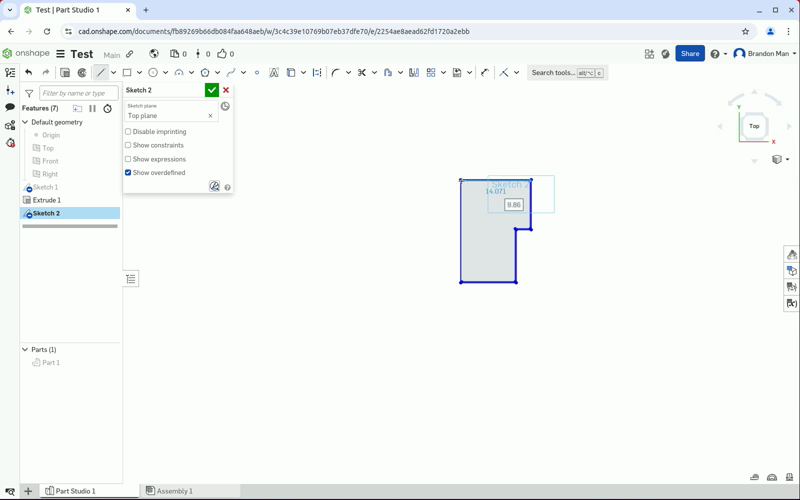
scroll(6)
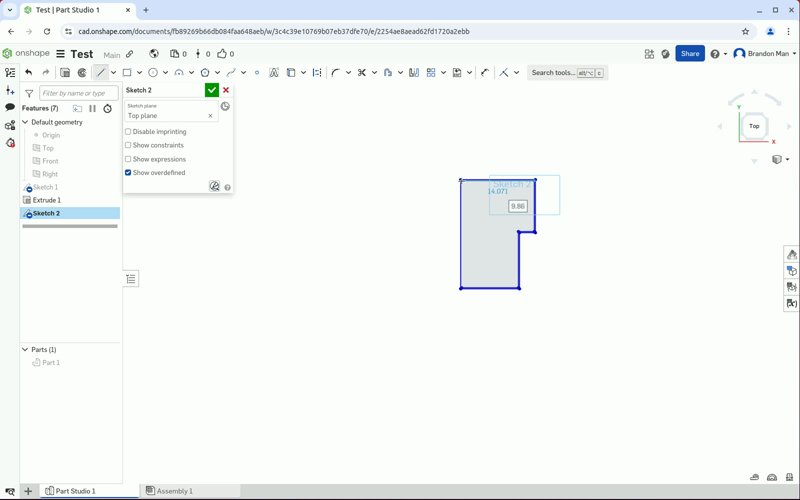
scroll(6)
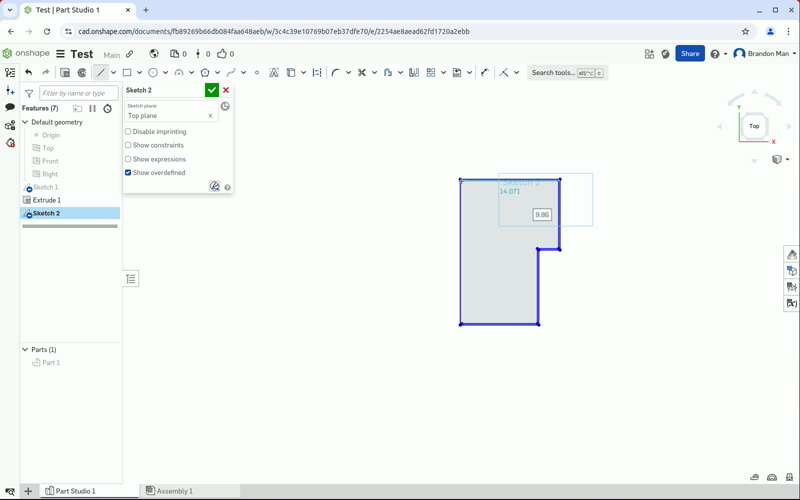
scroll(6)
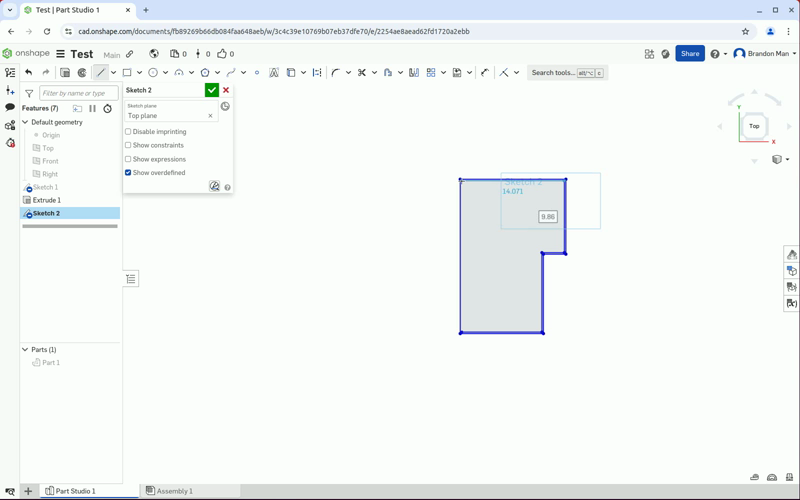
scroll(6)
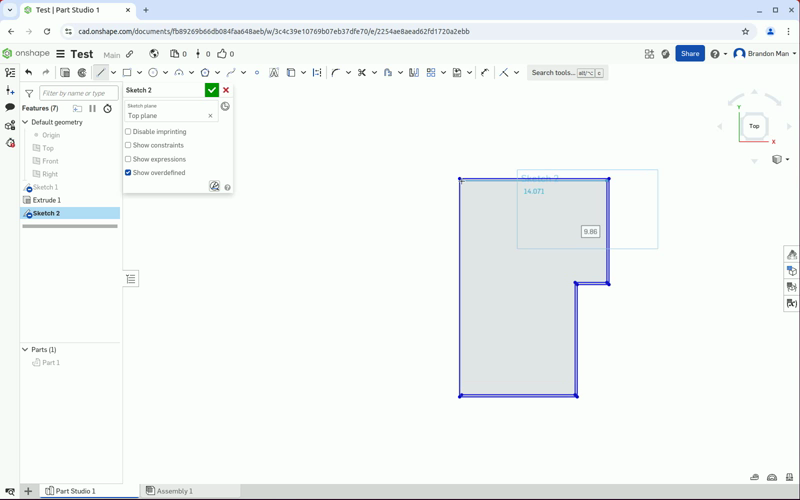
scroll(6)
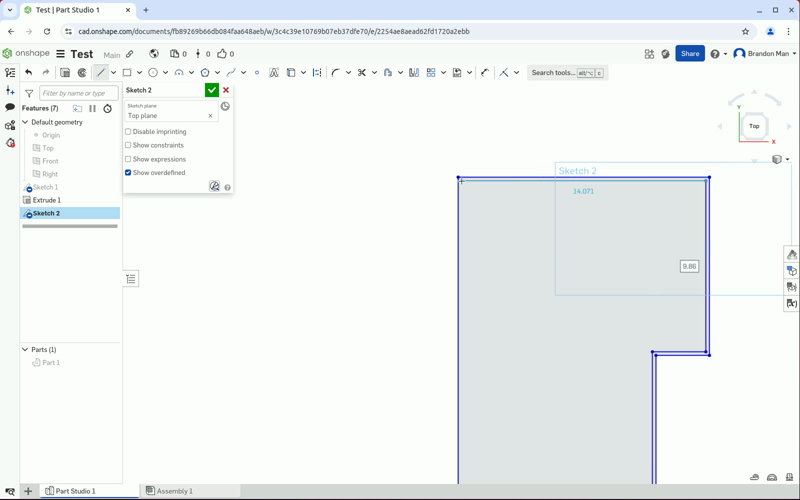
scroll(6)
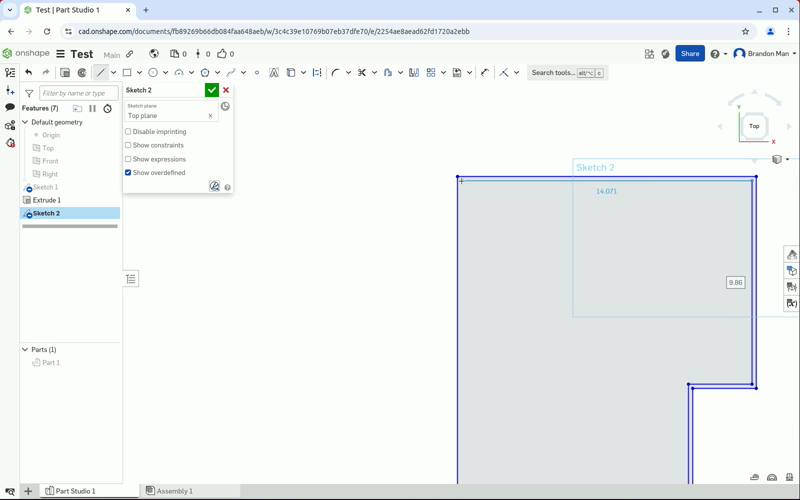
scroll(6)
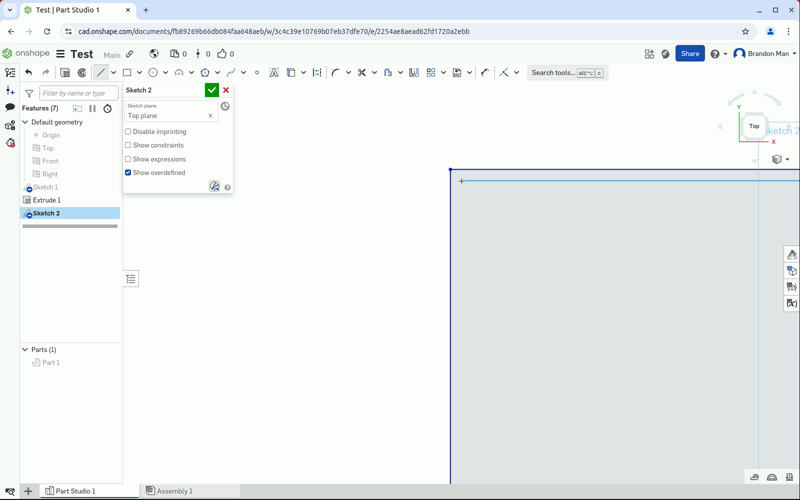
click(461, 180)
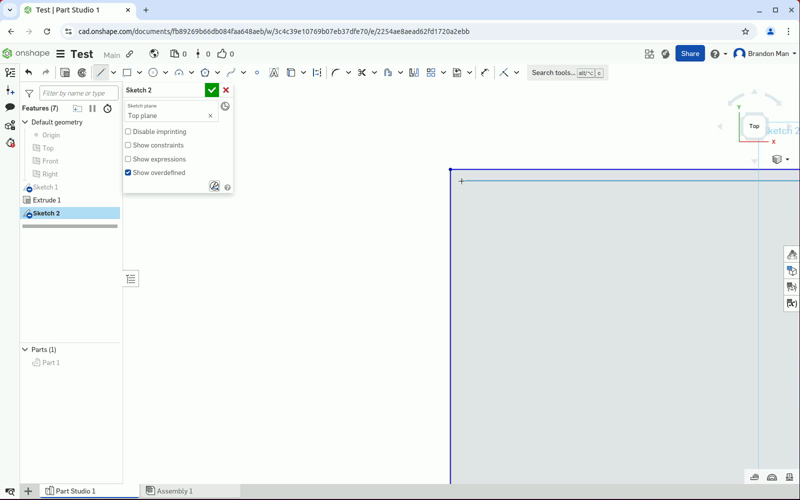
scroll(-6)
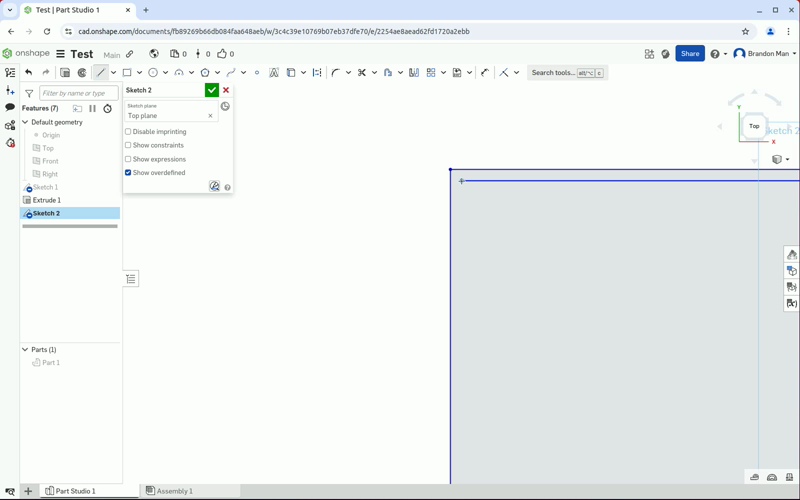
scroll(-6)
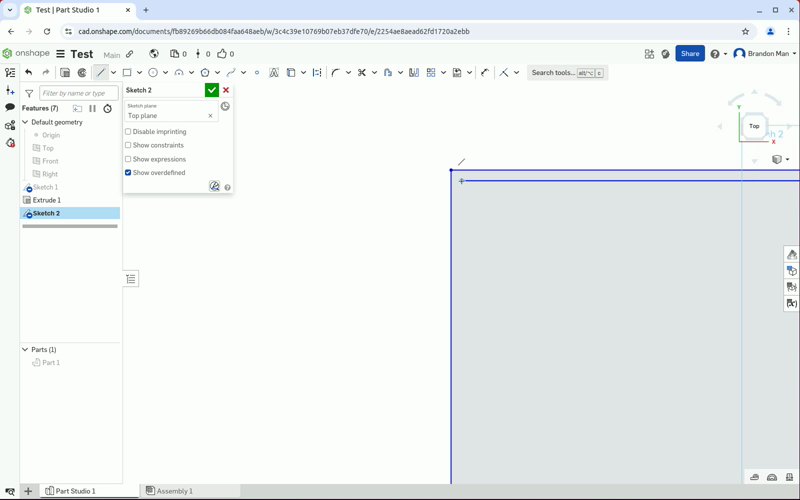
scroll(-6)
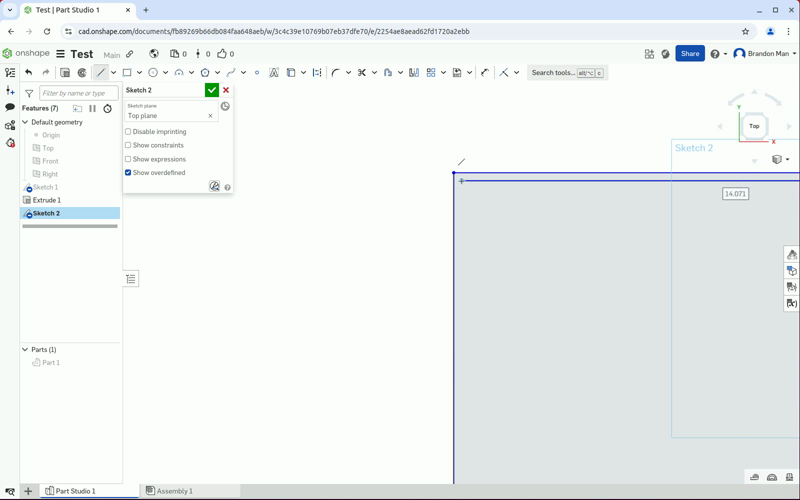
scroll(-6)
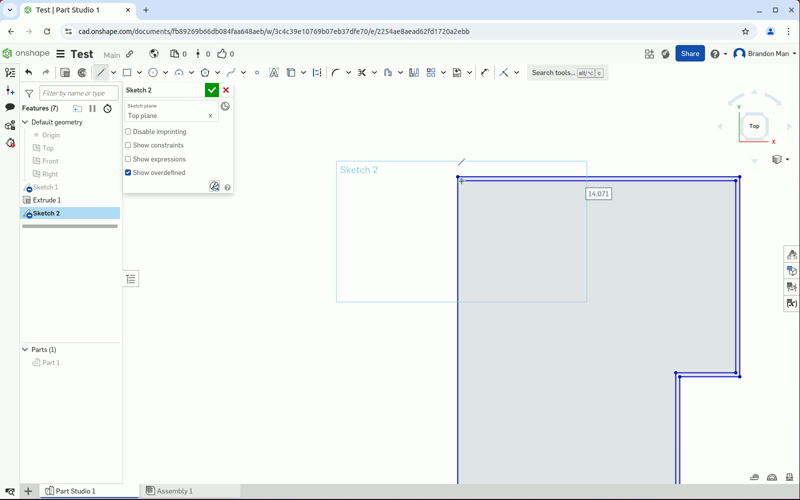
scroll(-6)
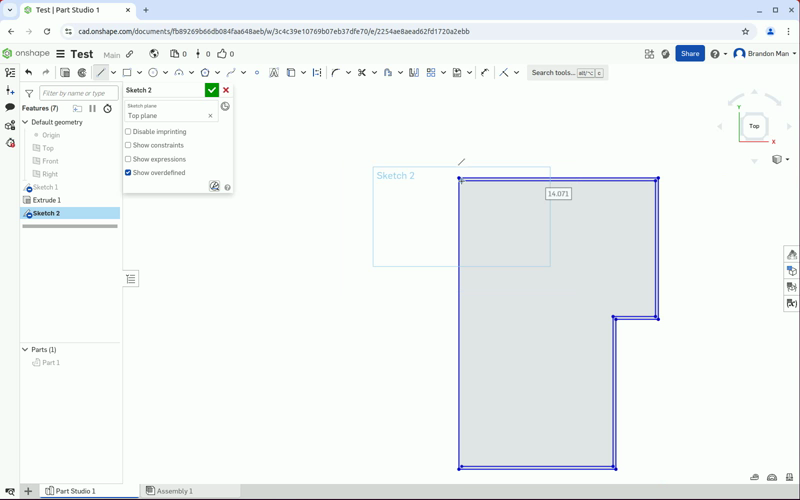
scroll(-6)
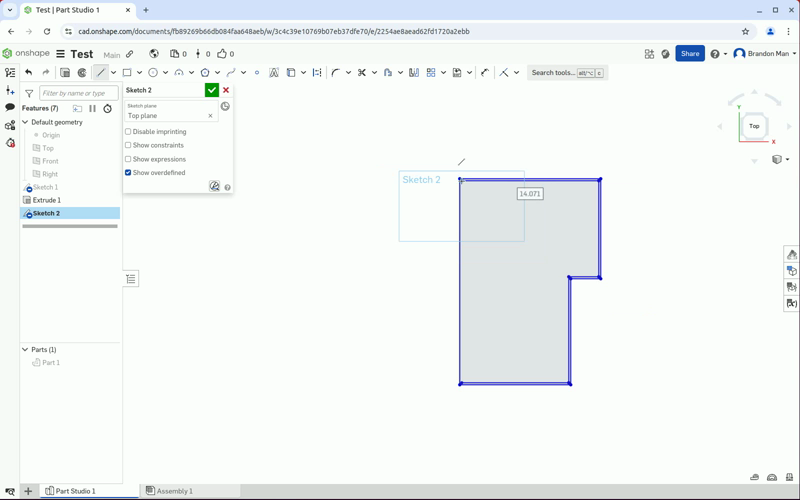
scroll(-6)
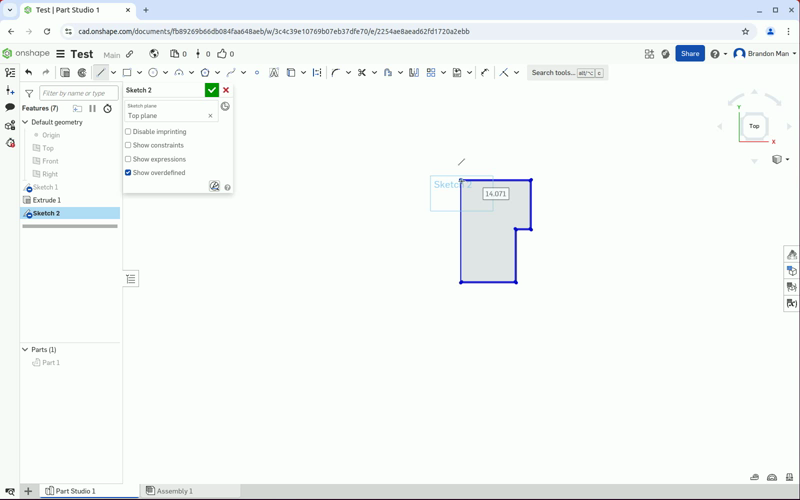
key_up(shift)
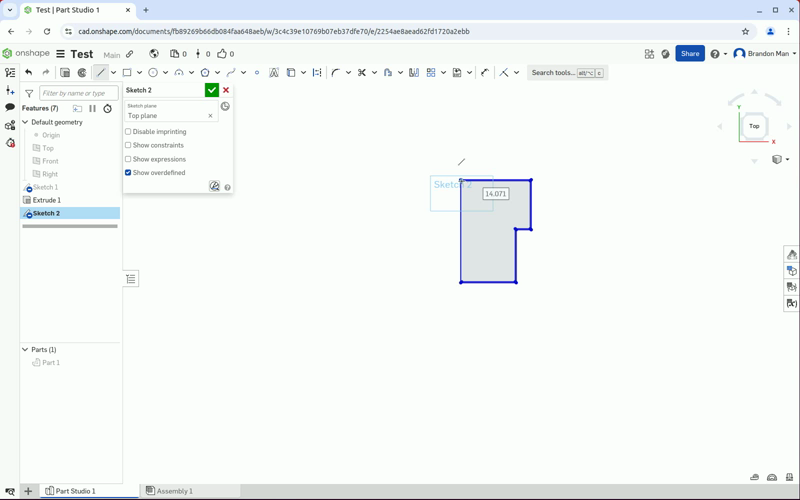
key_down(shift)
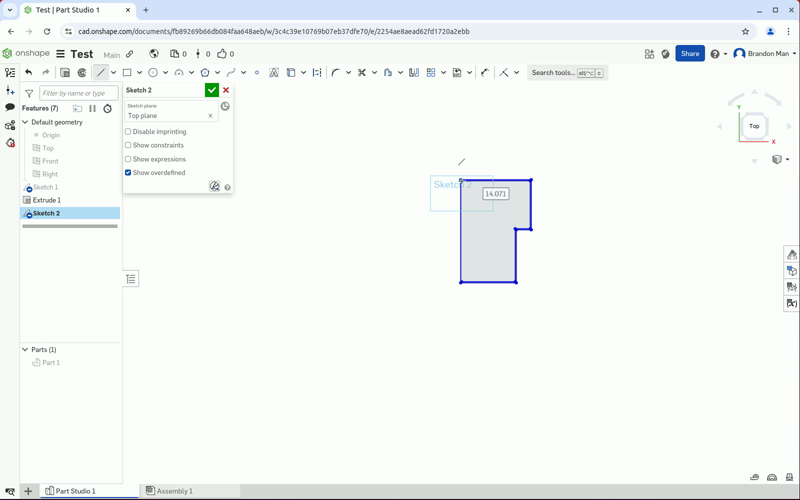
mouse_move(461, 281)
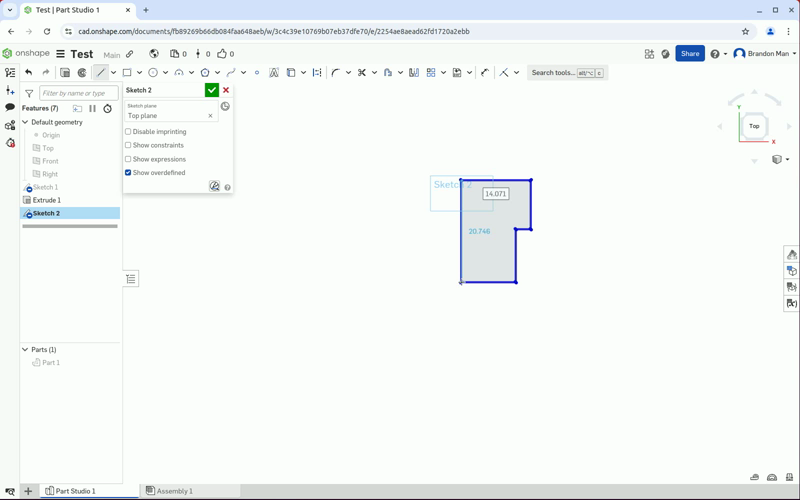
scroll(6)
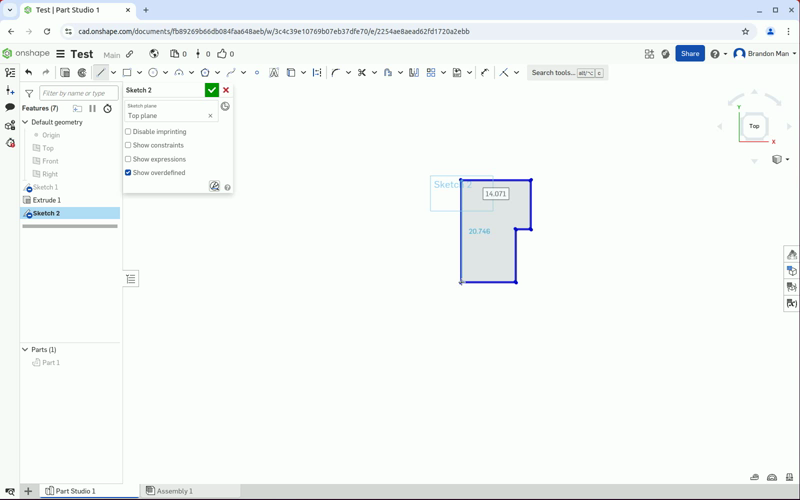
scroll(6)
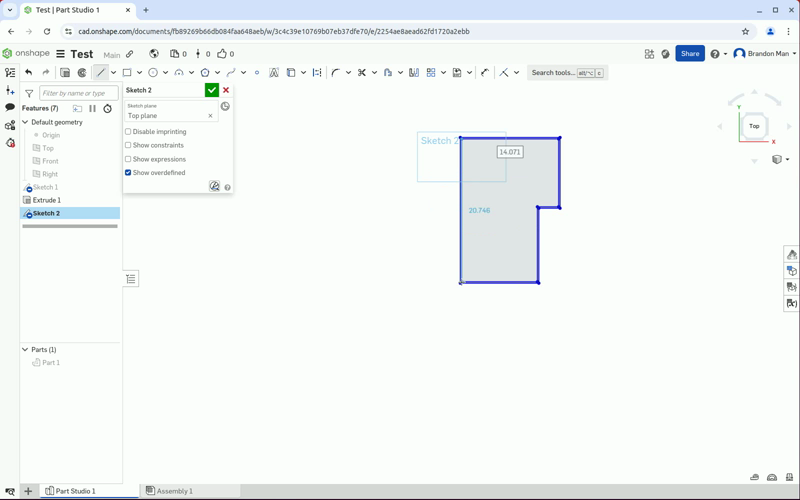
scroll(6)
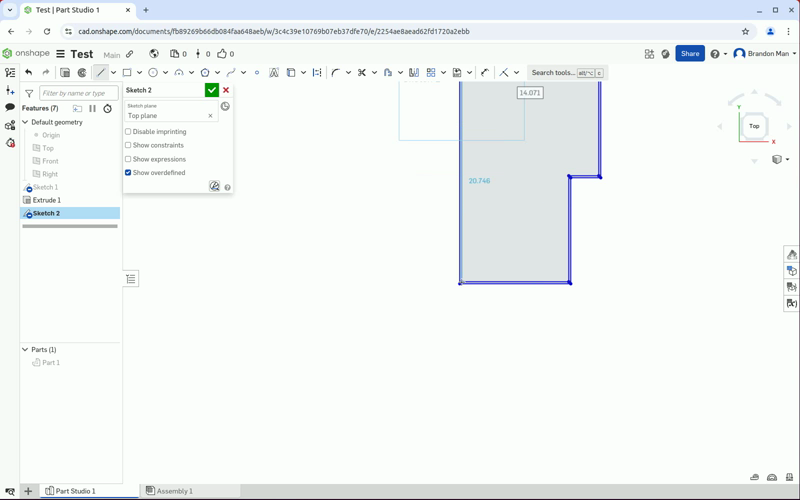
scroll(6)
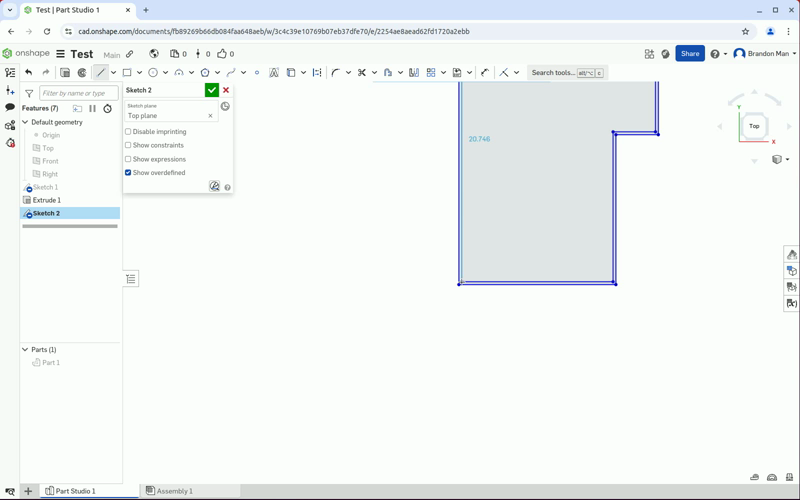
scroll(6)
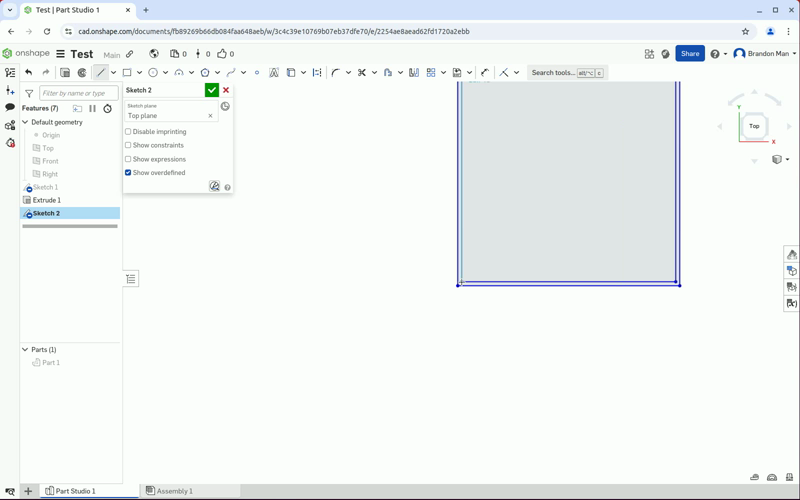
scroll(6)
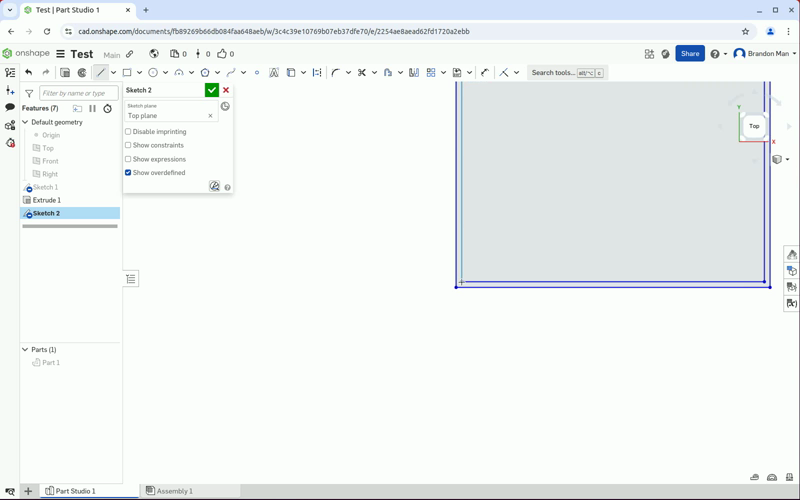
scroll(6)
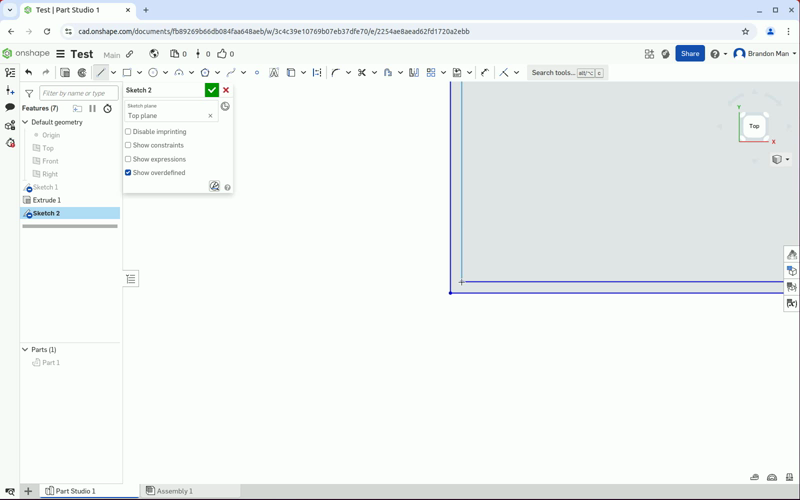
key_up(shift)
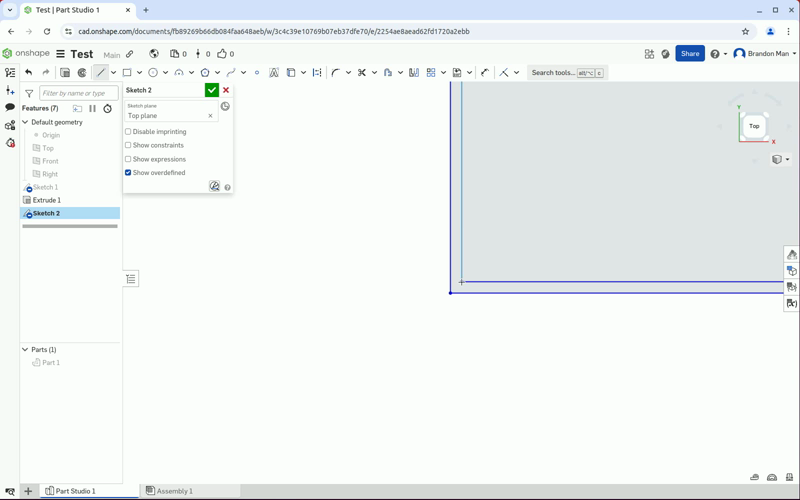
click(461, 281)
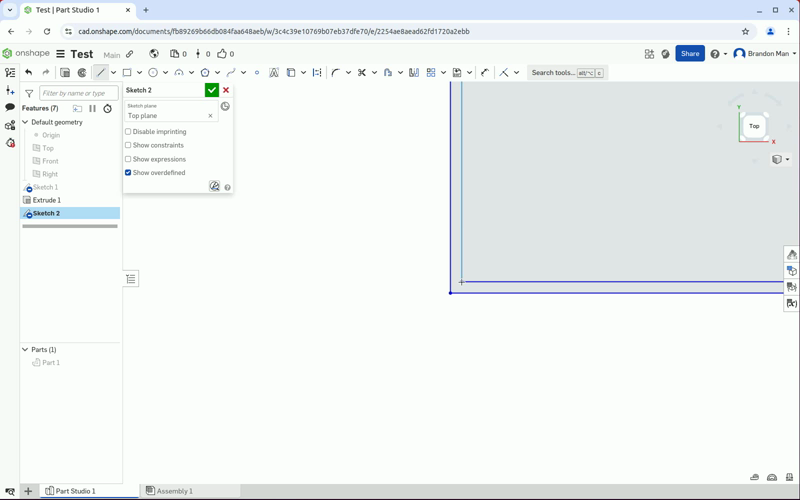
scroll(-6)
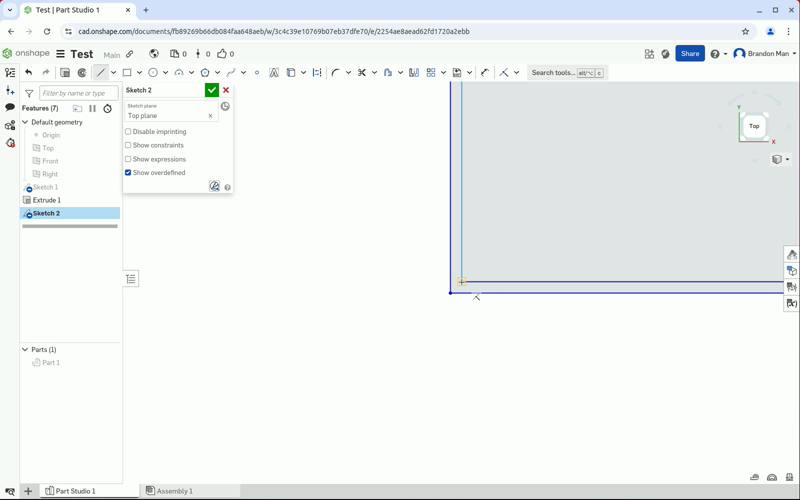
scroll(-6)
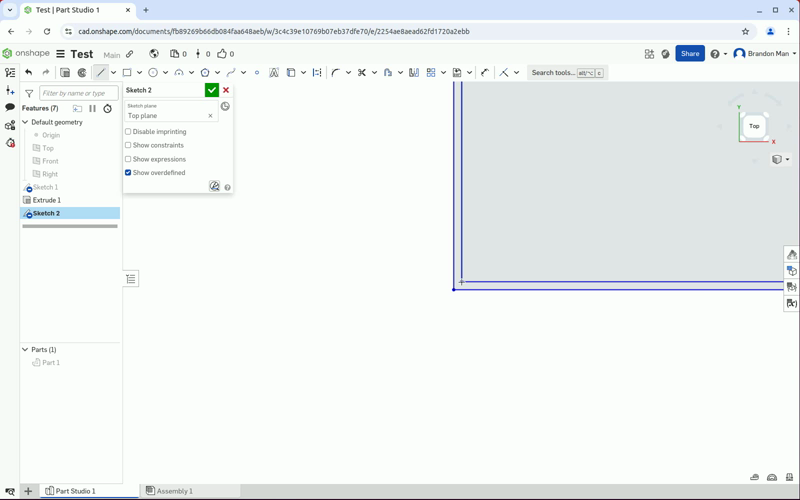
scroll(-6)
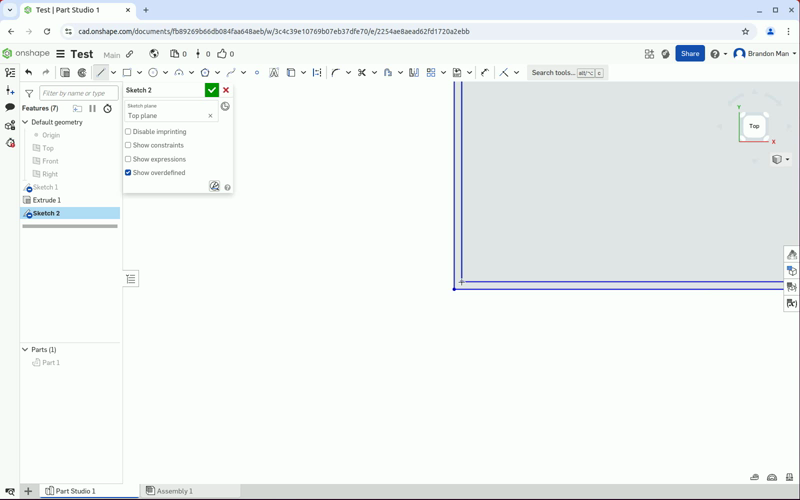
scroll(-6)
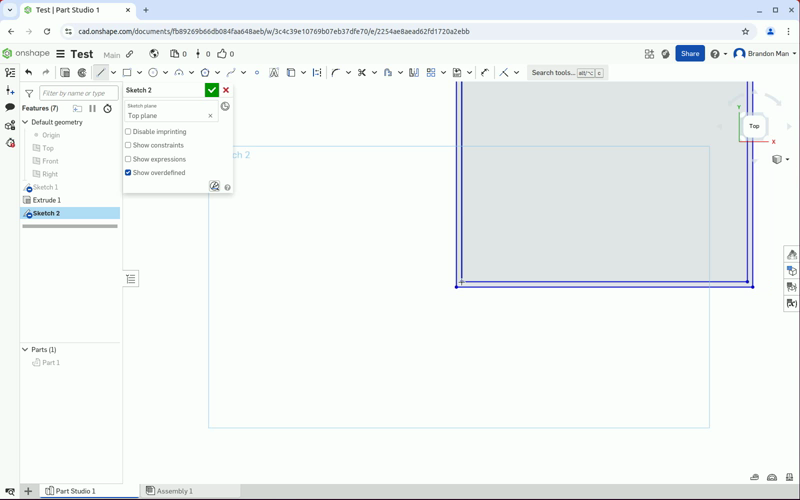
scroll(-6)
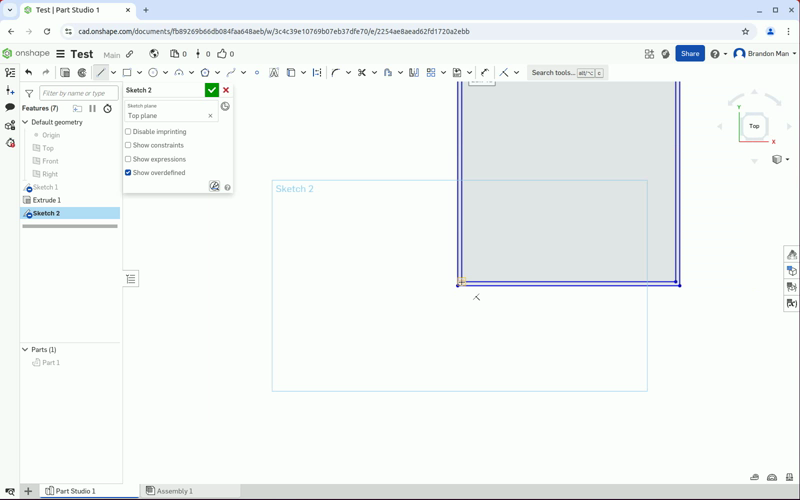
scroll(-6)
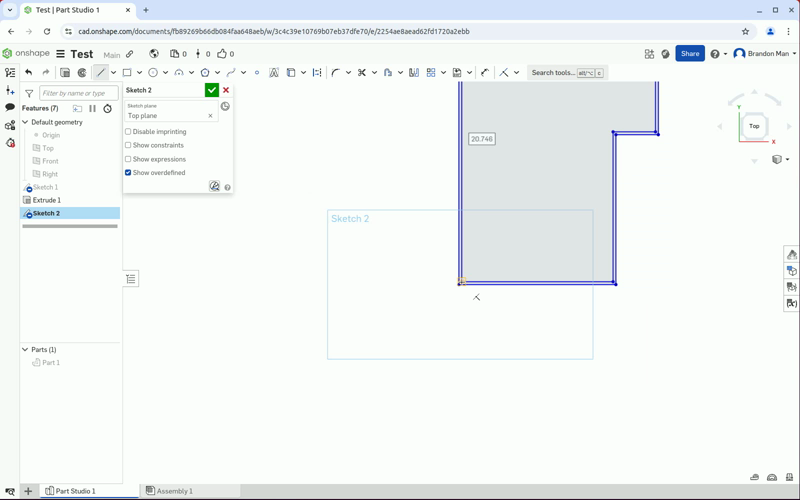
scroll(-6)
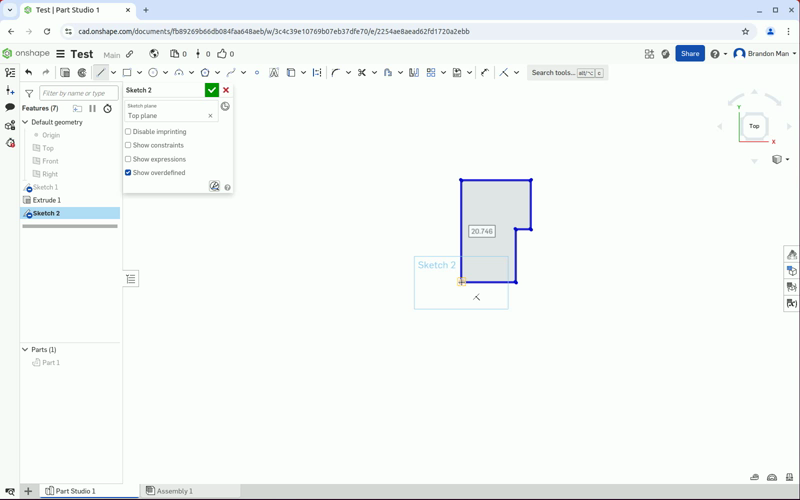
key(esc)
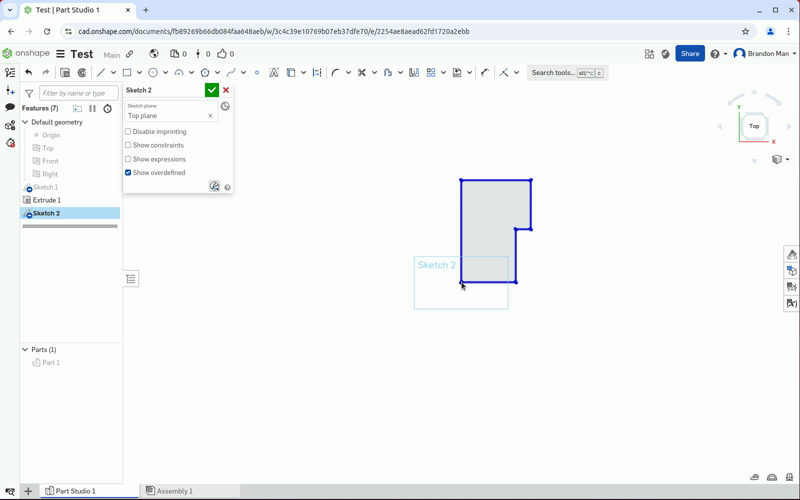
mouse_move(515, 247)
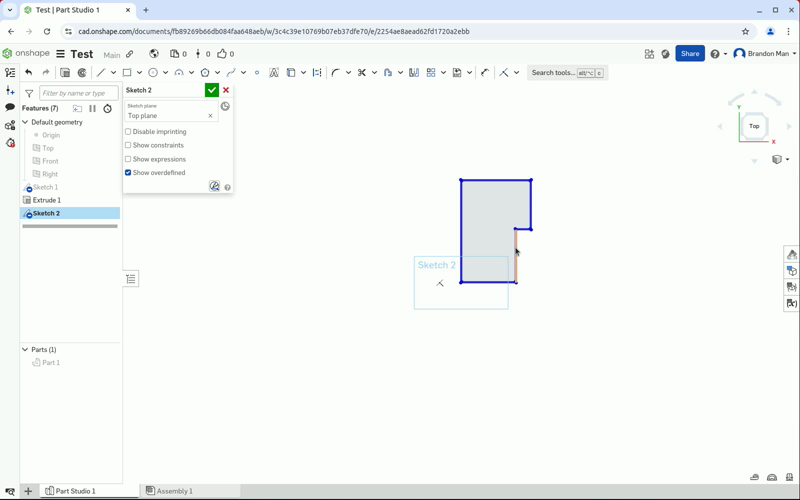
scroll(6)
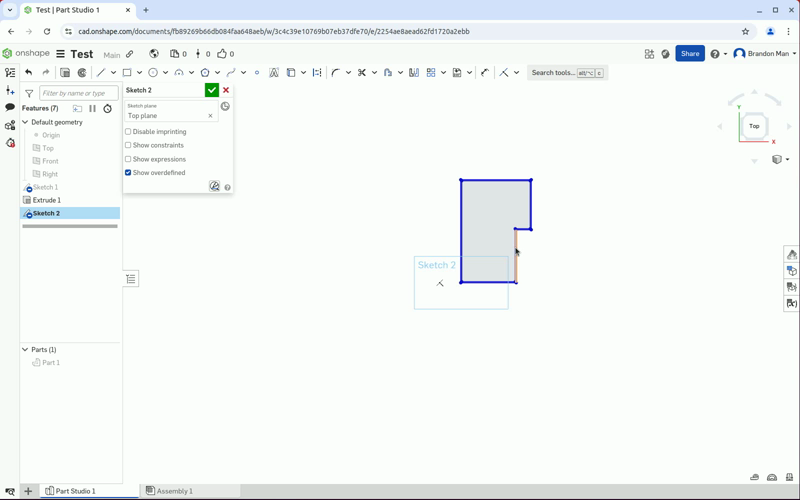
scroll(6)
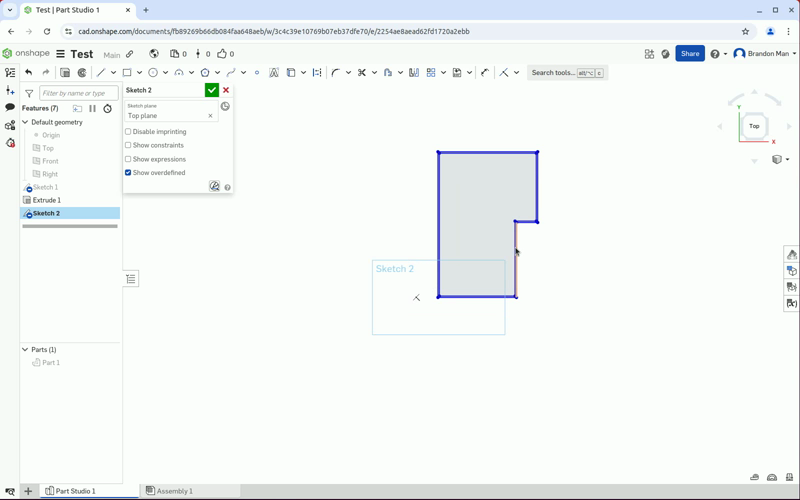
scroll(6)
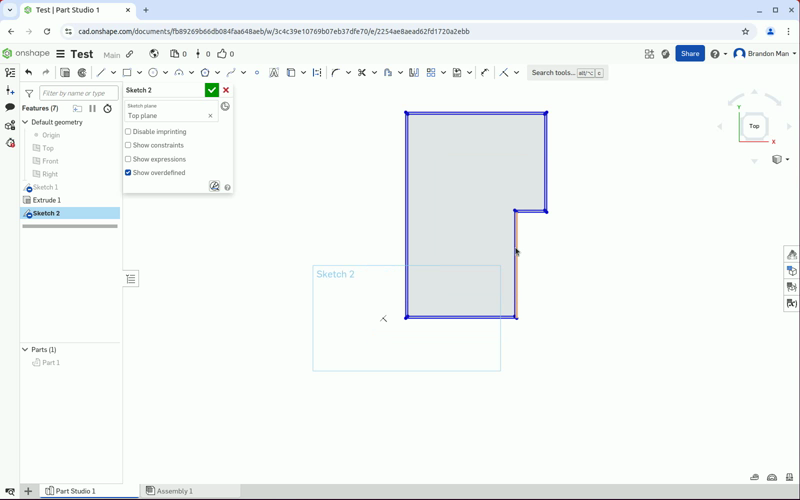
scroll(6)
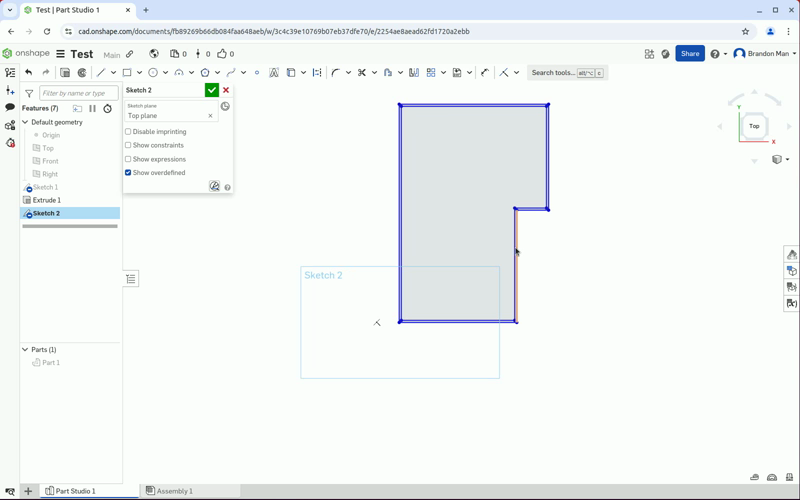
scroll(6)
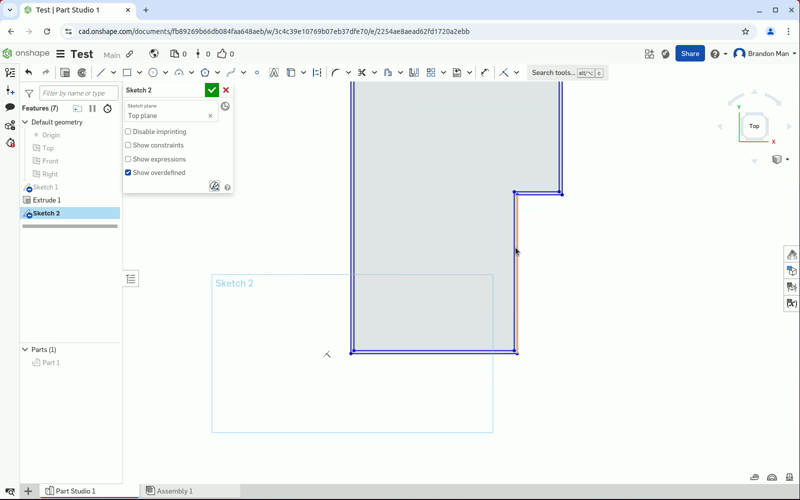
scroll(6)
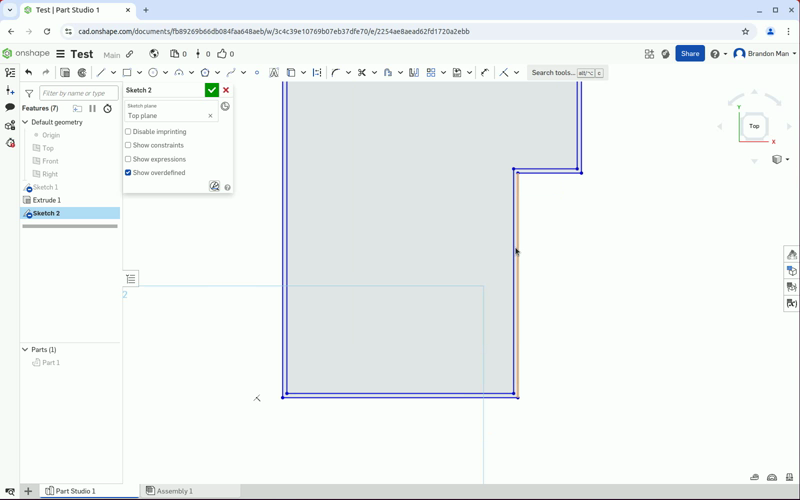
scroll(6)
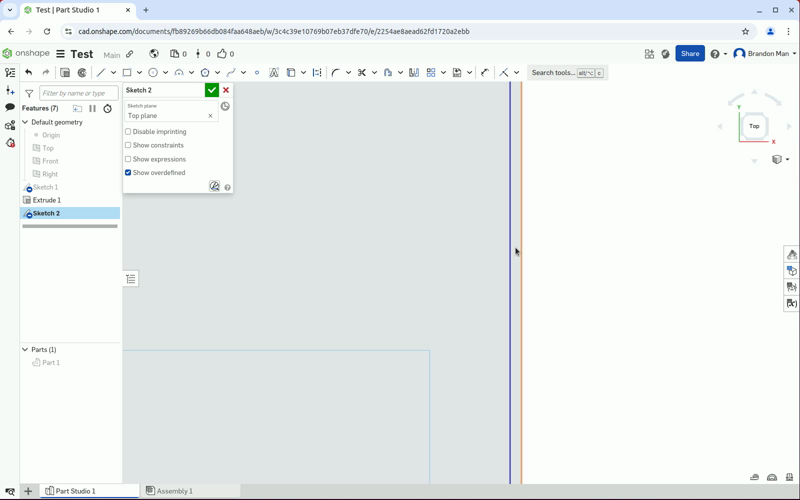
click(515, 247)
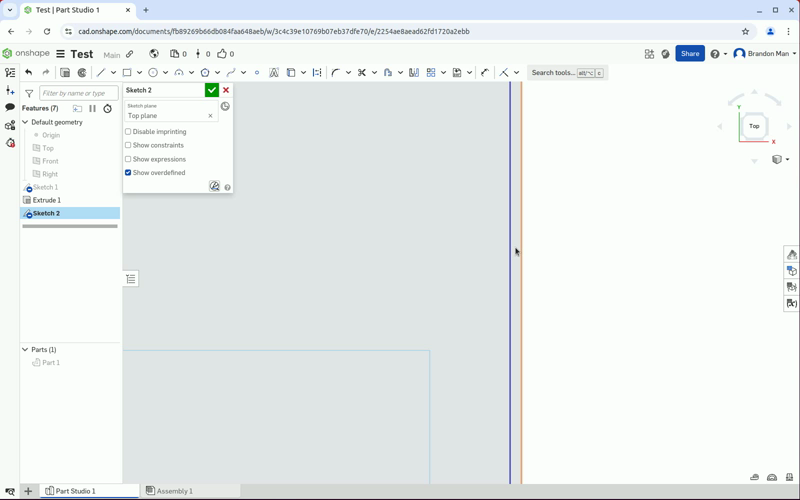
scroll(-6)
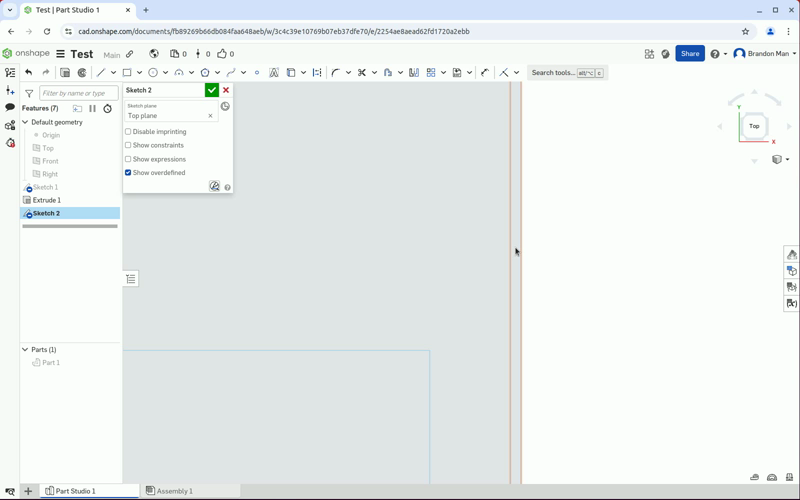
scroll(-6)
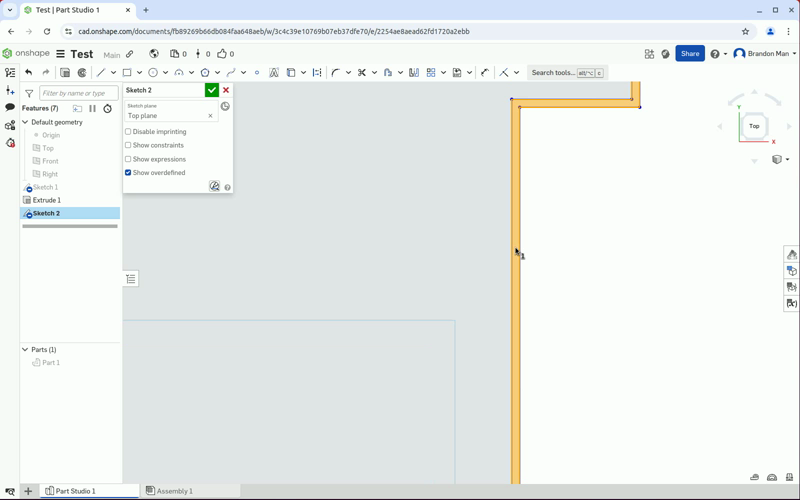
scroll(-6)
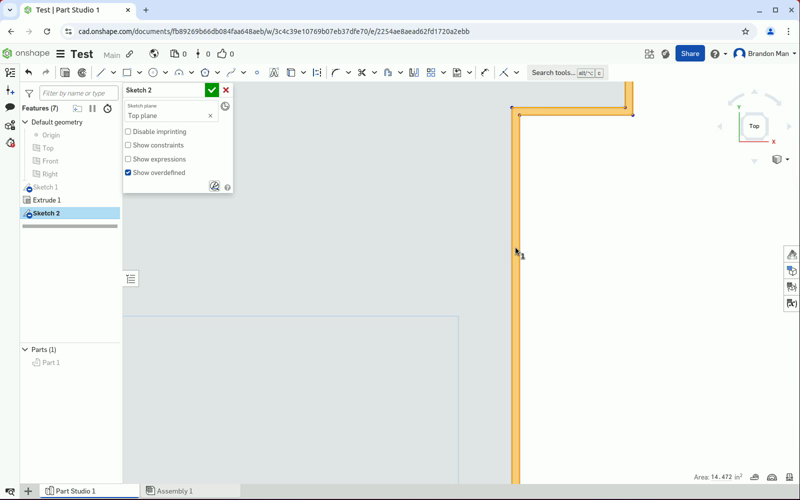
scroll(-6)
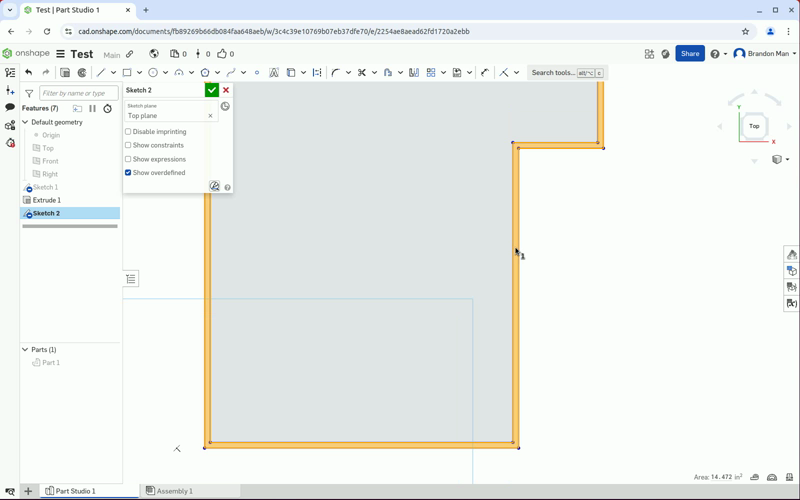
scroll(-6)
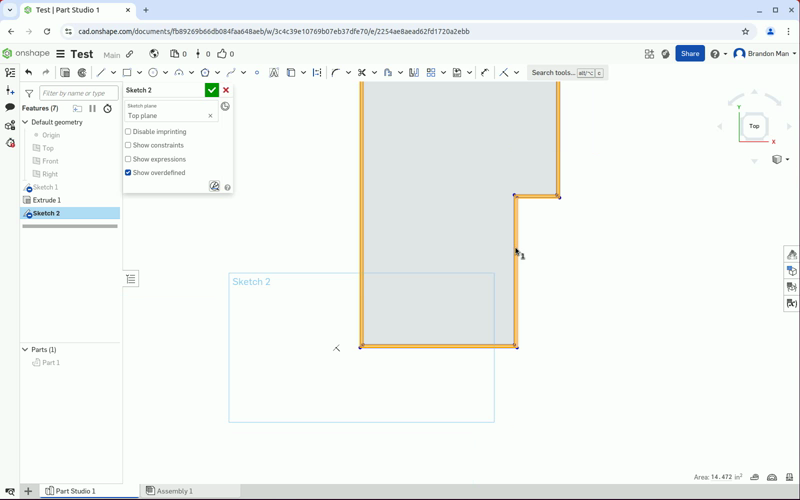
scroll(-6)
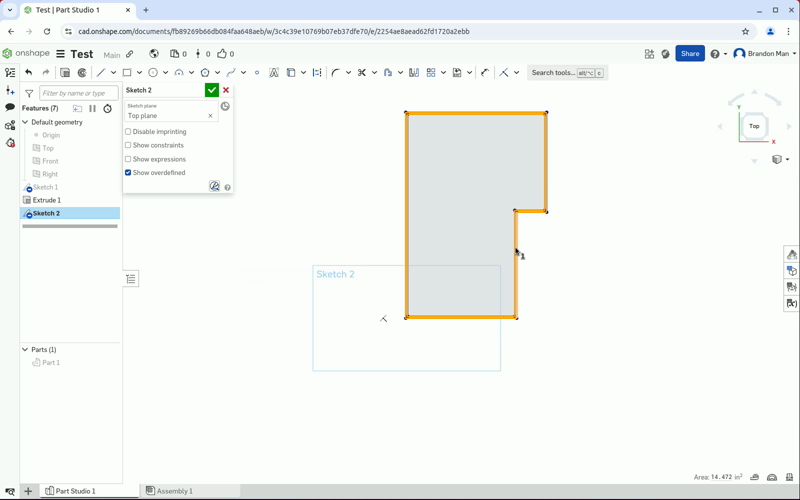
scroll(-6)
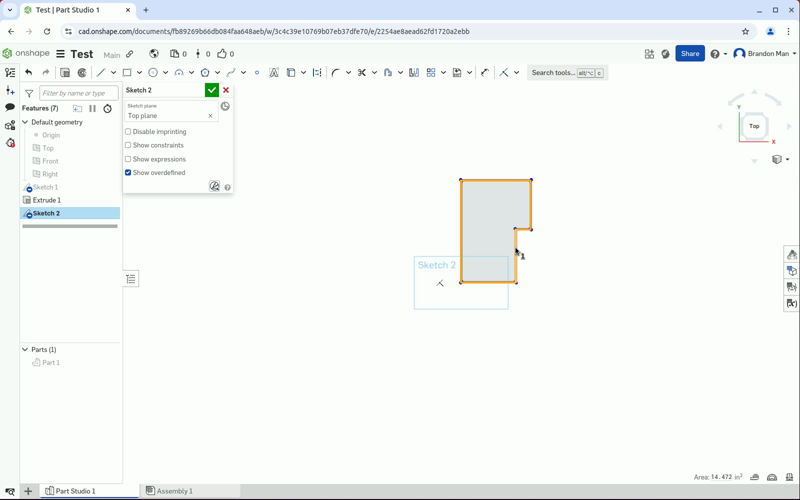
mouse_move(73, 352)
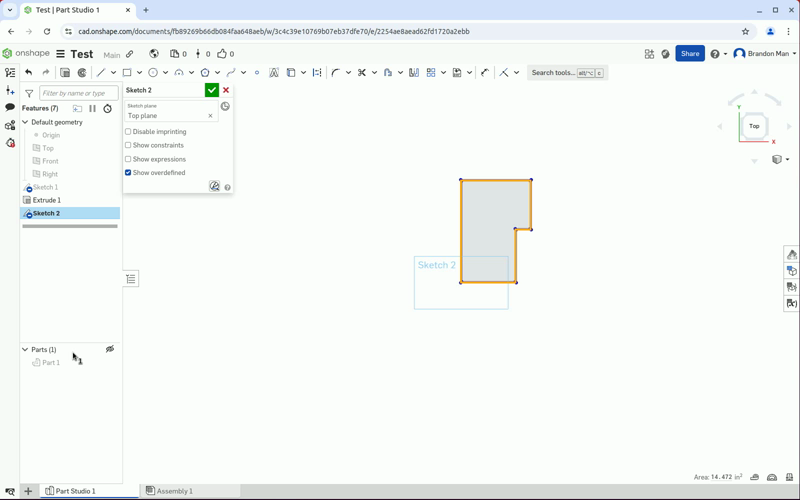
key(shift+y)
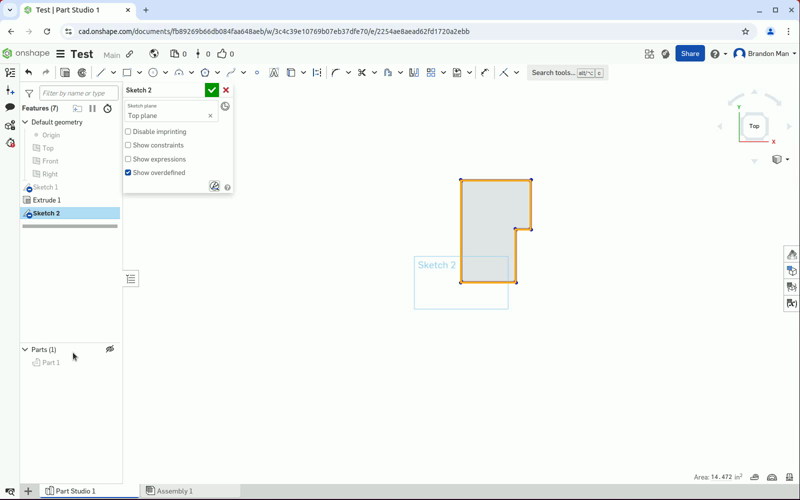
key(shift+e)
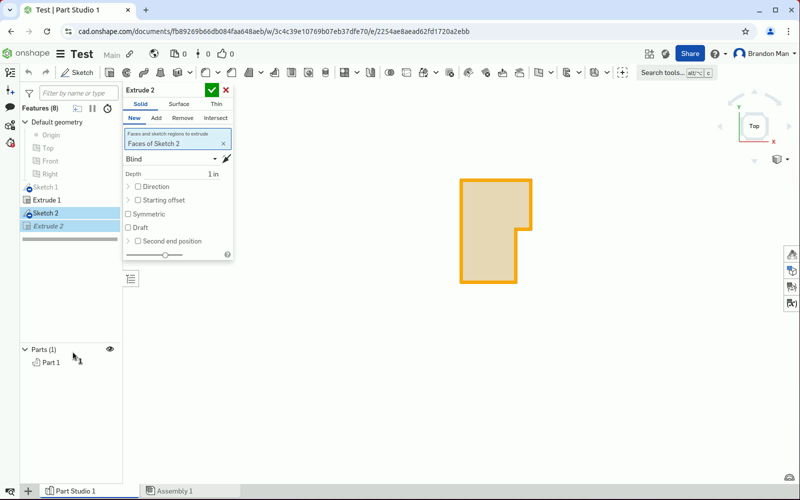
mouse_move(143, 106)
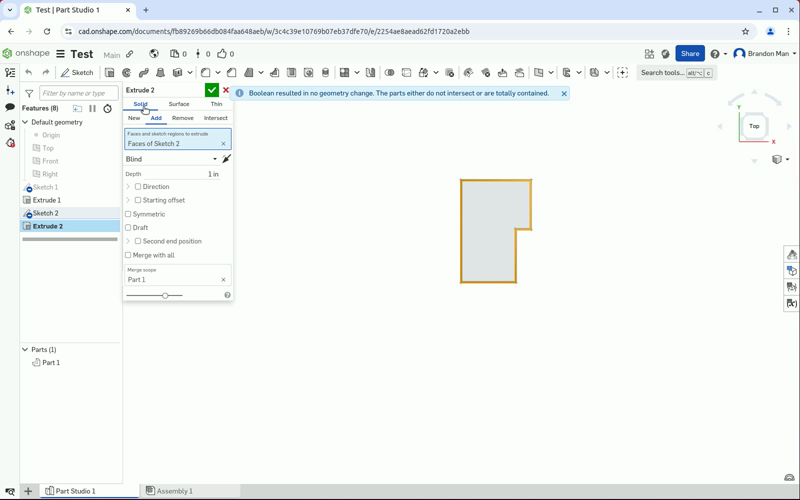
click(143, 106)
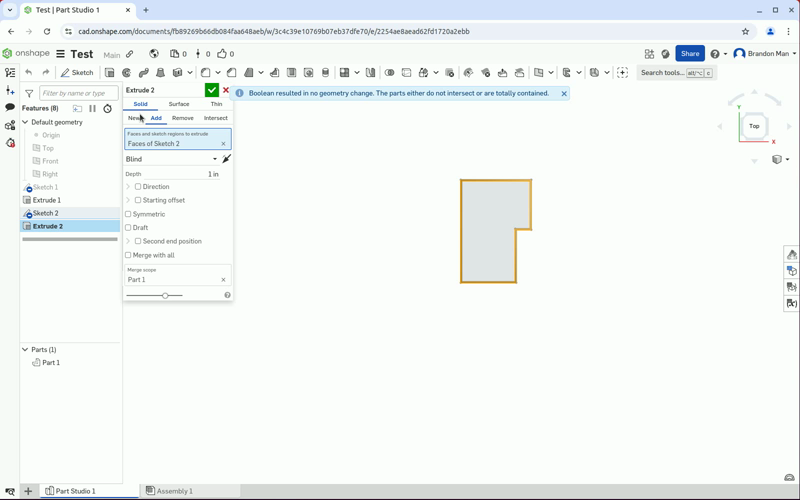
mouse_move(137, 120)
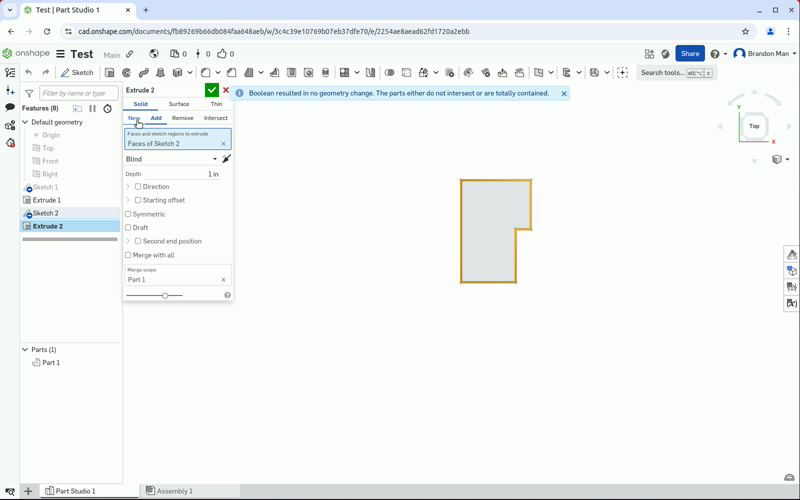
click(137, 120)
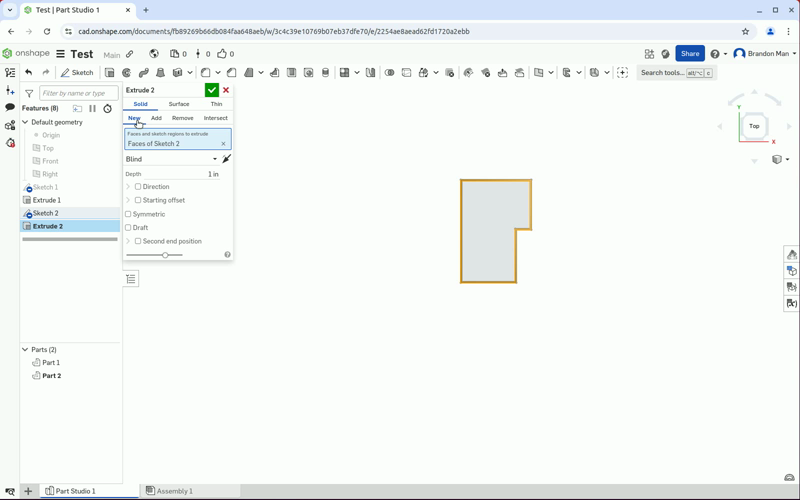
key(tab, 4)
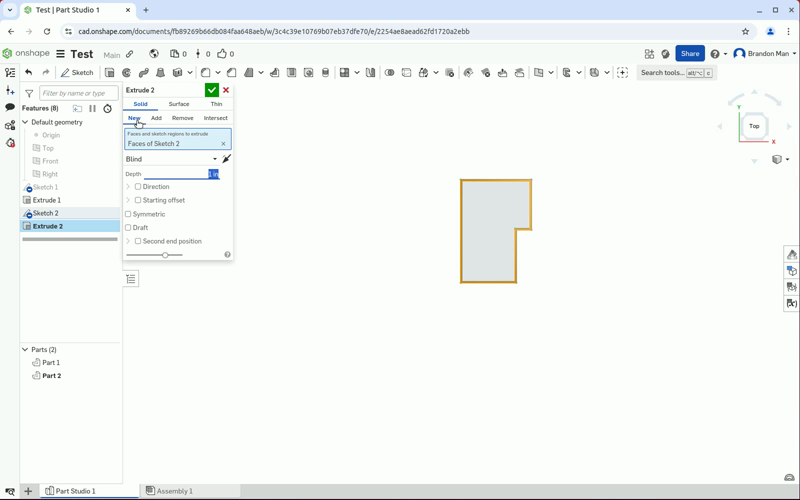
text(-0.241)
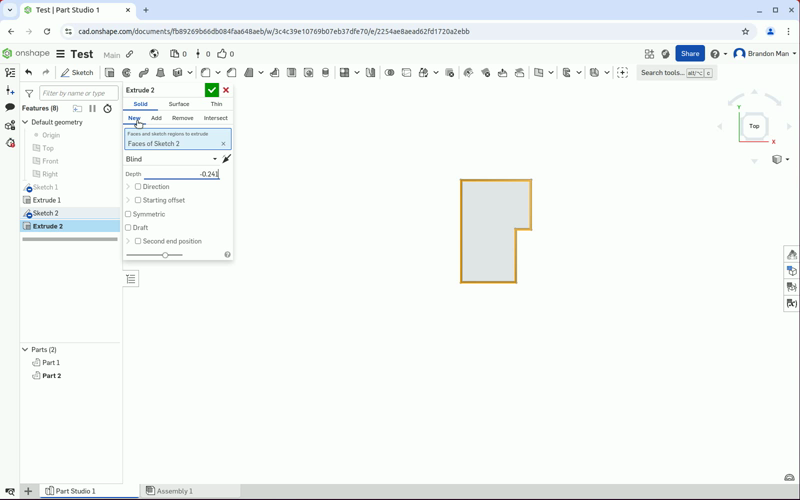
key(enter)
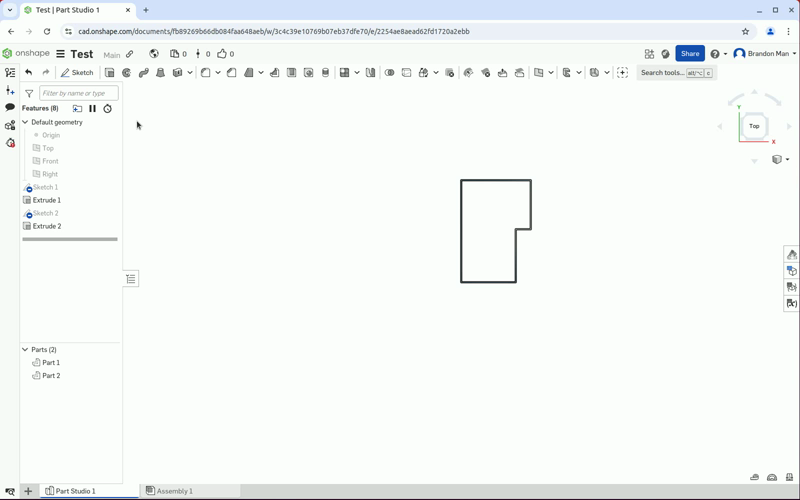
key(shift+h)
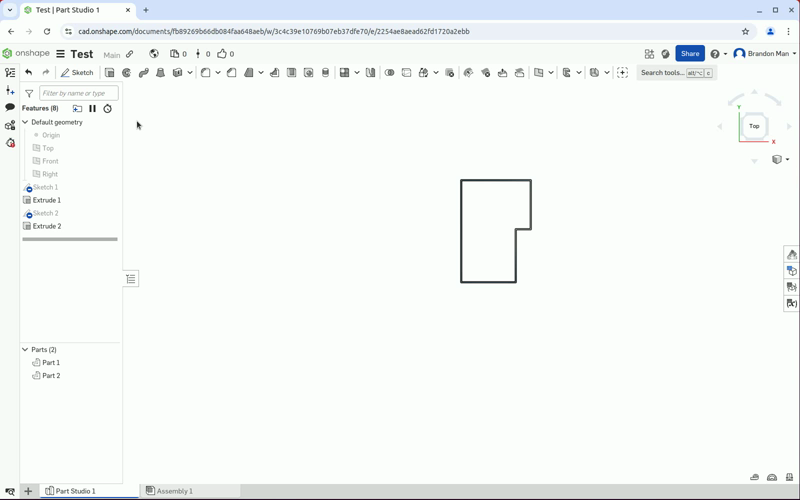
key(shift+h)
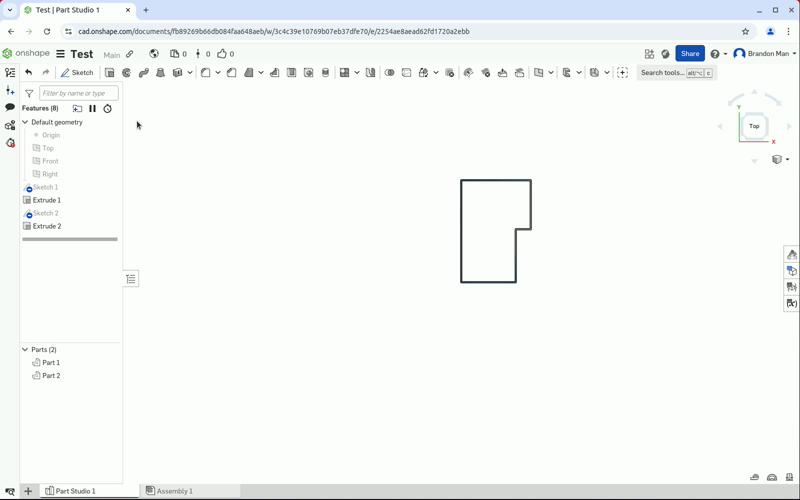
mouse_move(73, 189)
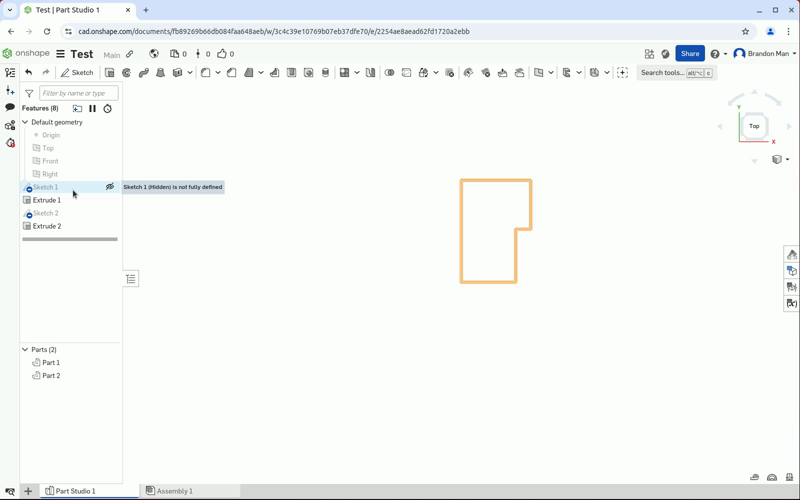
click(73, 189)
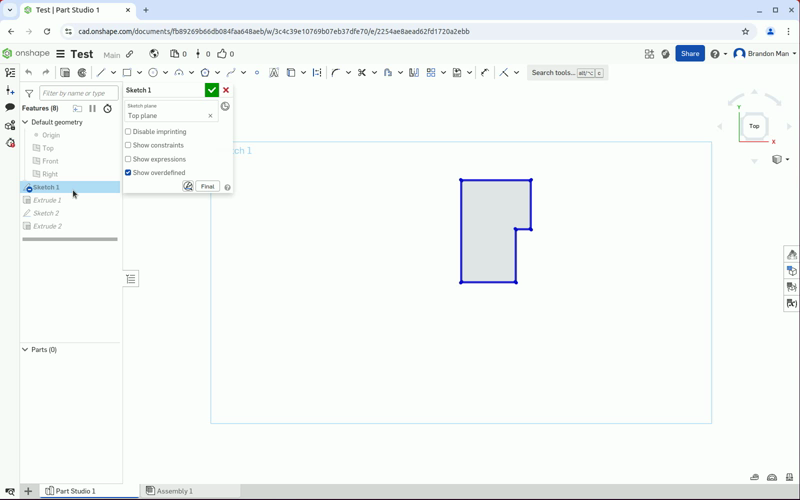
mouse_move(229, 92)
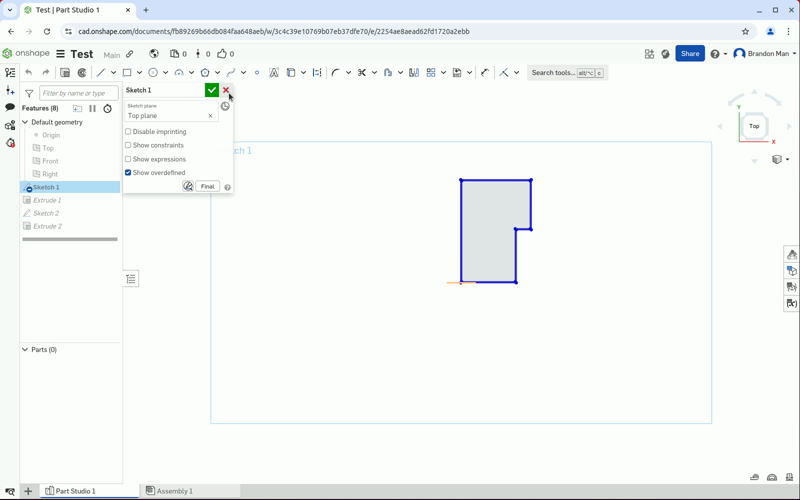
click(229, 92)
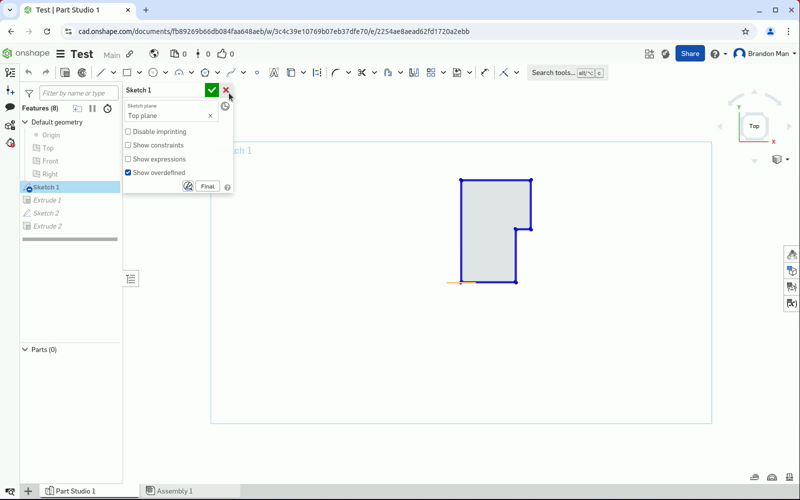
key(shift+s)
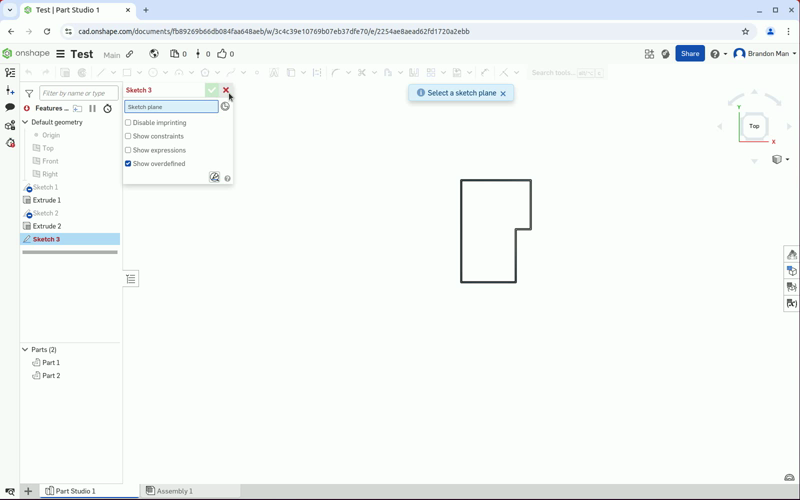
mouse_move(73, 150)
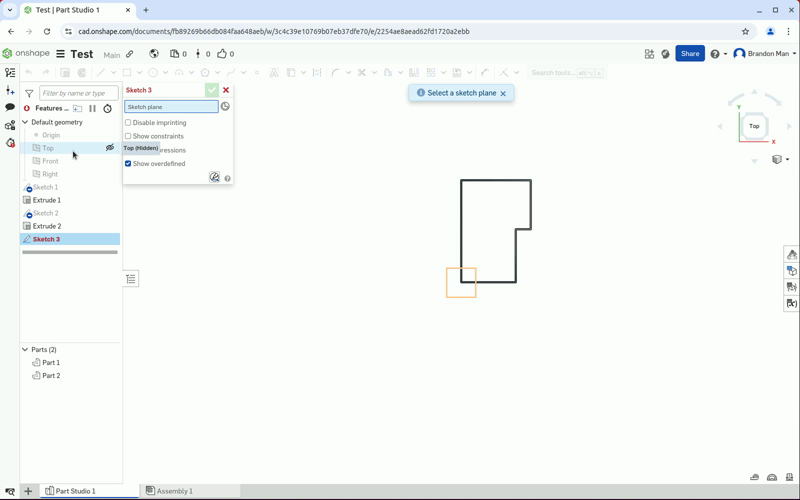
click(73, 150)
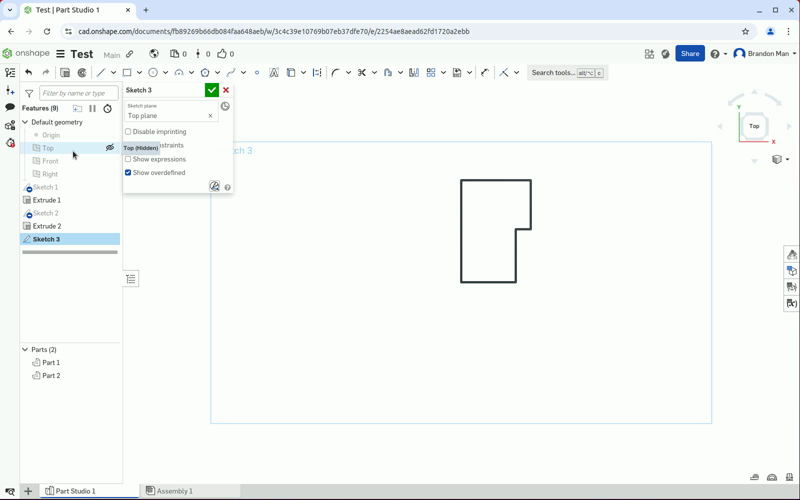
mouse_move(73, 352)
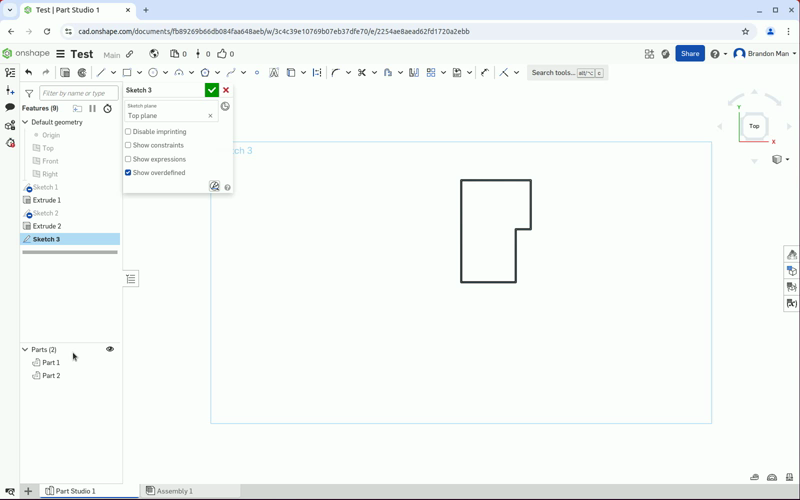
key(y)
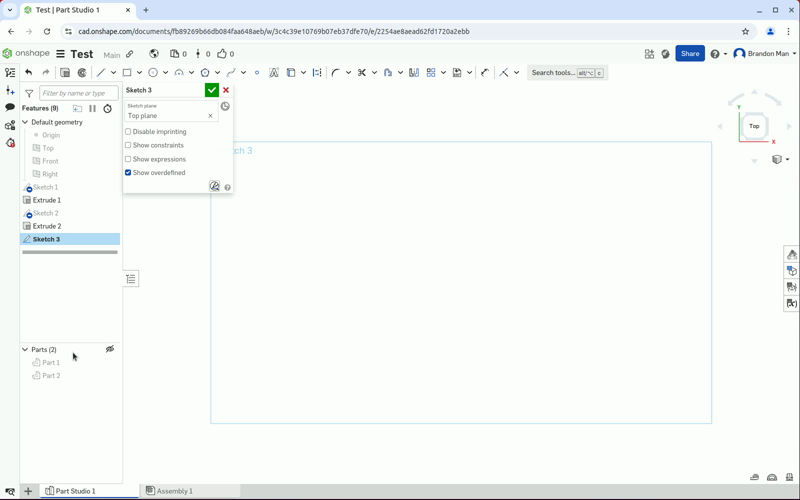
key(l)
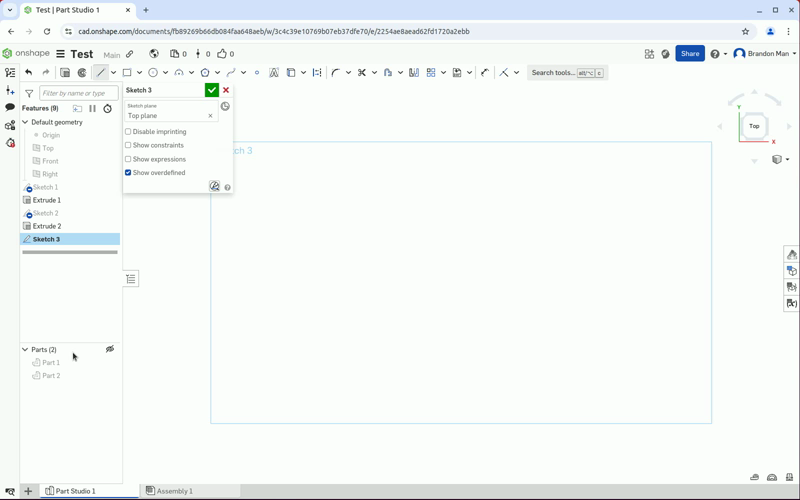
key_down(shift)
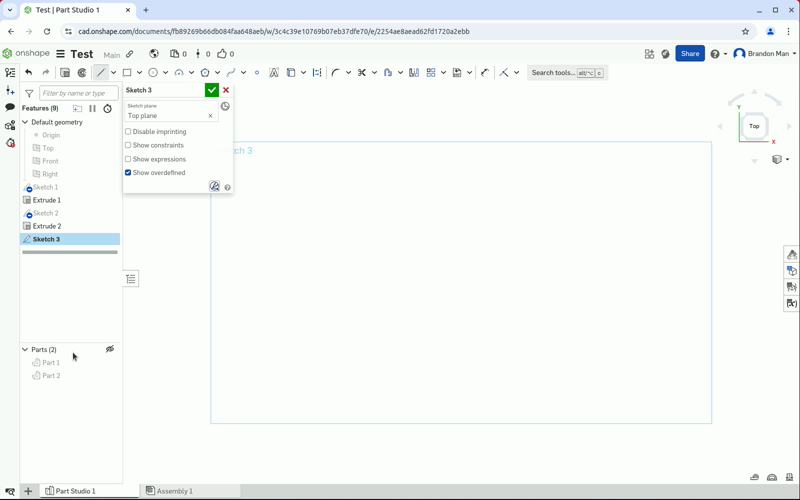
mouse_move(461, 281)
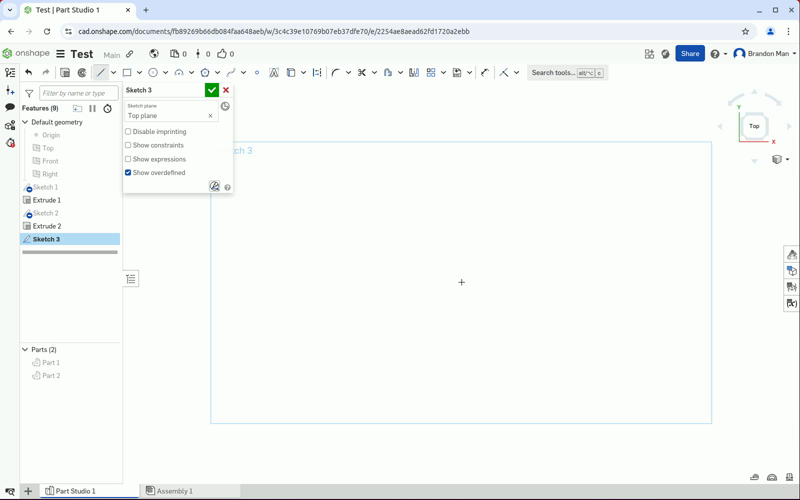
click(461, 281)
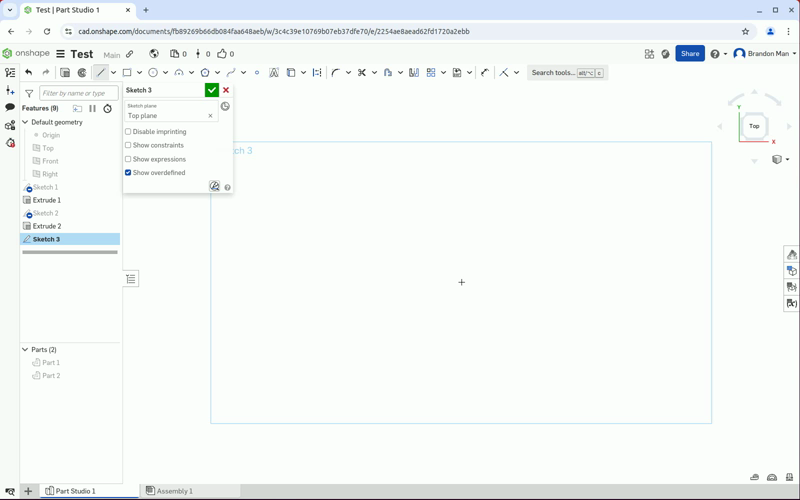
key_up(shift)
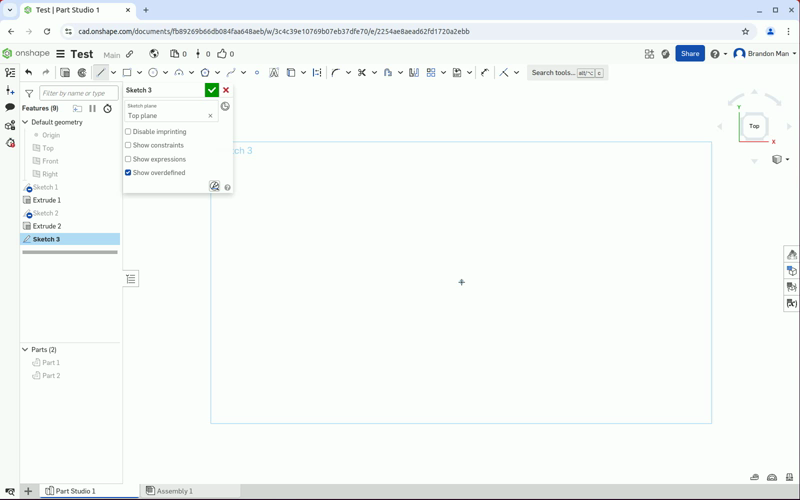
key_down(shift)
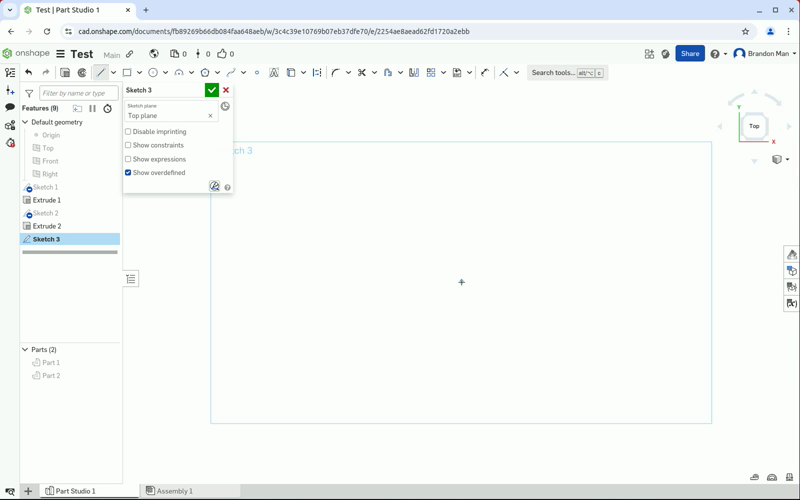
mouse_move(492, 281)
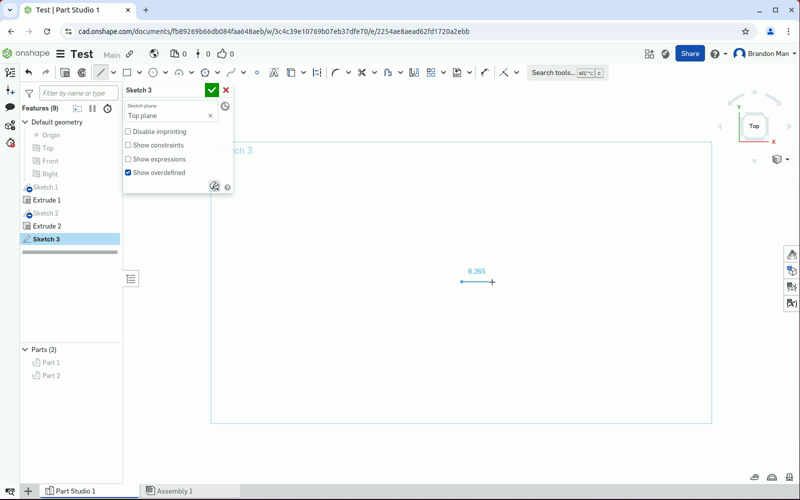
mouse_move(515, 281)
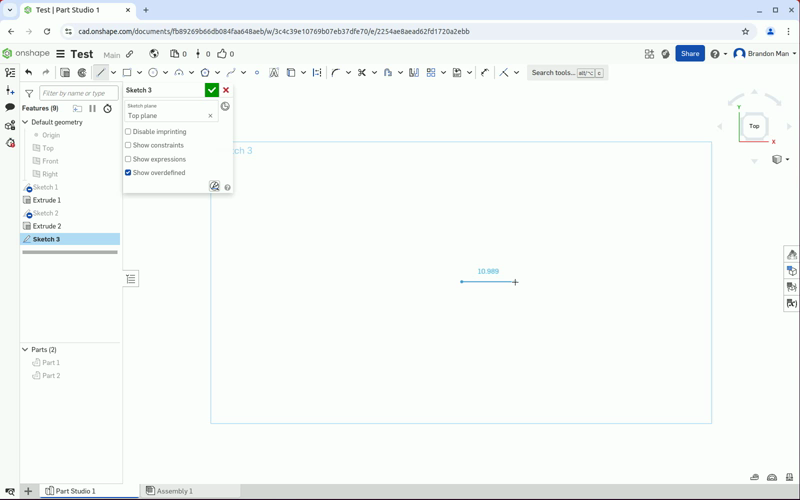
click(515, 281)
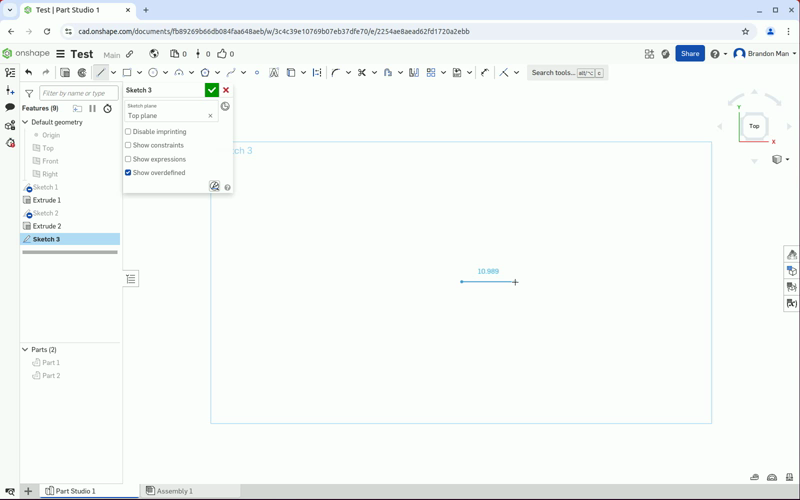
key_up(shift)
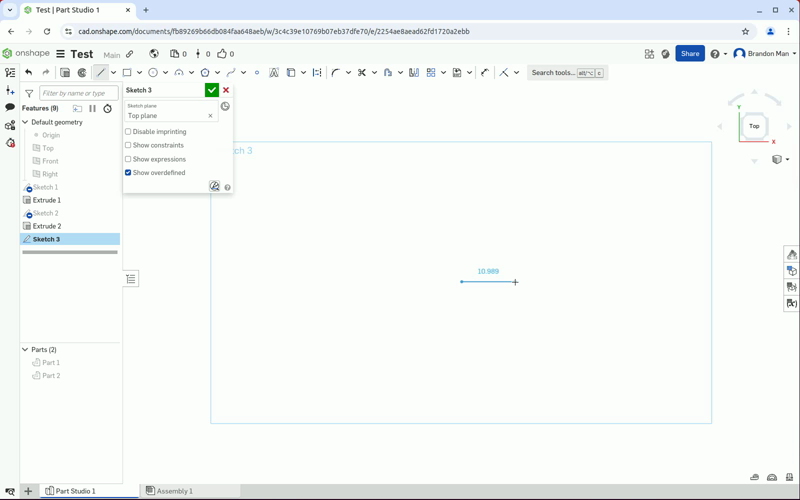
key_down(shift)
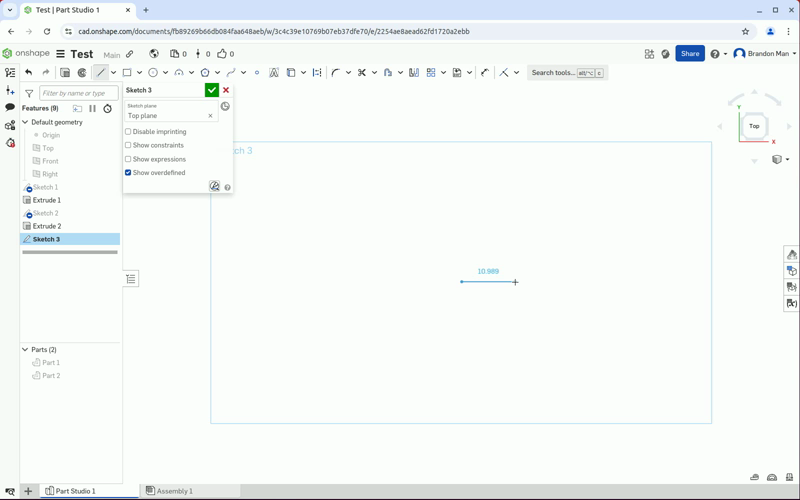
mouse_move(545, 281)
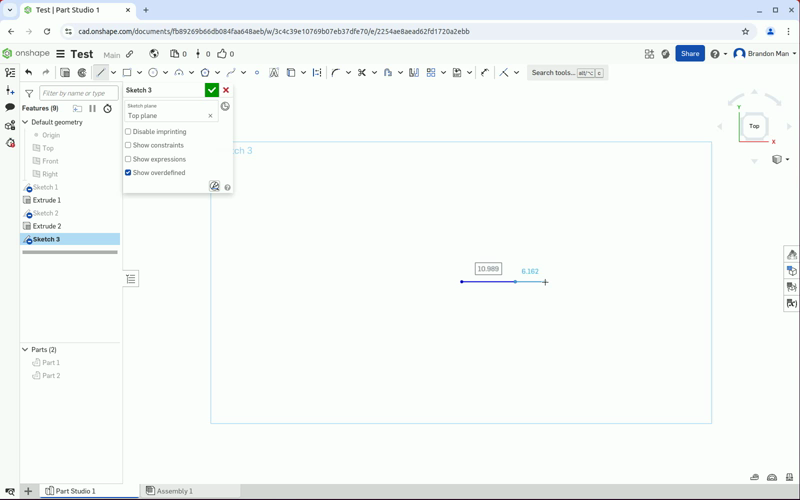
mouse_move(515, 228)
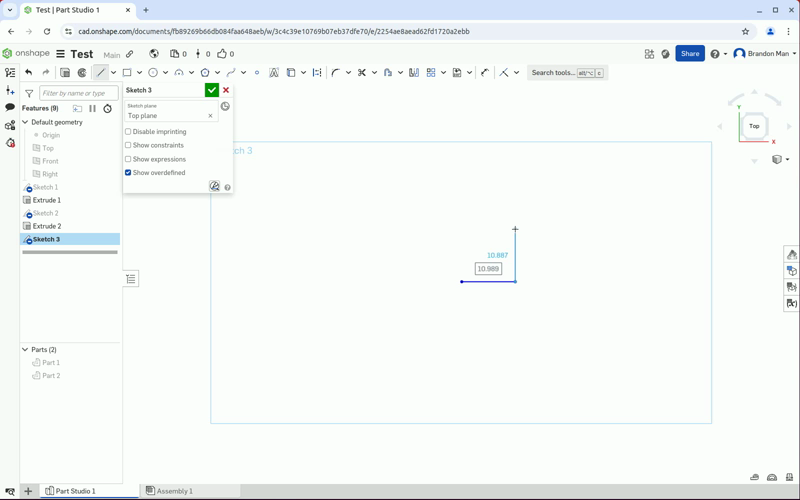
click(515, 228)
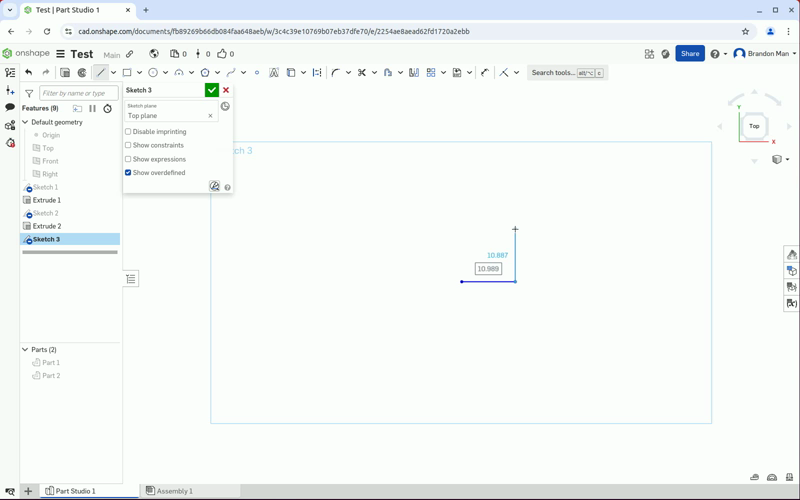
key_up(shift)
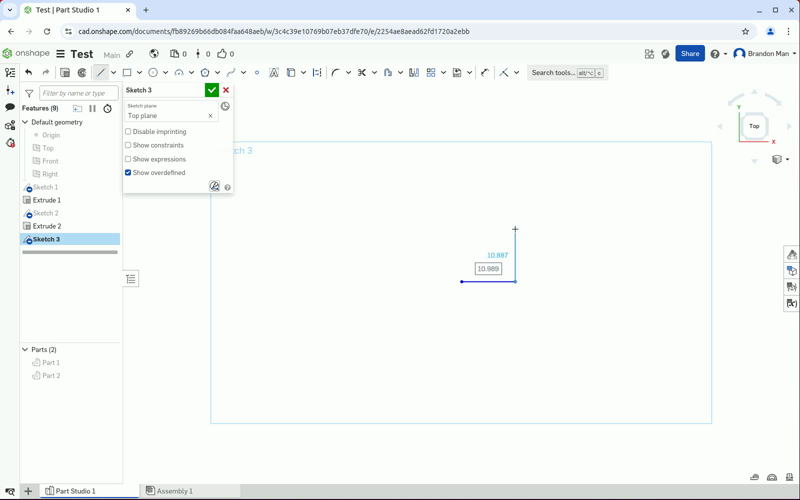
key_down(shift)
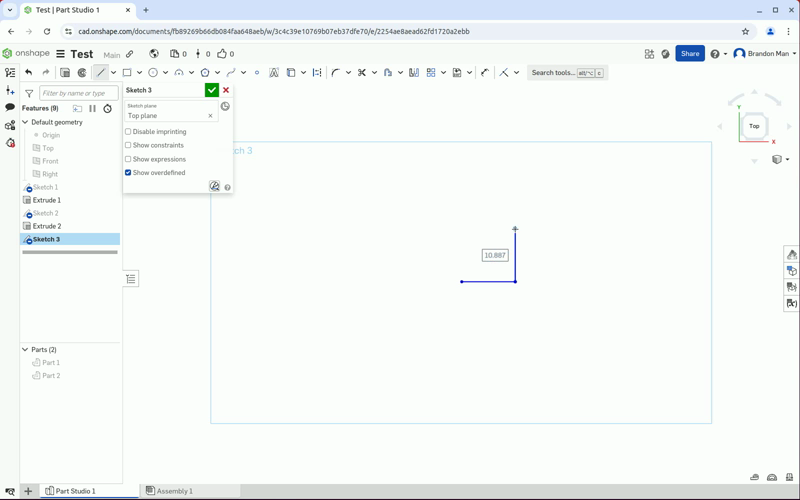
mouse_move(545, 228)
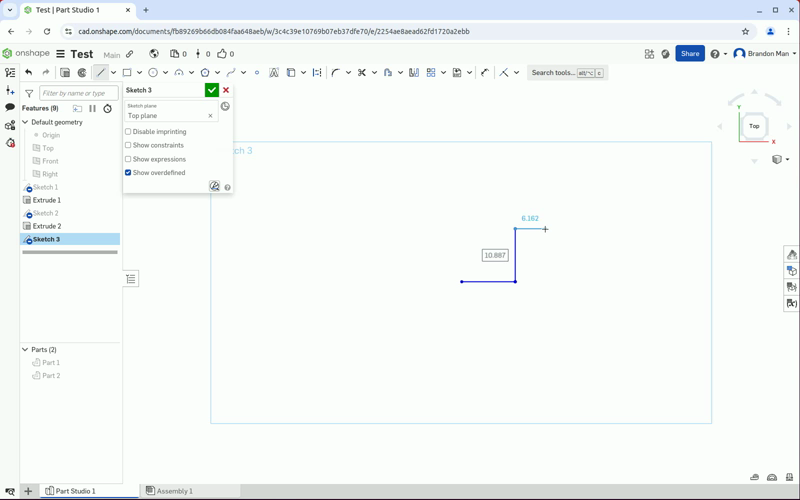
mouse_move(531, 228)
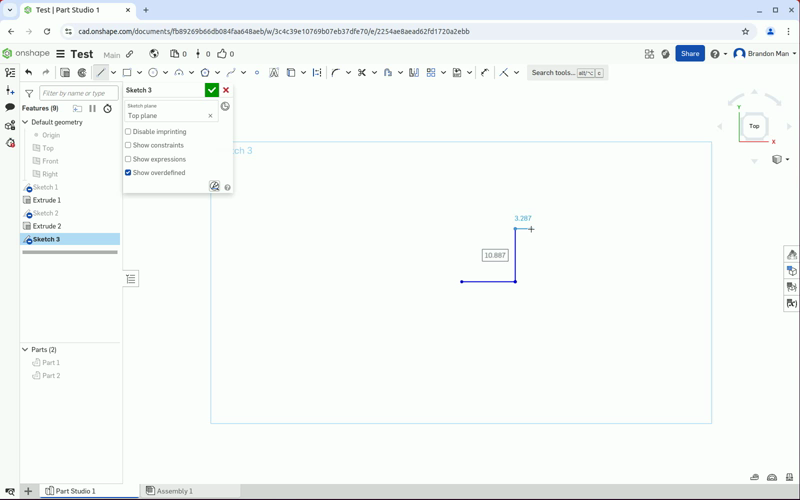
click(531, 228)
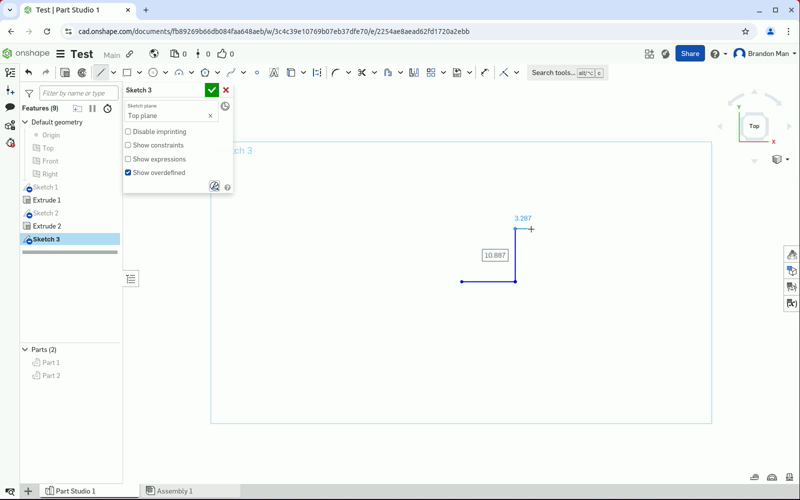
key_up(shift)
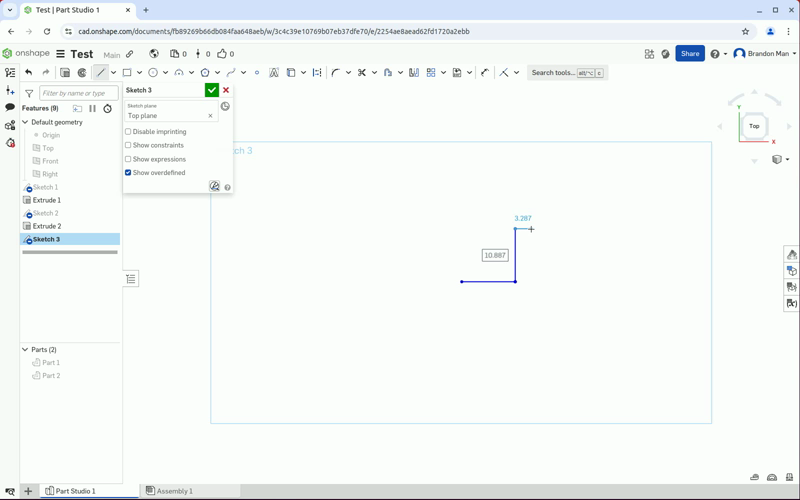
key_down(shift)
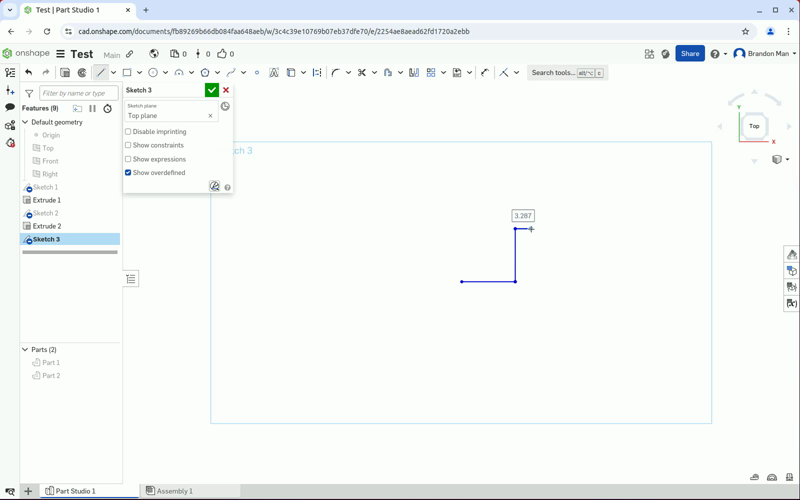
mouse_move(561, 228)
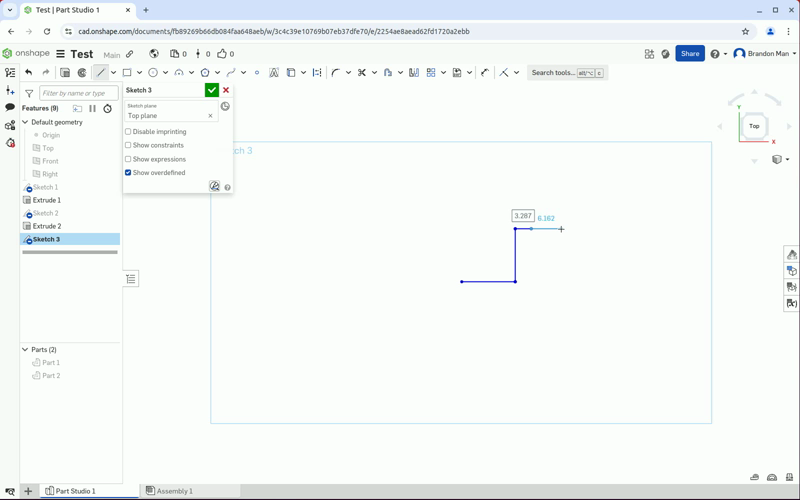
mouse_move(531, 180)
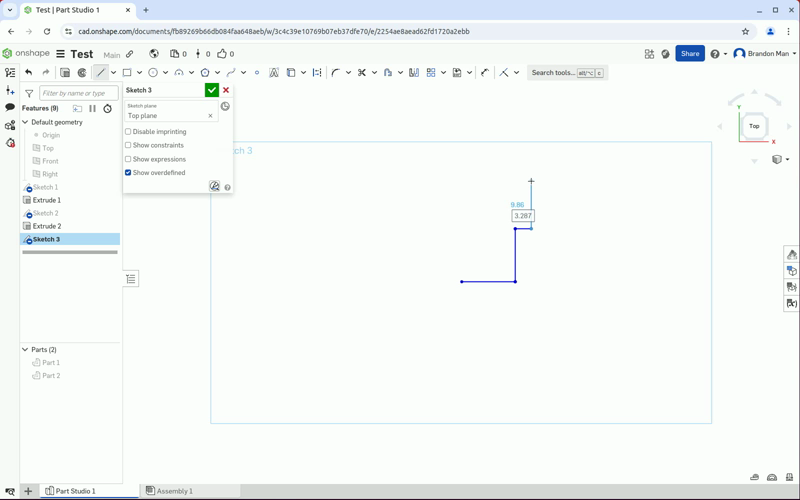
click(531, 180)
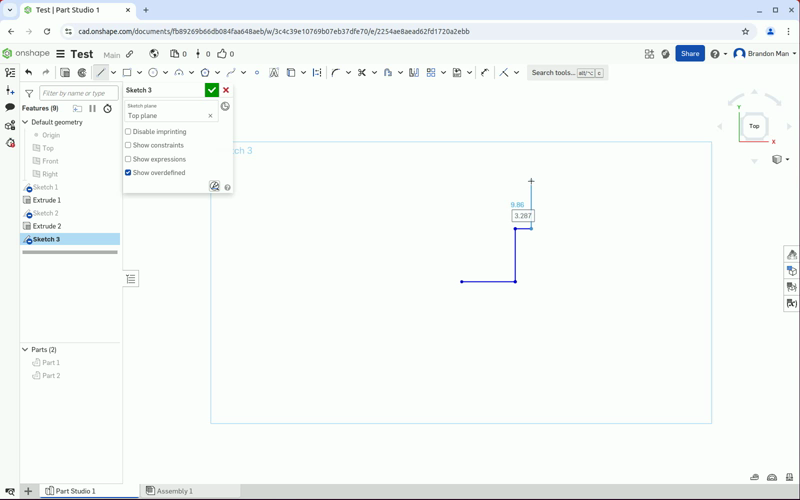
key_up(shift)
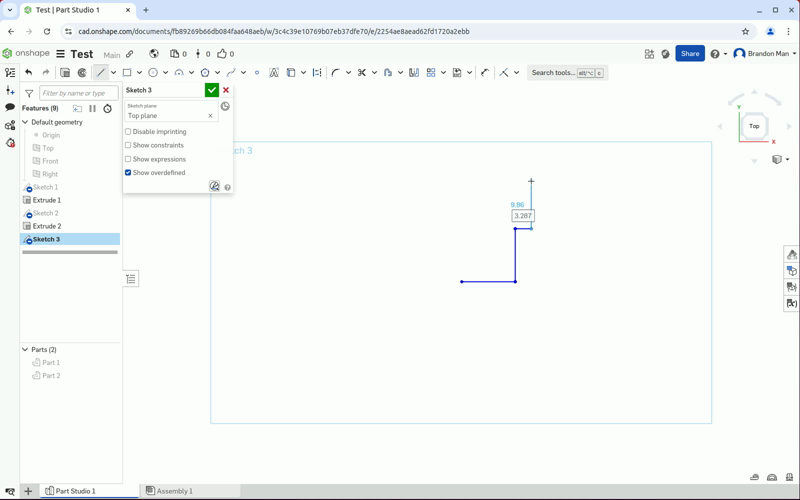
key_down(shift)
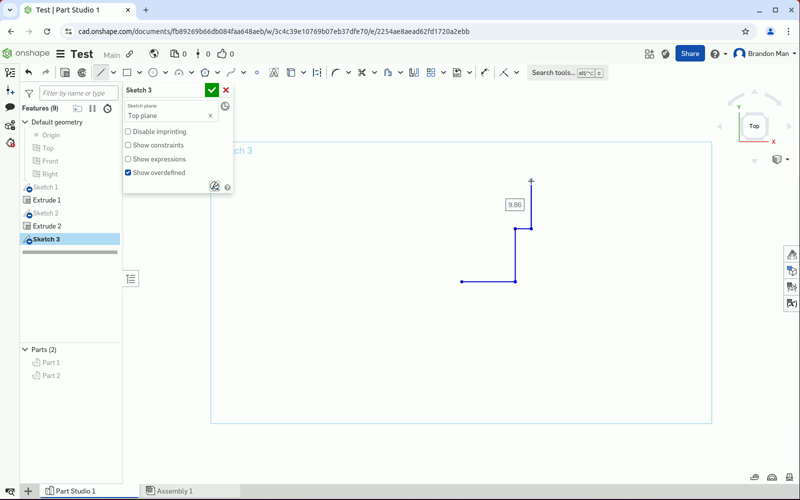
mouse_move(461, 180)
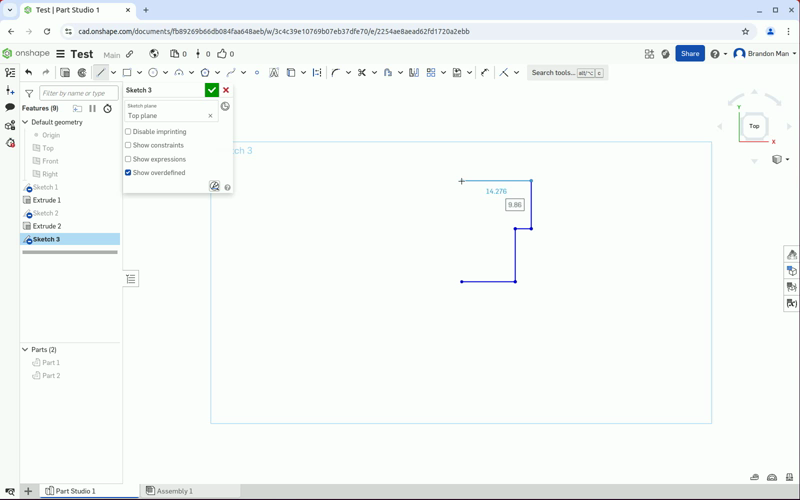
click(461, 180)
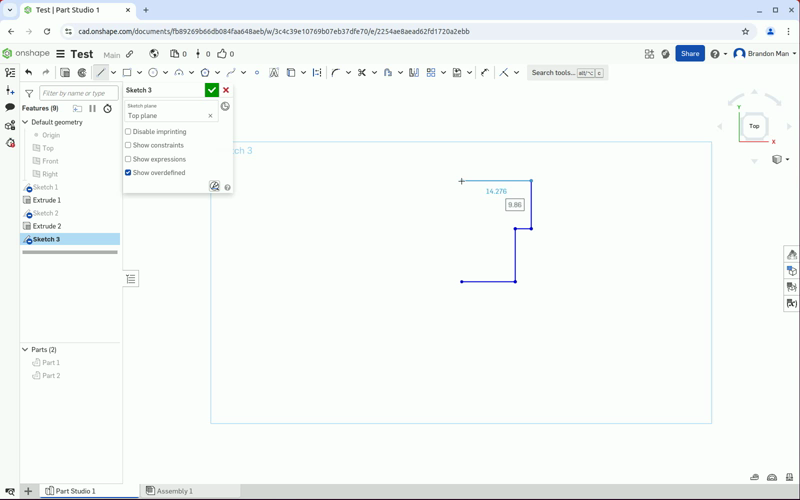
key_up(shift)
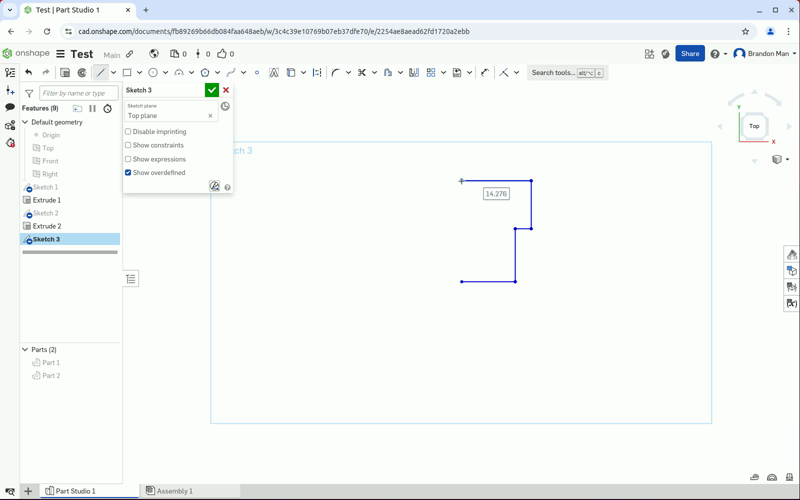
key_down(shift)
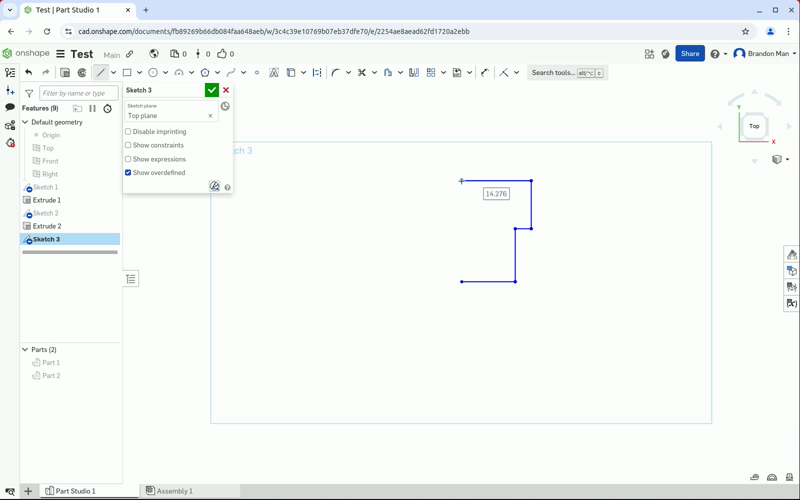
mouse_move(461, 281)
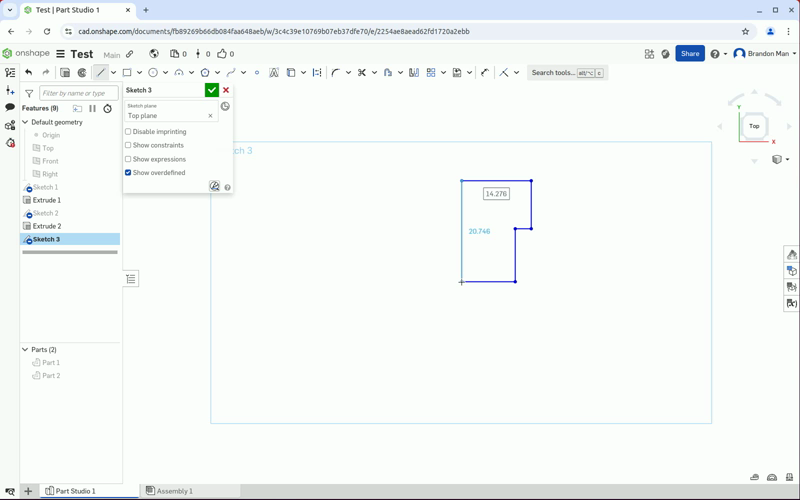
key_up(shift)
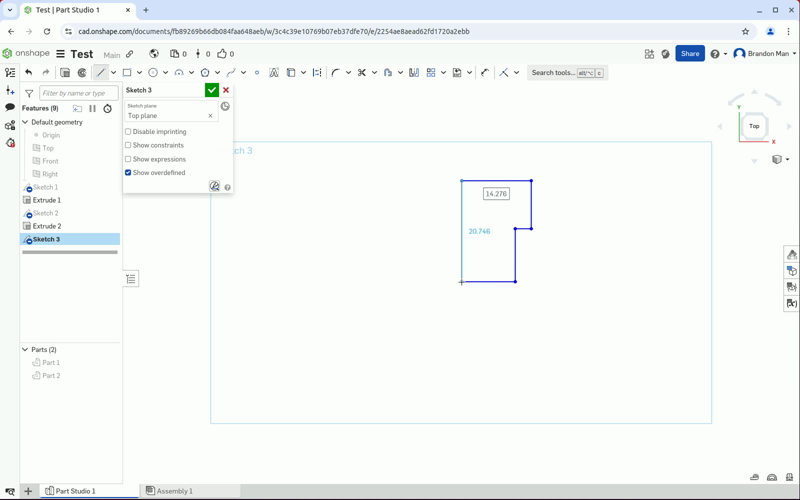
click(461, 281)
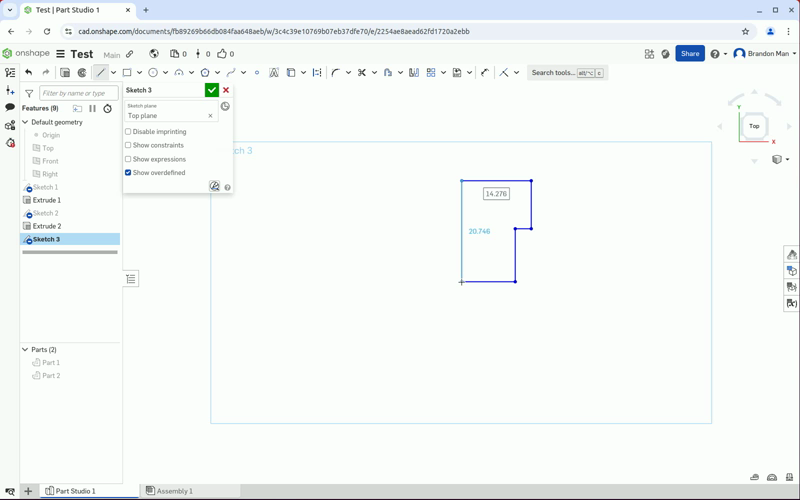
key(esc)
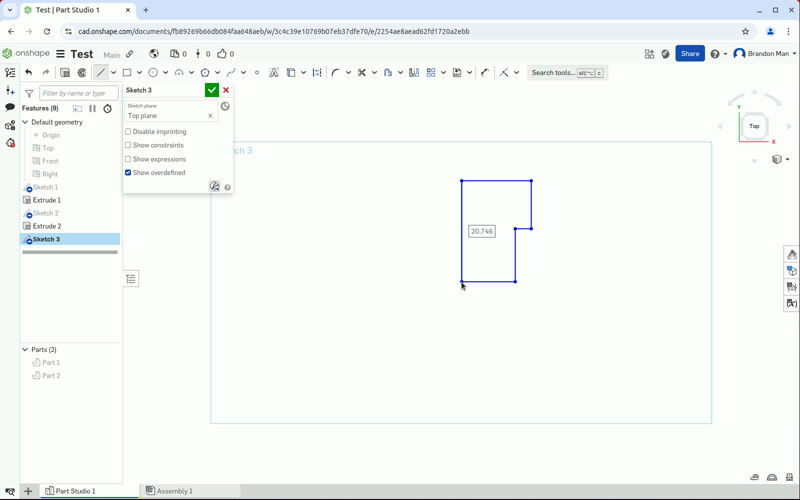
mouse_move(510, 272)
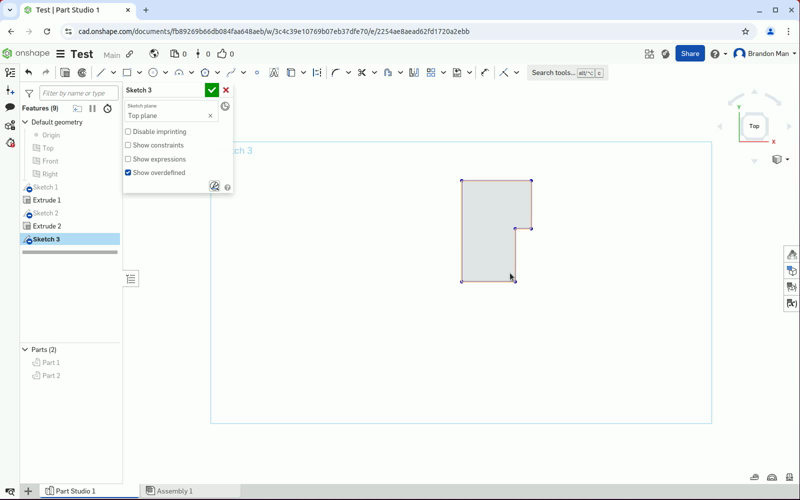
click(510, 272)
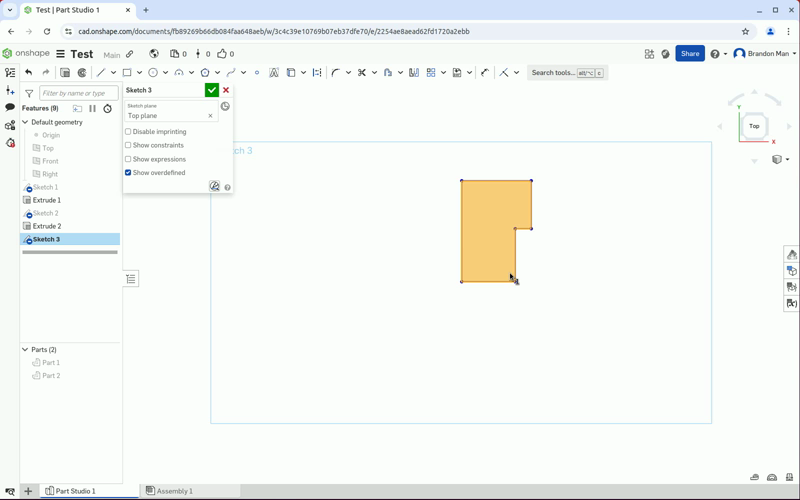
mouse_move(73, 352)
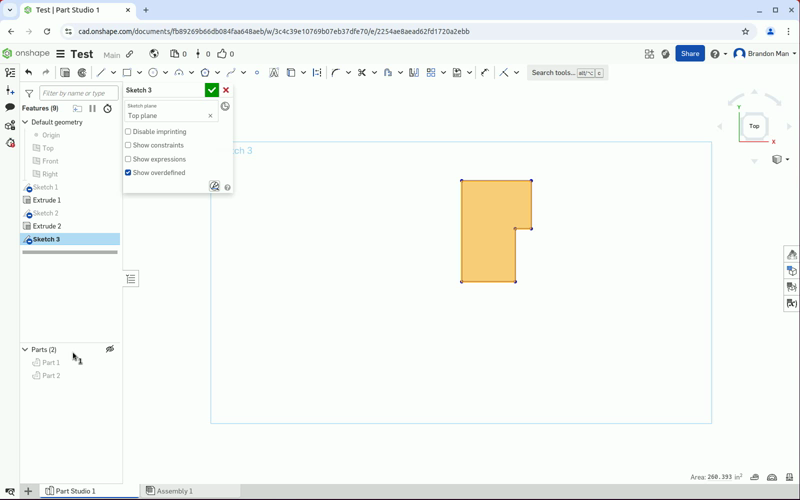
key(shift+y)
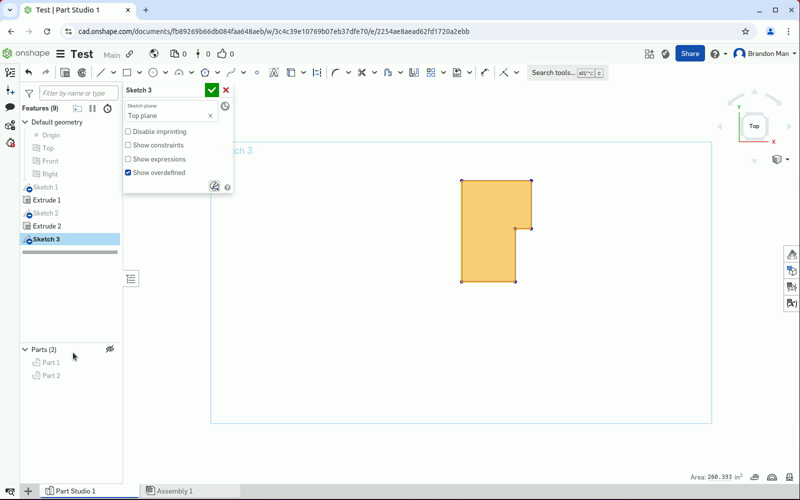
key(shift+e)
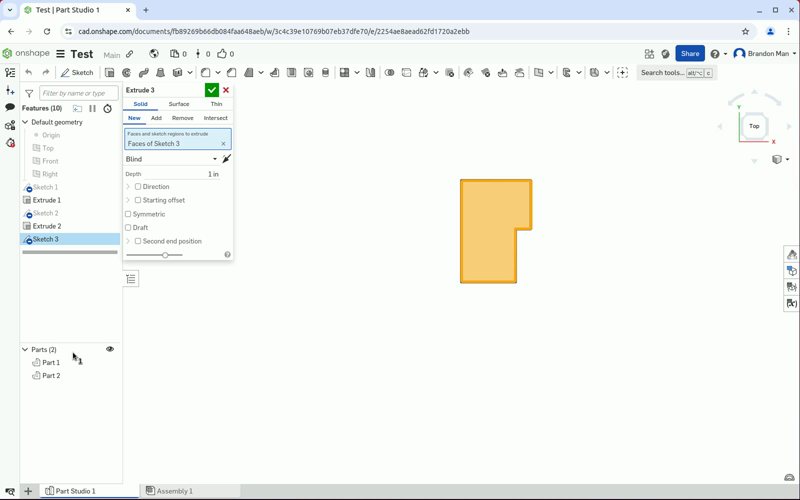
mouse_move(143, 106)
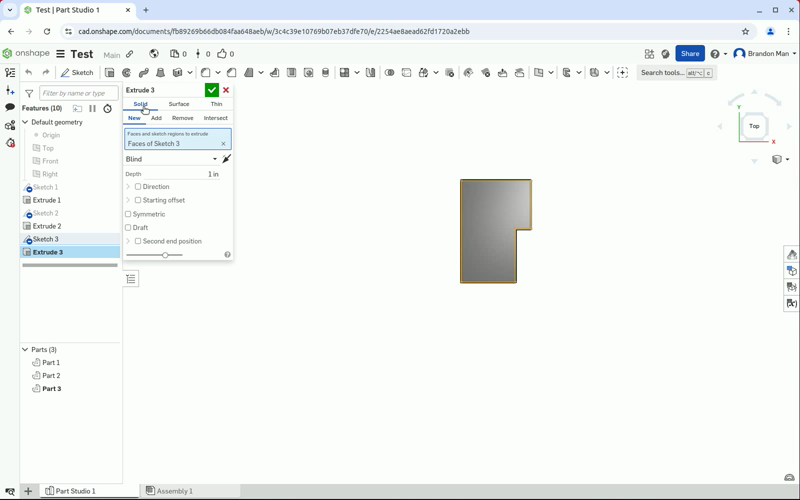
click(143, 106)
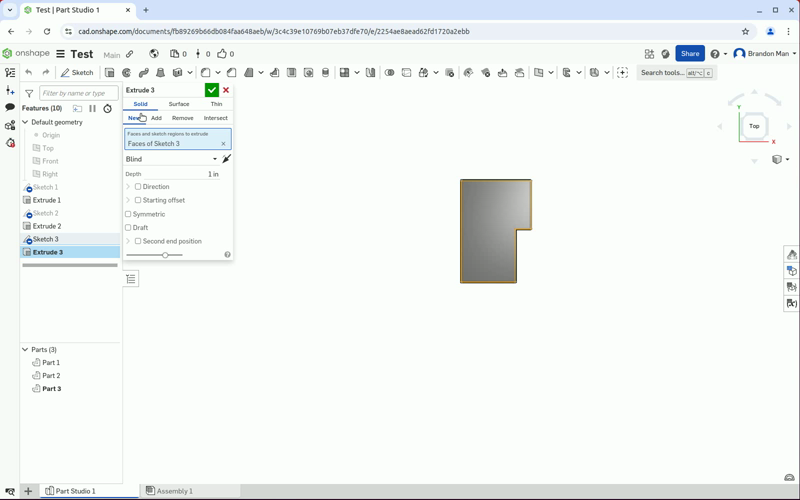
mouse_move(137, 120)
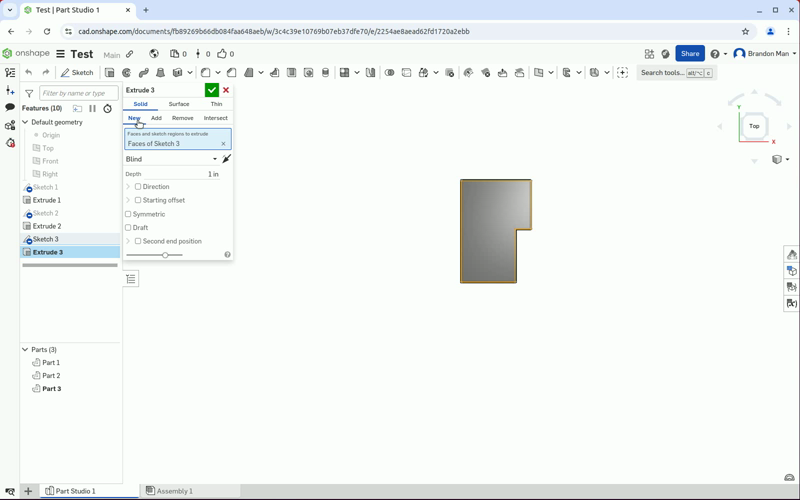
click(137, 120)
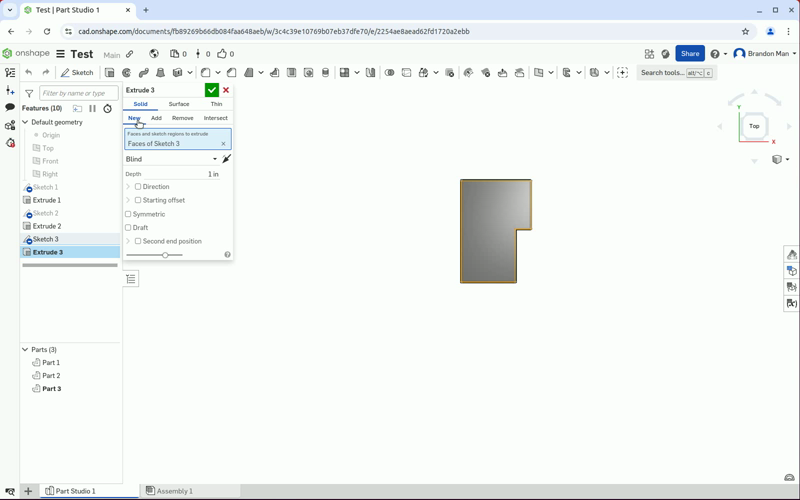
key(tab, 4)
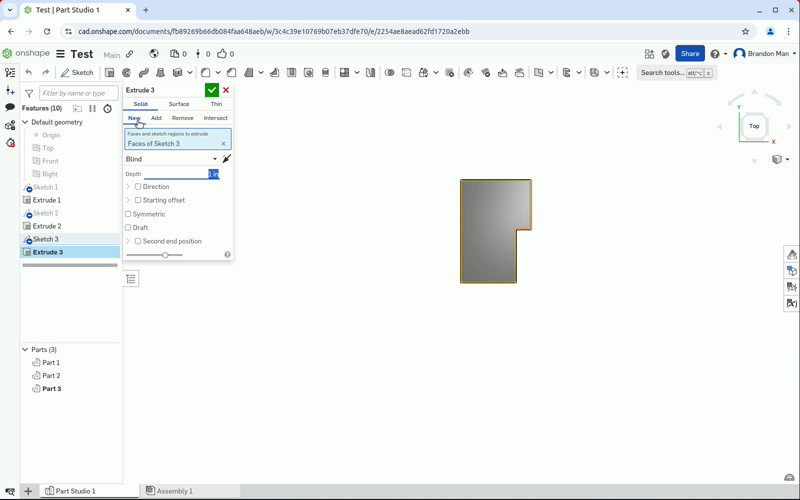
text(-0.241)
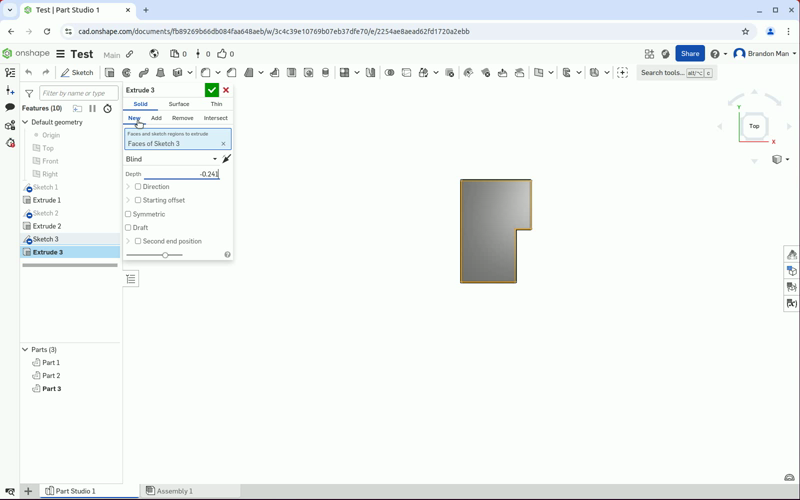
key(enter)
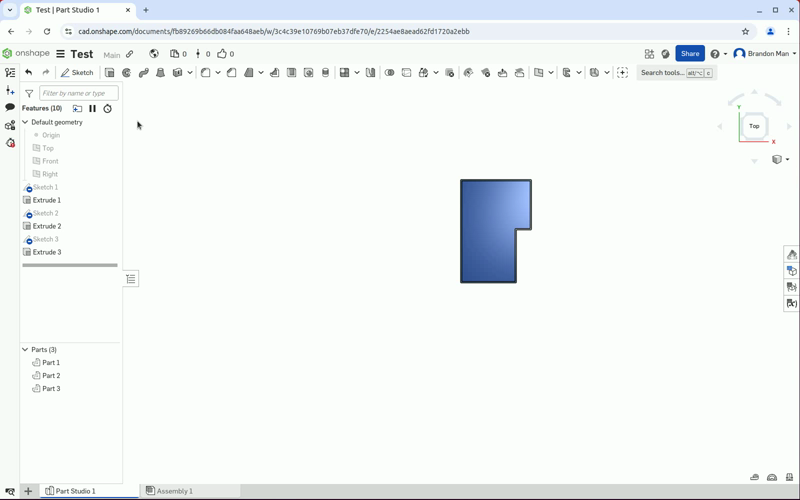
key(shift+h)
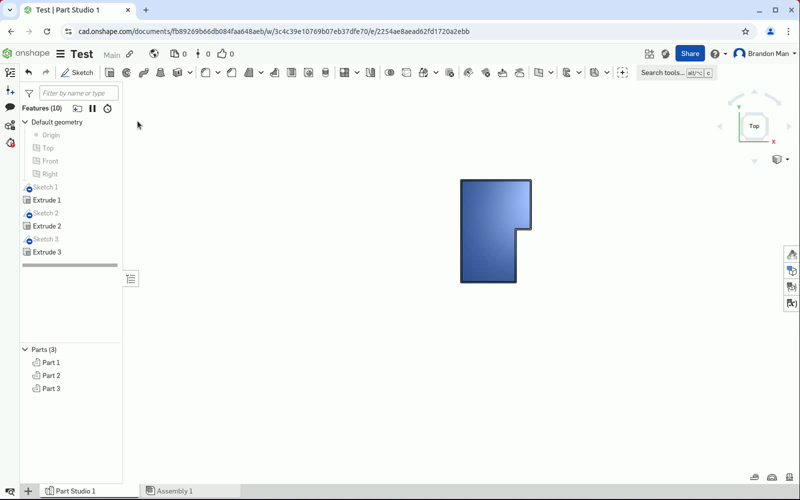
key(shift+h)
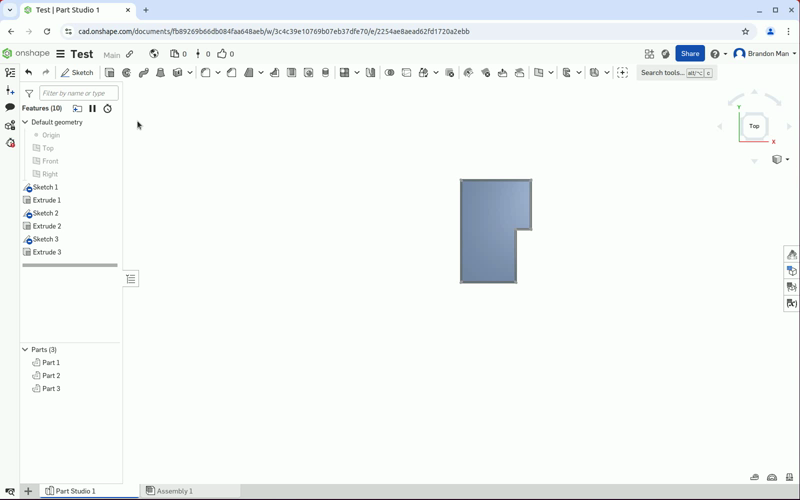
key(shift+7)
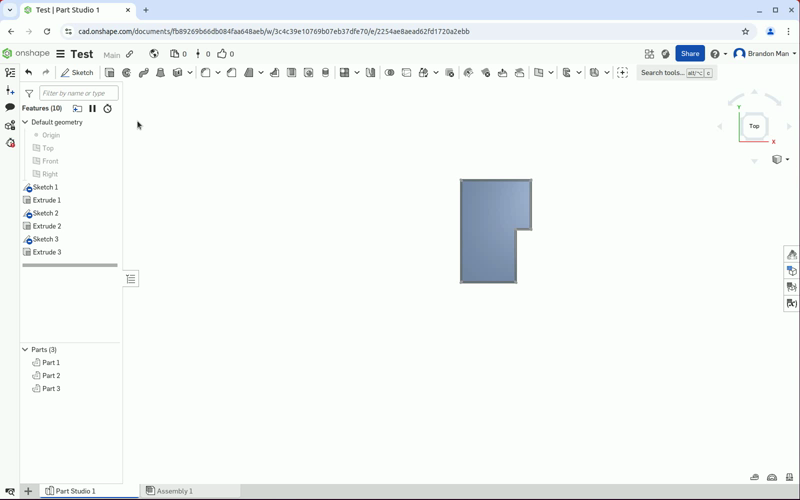
key(up, 3)
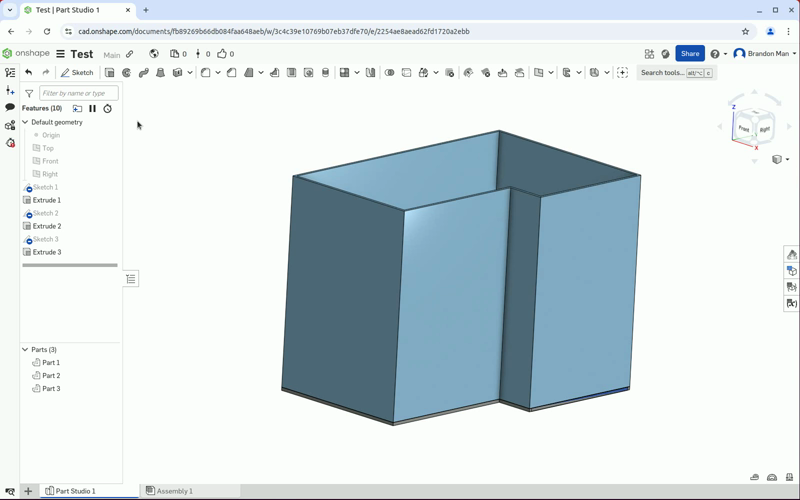
key(left, 3)
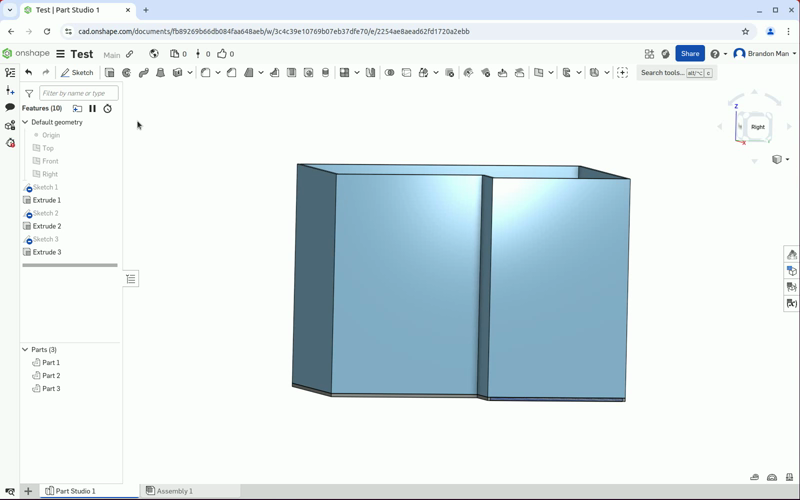
key(right, 3)
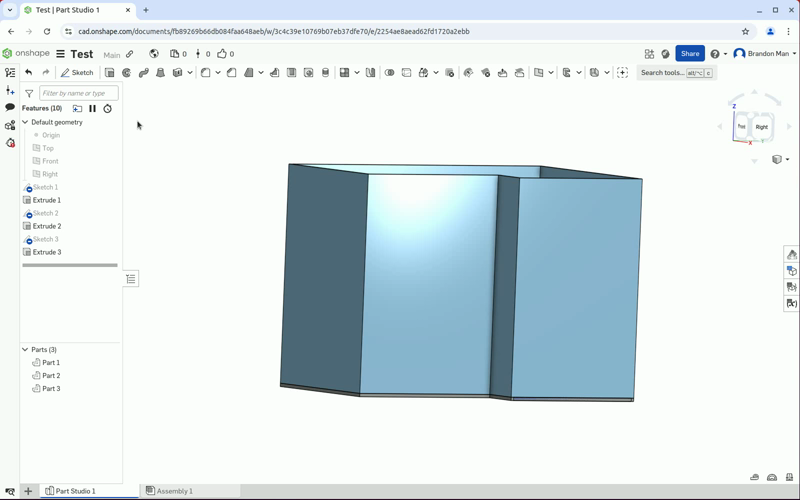
key(down, 3)
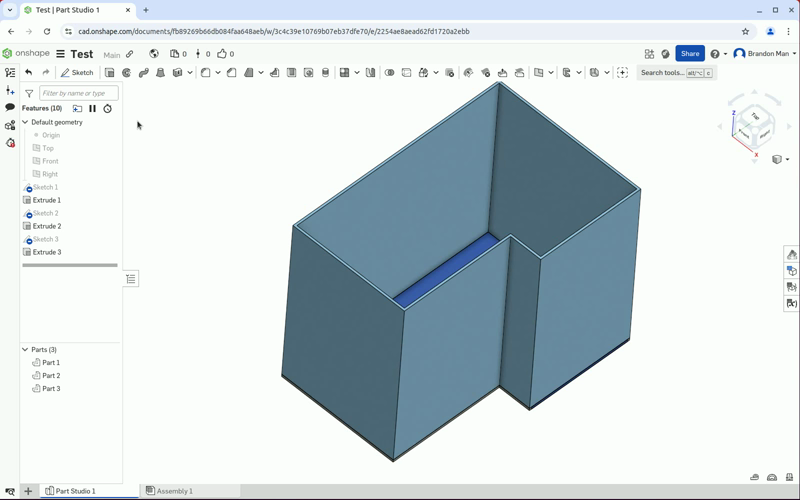
mouse_move(73, 189)
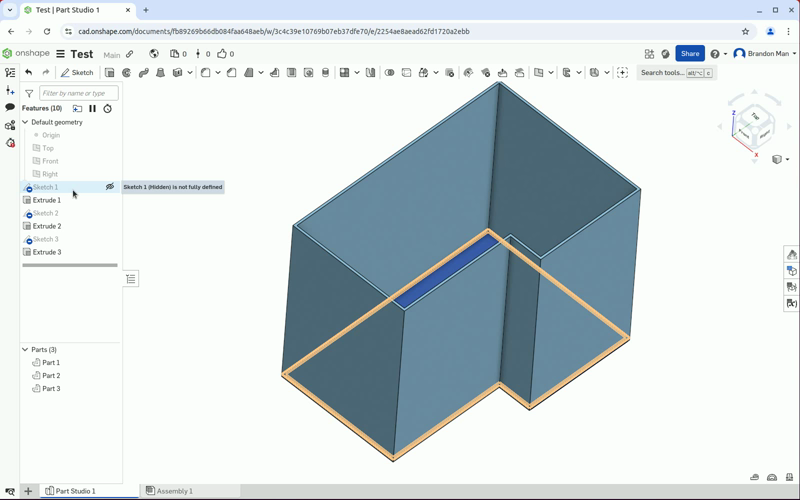
click(73, 189)